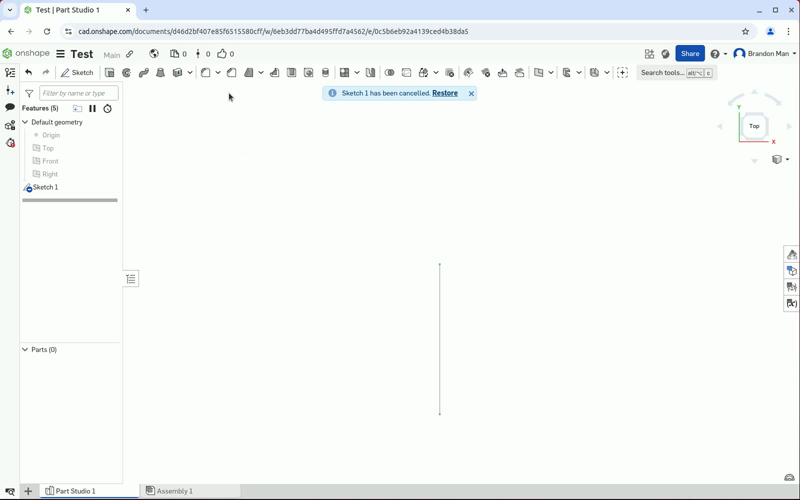
key(shift+h)
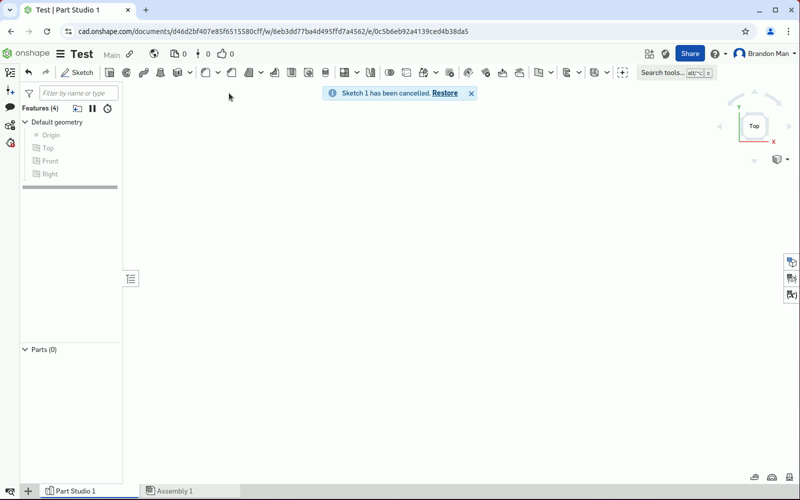
mouse_move(73, 352)
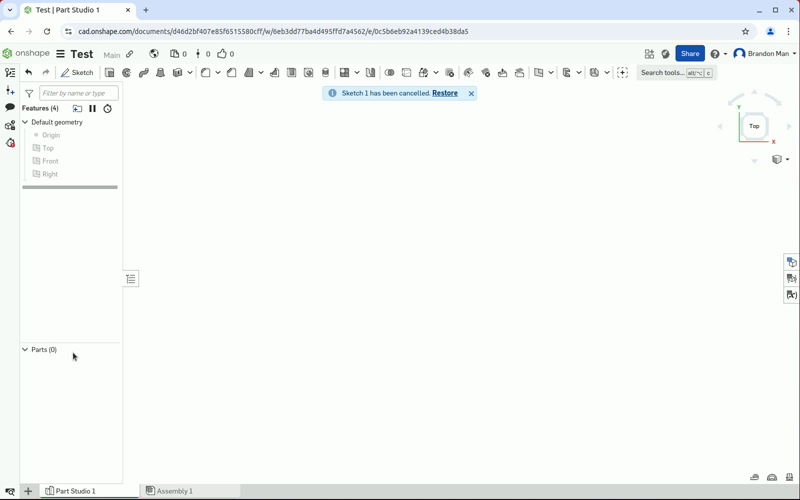
key(y)
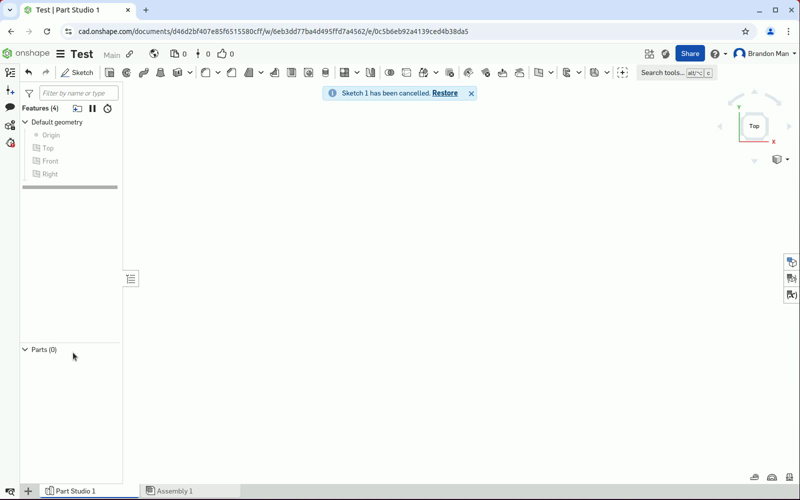
key(shift+p)
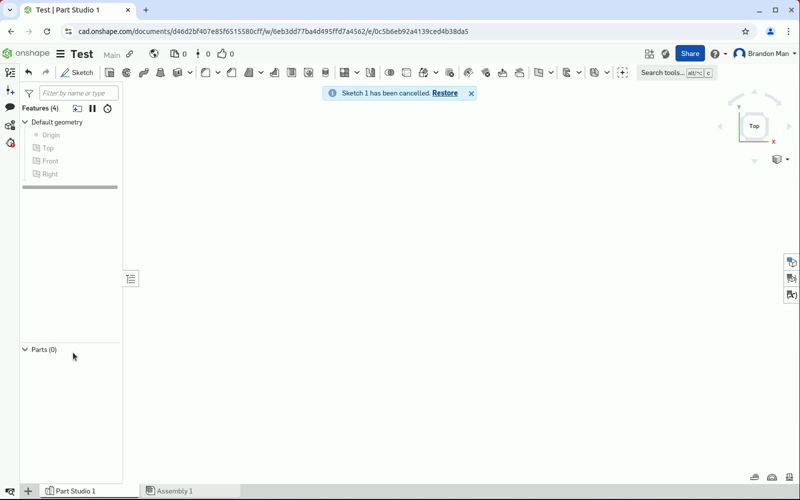
key(space)
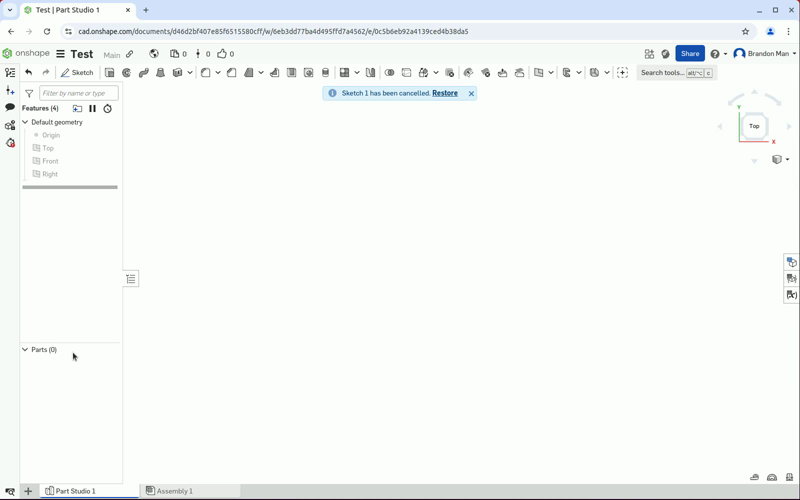
key_down(shift)
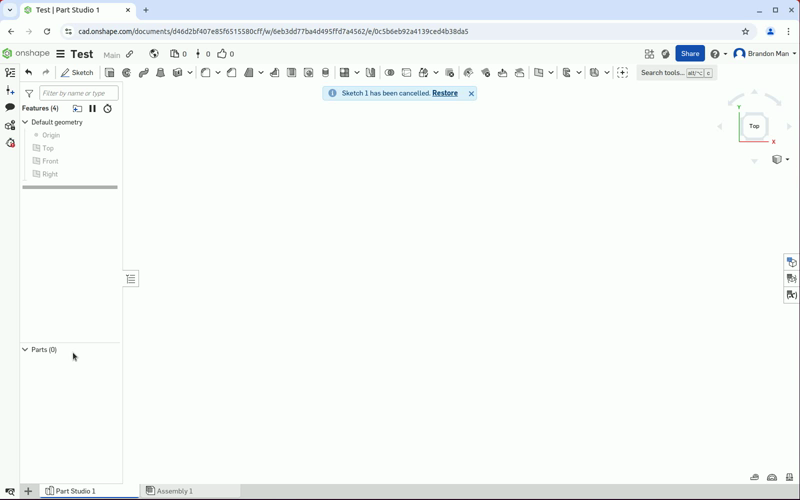
key(up)
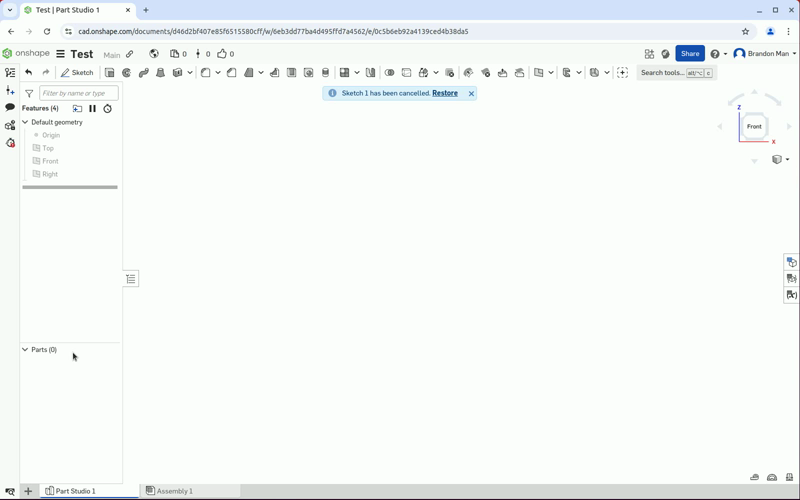
key_up(shift)
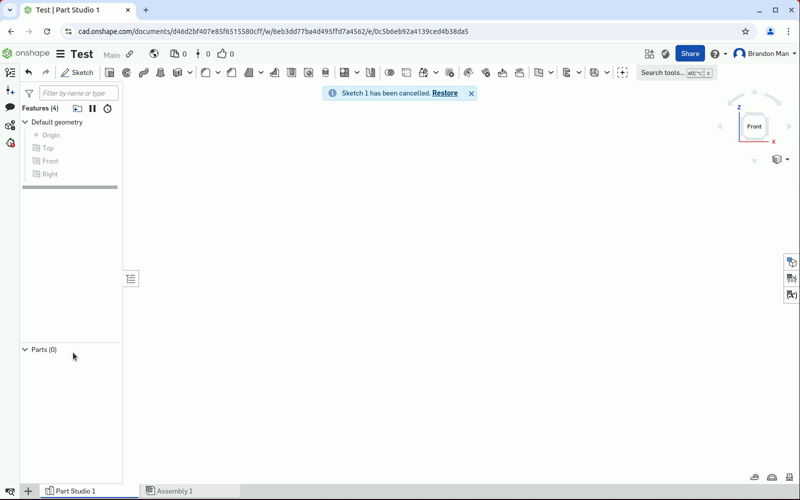
mouse_move(73, 352)
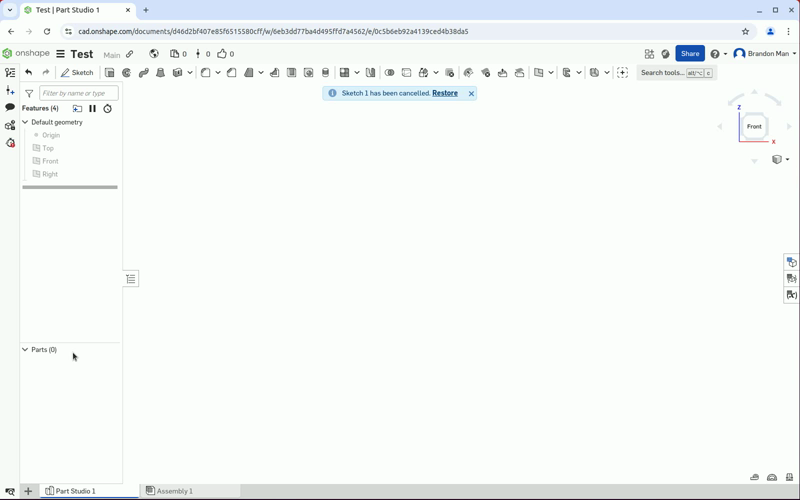
key(shift+y)
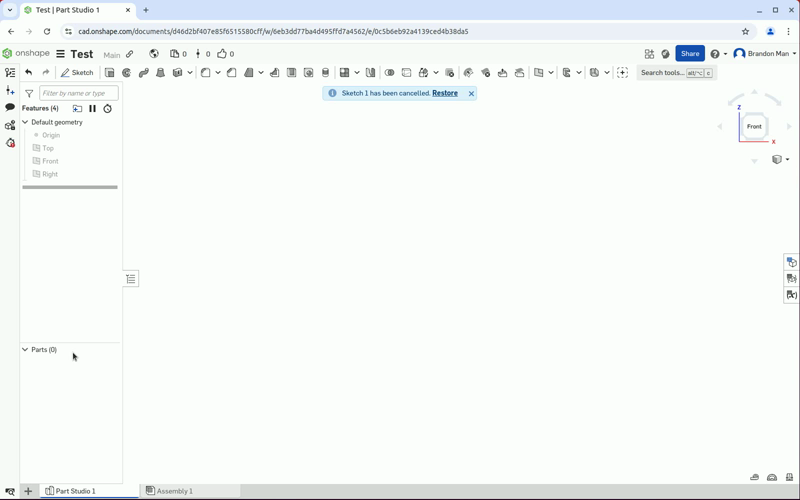
key(shift+s)
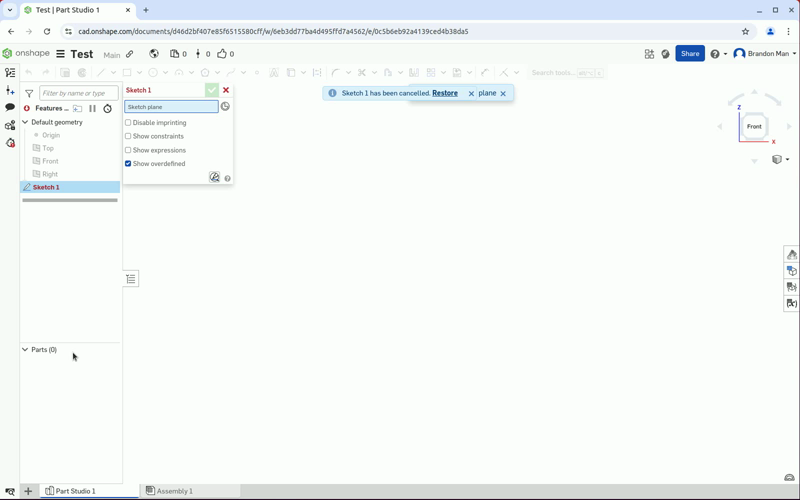
mouse_move(73, 163)
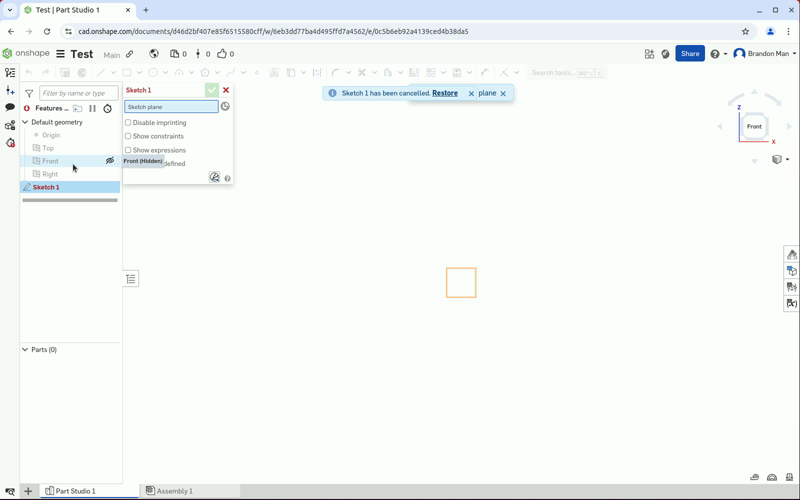
click(73, 163)
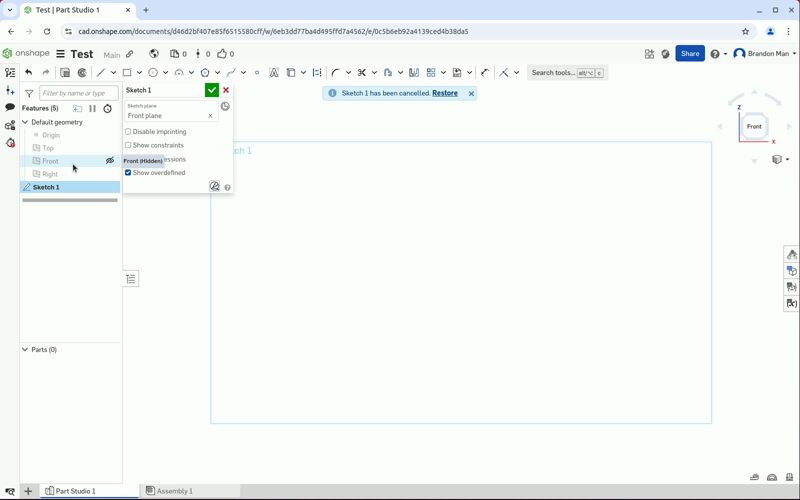
mouse_move(73, 352)
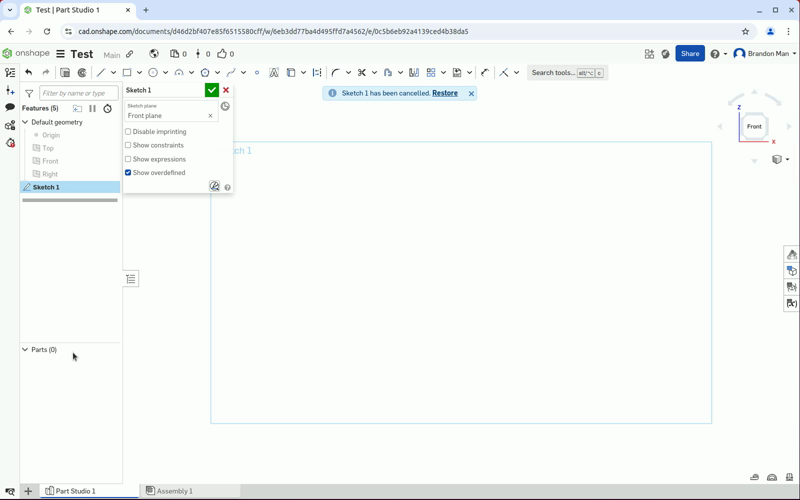
key(y)
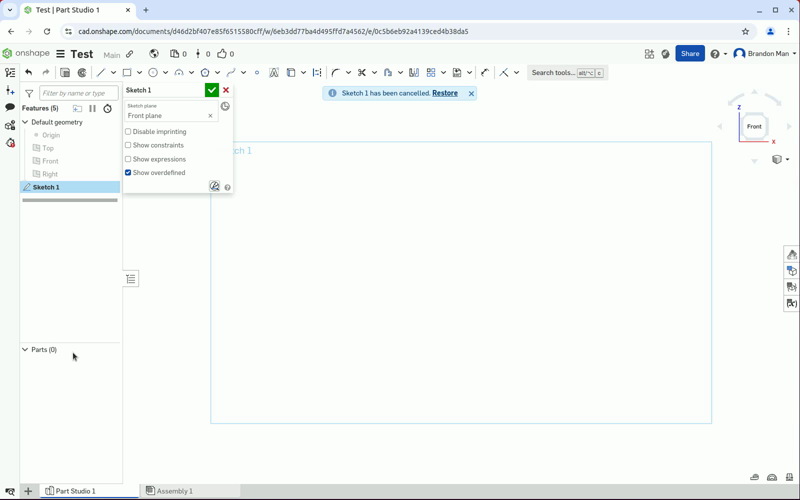
key(l)
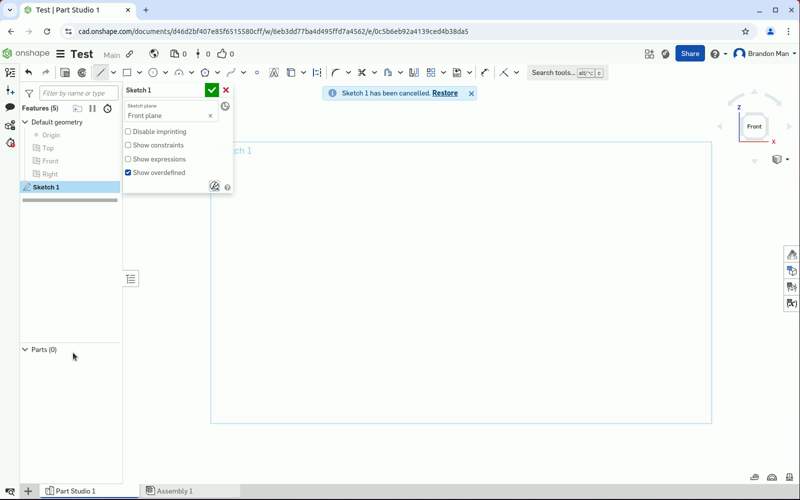
key_down(shift)
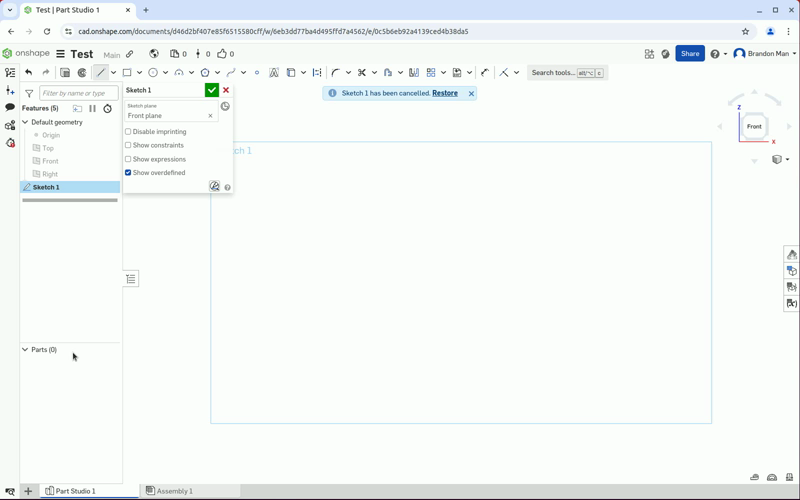
mouse_move(399, 324)
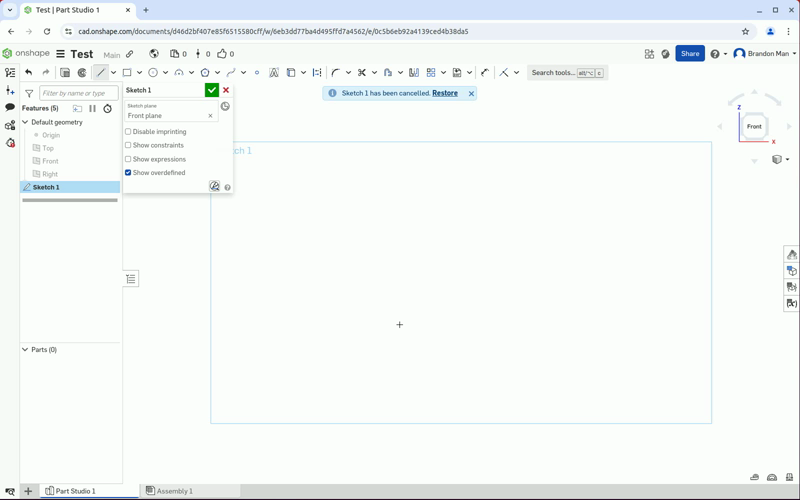
click(399, 324)
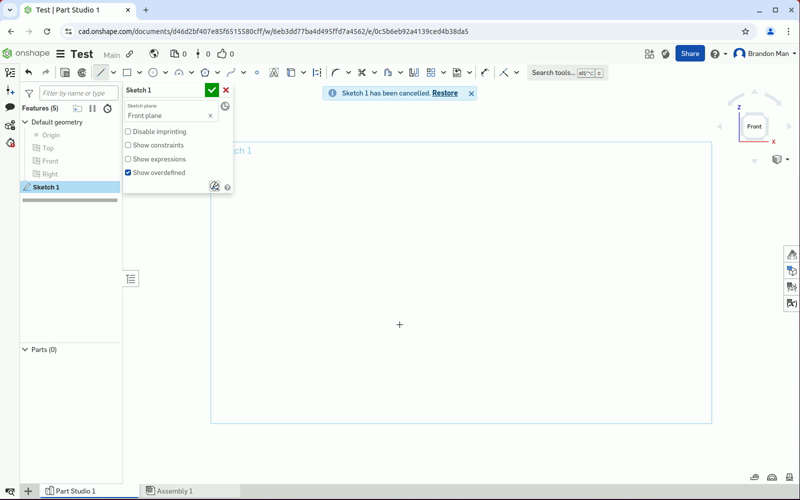
key_up(shift)
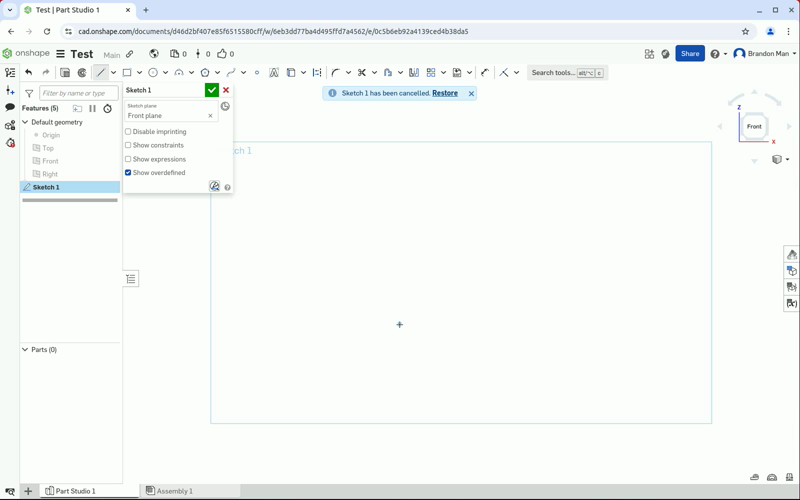
key_down(shift)
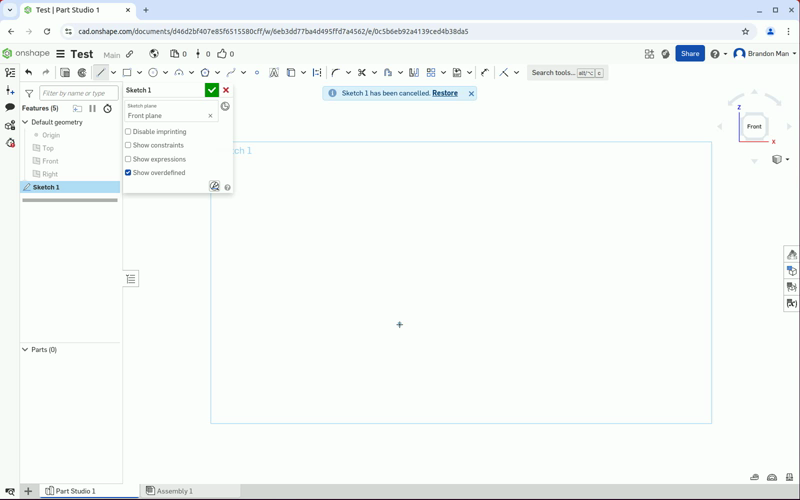
mouse_move(522, 324)
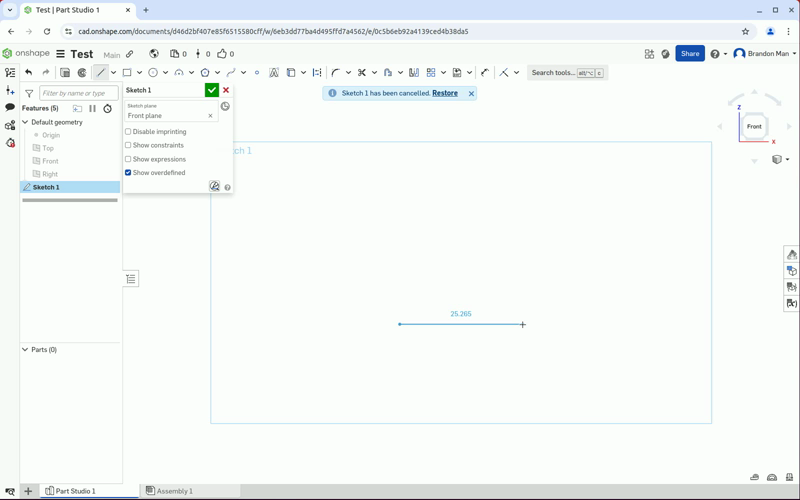
click(522, 324)
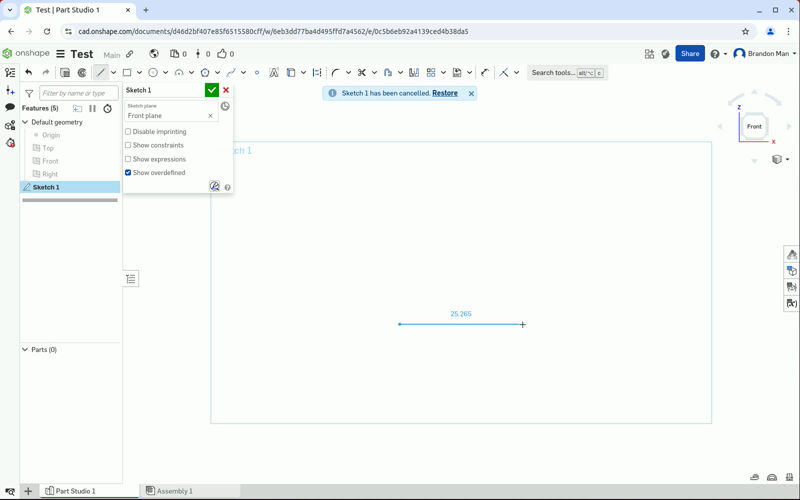
key_up(shift)
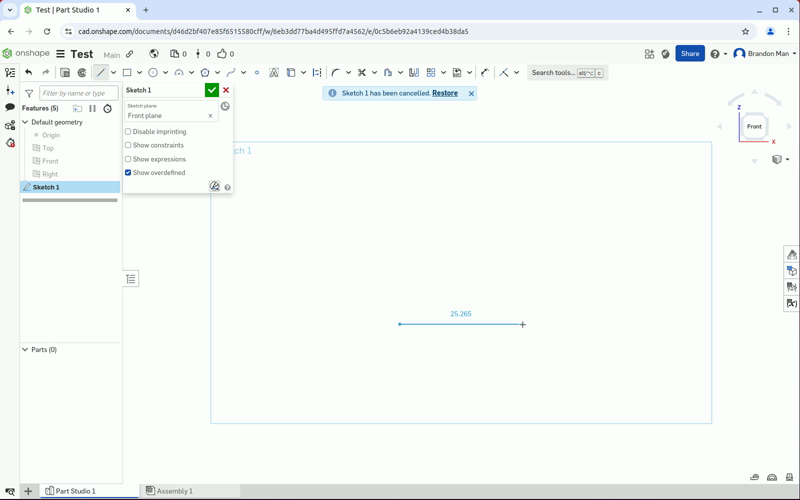
key_down(shift)
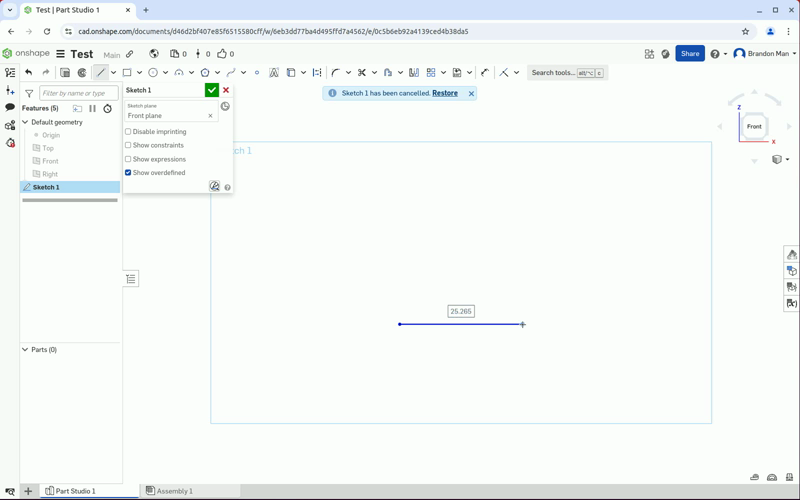
mouse_move(552, 324)
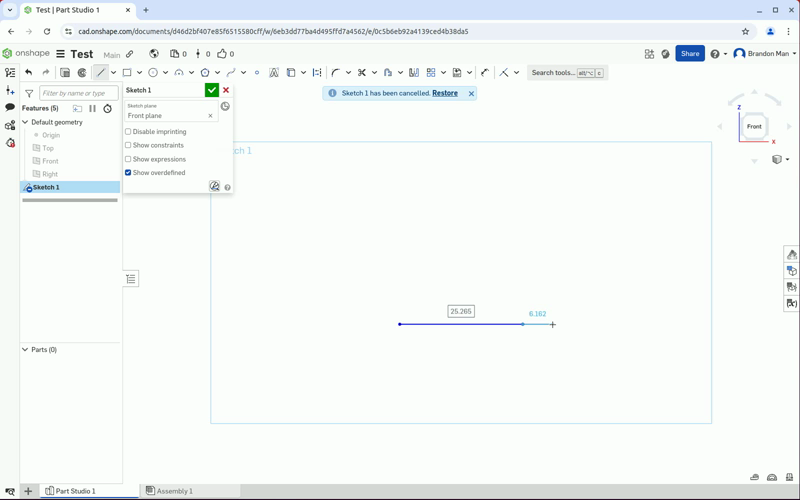
mouse_move(522, 292)
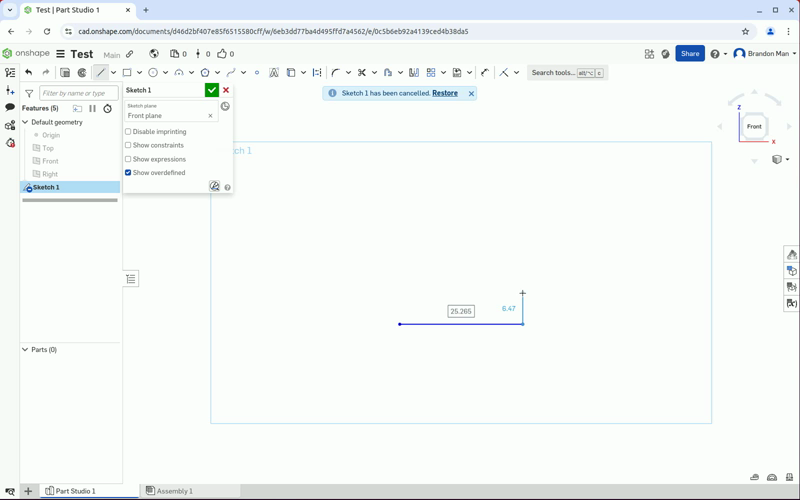
click(522, 292)
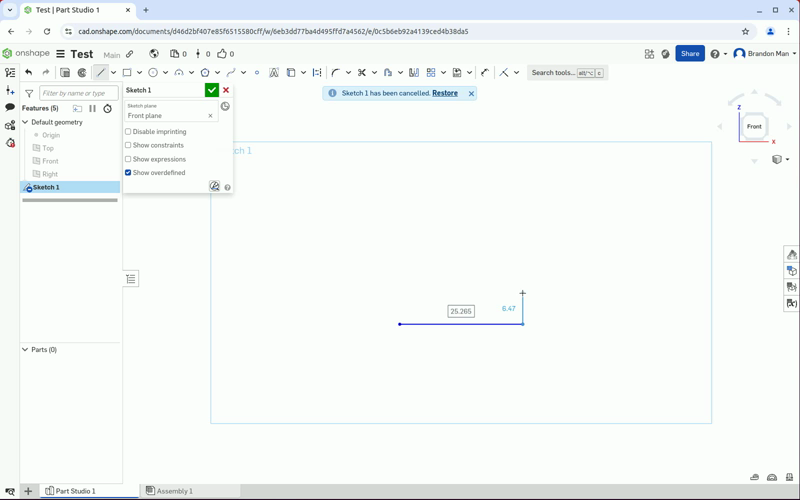
key_up(shift)
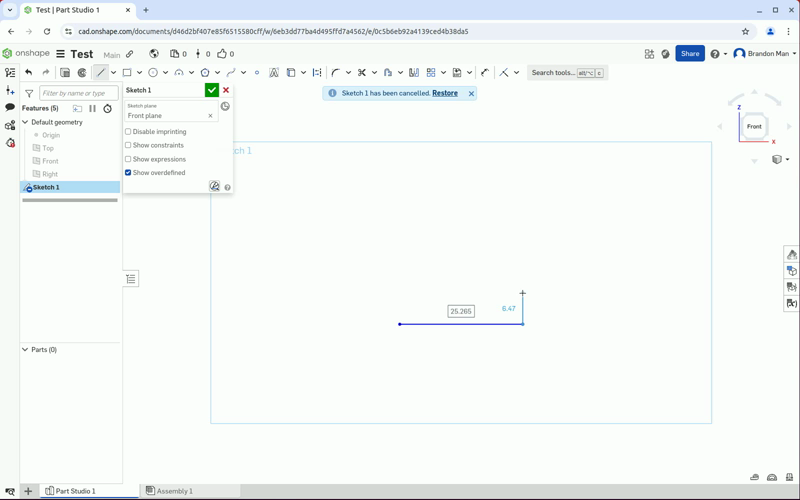
key_down(shift)
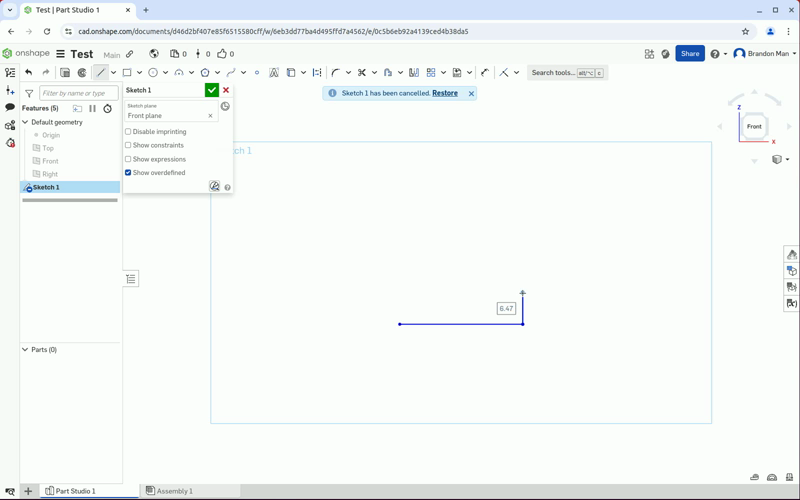
mouse_move(399, 292)
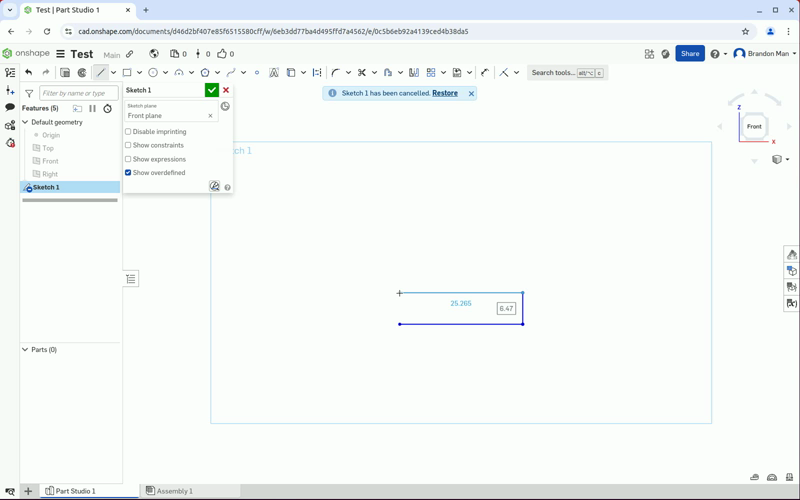
click(399, 292)
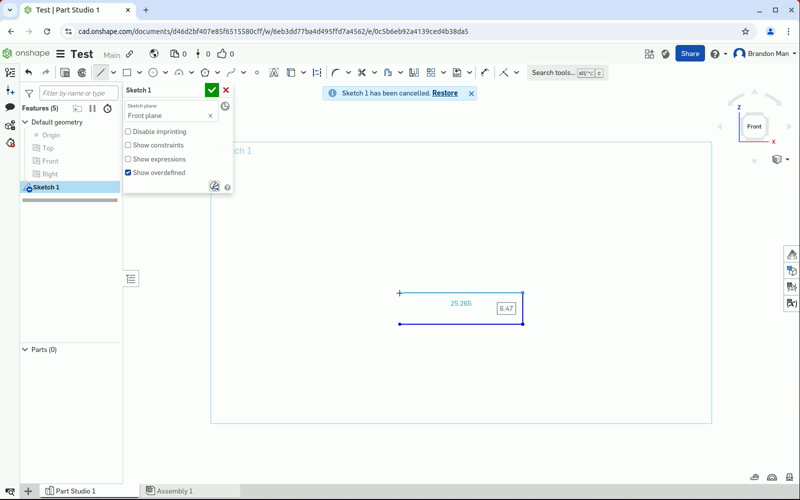
key_up(shift)
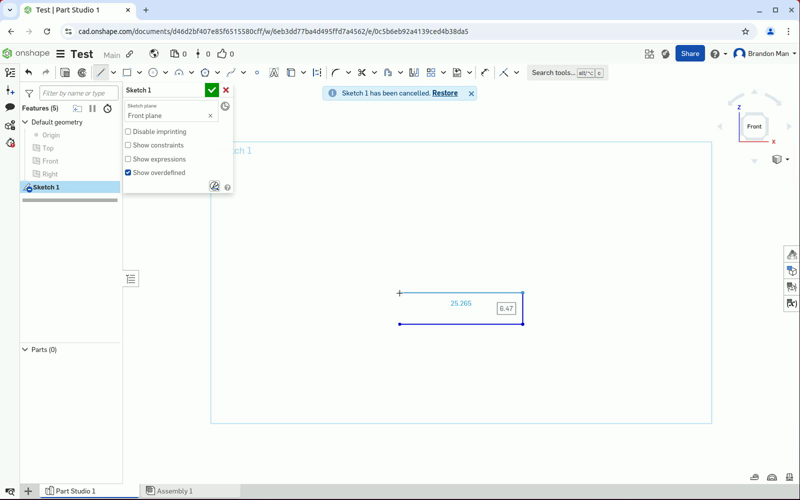
mouse_move(429, 292)
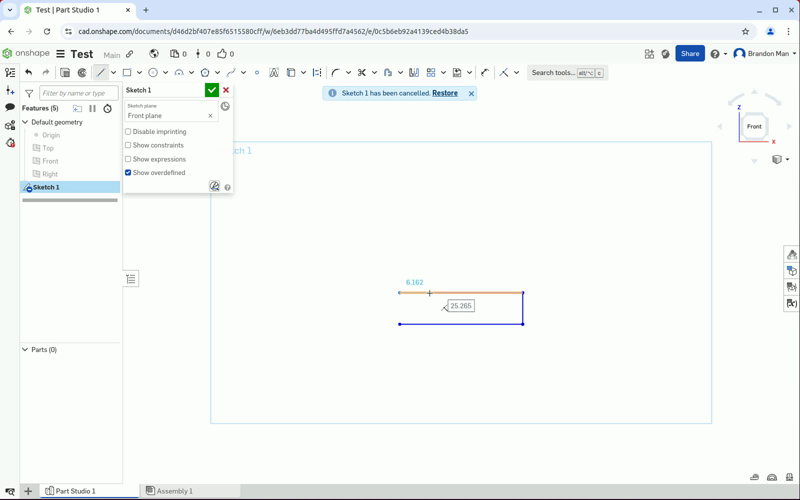
key_down(shift)
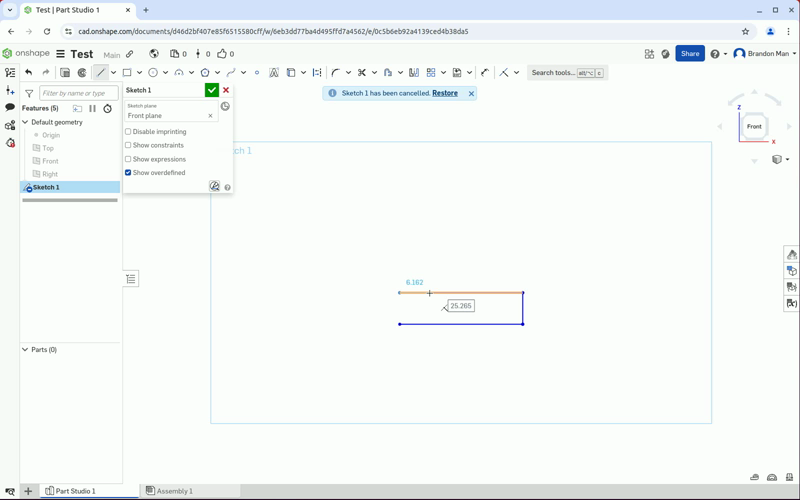
mouse_move(399, 324)
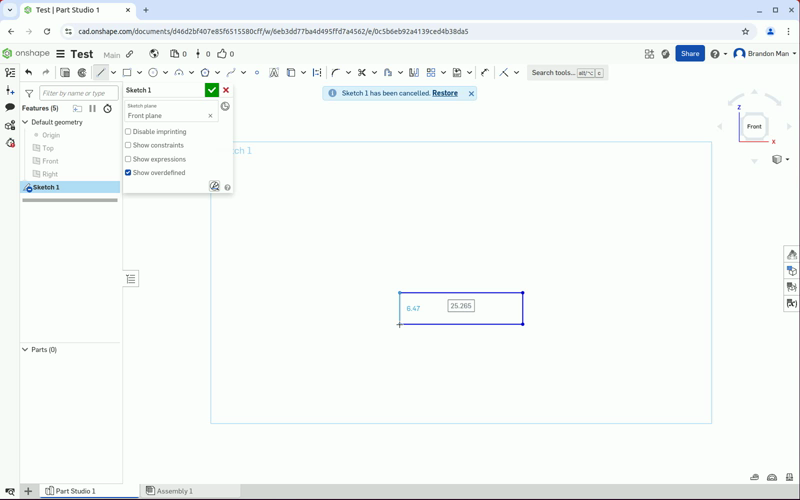
key_up(shift)
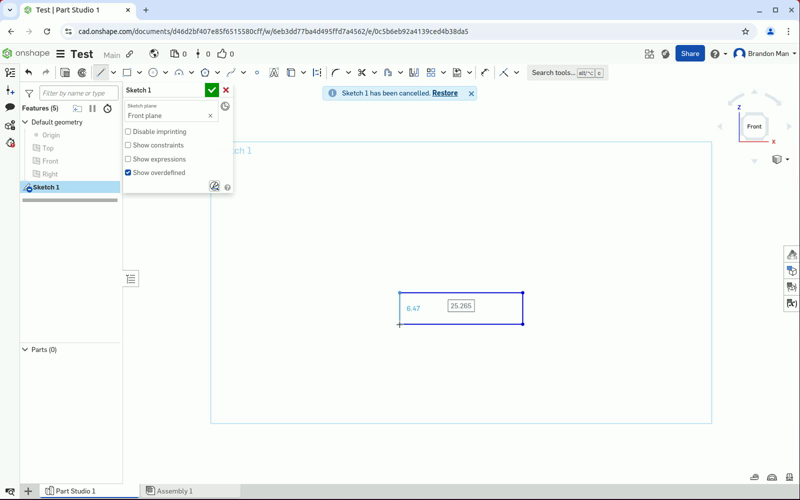
click(399, 324)
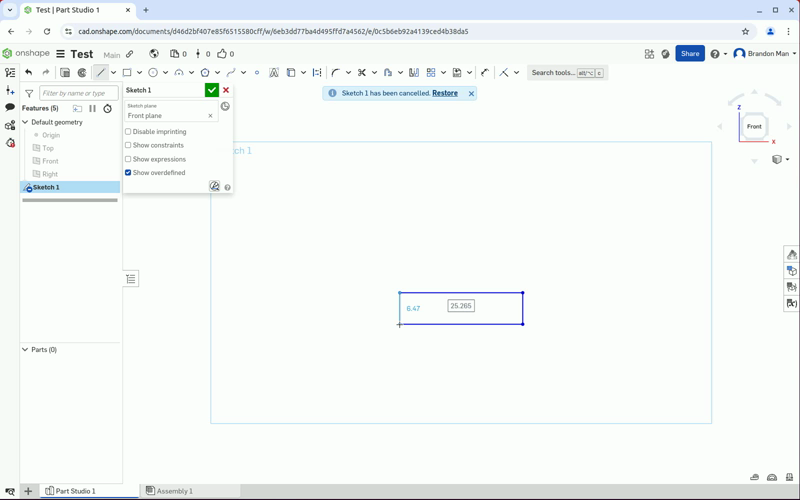
key(esc)
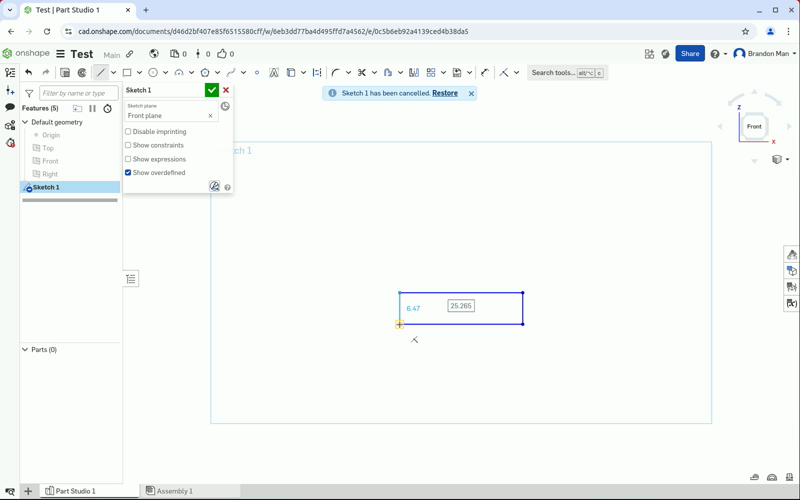
mouse_move(437, 296)
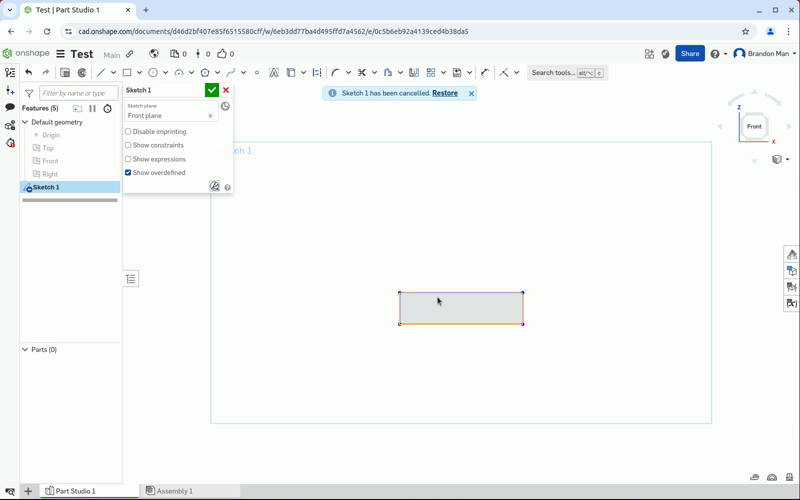
click(437, 296)
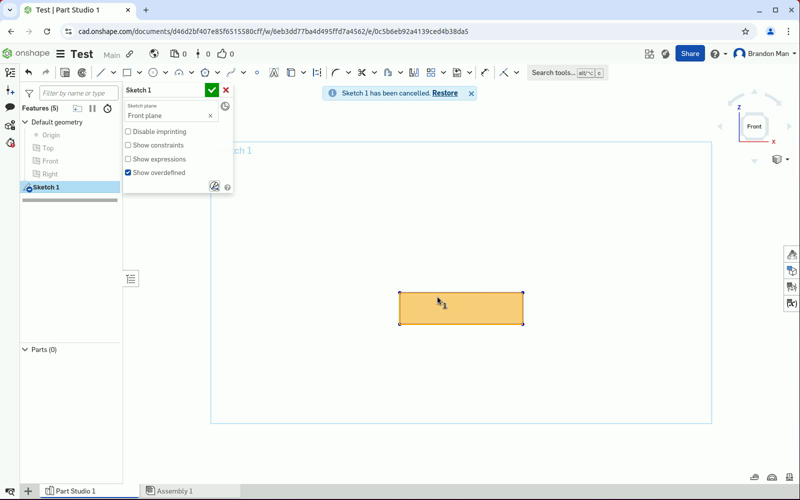
mouse_move(73, 352)
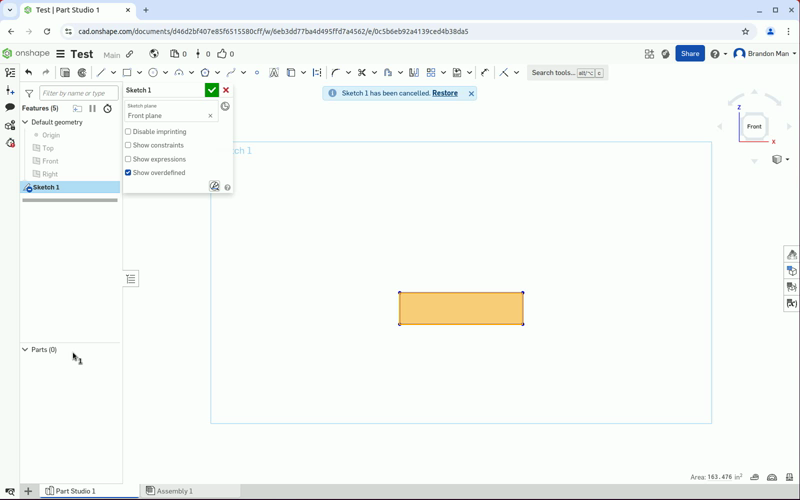
key(shift+y)
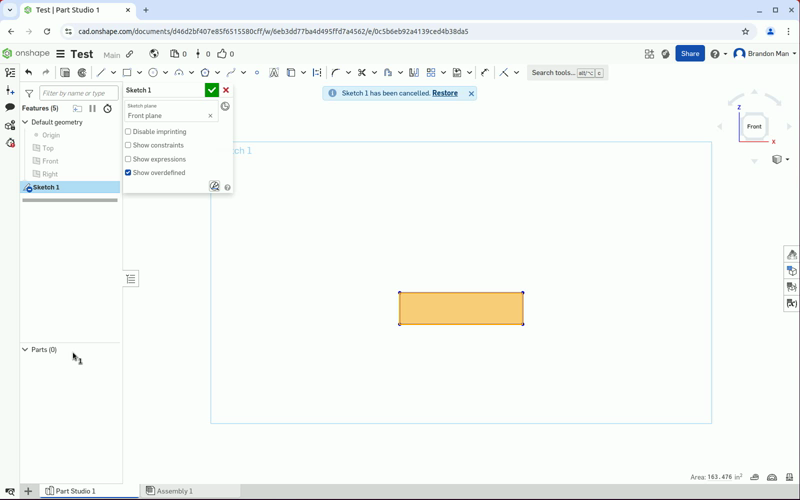
key(shift+e)
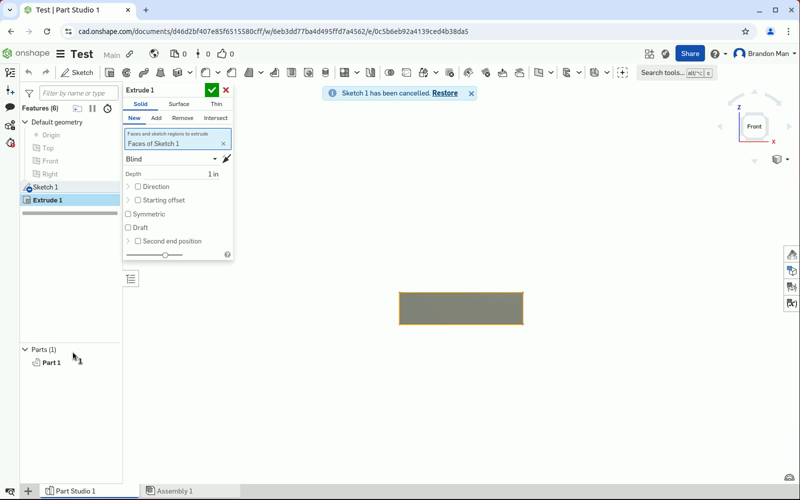
mouse_move(143, 106)
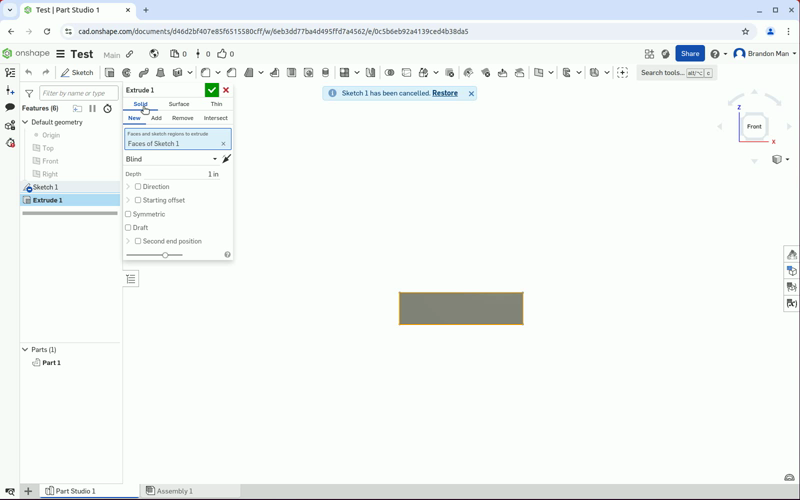
click(143, 106)
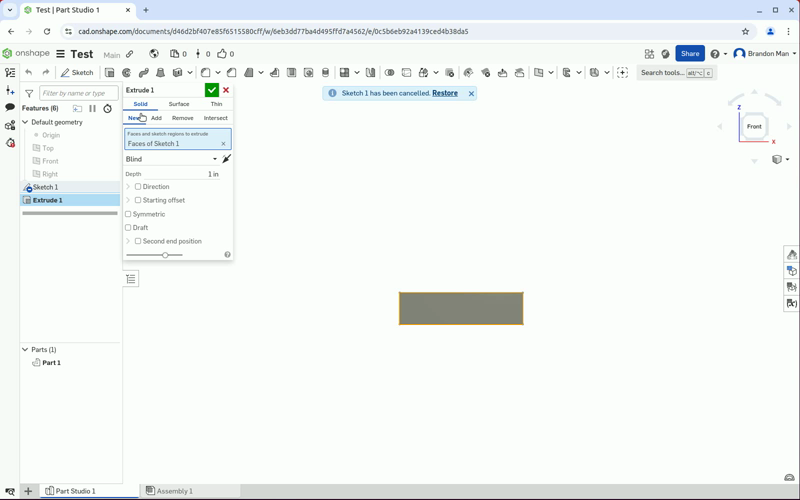
mouse_move(137, 120)
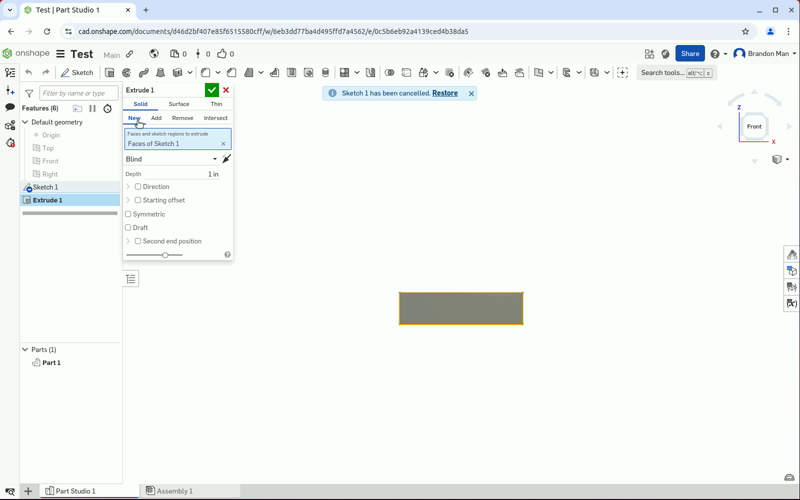
click(137, 120)
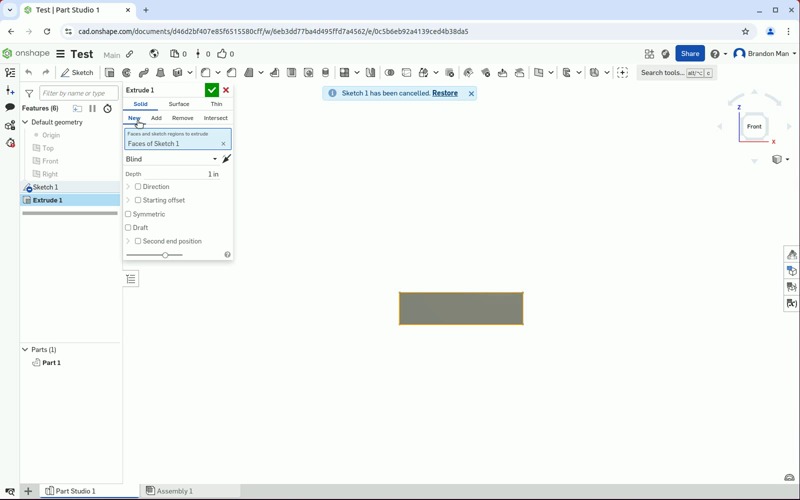
key(tab, 4)
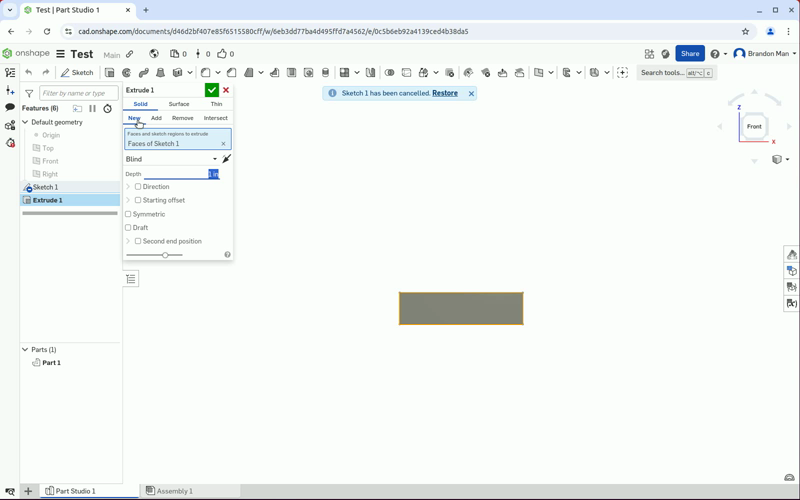
text(23.108)
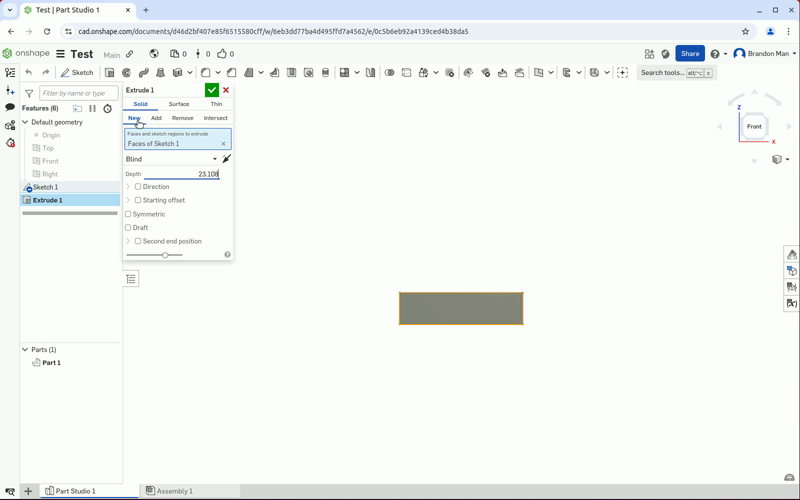
key(enter)
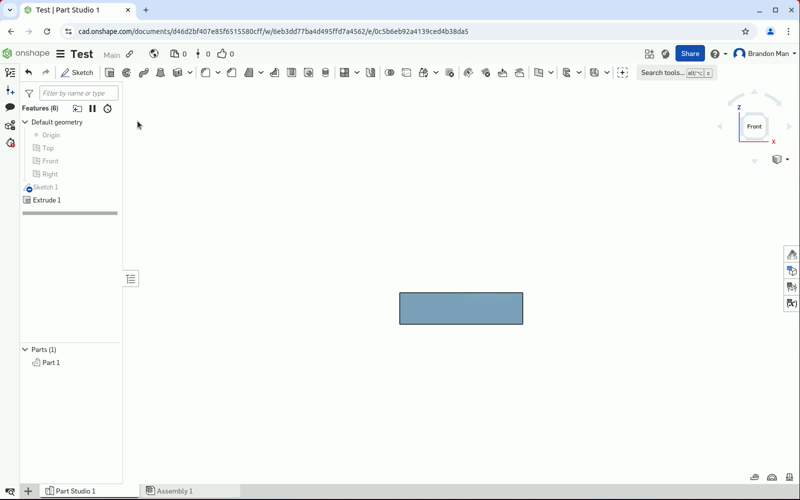
key(shift+h)
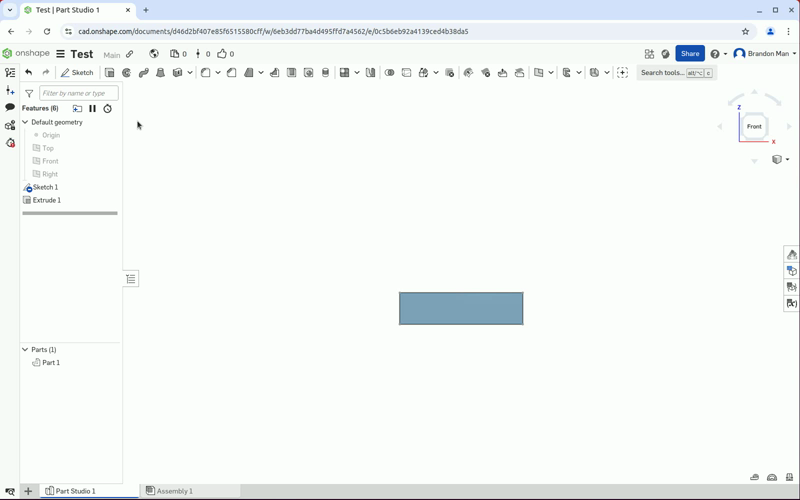
key(shift+h)
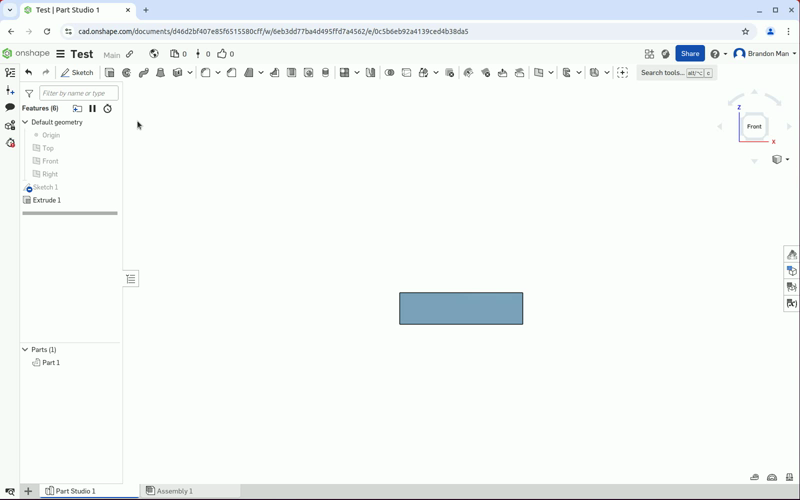
mouse_move(73, 189)
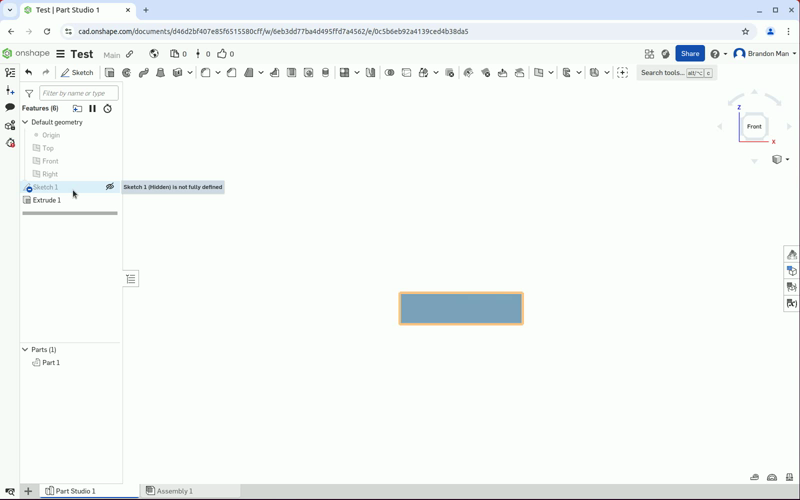
click(73, 189)
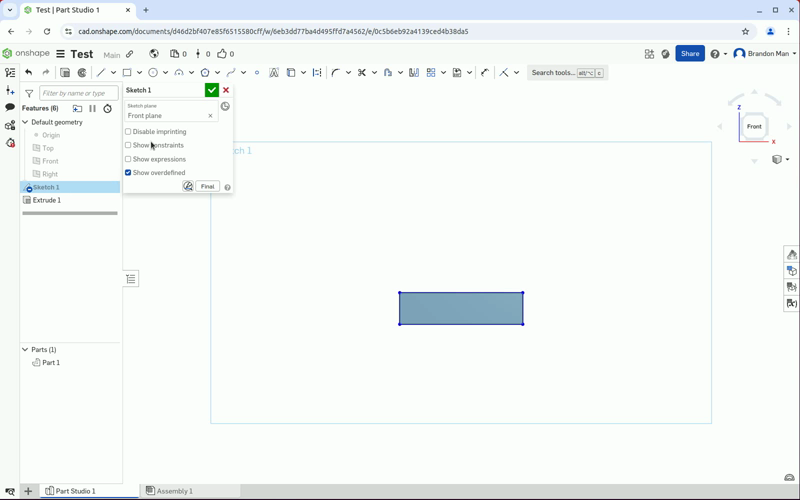
mouse_move(229, 92)
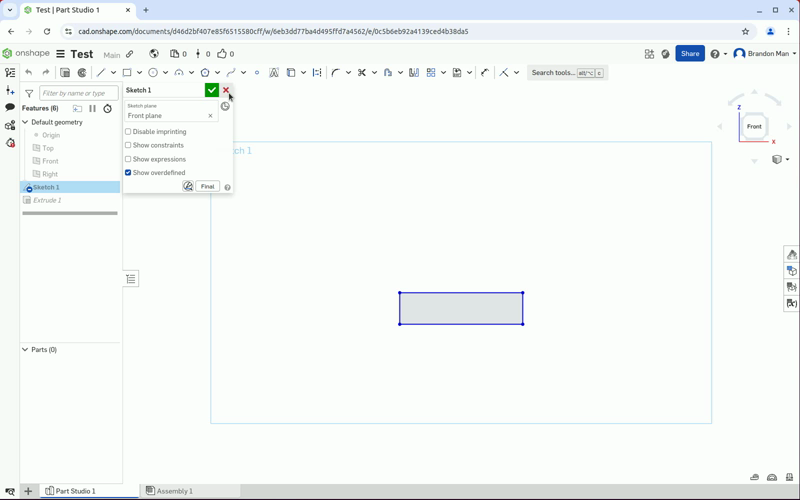
click(229, 92)
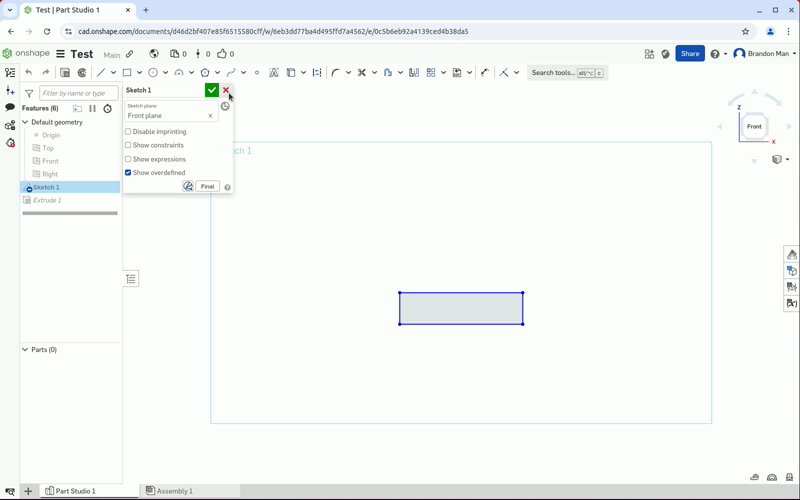
key(shift+s)
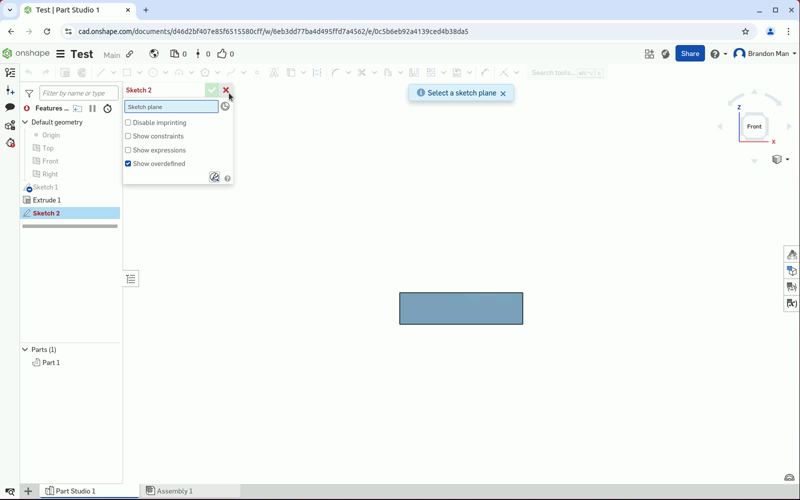
mouse_move(73, 163)
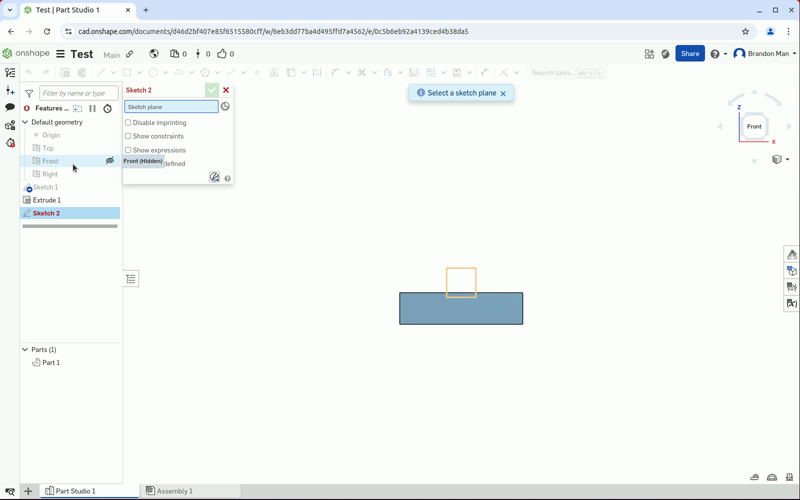
click(73, 163)
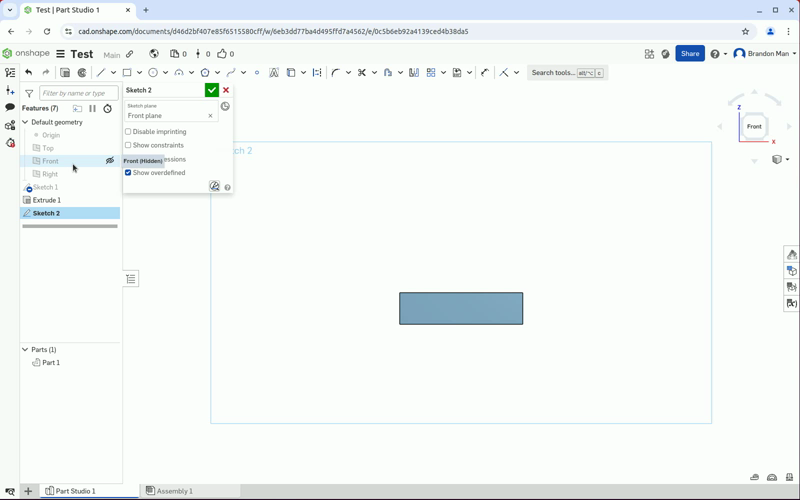
mouse_move(73, 352)
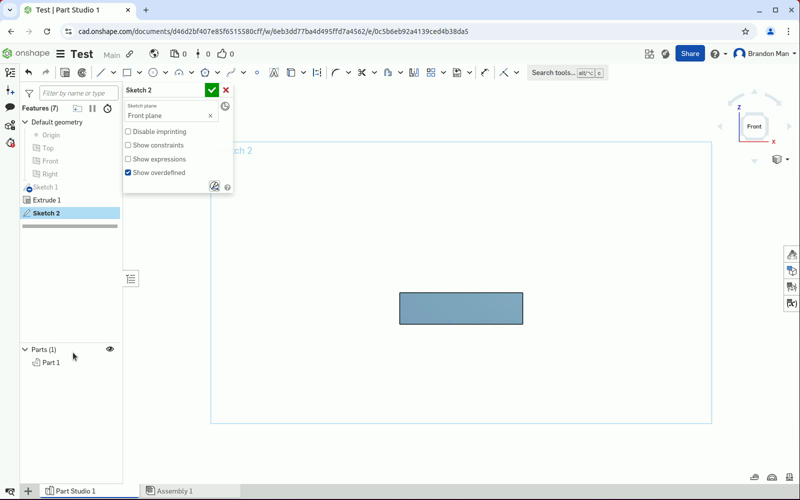
key(y)
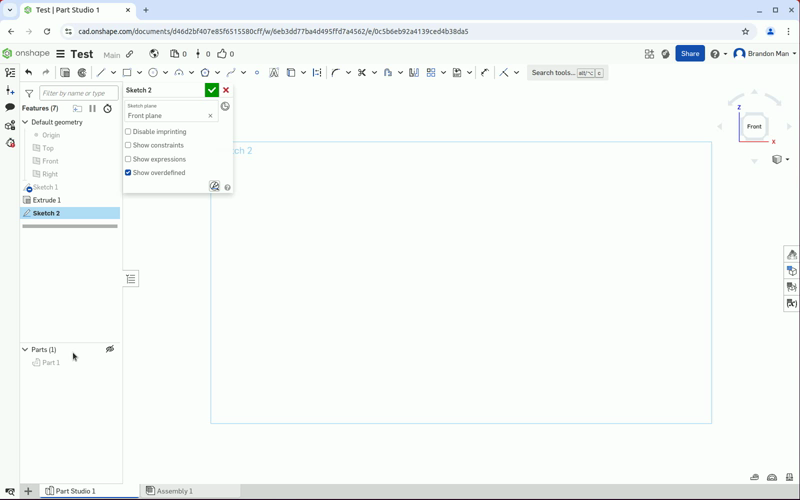
key(l)
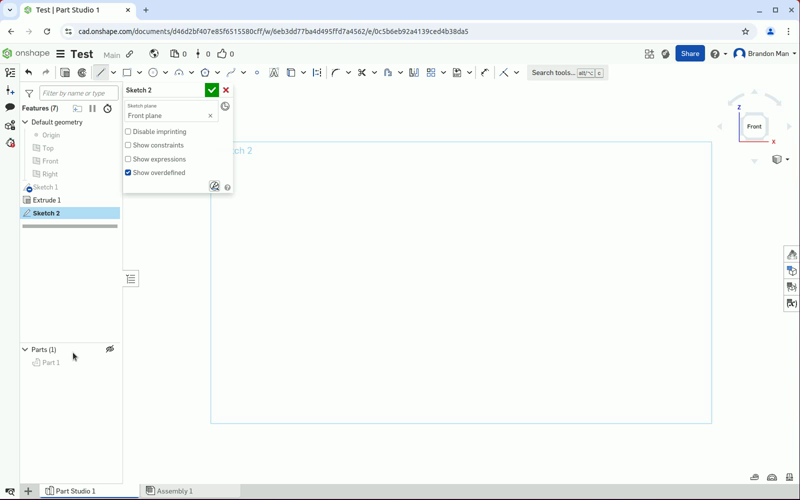
key_down(shift)
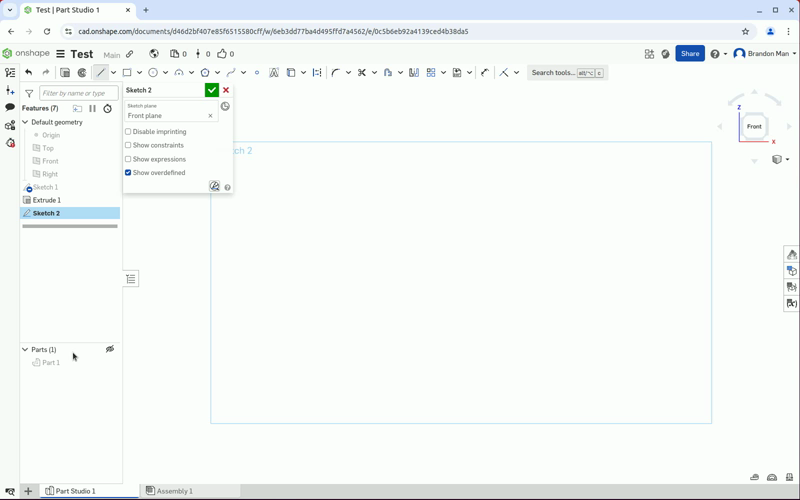
mouse_move(399, 293)
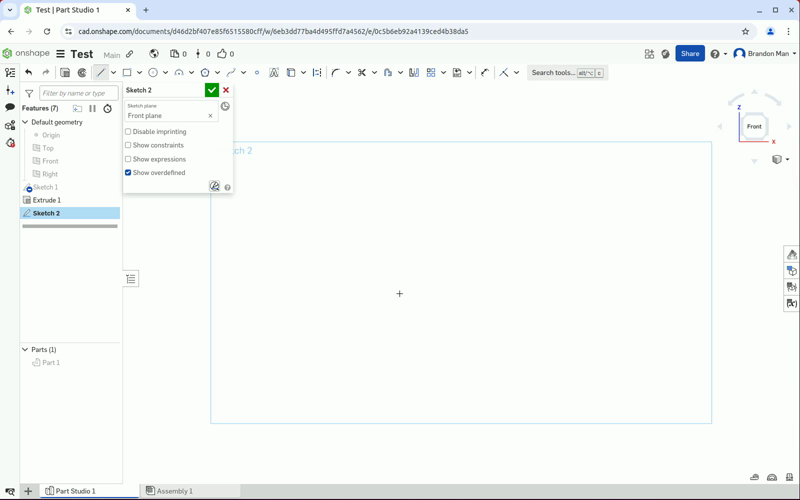
click(399, 293)
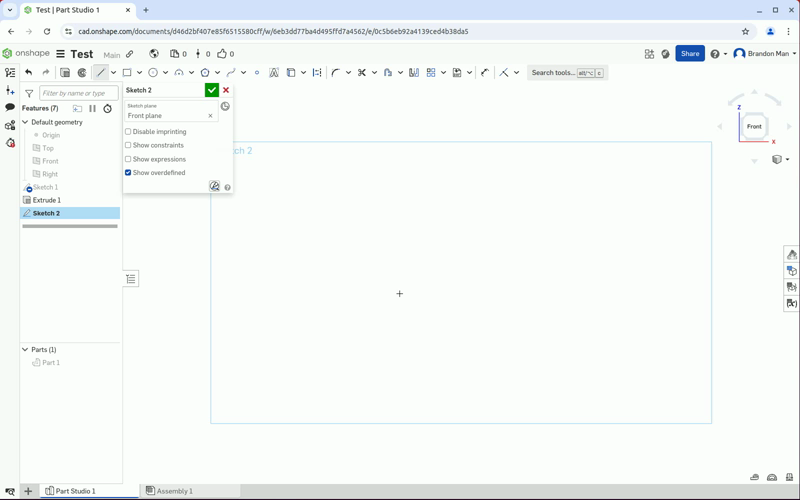
key_up(shift)
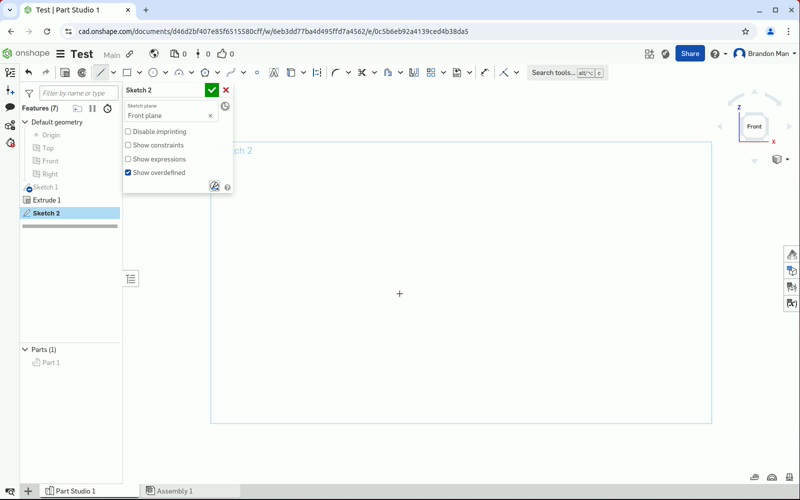
key_down(shift)
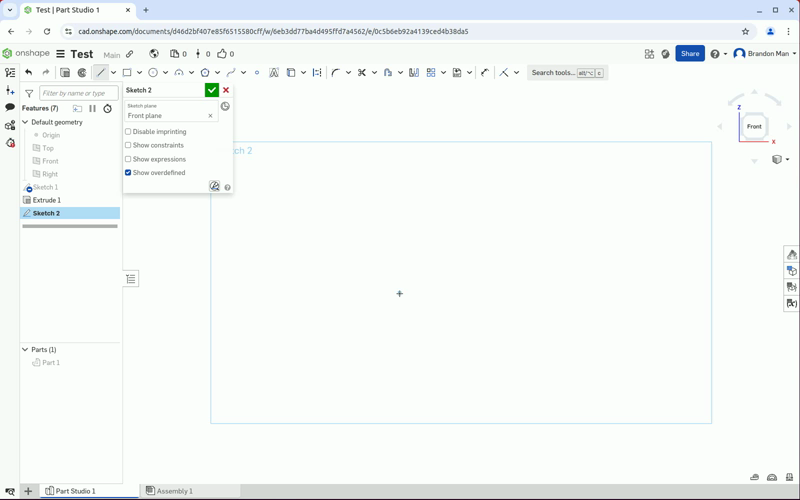
mouse_move(522, 293)
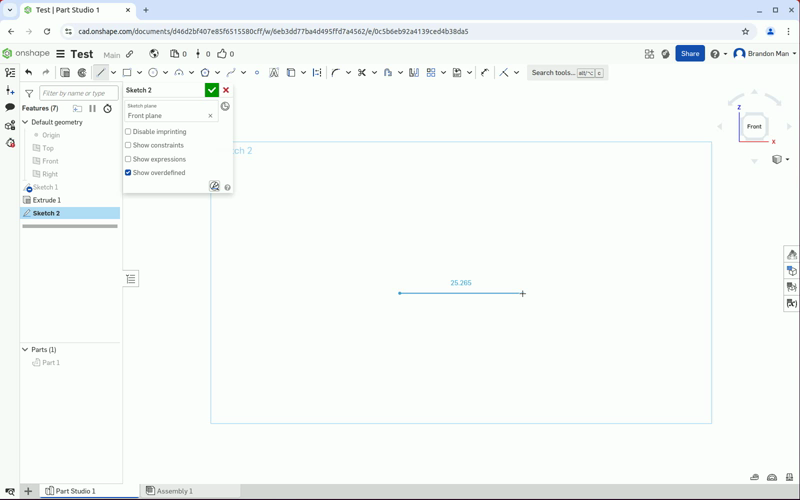
click(522, 293)
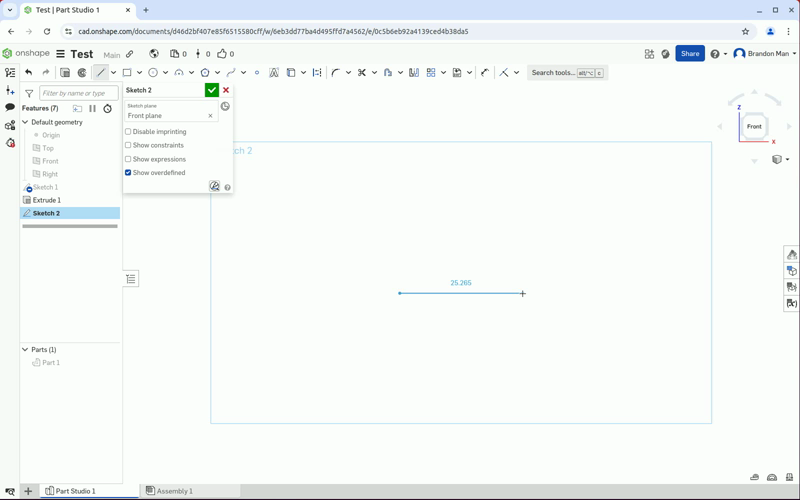
key_up(shift)
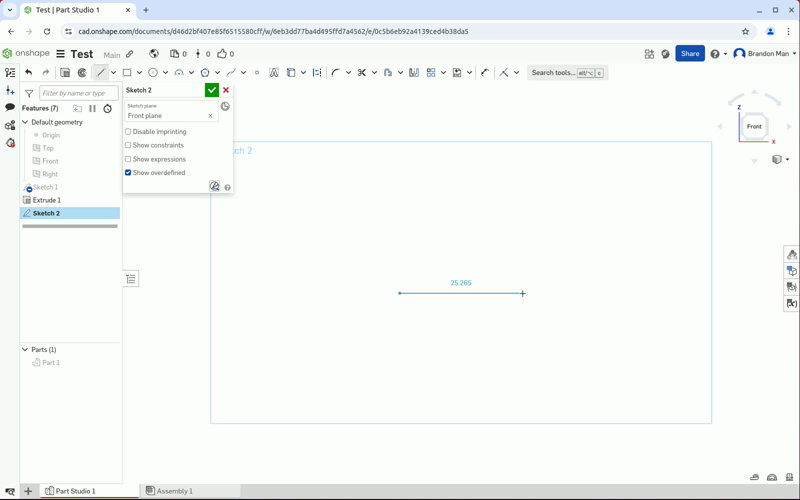
key_down(shift)
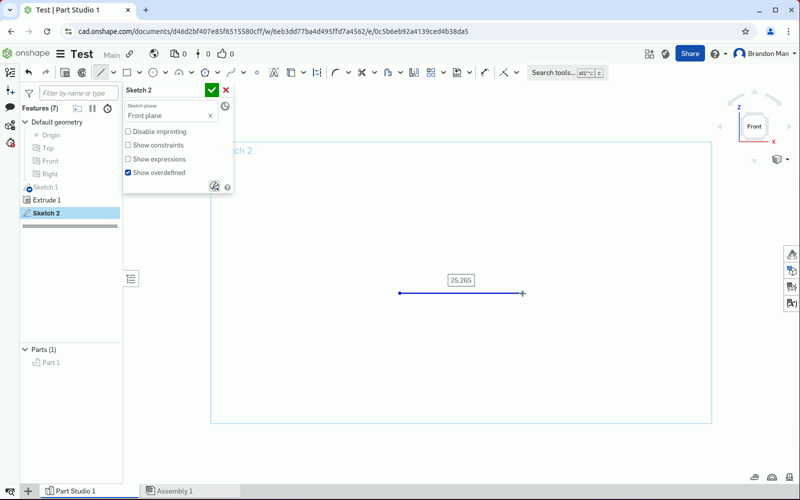
mouse_move(522, 211)
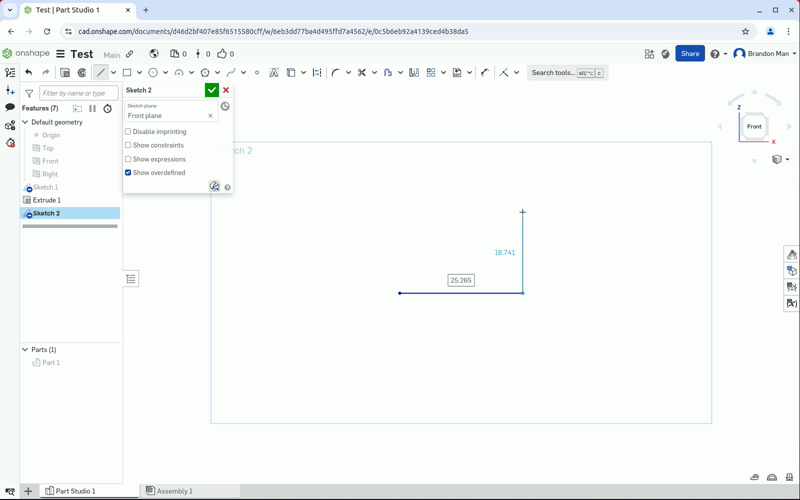
click(522, 211)
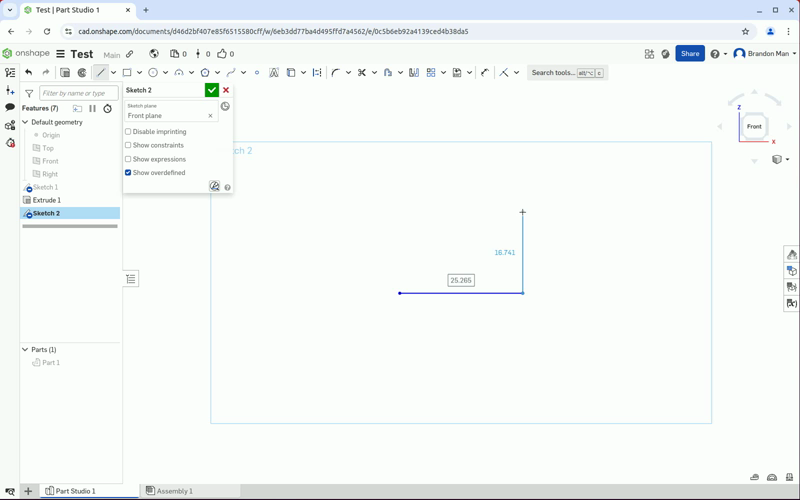
key_up(shift)
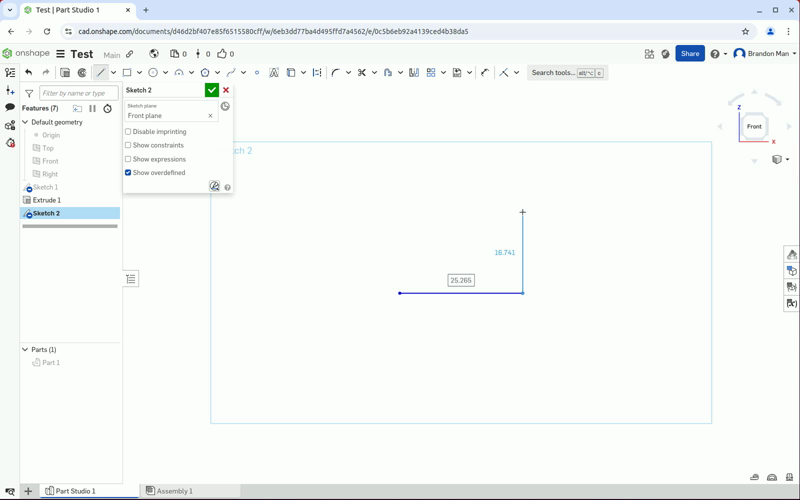
key_down(shift)
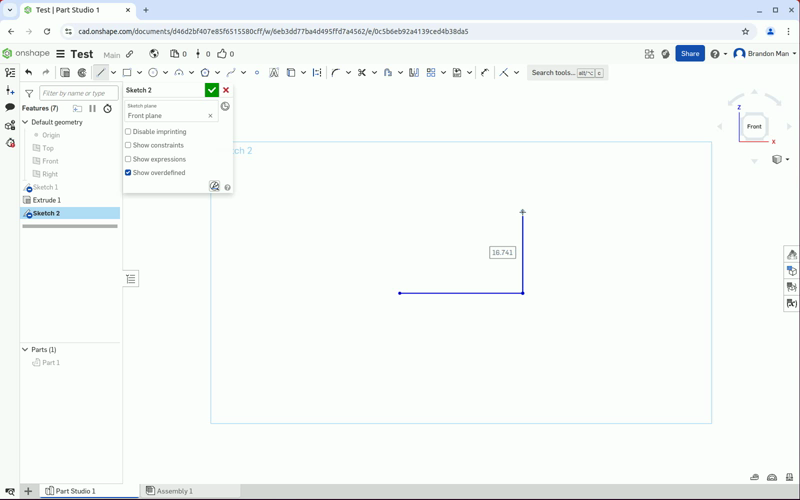
mouse_move(552, 211)
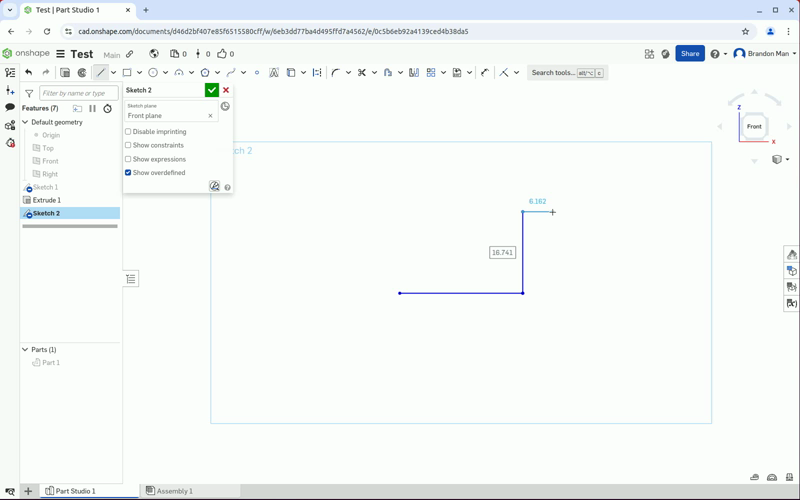
mouse_move(483, 211)
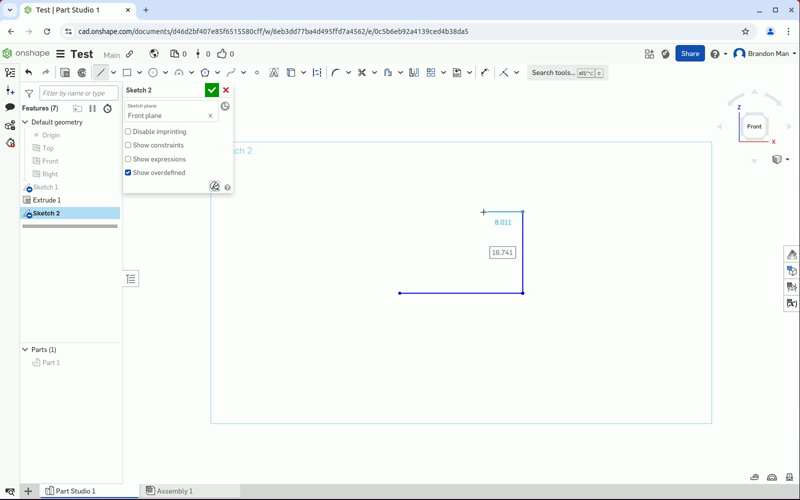
click(483, 211)
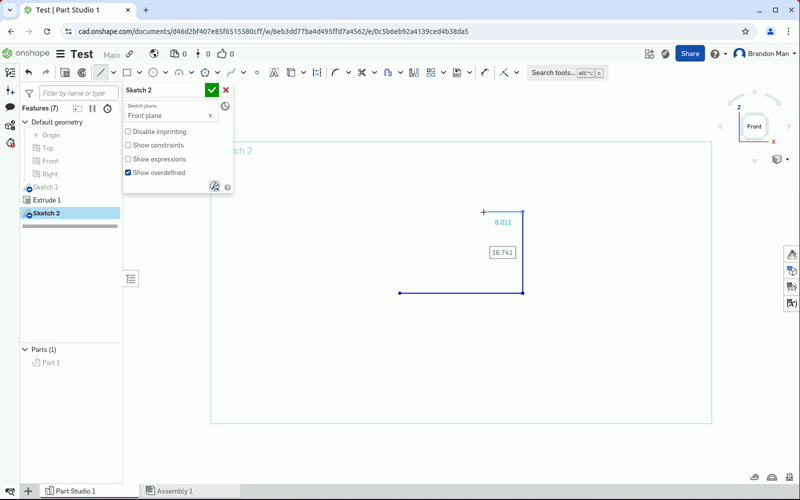
key_up(shift)
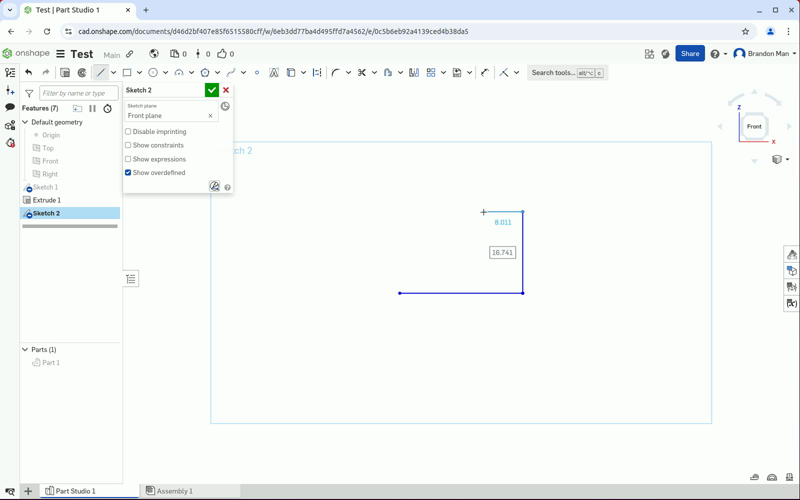
key_down(shift)
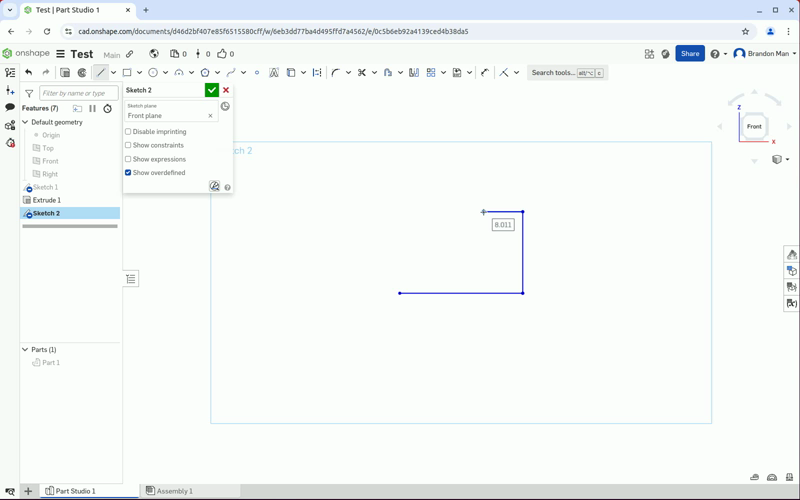
mouse_move(513, 211)
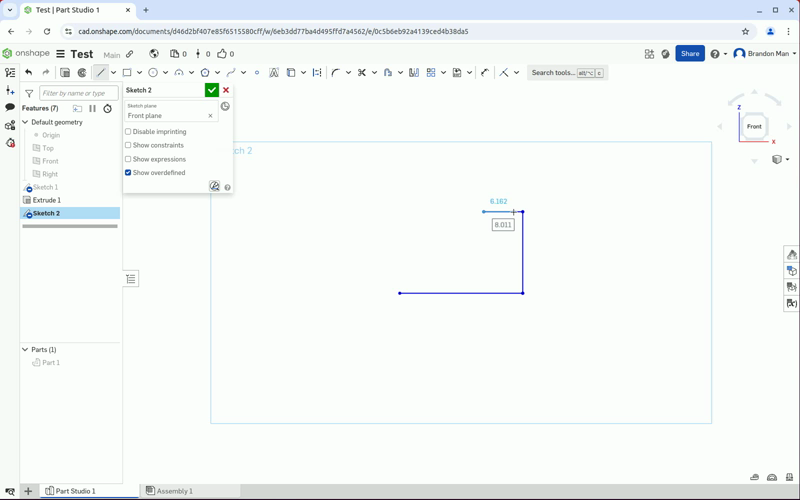
mouse_move(483, 257)
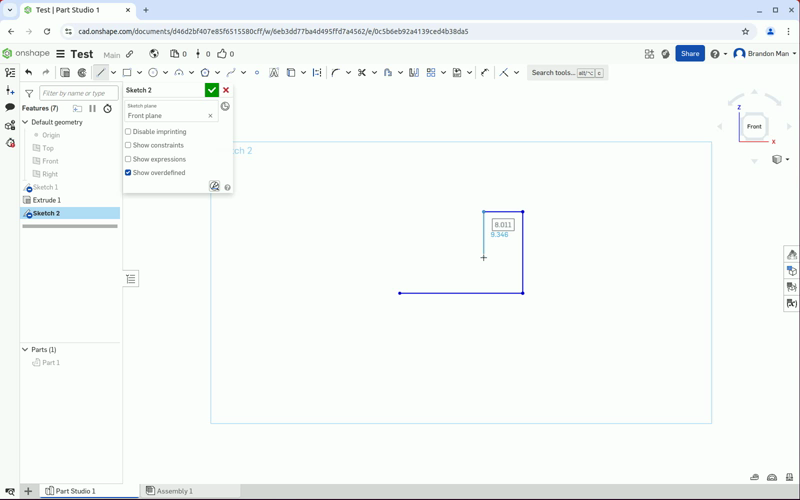
click(483, 257)
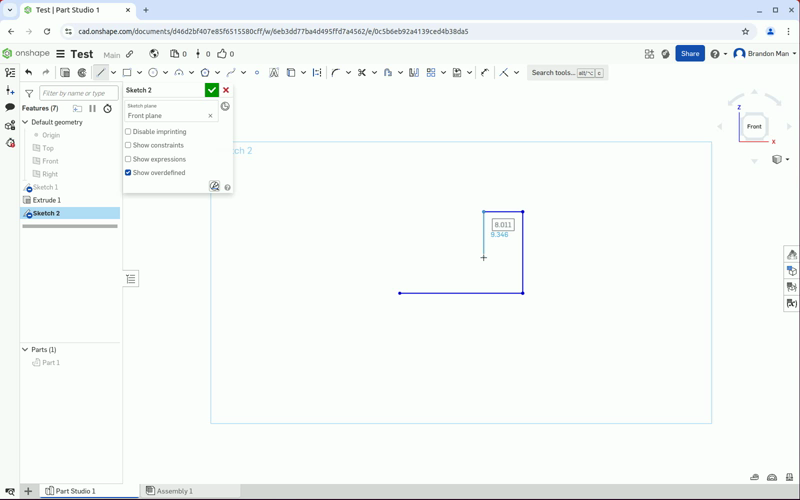
key_up(shift)
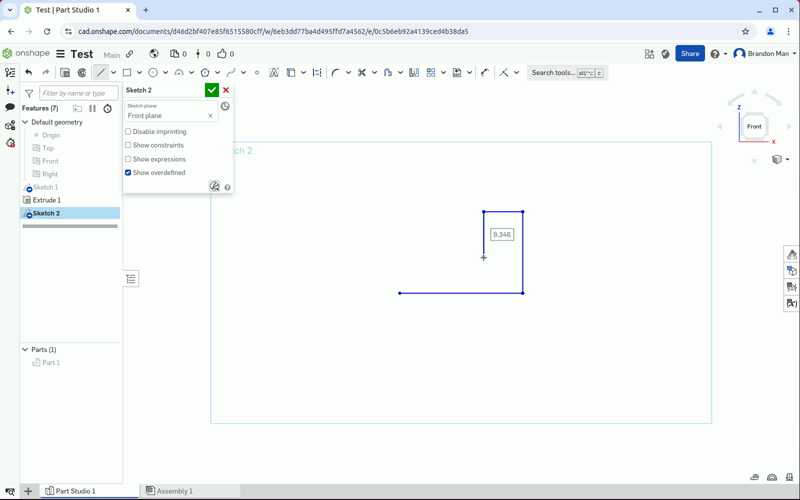
key_down(shift)
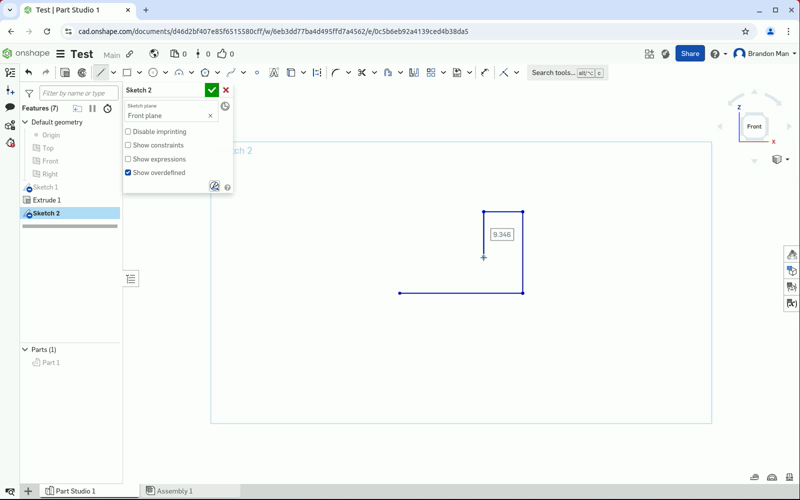
mouse_move(513, 257)
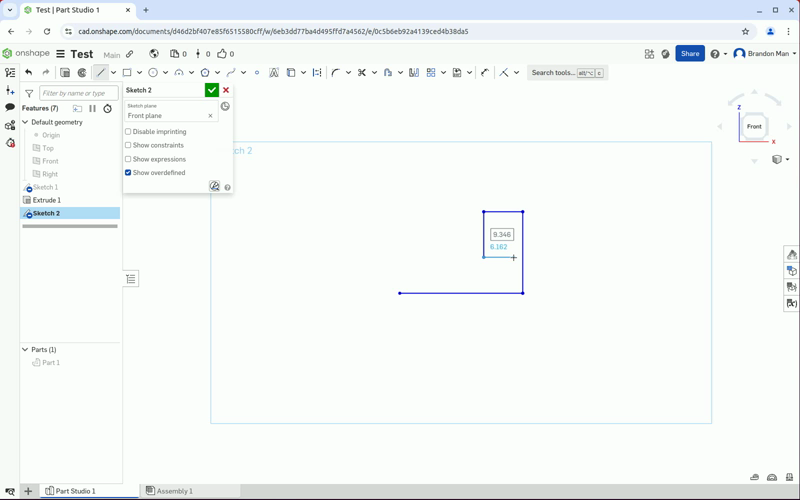
mouse_move(438, 257)
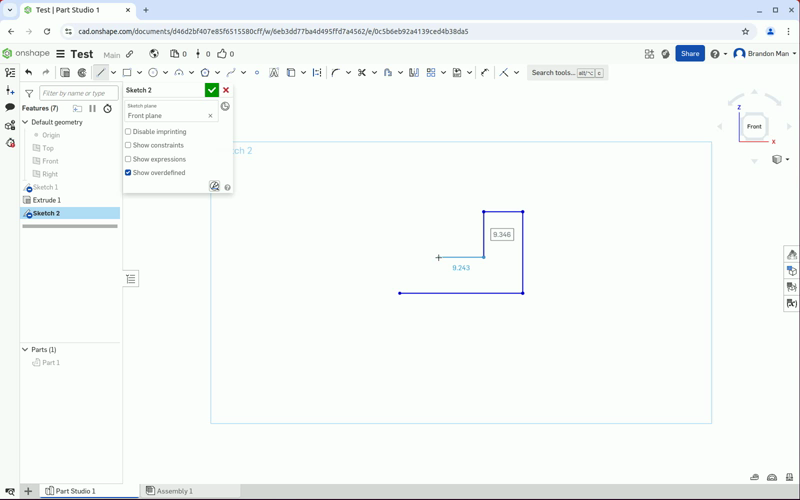
click(438, 257)
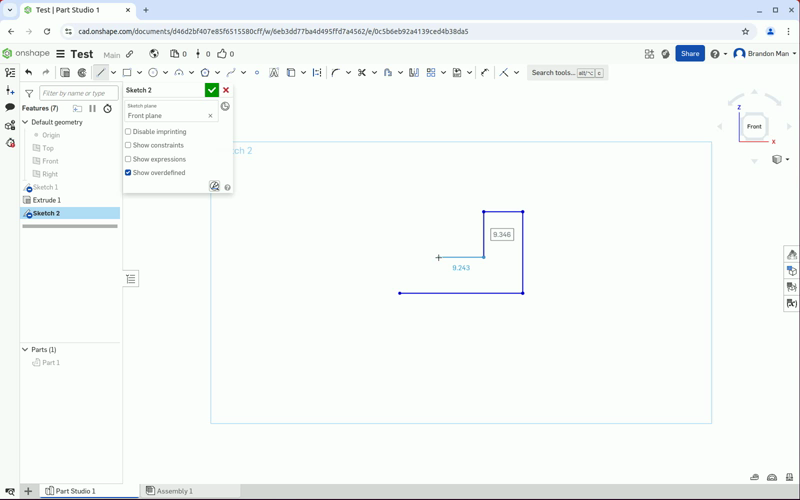
key_up(shift)
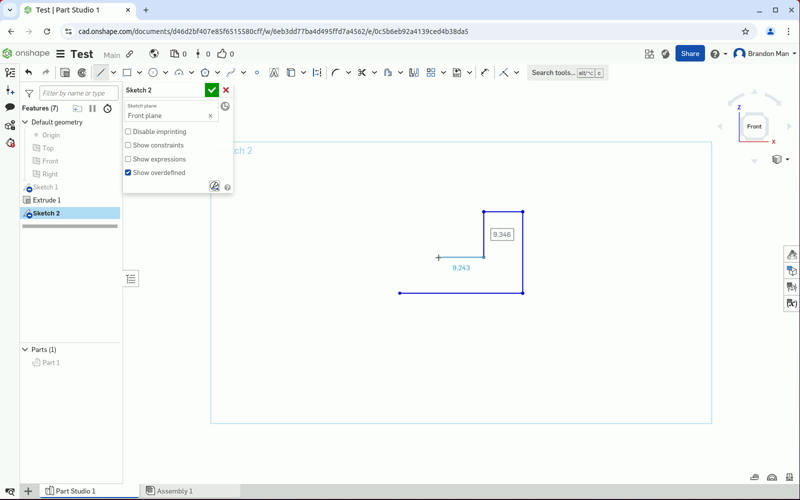
key_down(shift)
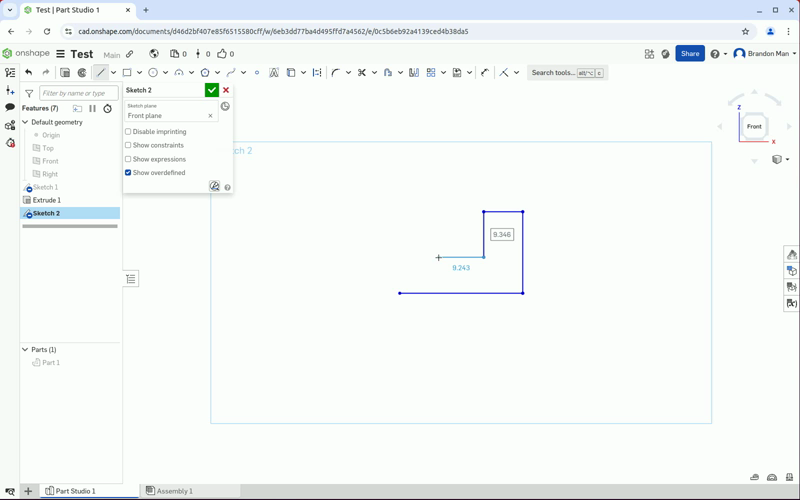
mouse_move(468, 257)
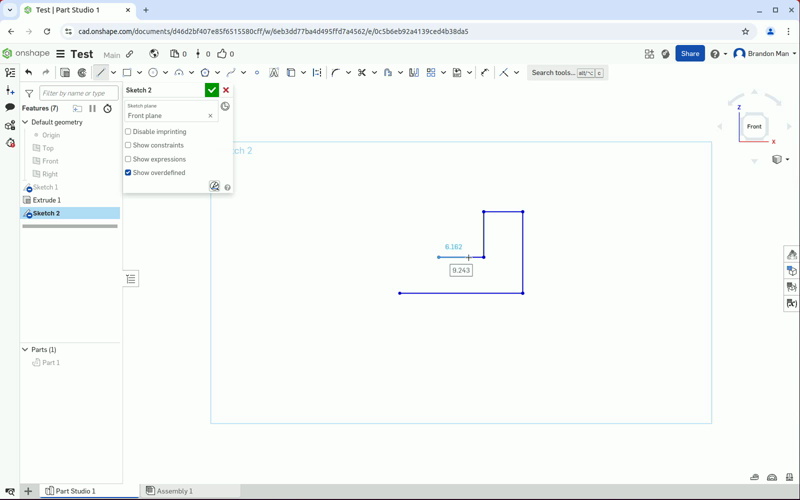
mouse_move(438, 211)
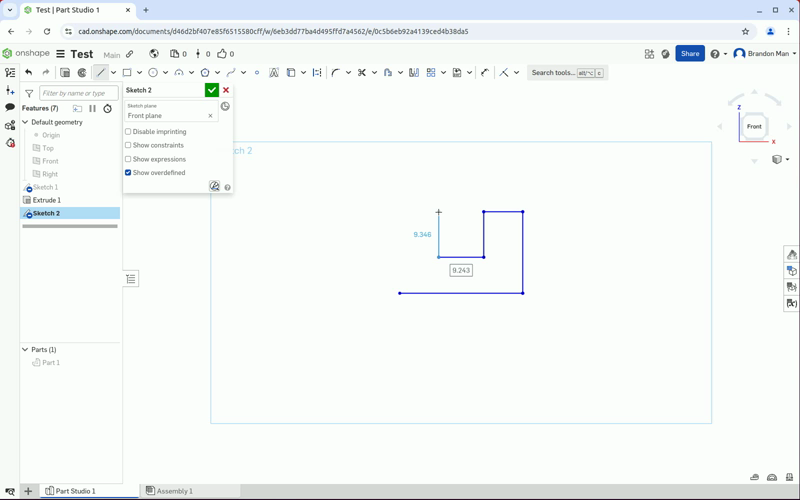
click(438, 211)
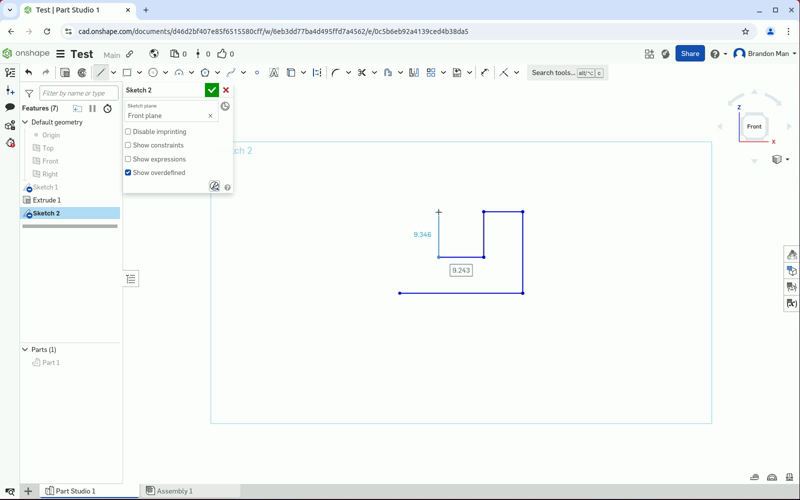
key_up(shift)
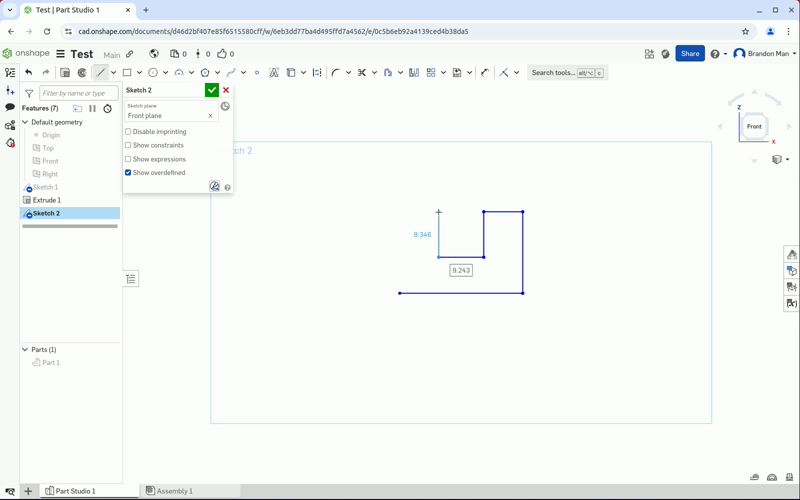
key_down(shift)
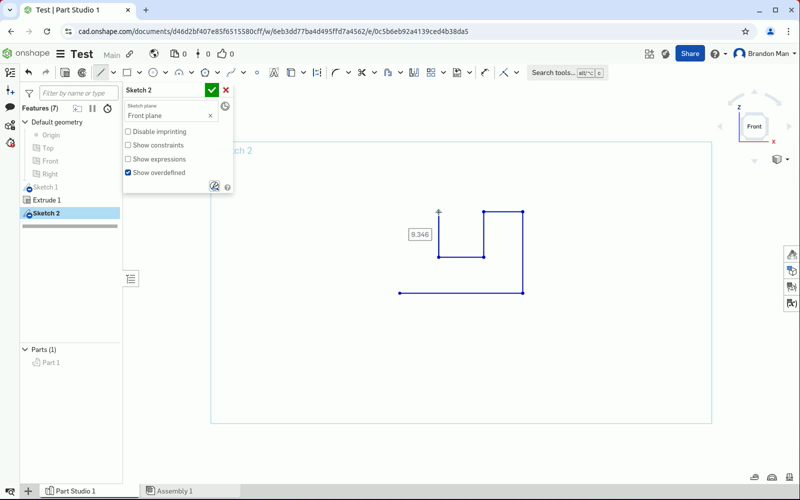
mouse_move(468, 211)
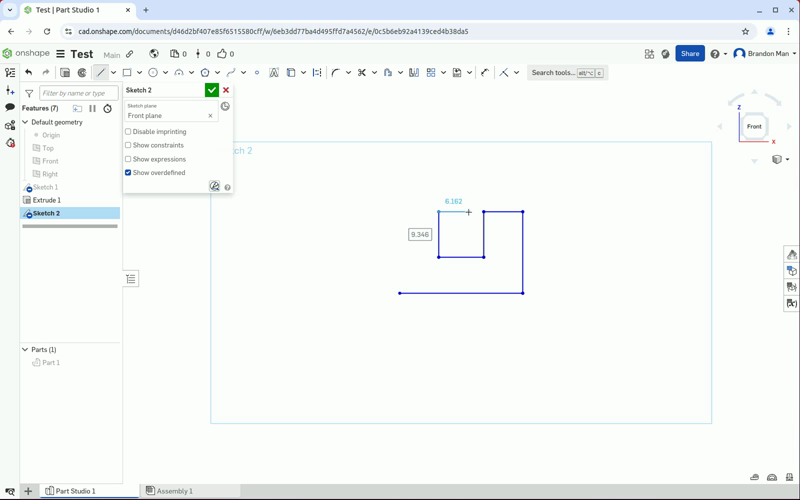
mouse_move(399, 211)
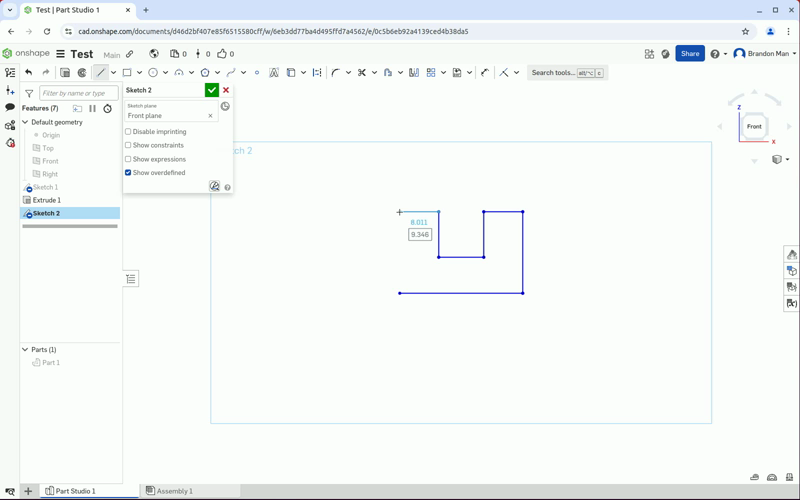
click(399, 211)
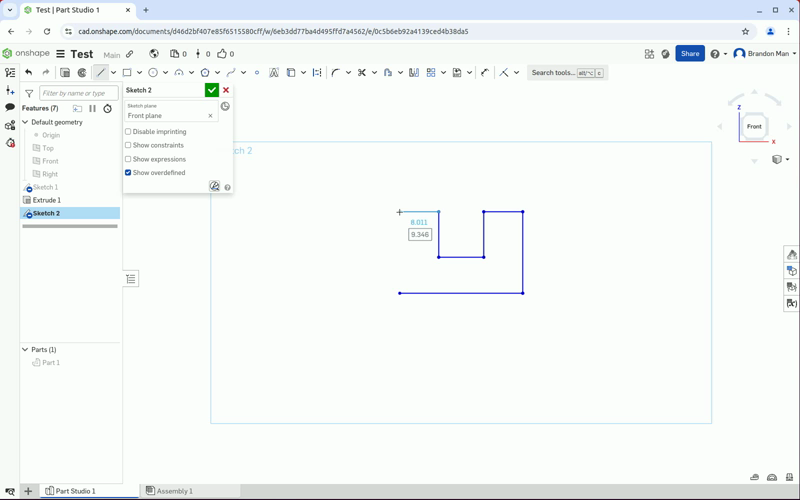
key_up(shift)
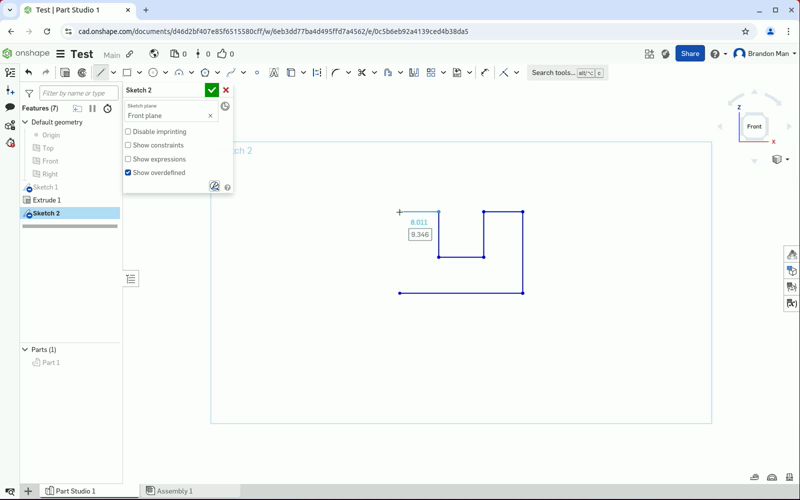
key_down(shift)
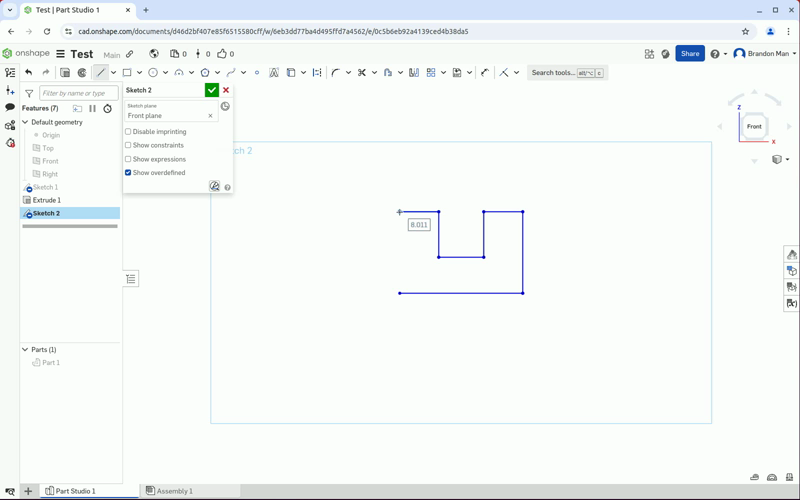
mouse_move(399, 293)
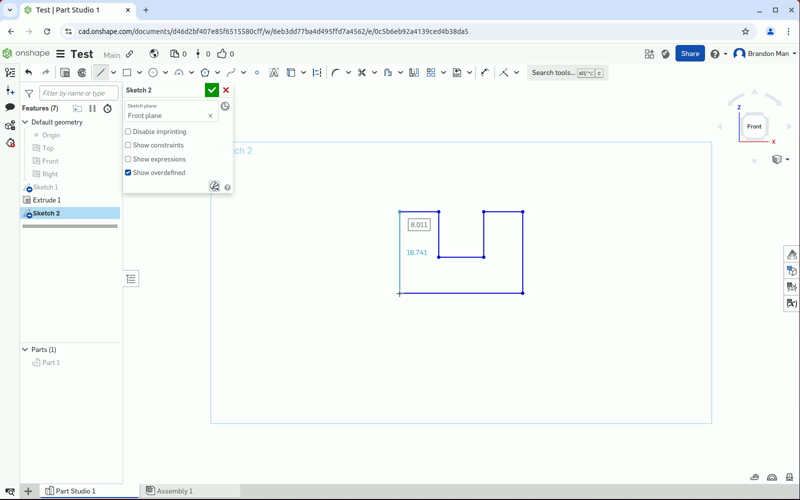
key_up(shift)
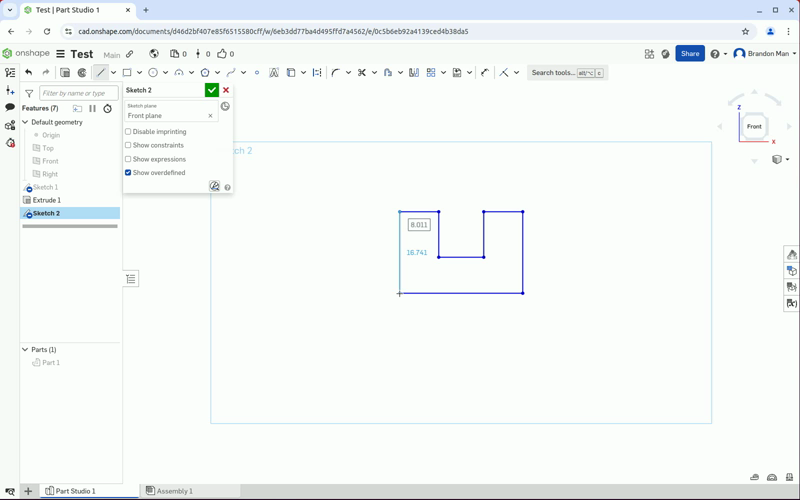
click(399, 293)
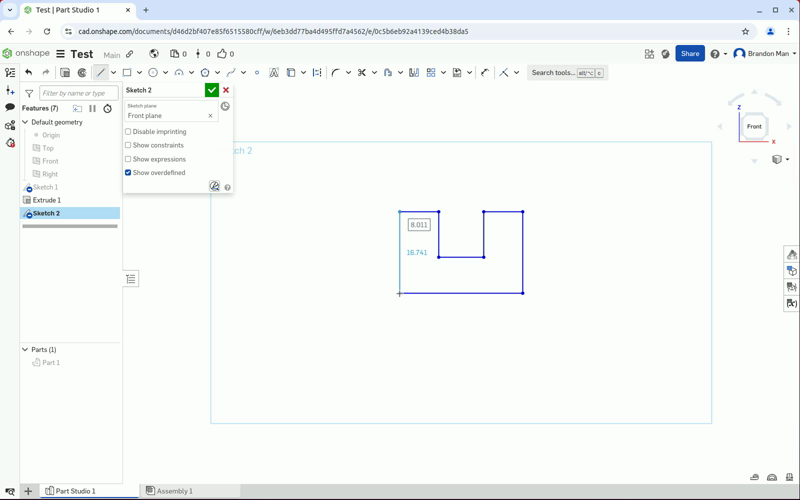
key(esc)
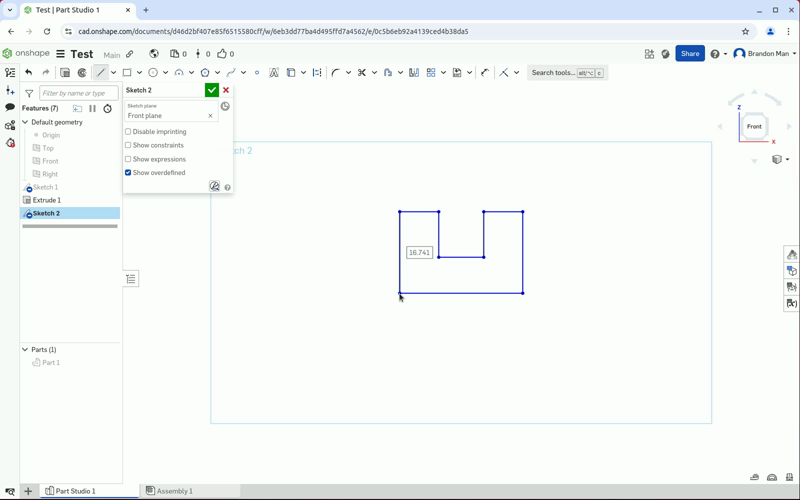
mouse_move(511, 226)
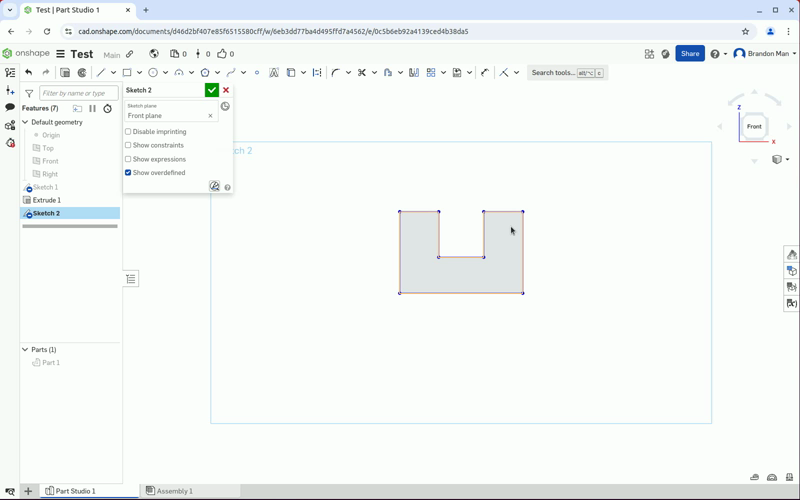
click(511, 226)
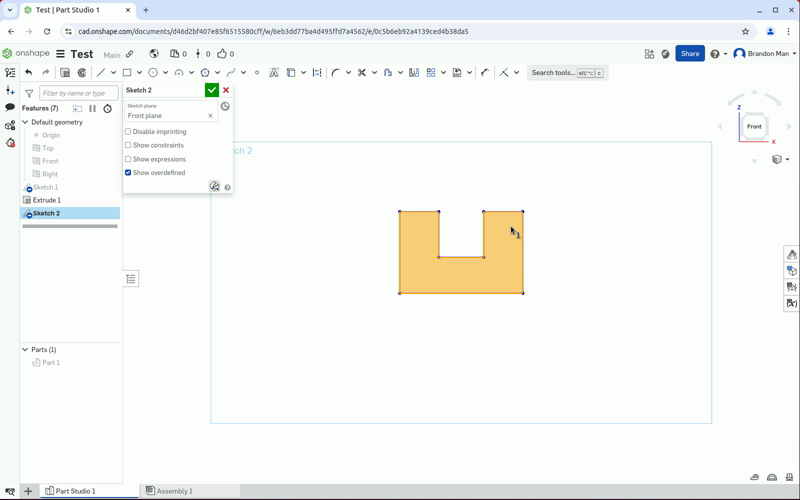
mouse_move(73, 352)
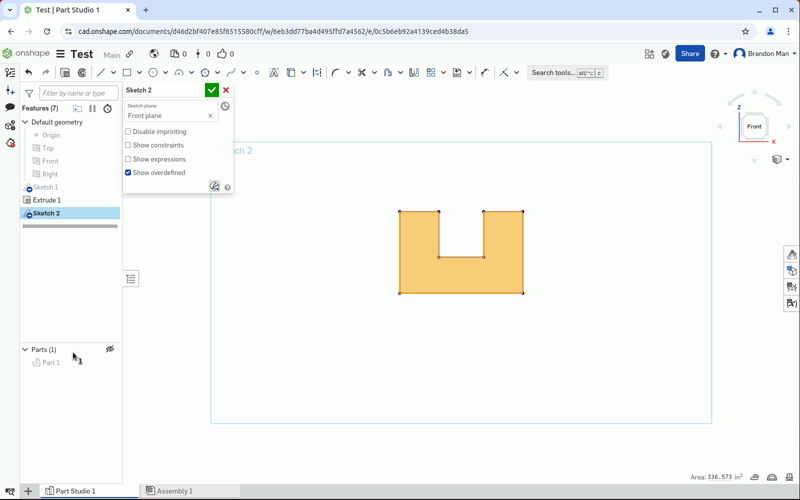
key(shift+y)
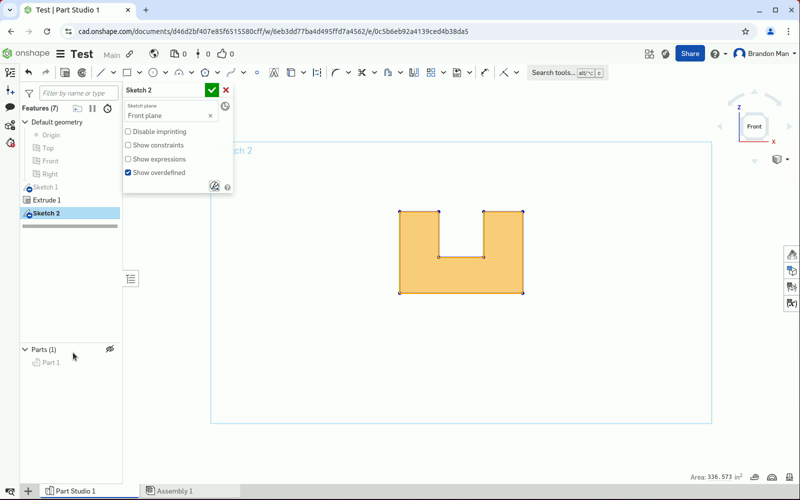
key(shift+e)
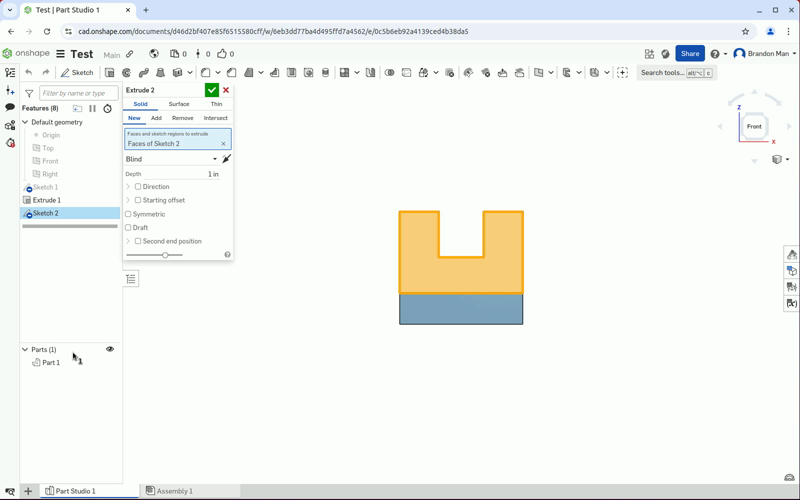
mouse_move(143, 106)
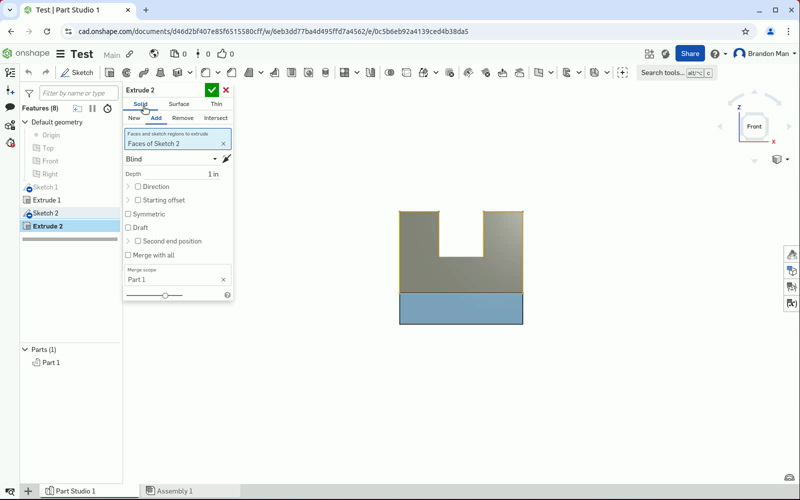
click(143, 106)
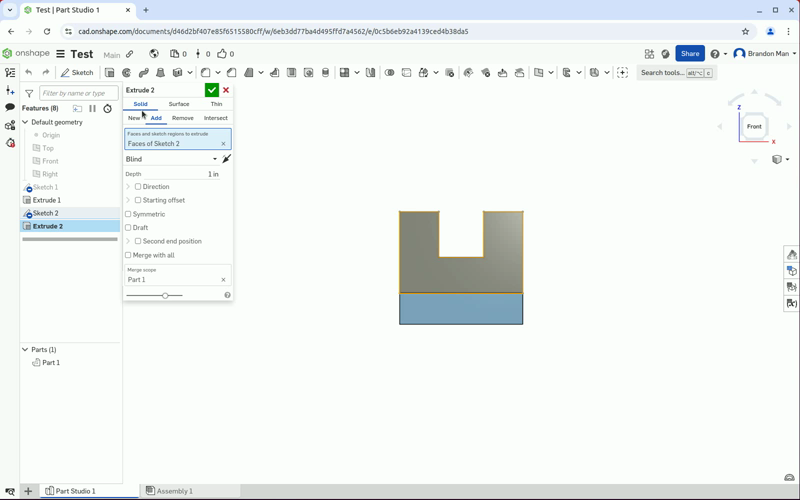
mouse_move(137, 120)
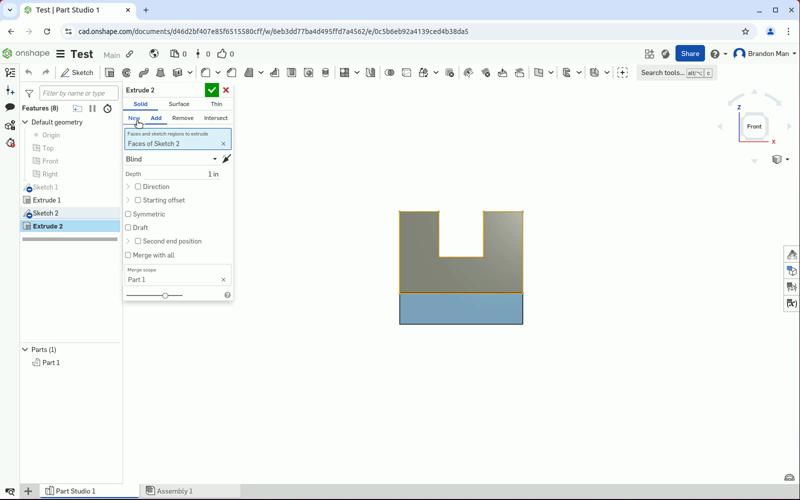
click(137, 120)
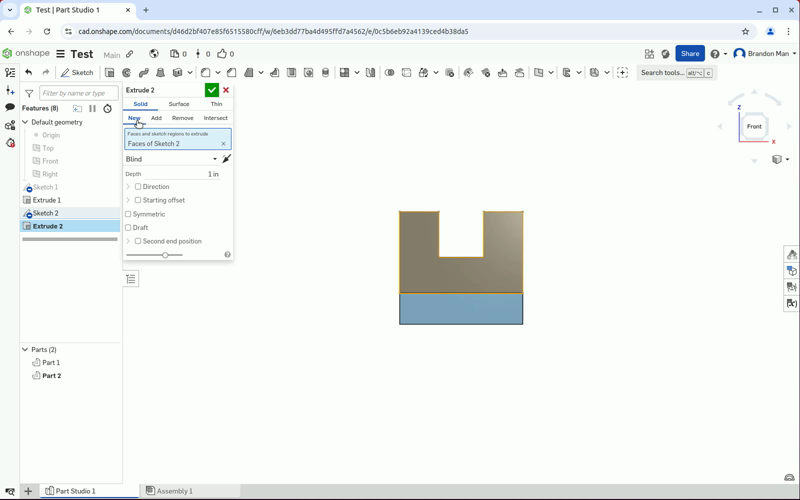
key(tab, 4)
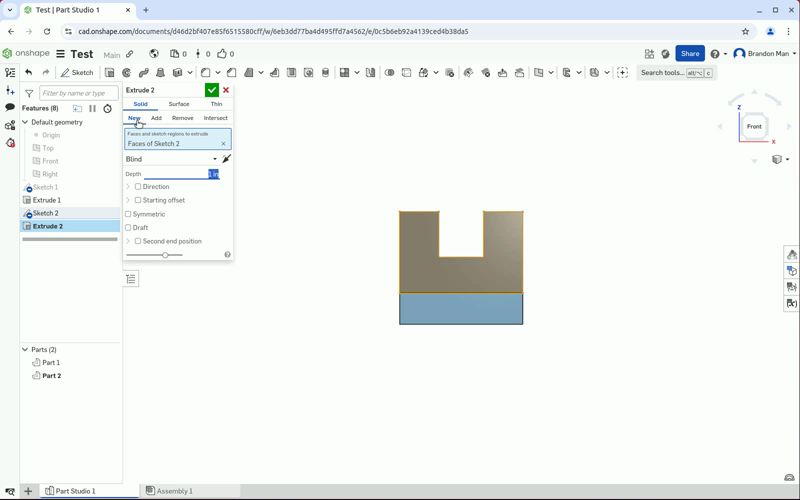
text(8.425)
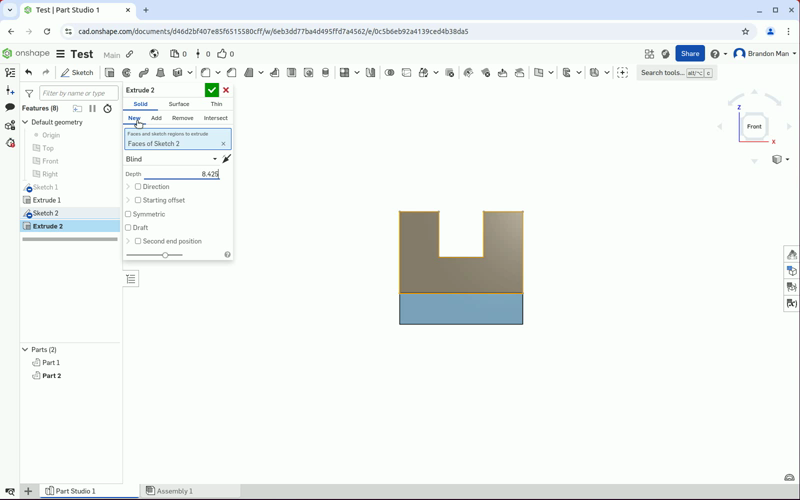
key(enter)
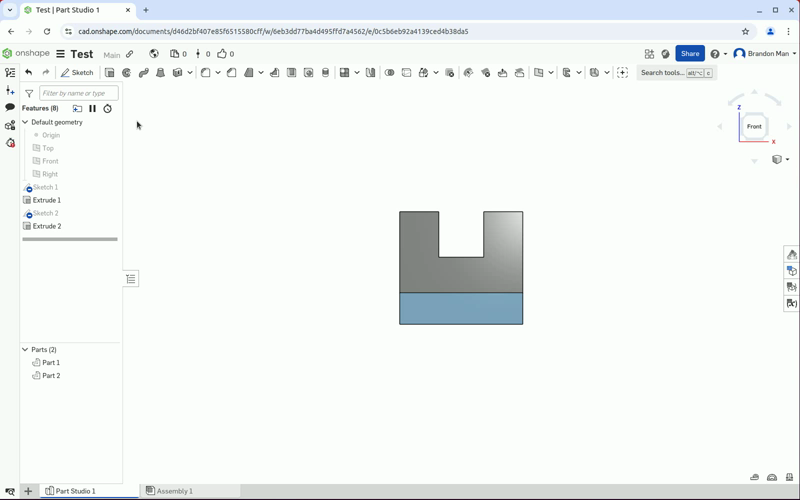
key(shift+h)
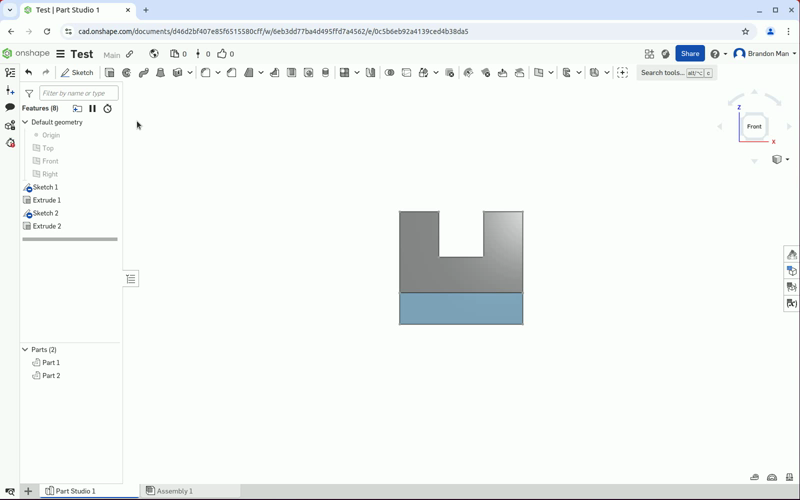
key(shift+h)
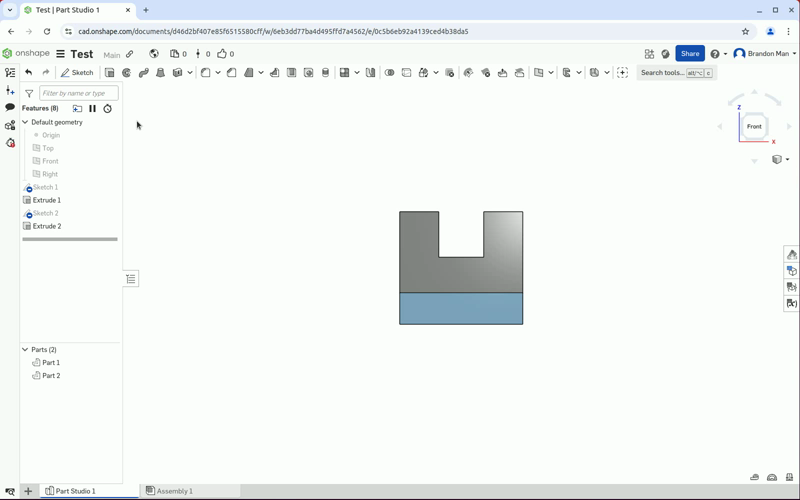
mouse_move(73, 189)
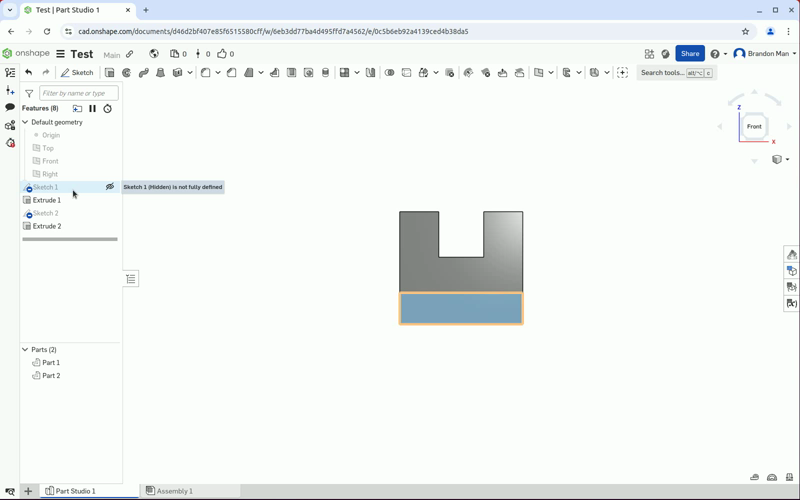
click(73, 189)
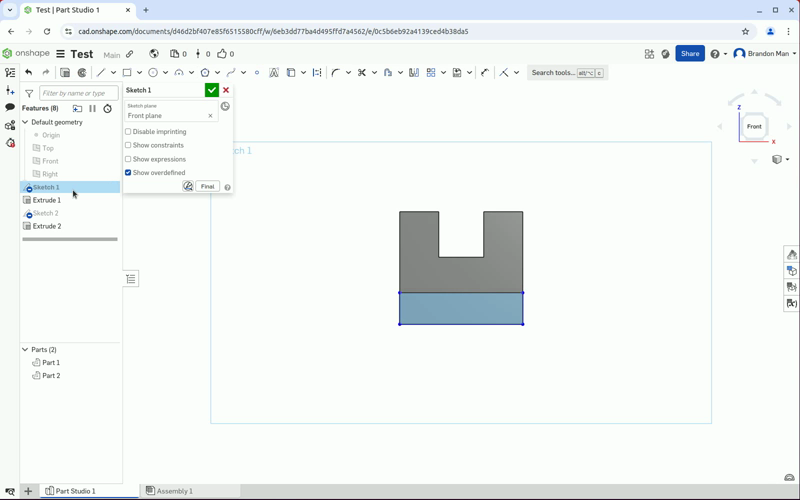
mouse_move(229, 92)
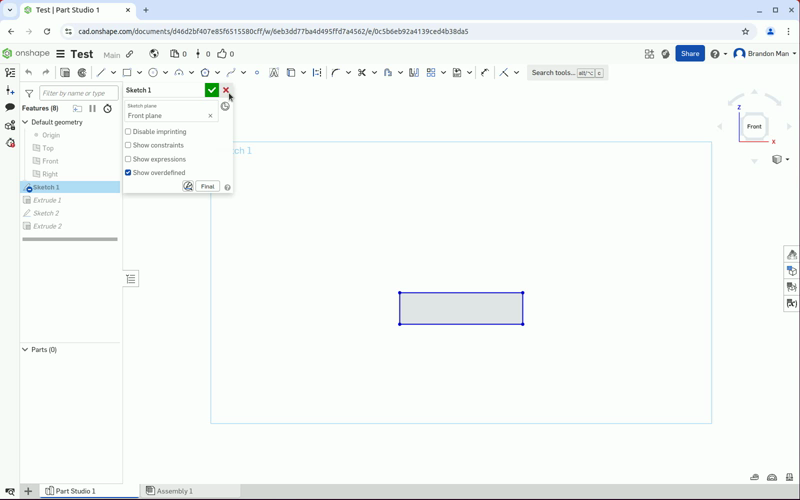
click(229, 92)
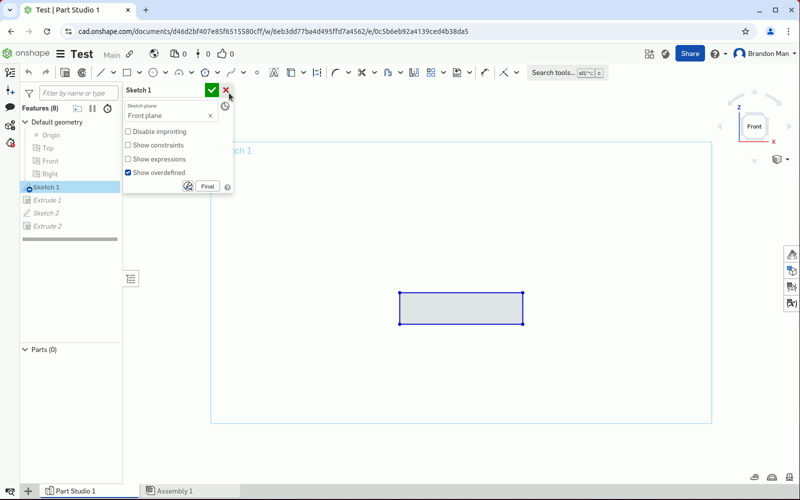
key(shift+s)
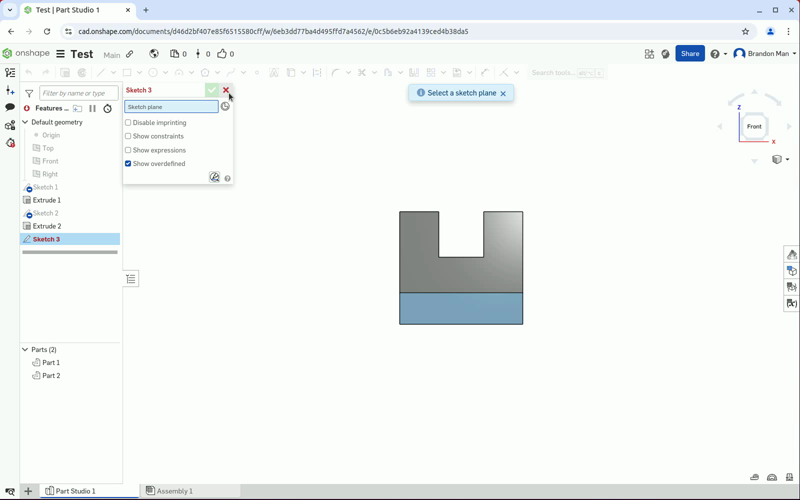
mouse_move(73, 163)
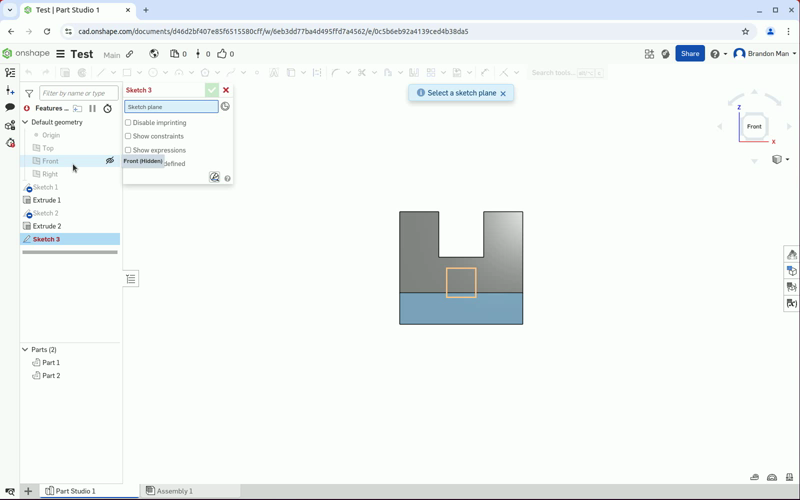
click(73, 163)
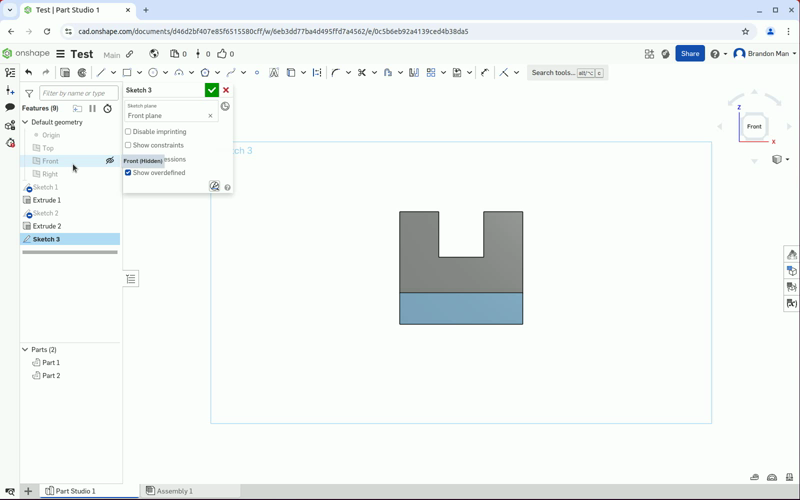
mouse_move(73, 352)
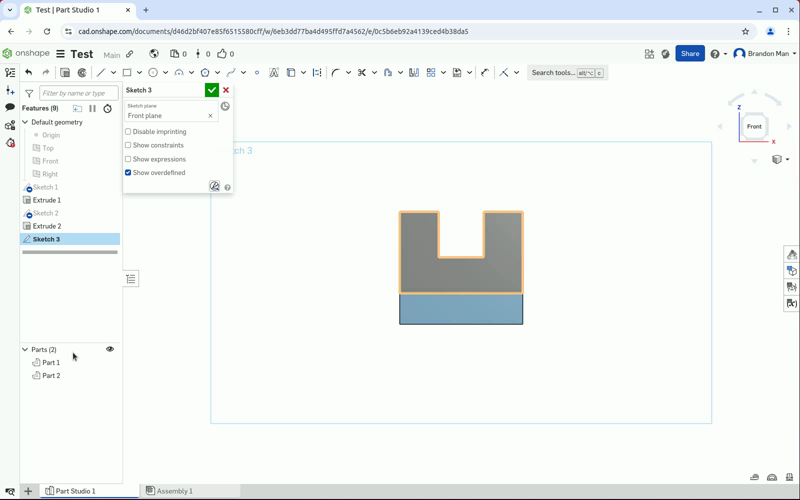
key(y)
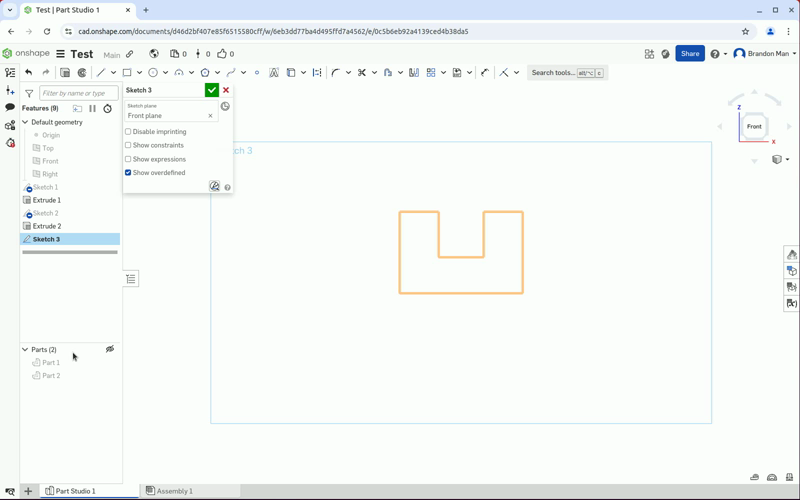
key(l)
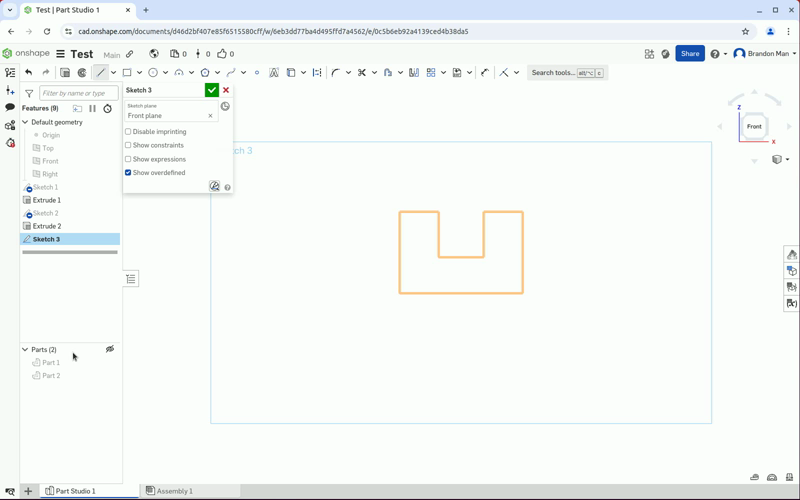
key_down(shift)
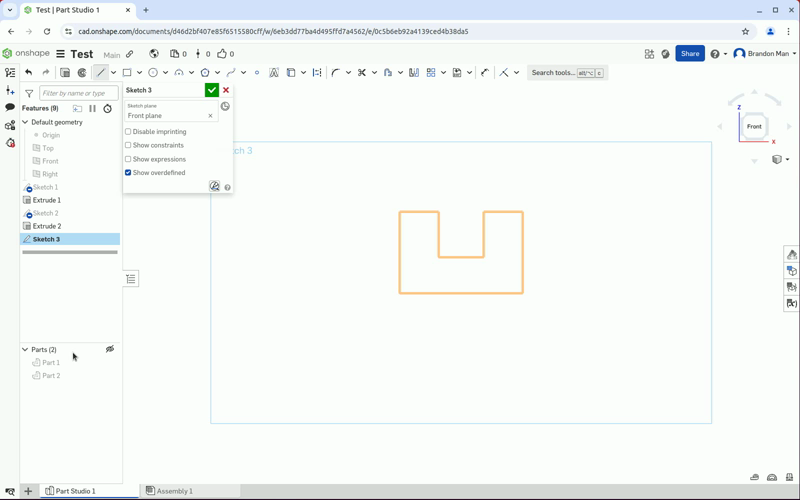
mouse_move(399, 324)
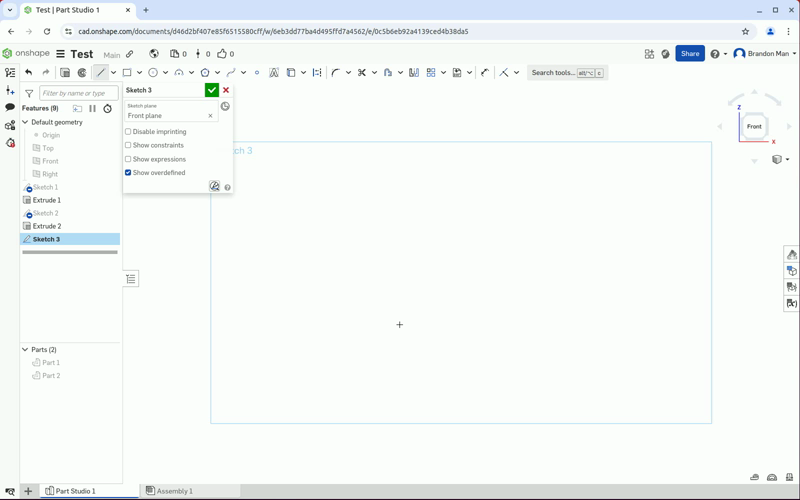
click(399, 324)
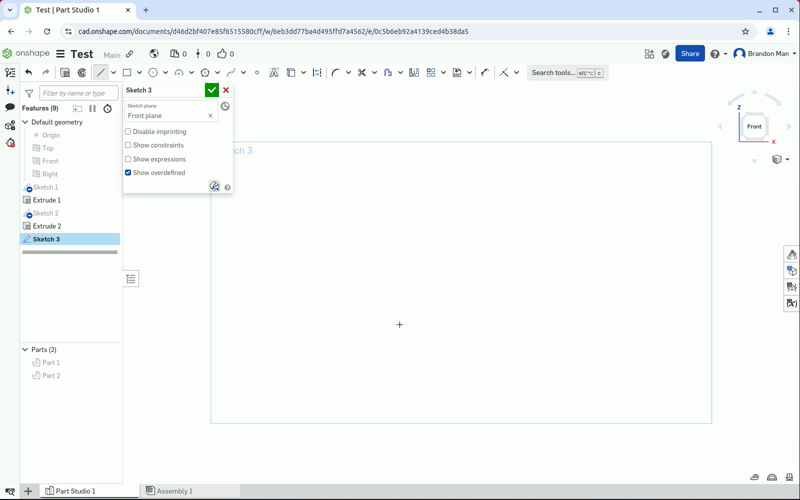
key_up(shift)
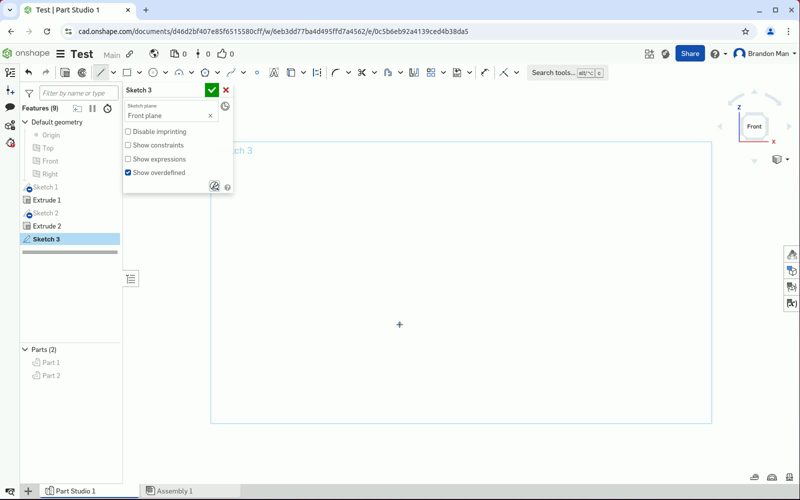
key_down(shift)
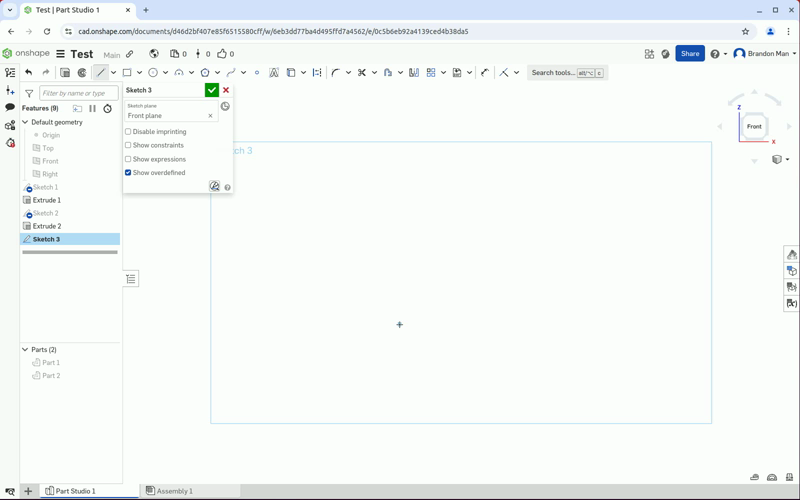
mouse_move(522, 324)
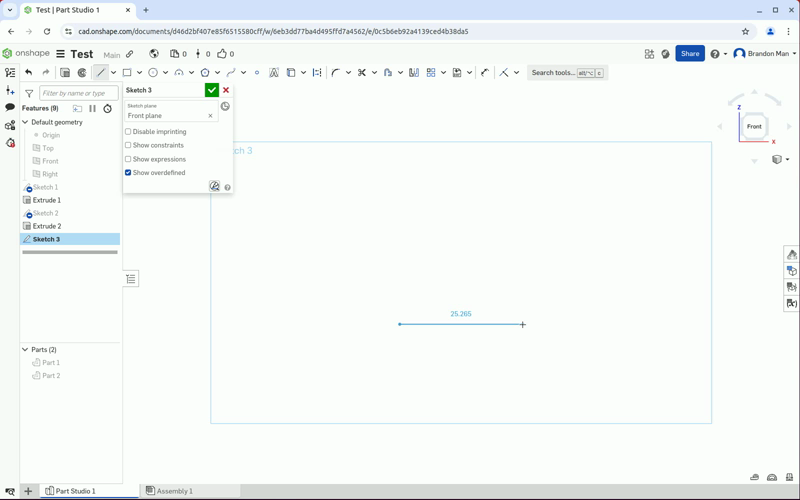
click(522, 324)
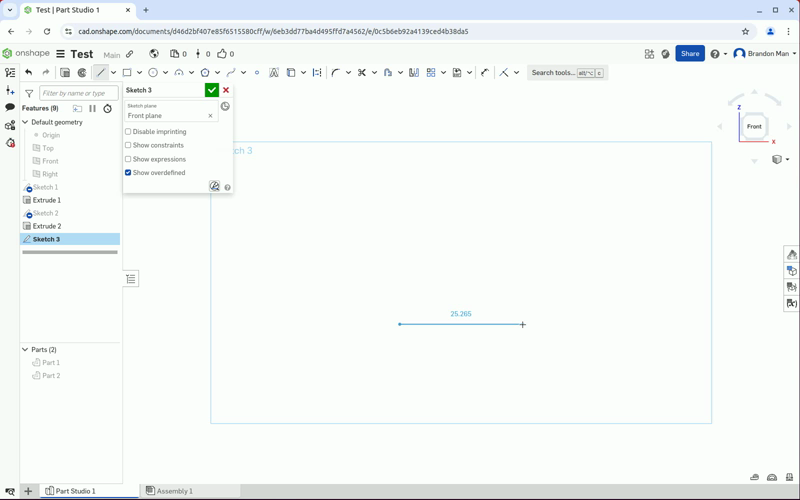
key_up(shift)
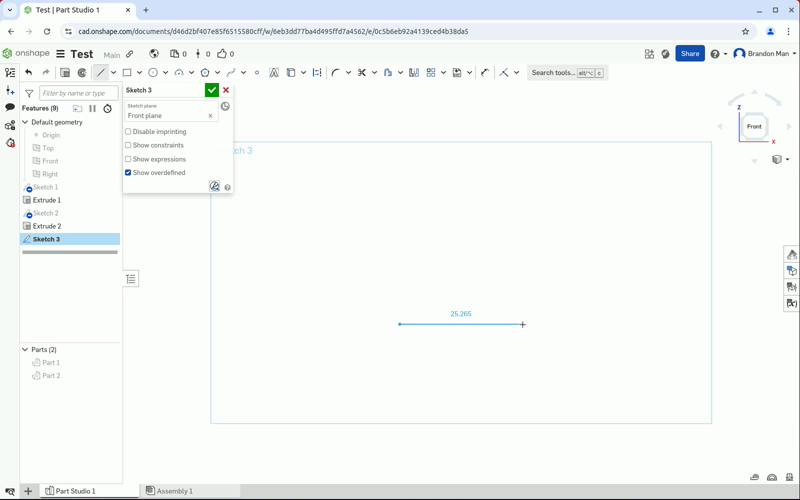
key_down(shift)
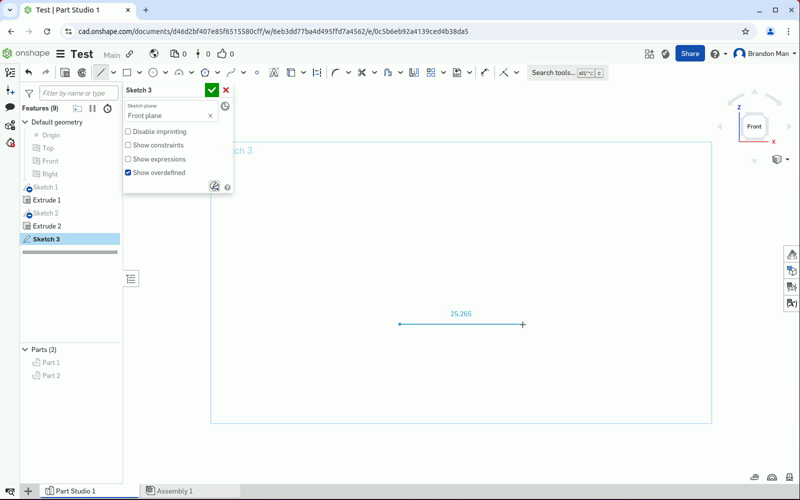
mouse_move(552, 324)
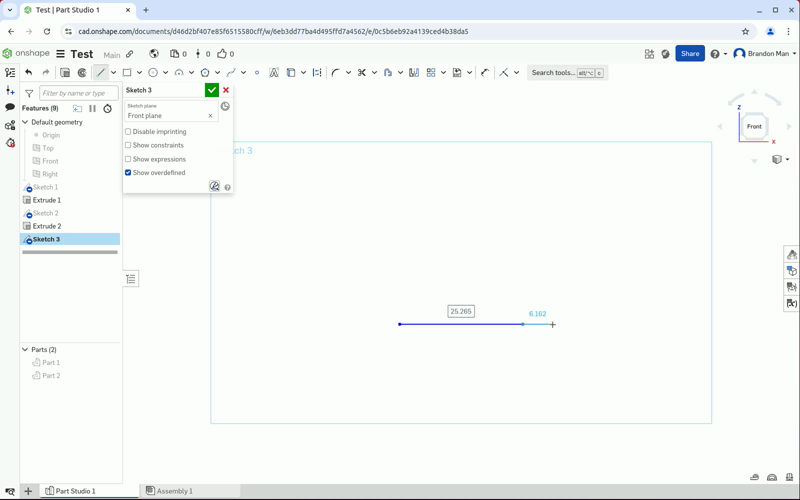
mouse_move(522, 292)
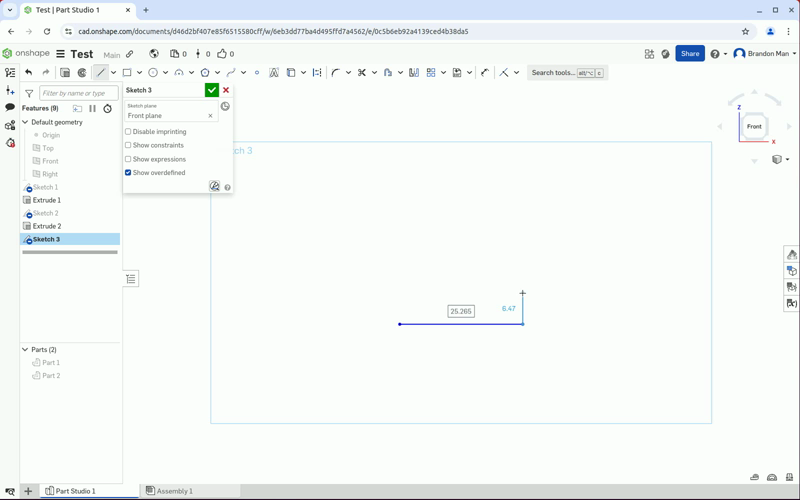
click(522, 292)
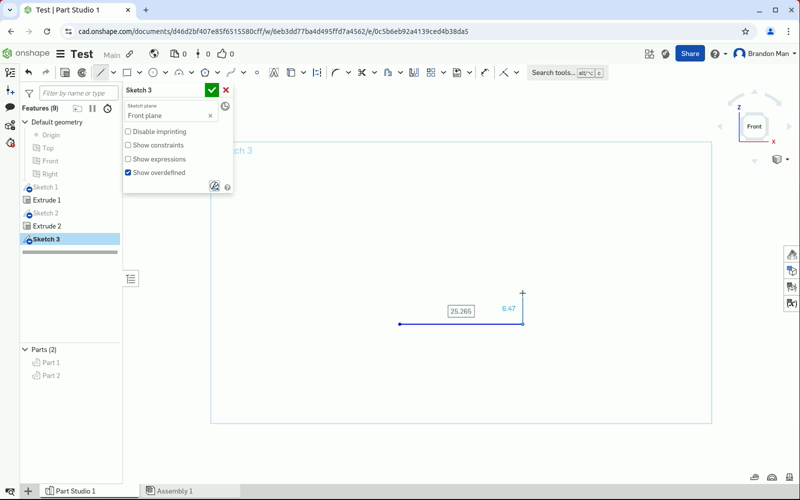
key_up(shift)
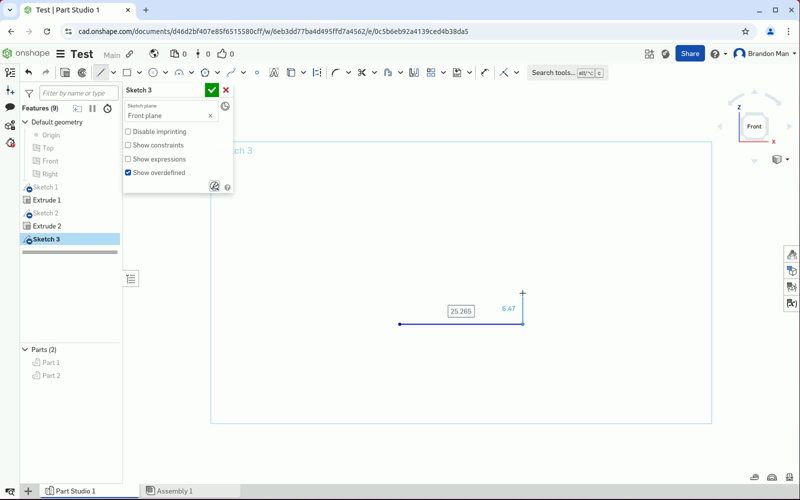
key_down(shift)
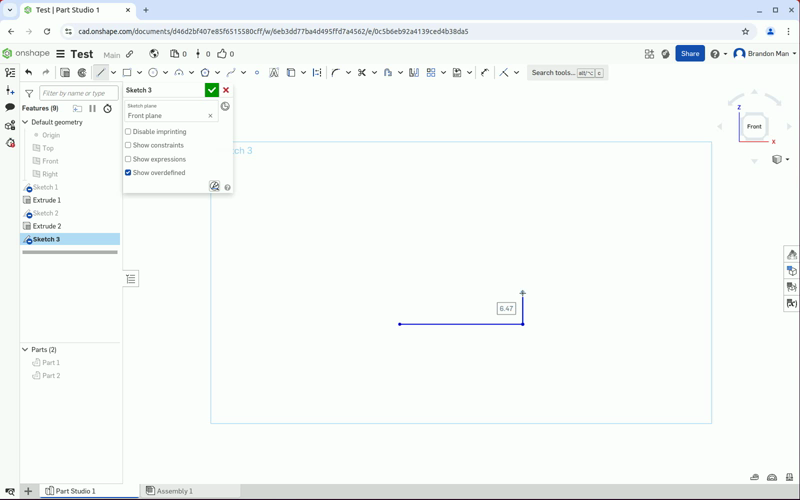
mouse_move(399, 292)
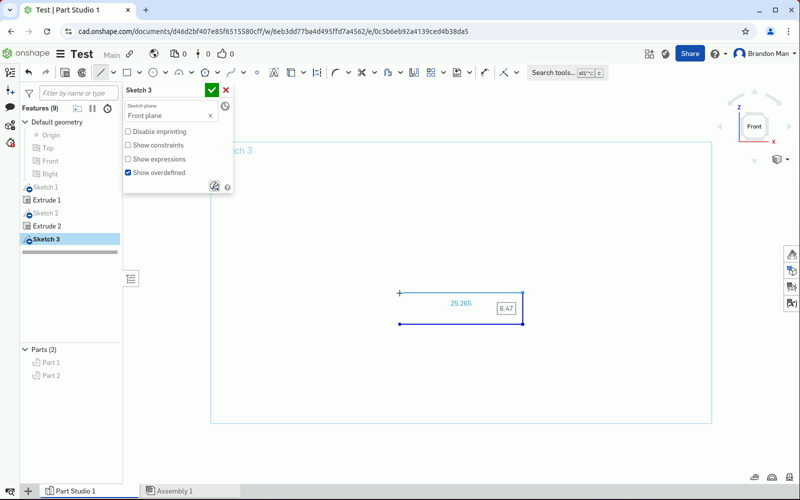
click(399, 292)
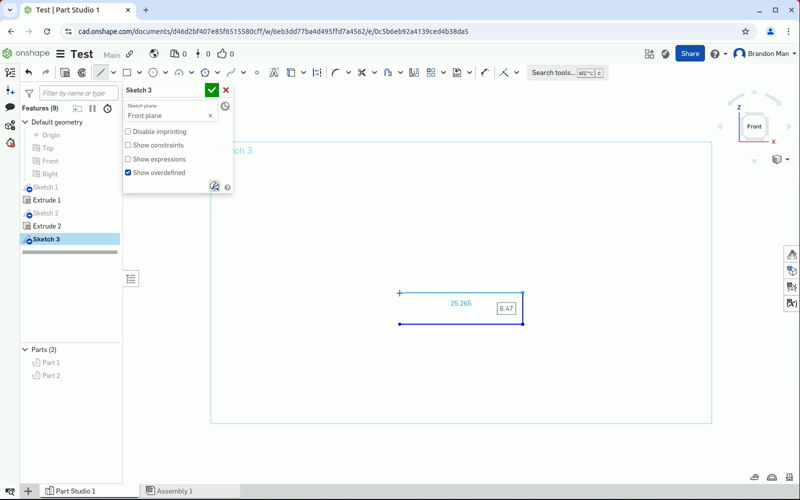
key_up(shift)
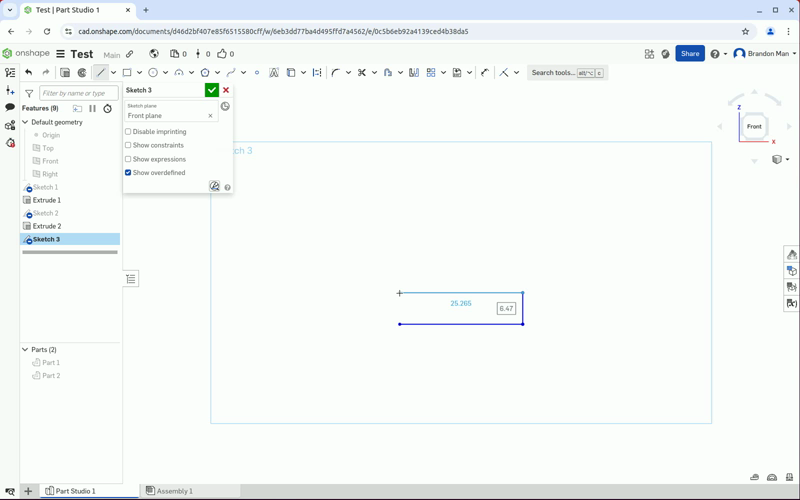
mouse_move(429, 292)
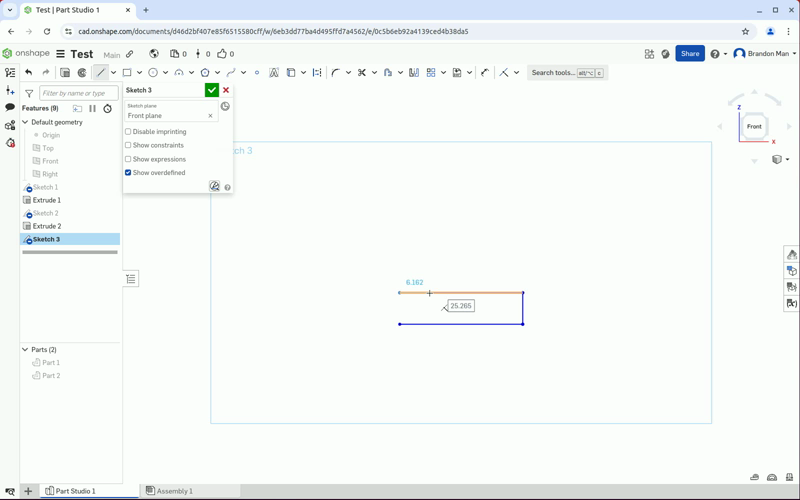
key_down(shift)
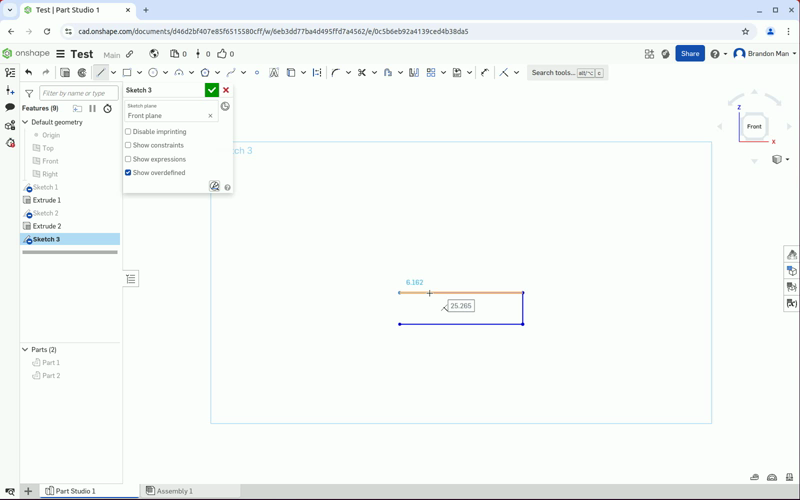
mouse_move(399, 324)
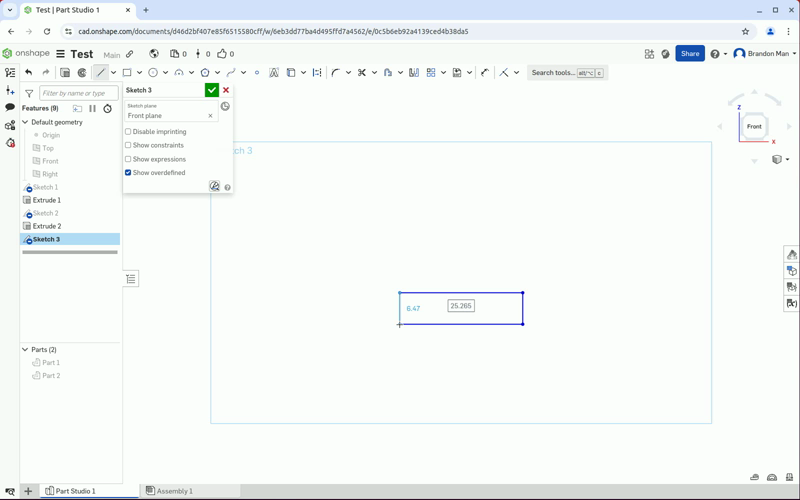
key_up(shift)
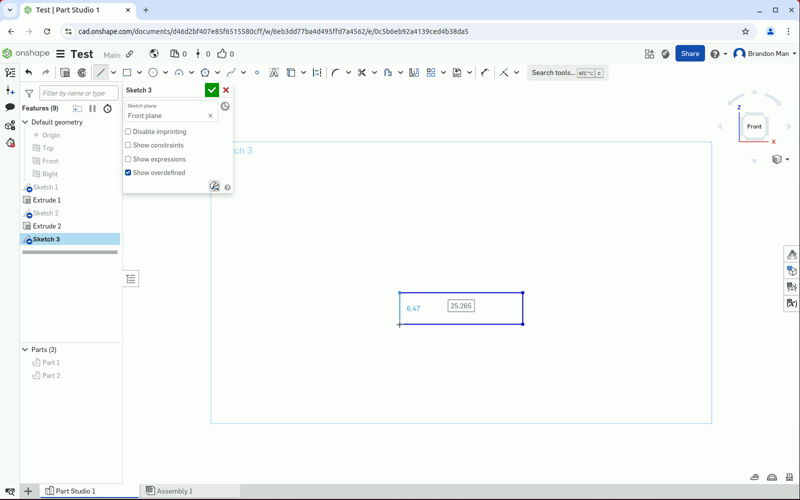
click(399, 324)
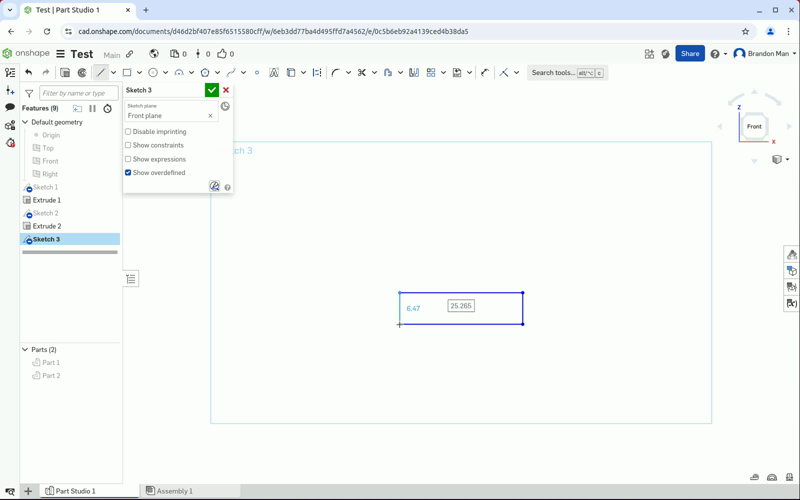
key(esc)
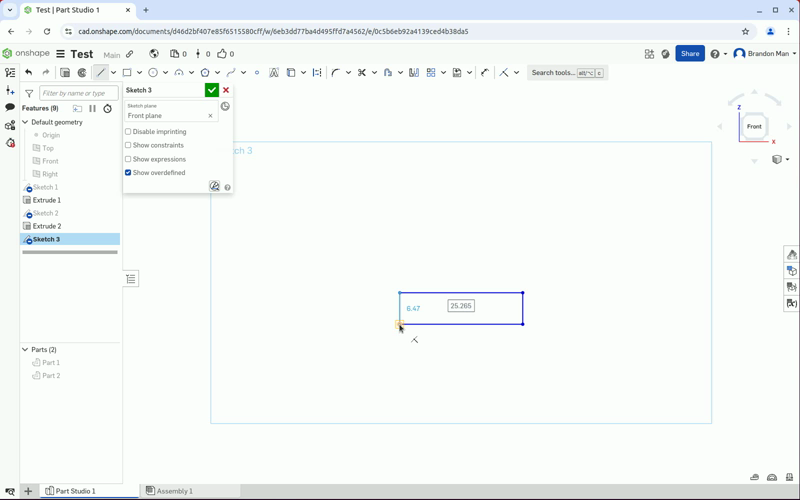
mouse_move(513, 315)
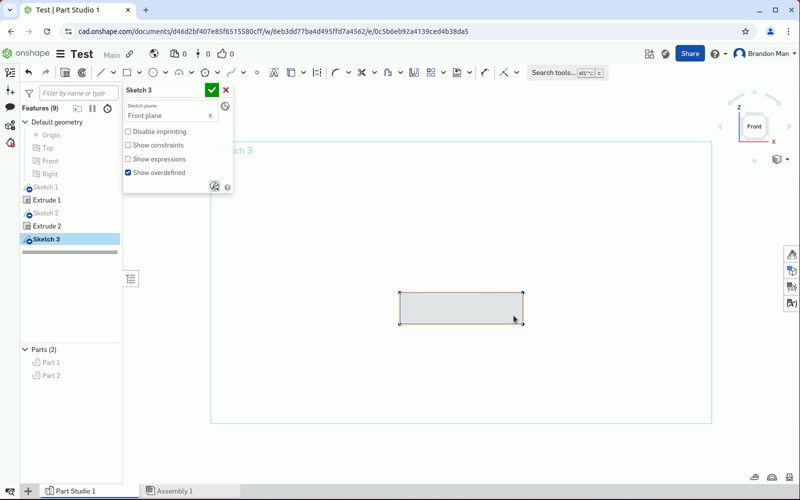
click(513, 315)
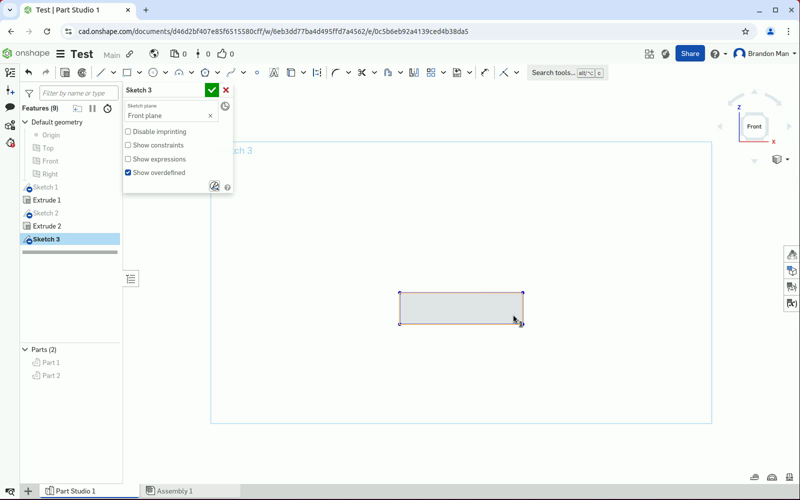
mouse_move(73, 352)
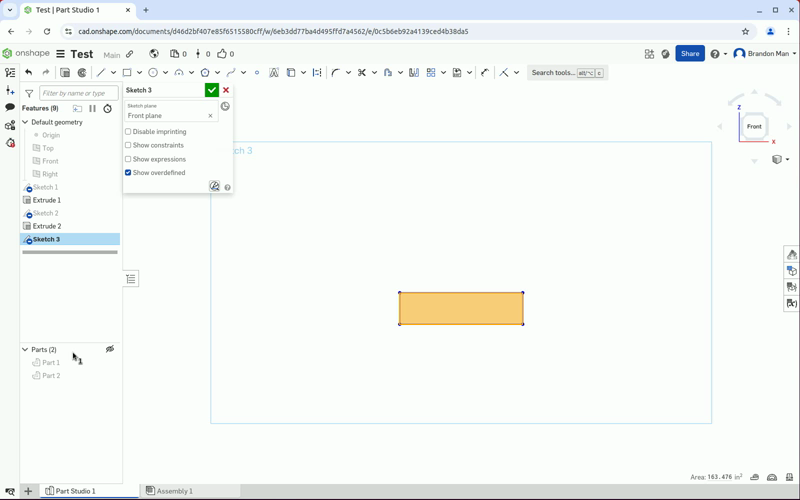
key(shift+y)
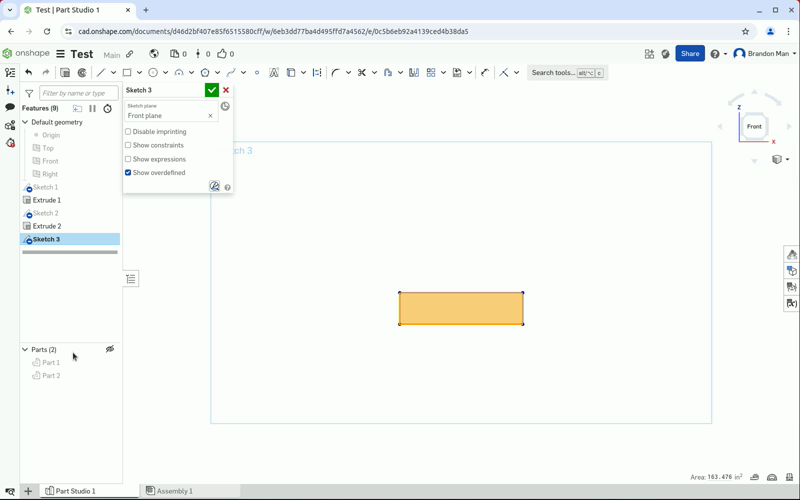
key(shift+e)
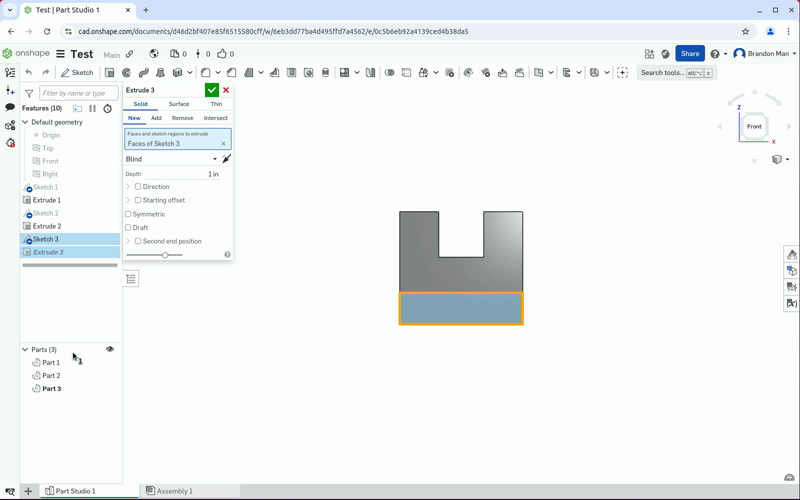
mouse_move(143, 106)
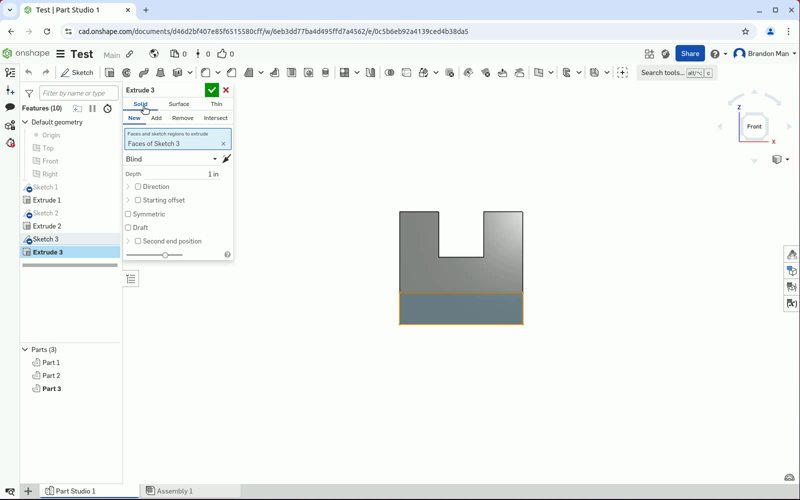
click(143, 106)
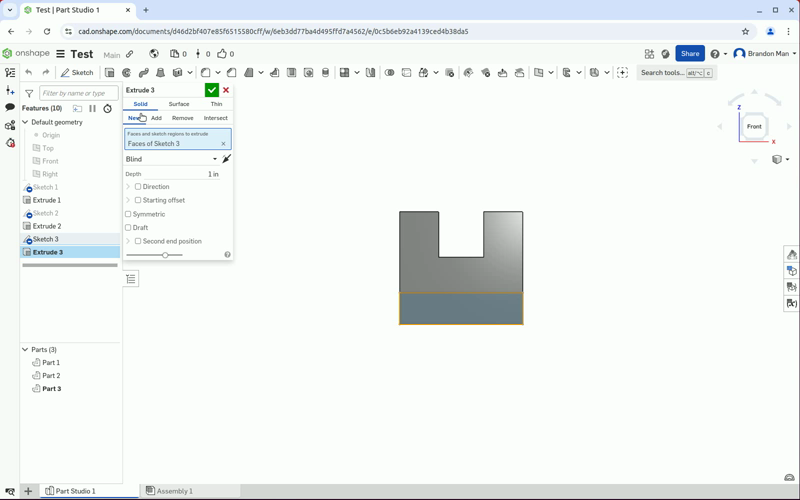
mouse_move(137, 120)
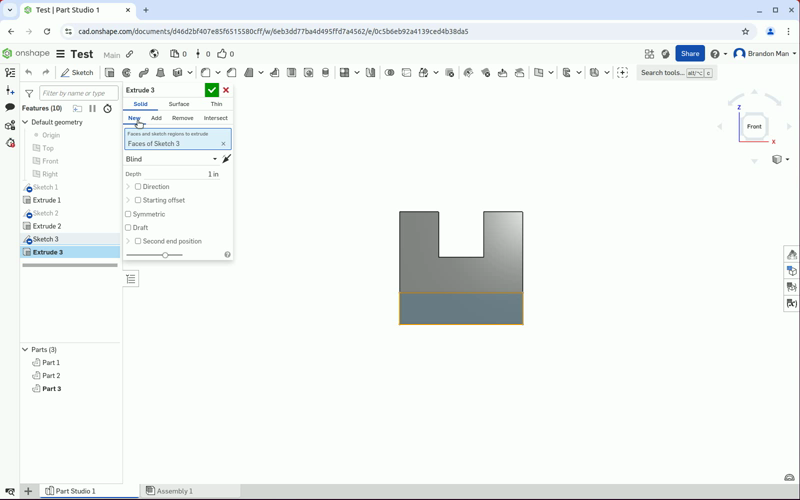
click(137, 120)
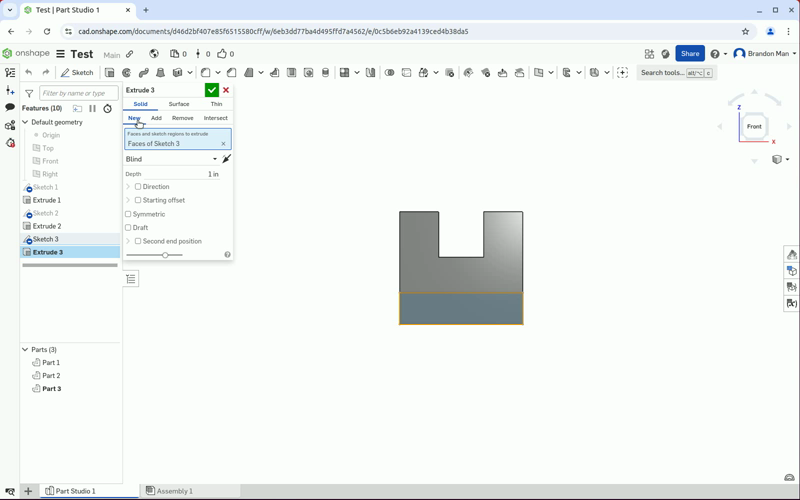
key(tab, 4)
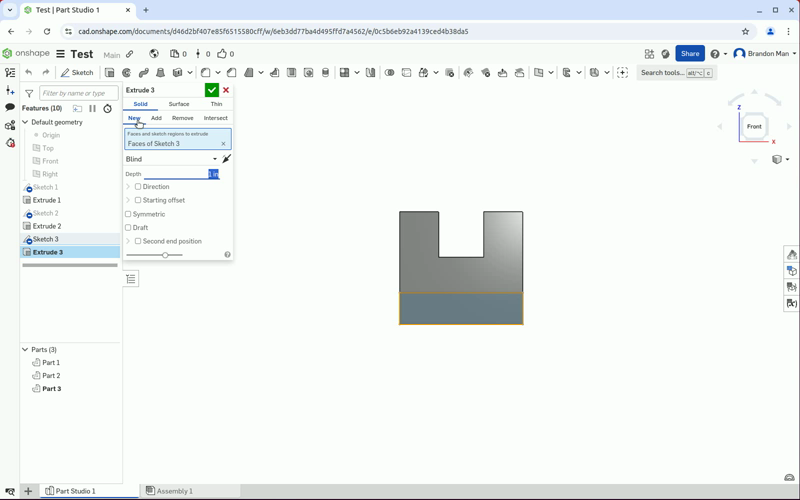
text(-8.425)
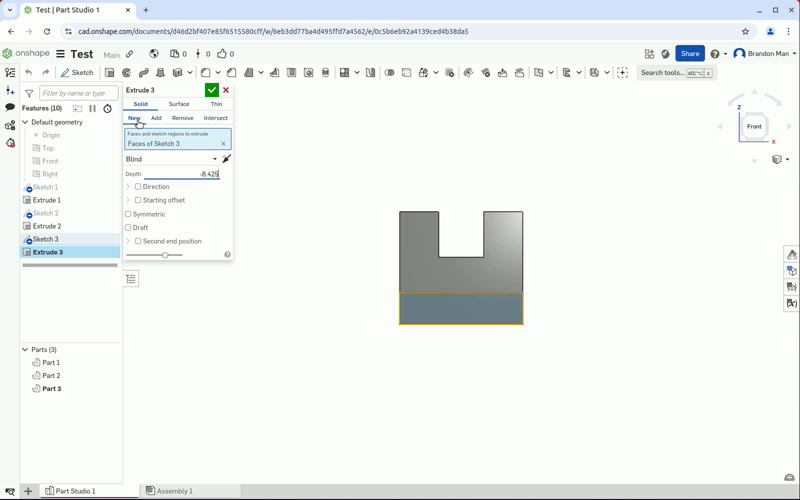
key(enter)
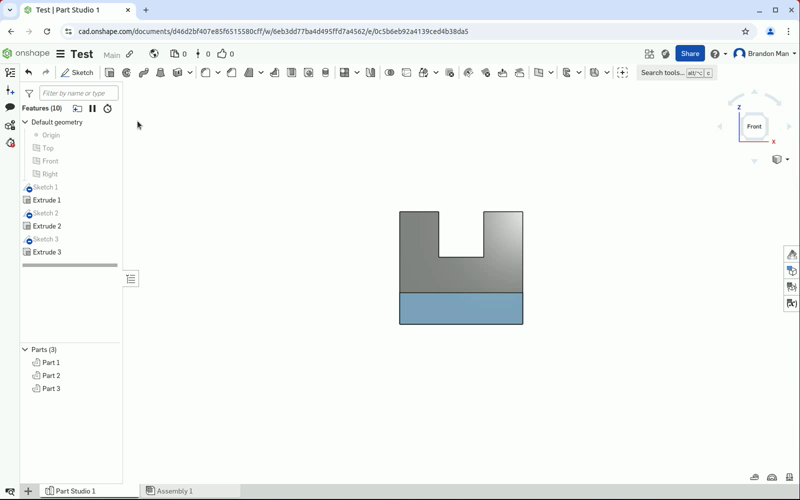
key(shift+h)
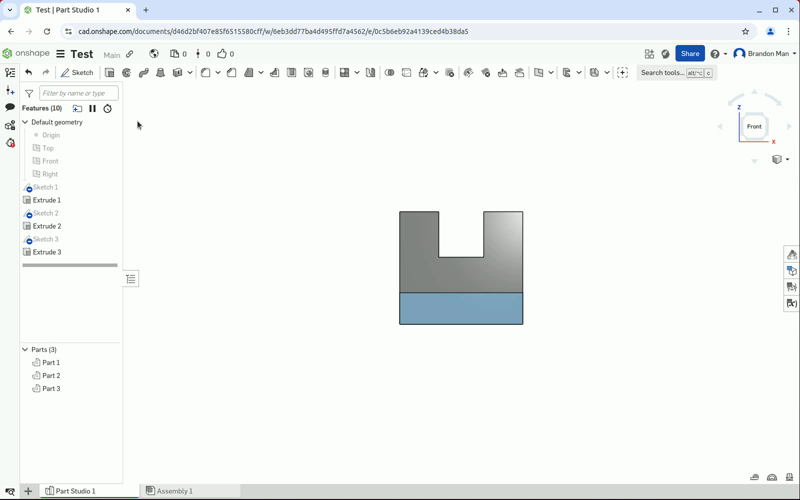
key(shift+h)
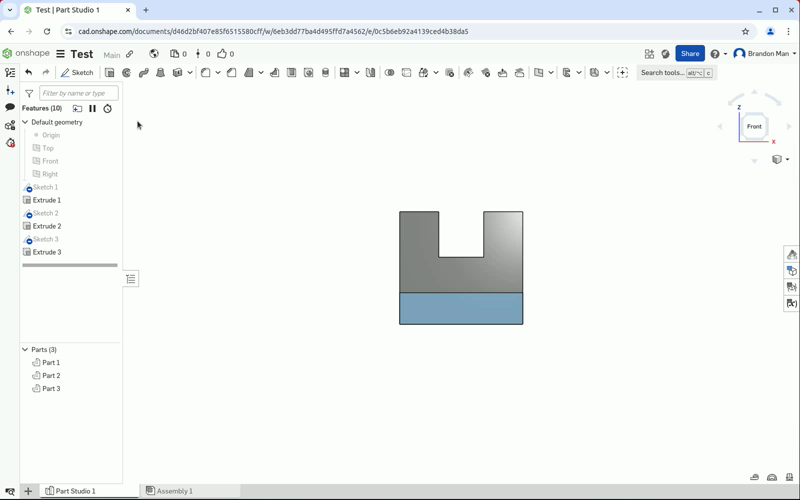
mouse_move(73, 189)
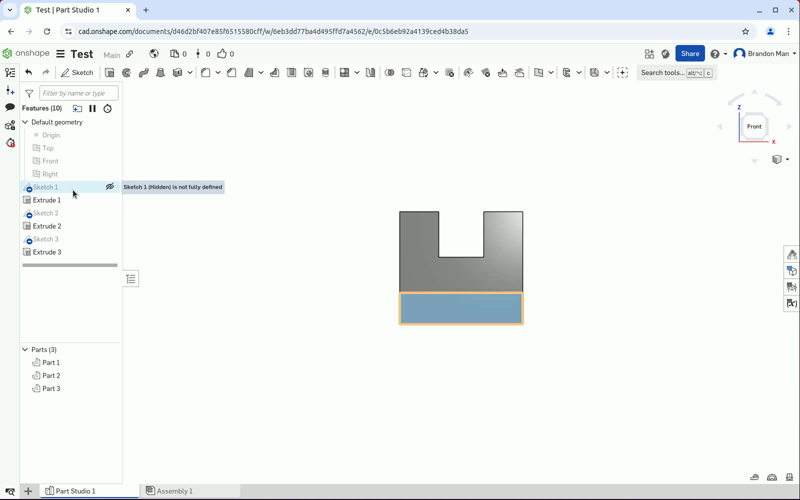
click(73, 189)
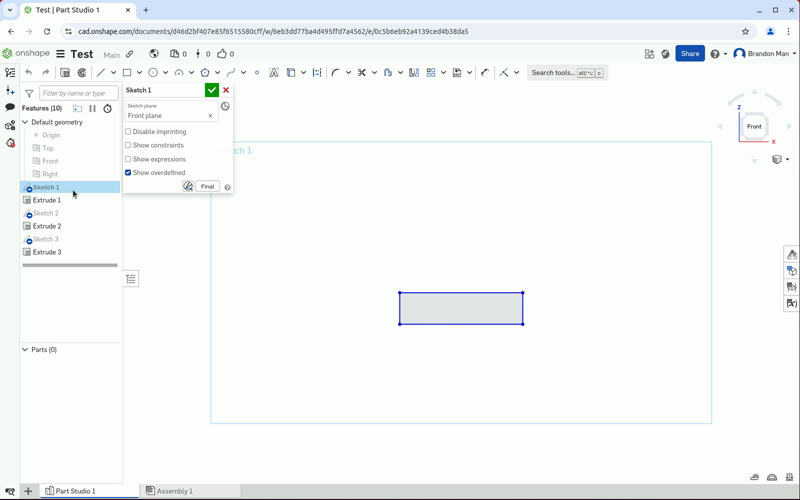
mouse_move(229, 92)
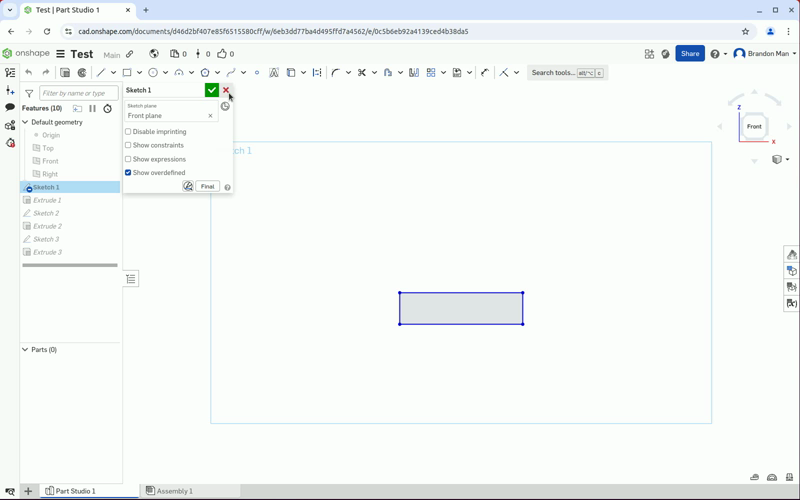
click(229, 92)
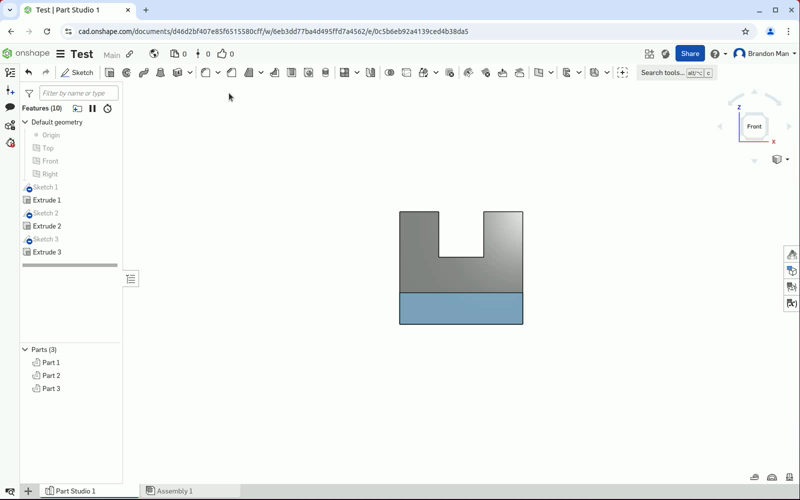
mouse_move(73, 352)
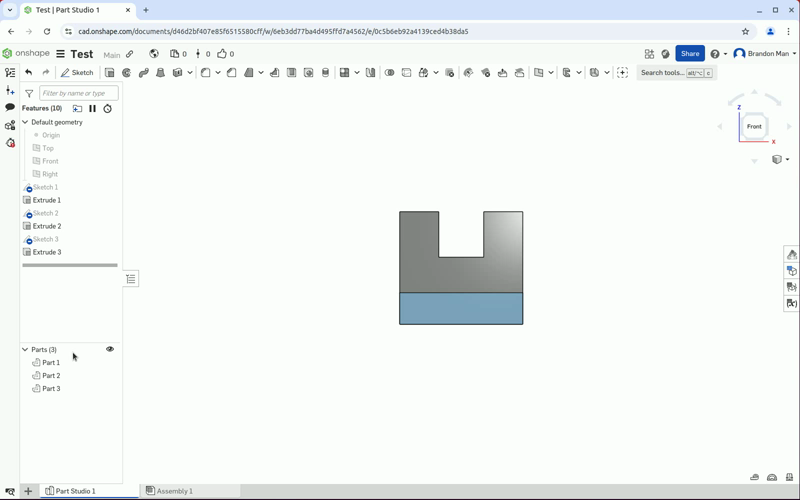
key(y)
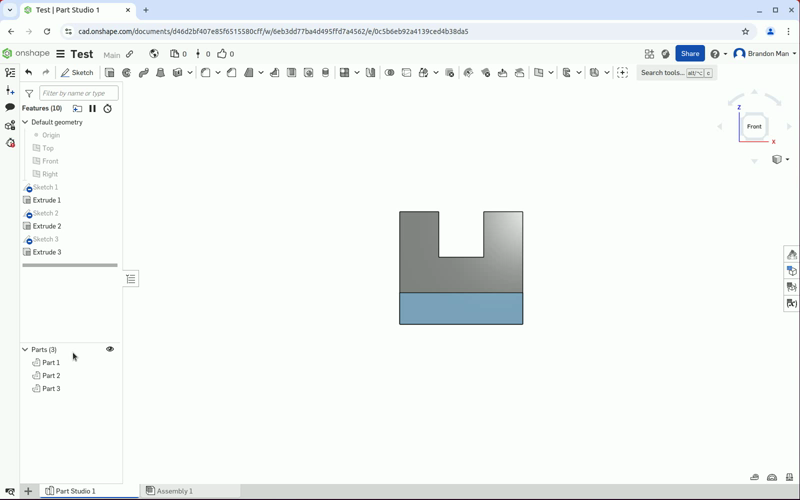
key(shift+p)
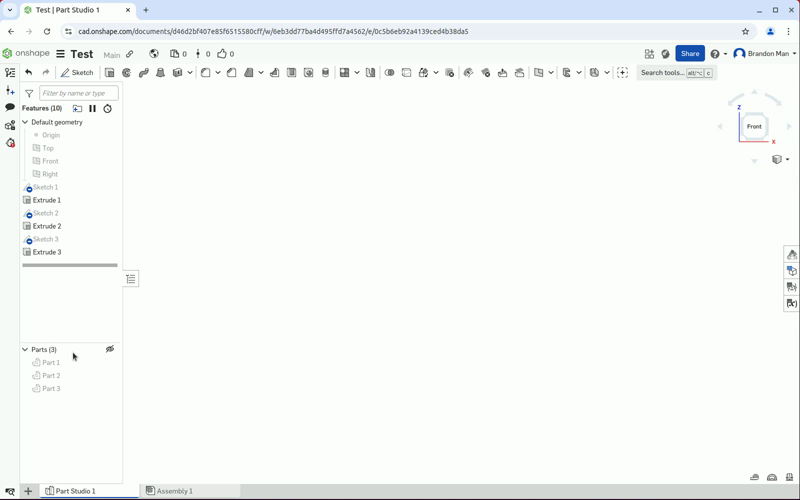
key(space)
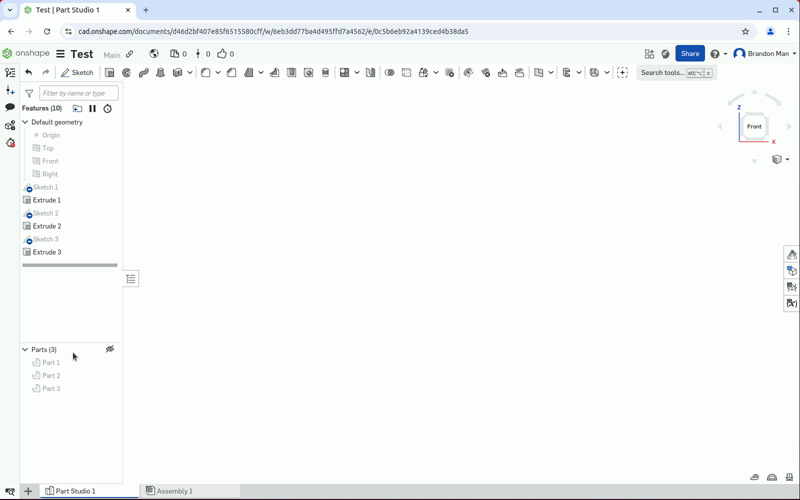
key_down(shift)
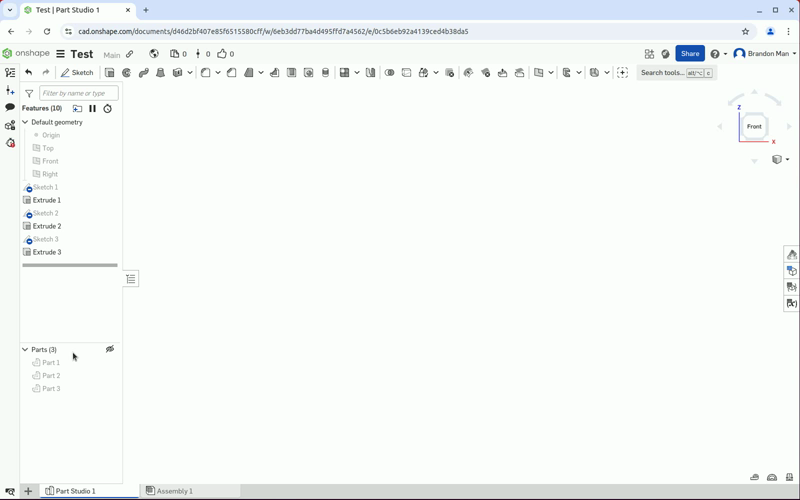
key(down)
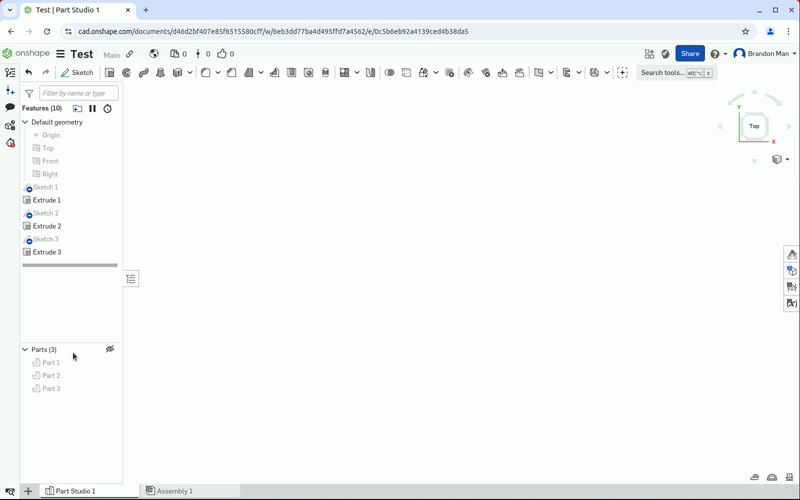
key_up(shift)
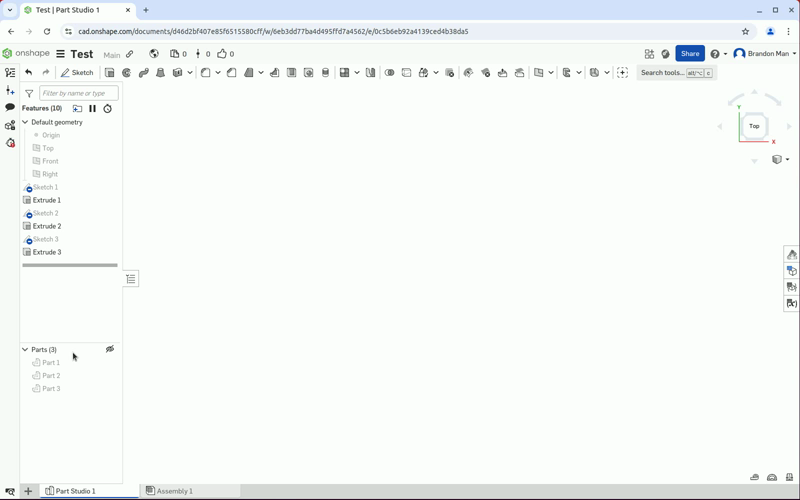
mouse_move(73, 352)
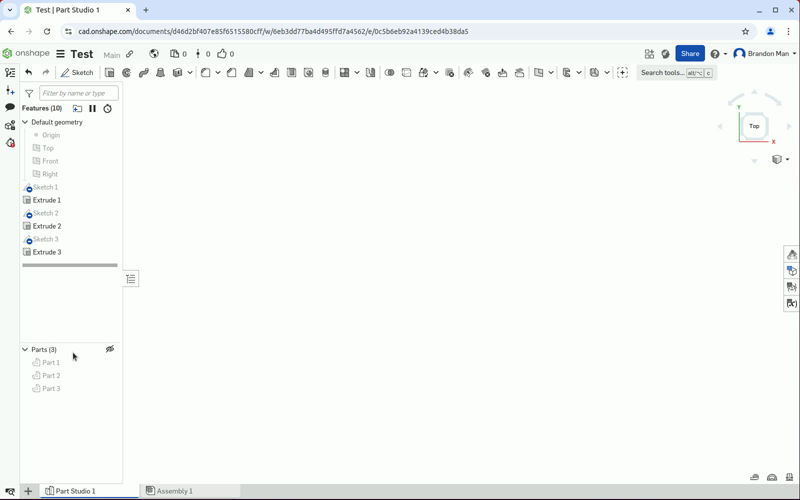
key(shift+y)
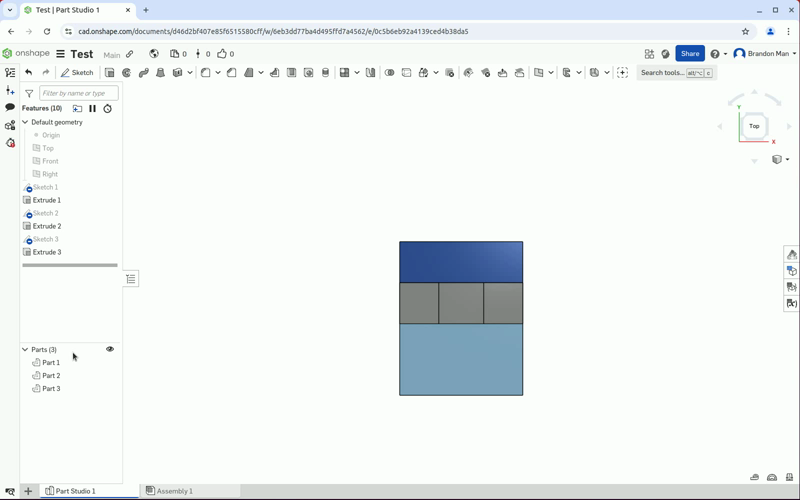
mouse_move(541, 75)
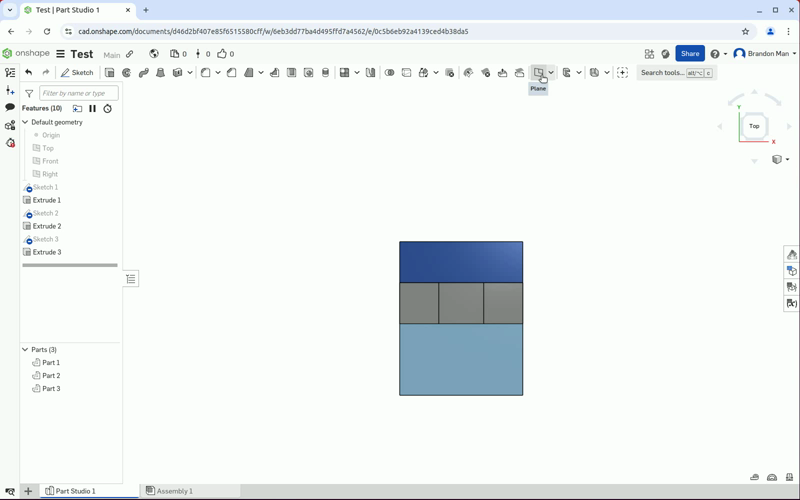
click(541, 75)
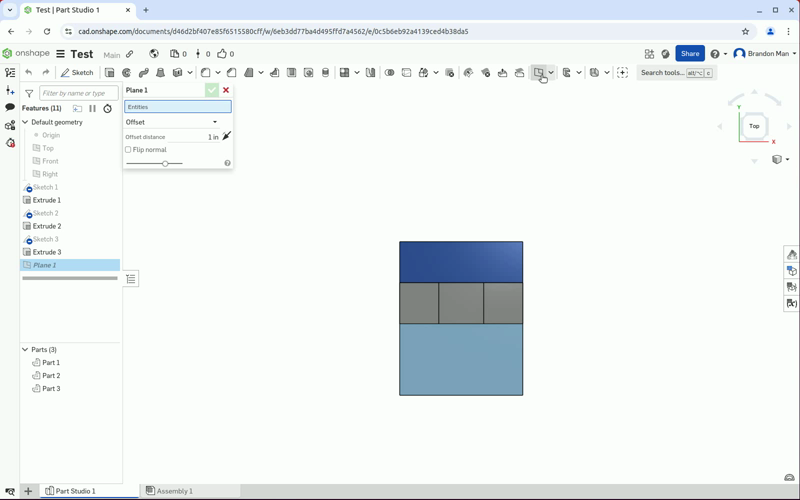
mouse_move(73, 150)
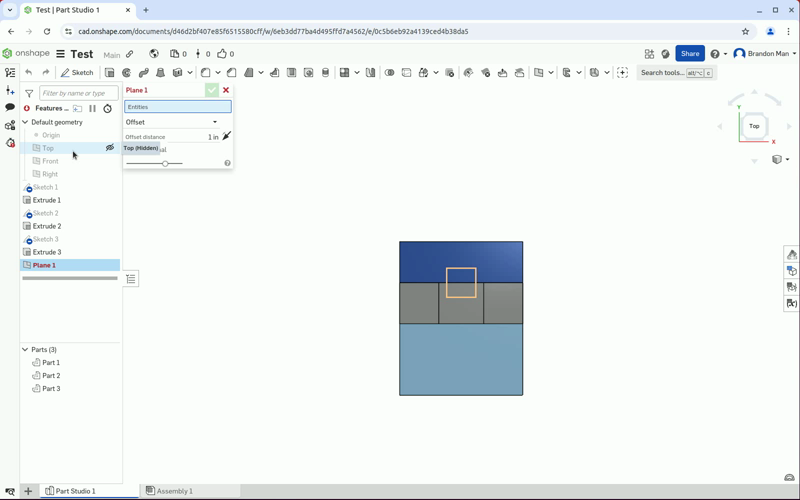
click(73, 150)
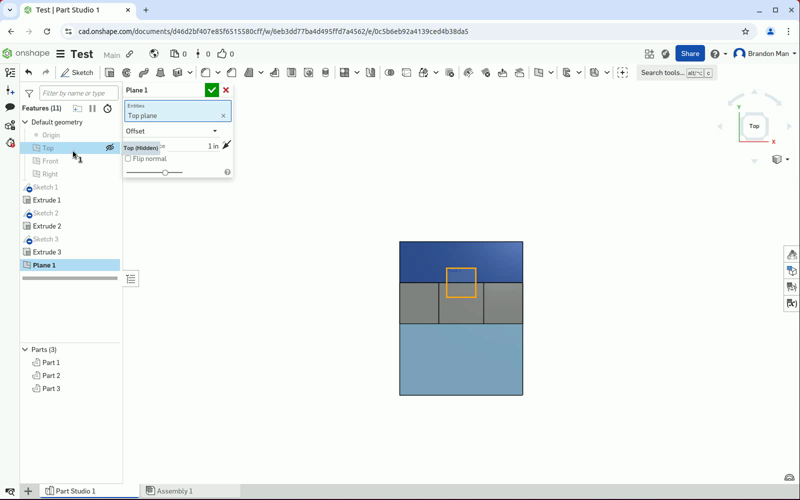
key(tab, 2)
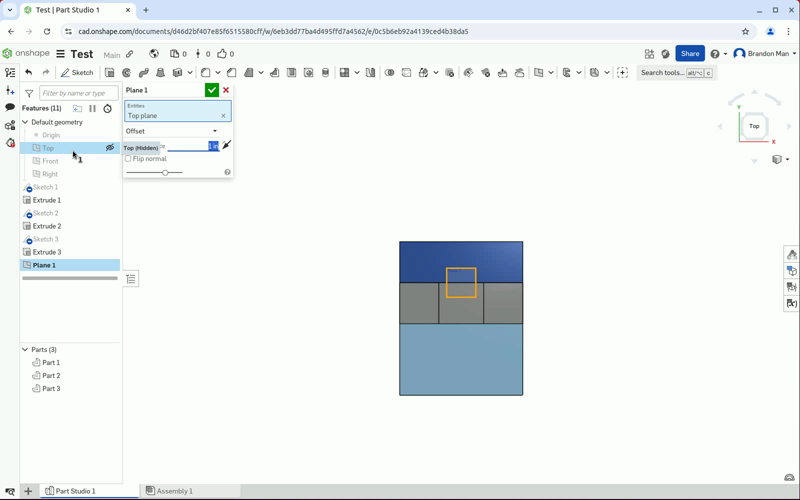
text(2.157)
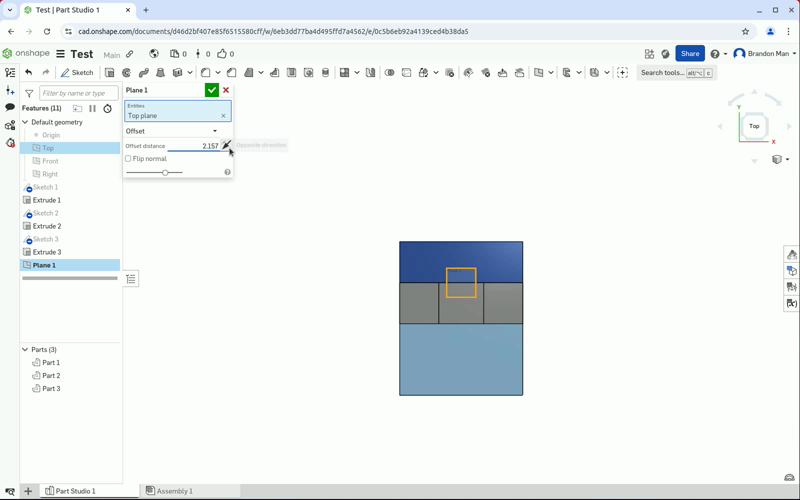
mouse_move(229, 147)
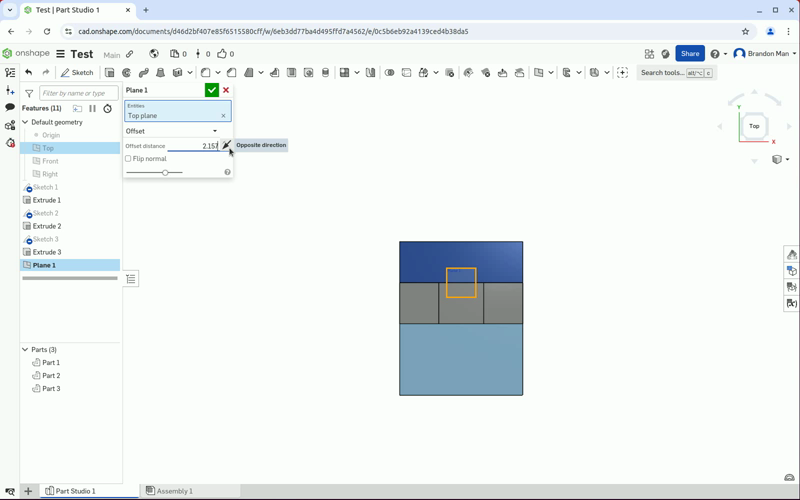
click(229, 147)
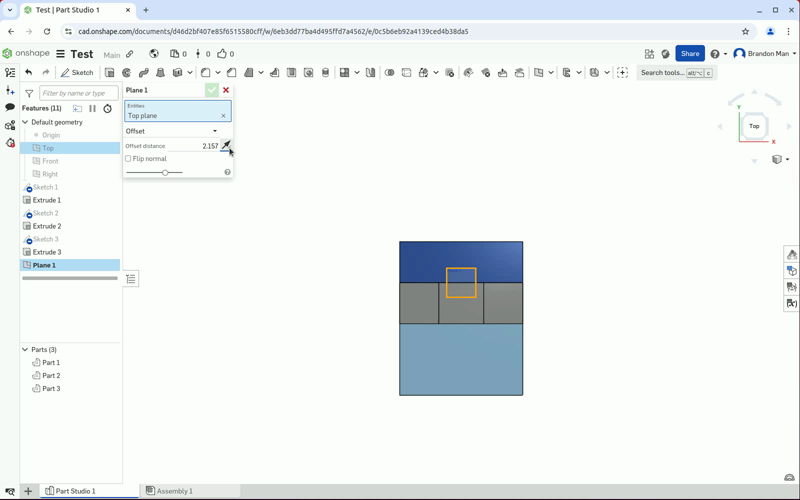
key(enter, 2)
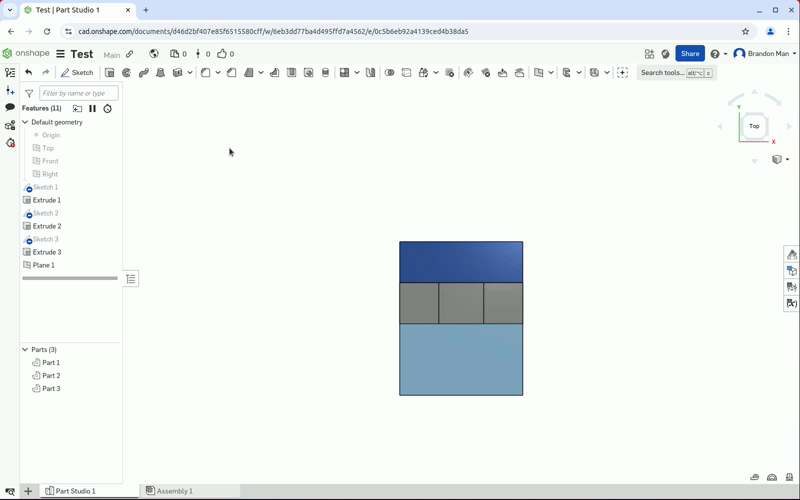
key(shift+s)
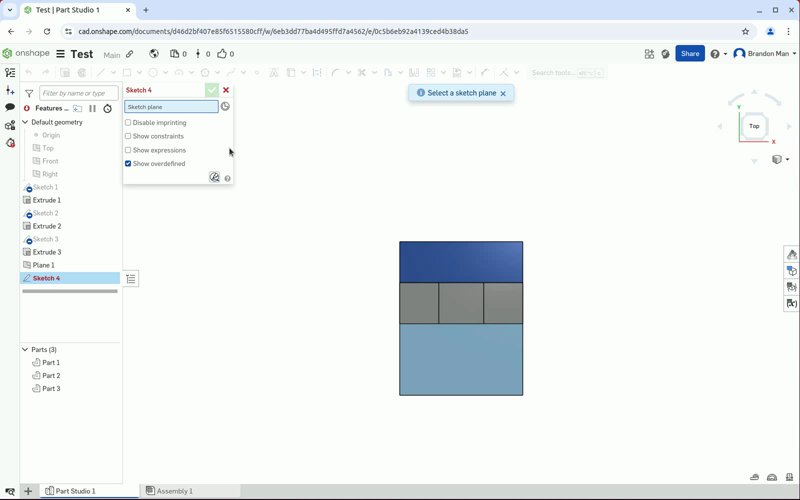
mouse_move(73, 267)
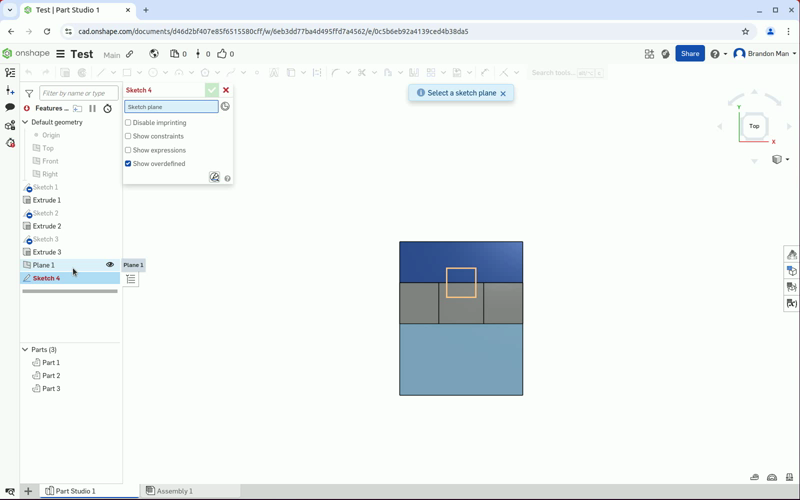
click(73, 267)
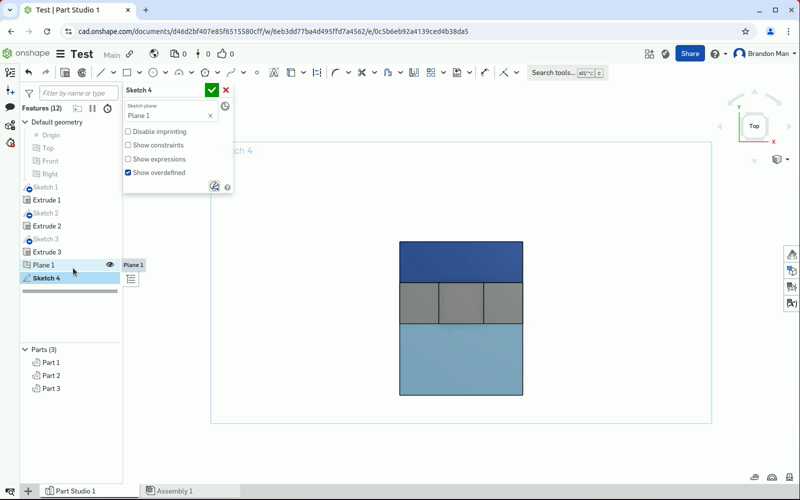
mouse_move(73, 352)
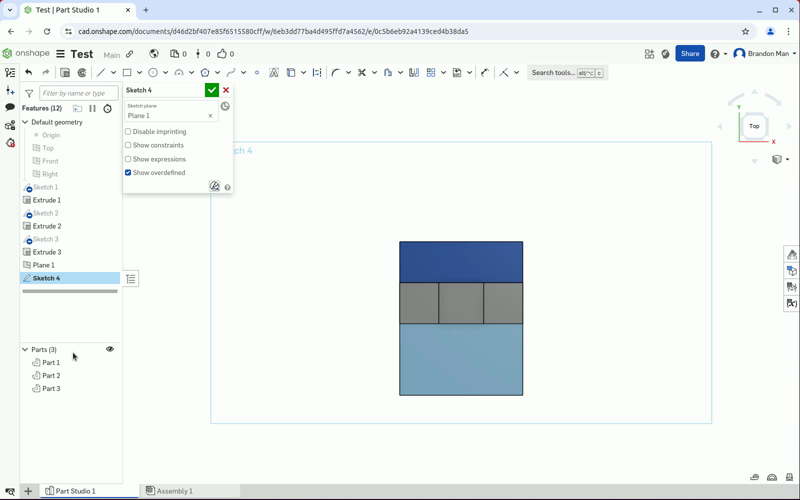
key(y)
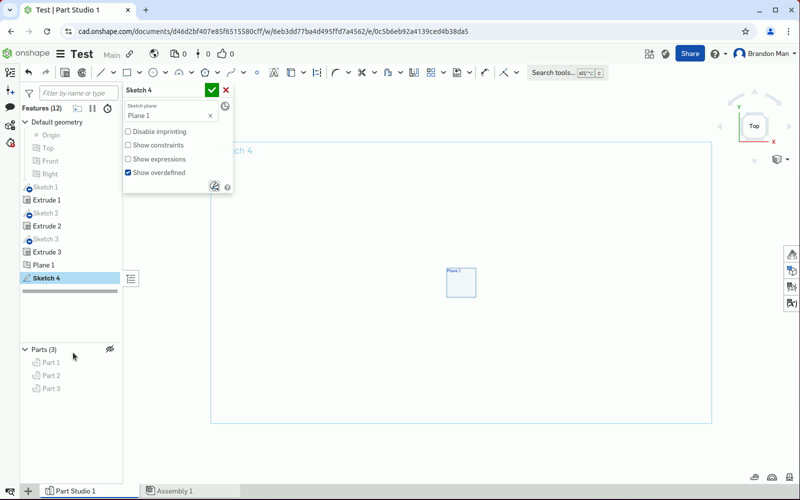
key(c)
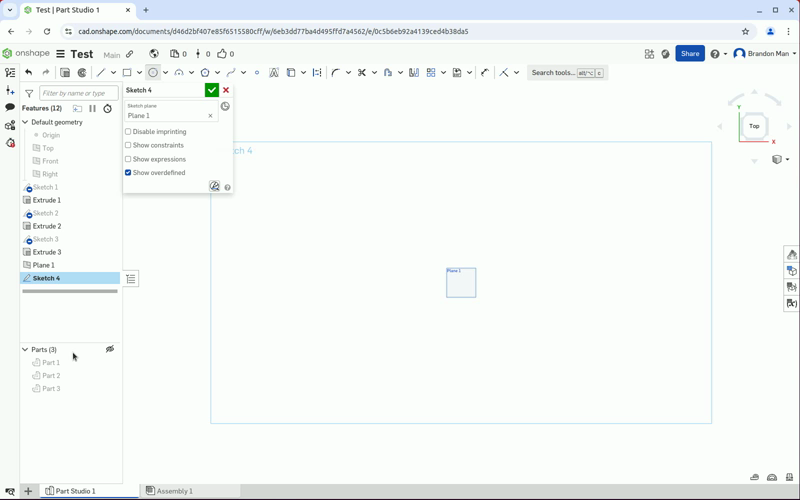
key_down(shift)
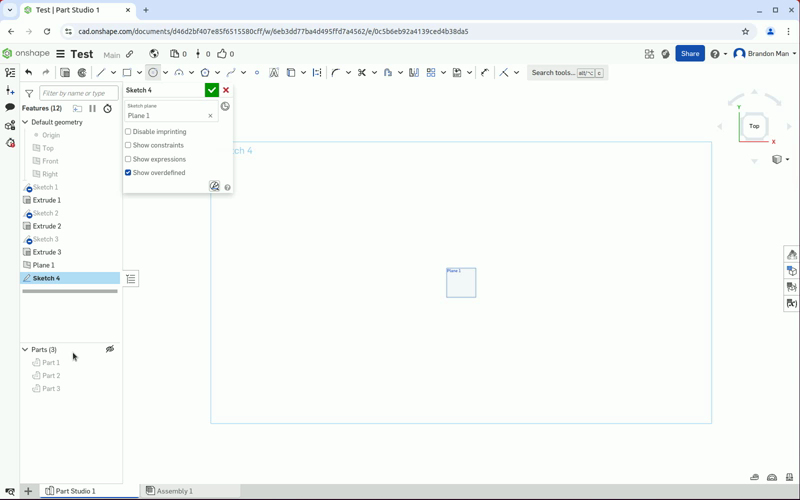
mouse_move(420, 262)
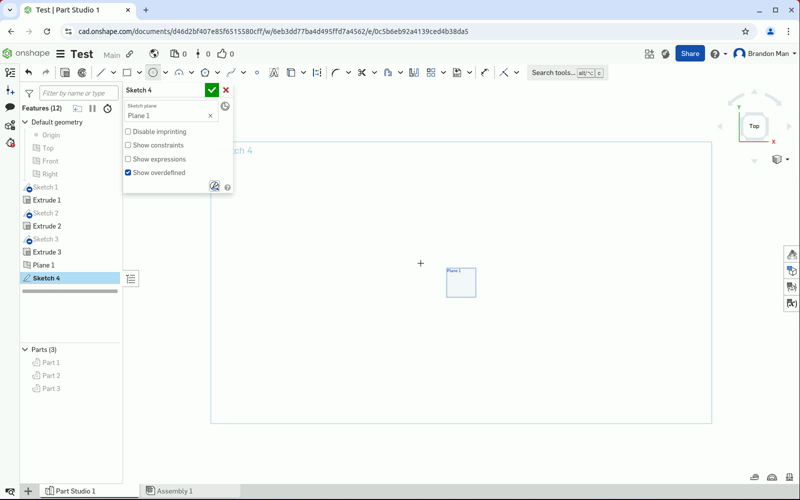
click(420, 262)
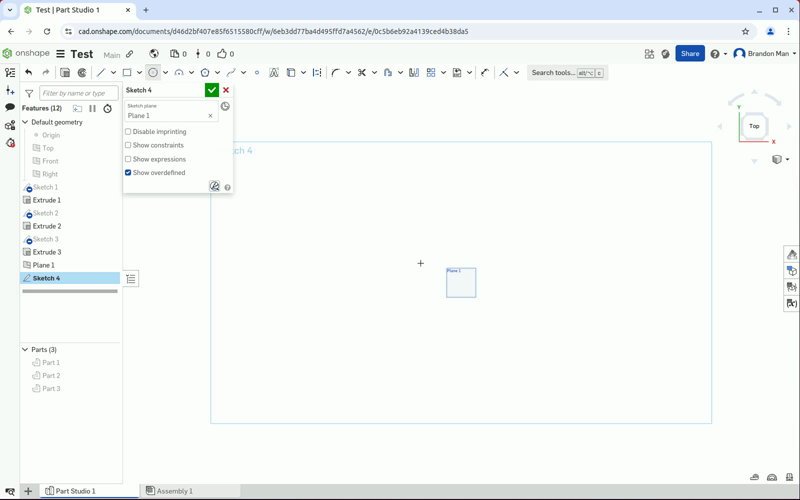
key_up(shift)
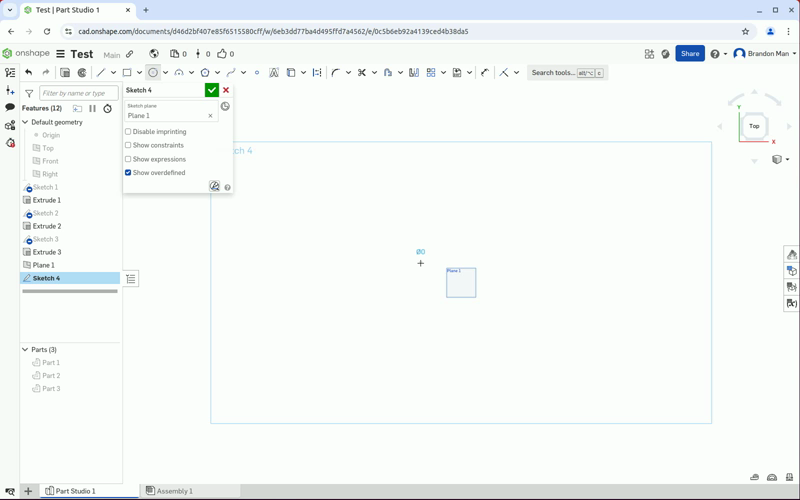
mouse_move(429, 262)
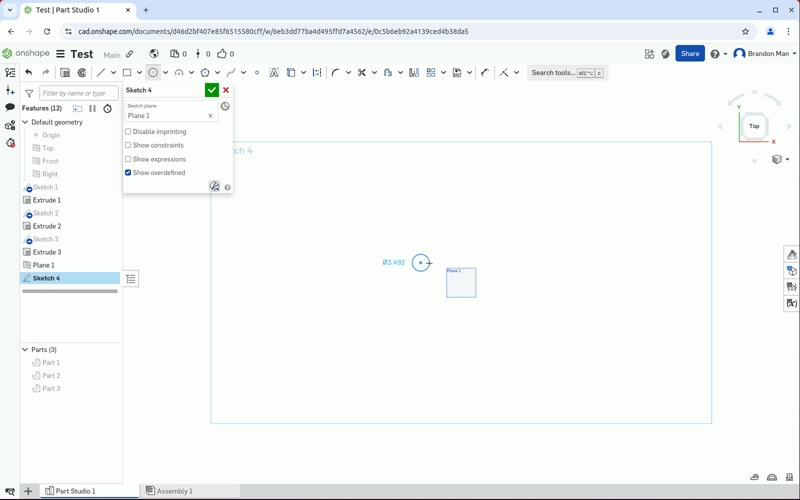
click(429, 262)
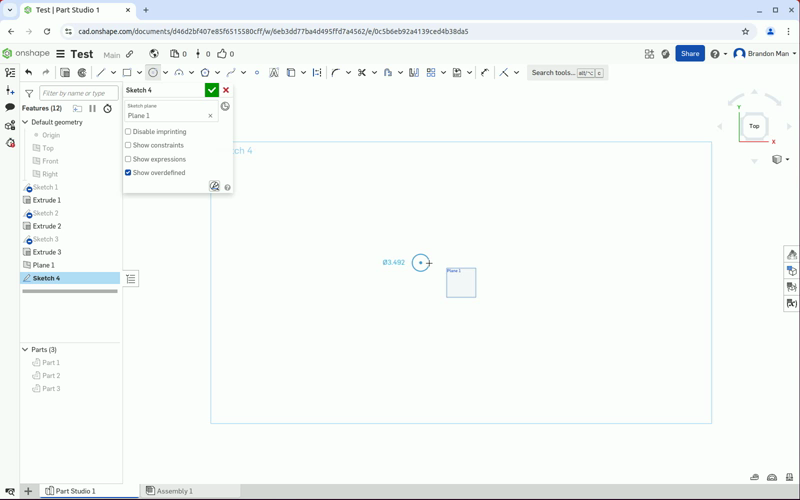
key(esc)
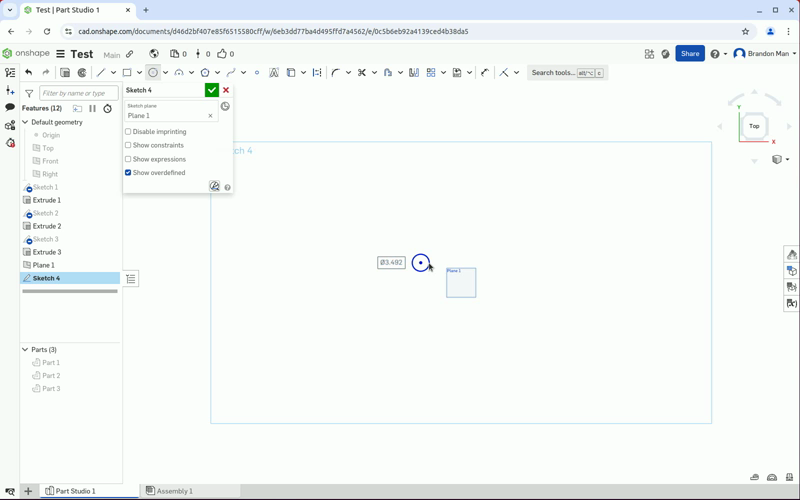
mouse_move(420, 261)
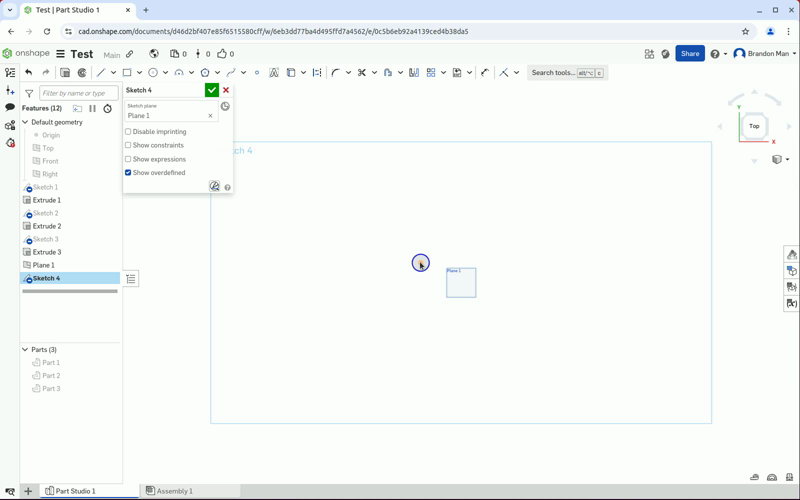
scroll(6)
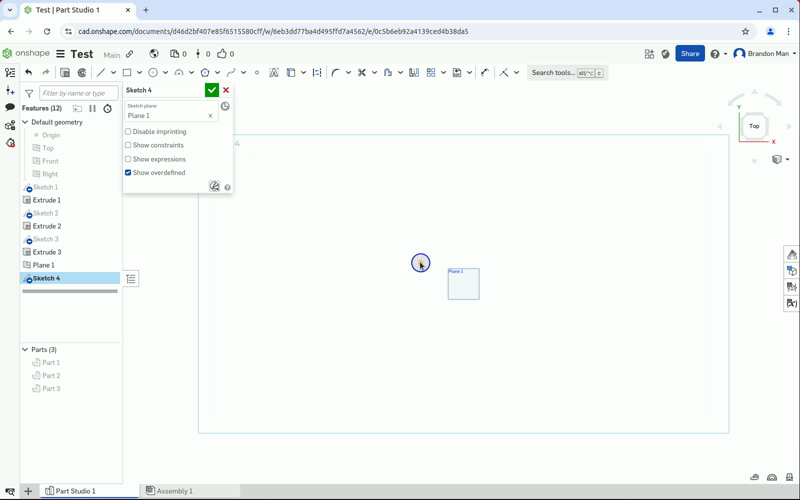
scroll(6)
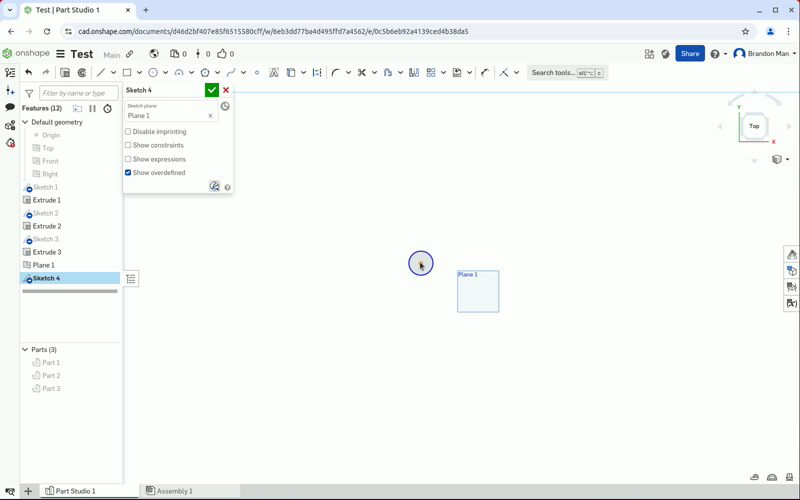
scroll(6)
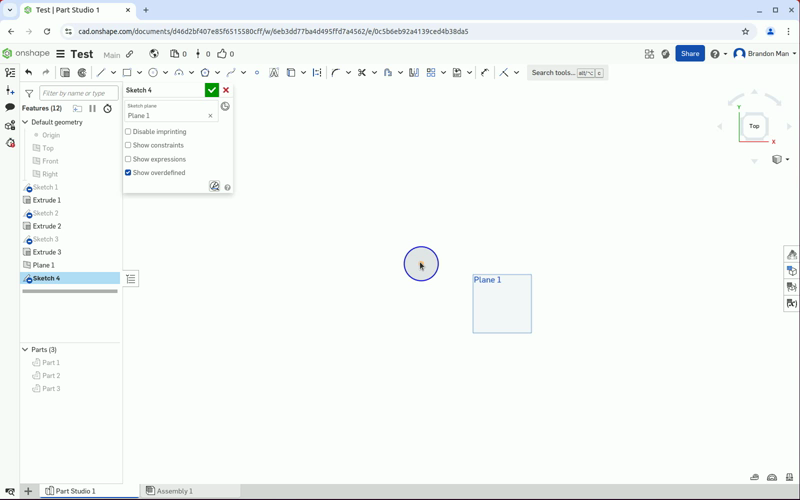
scroll(6)
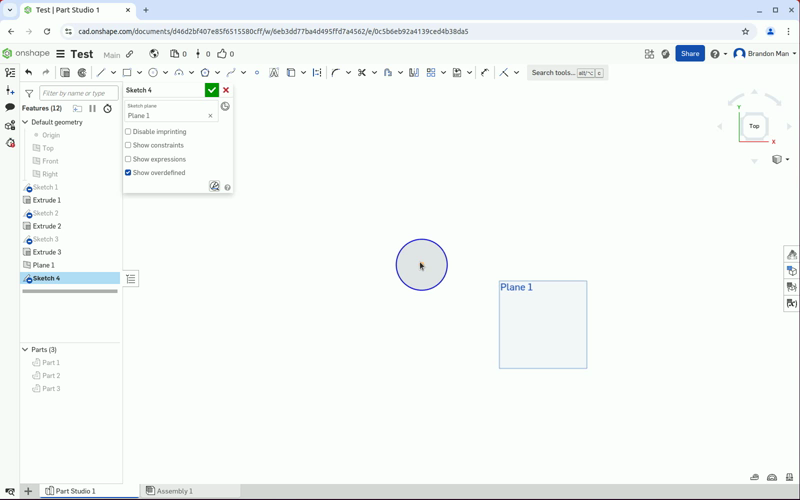
scroll(6)
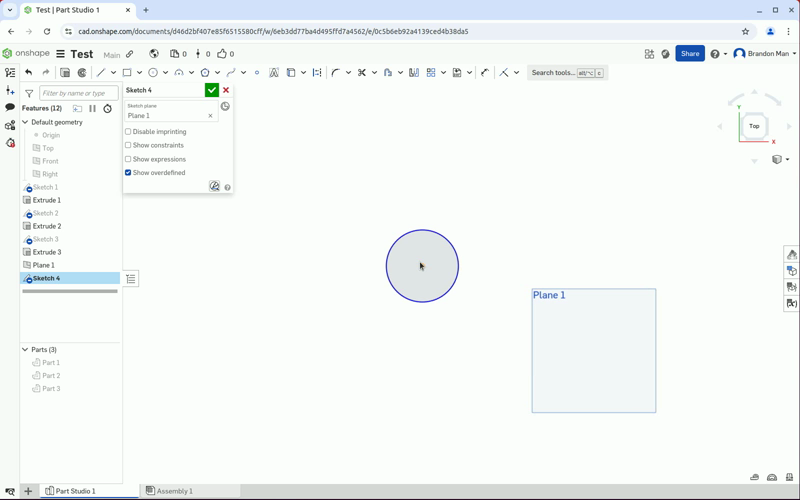
scroll(6)
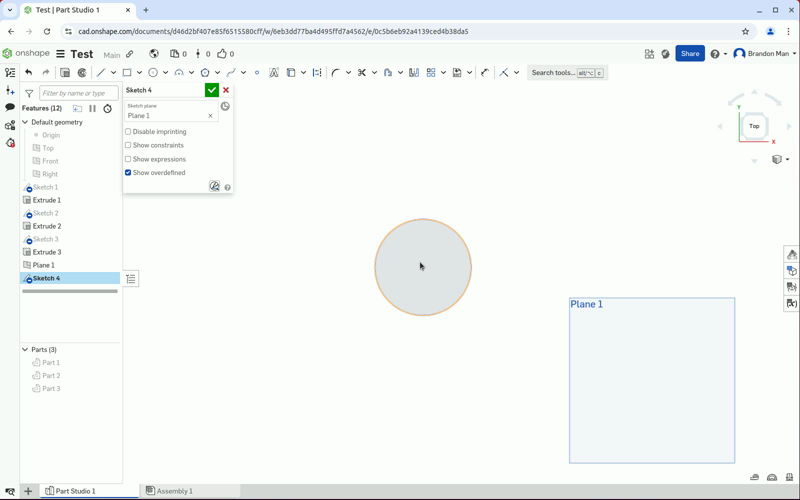
scroll(6)
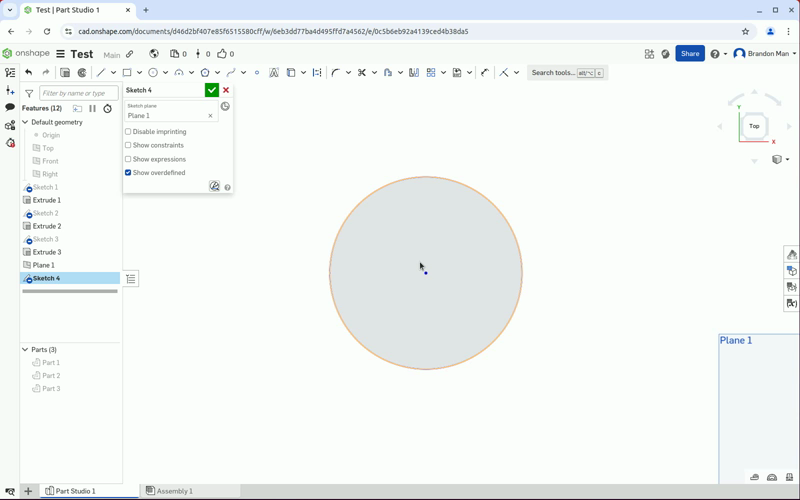
click(420, 261)
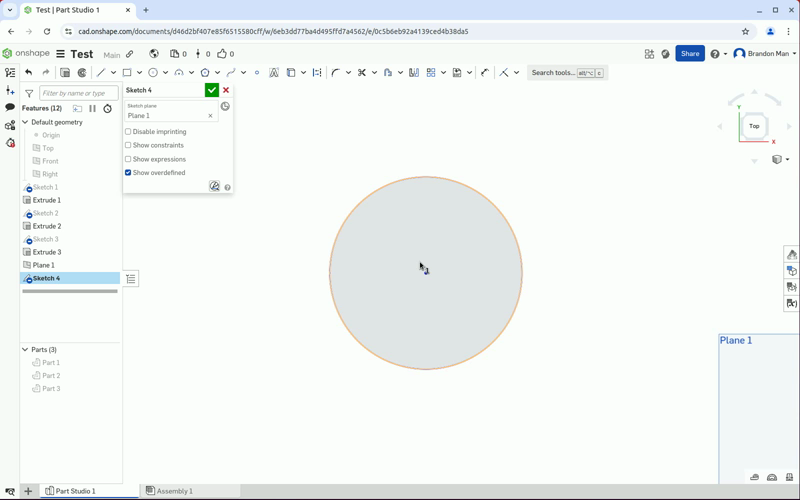
scroll(-6)
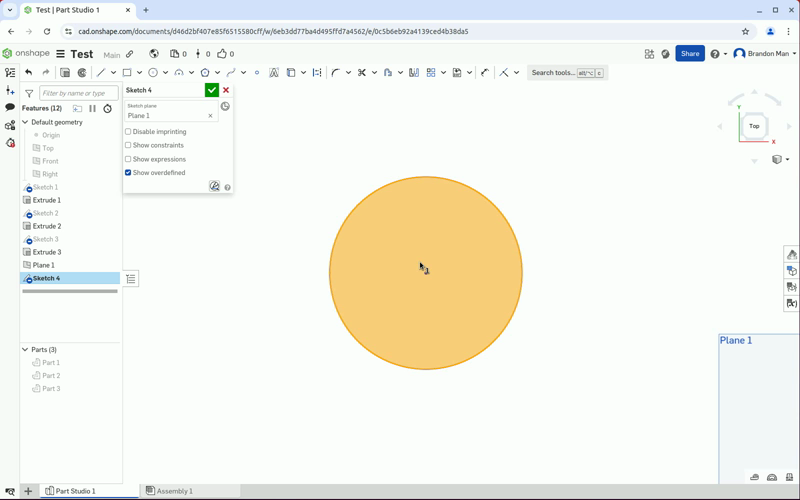
scroll(-6)
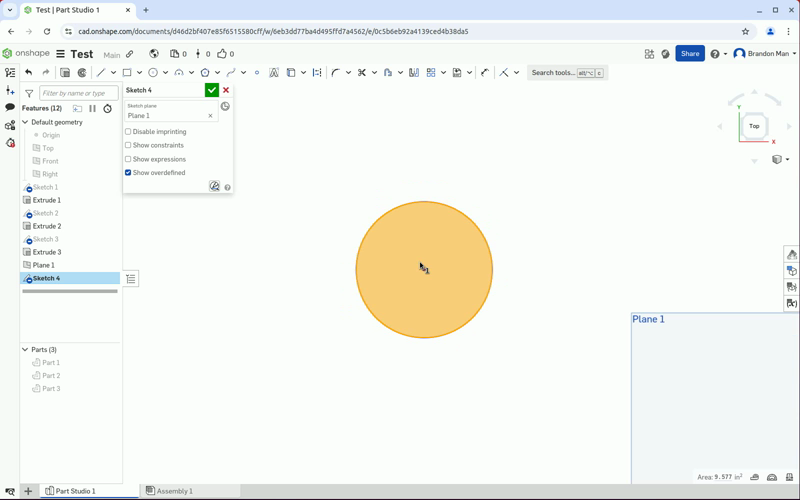
scroll(-6)
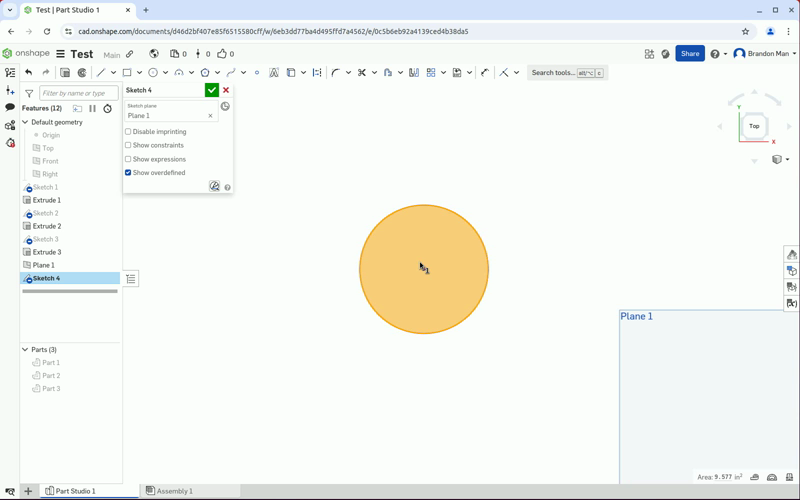
scroll(-6)
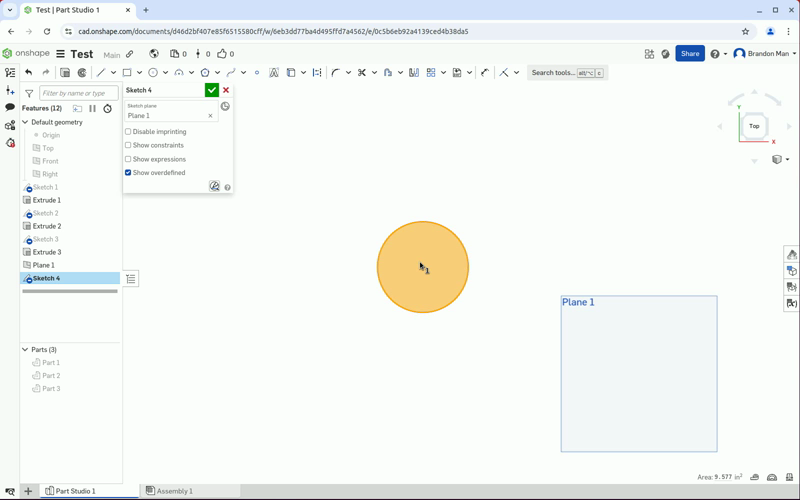
scroll(-6)
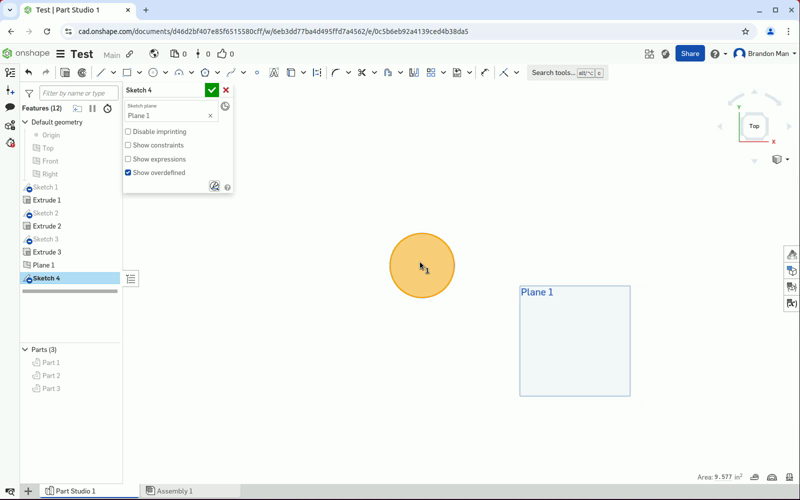
scroll(-6)
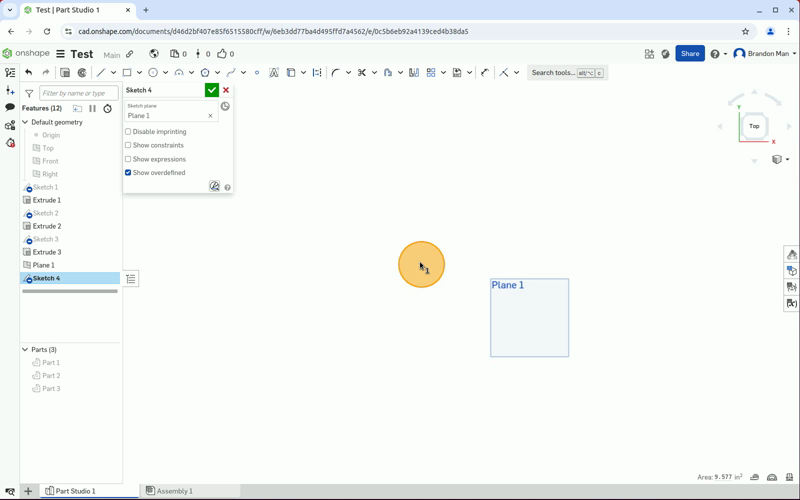
scroll(-6)
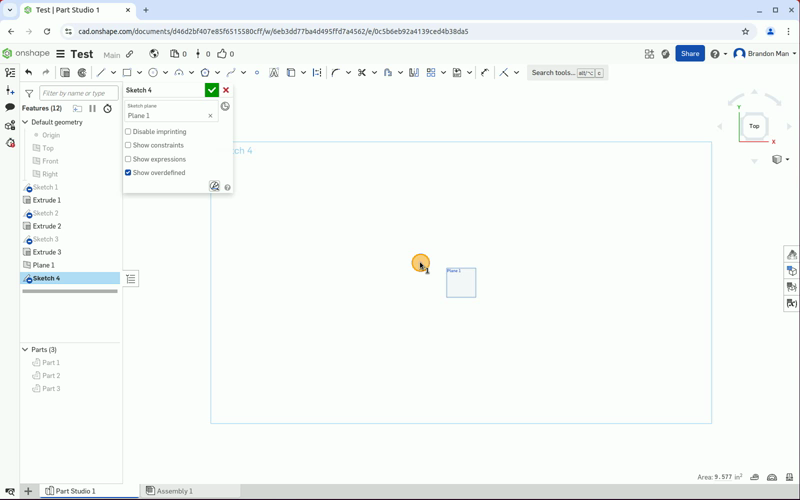
mouse_move(73, 352)
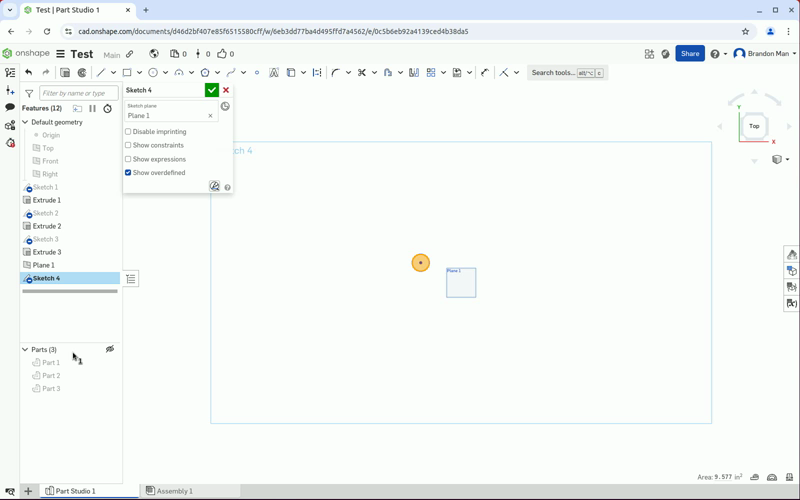
key(shift+y)
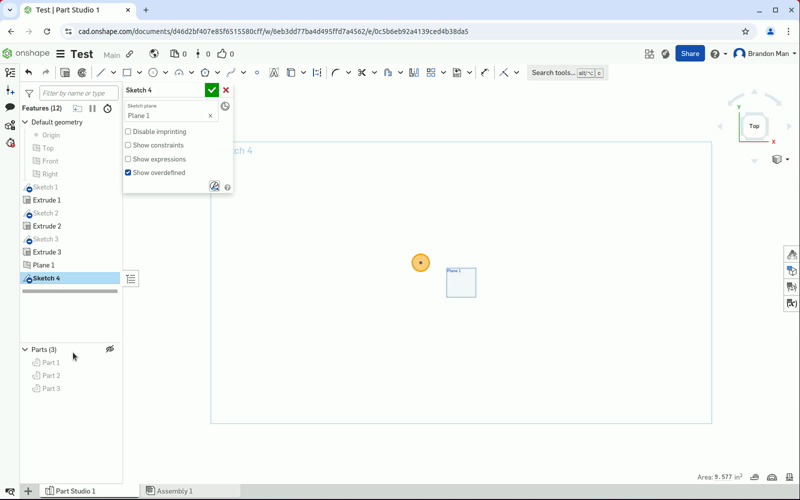
key(shift+e)
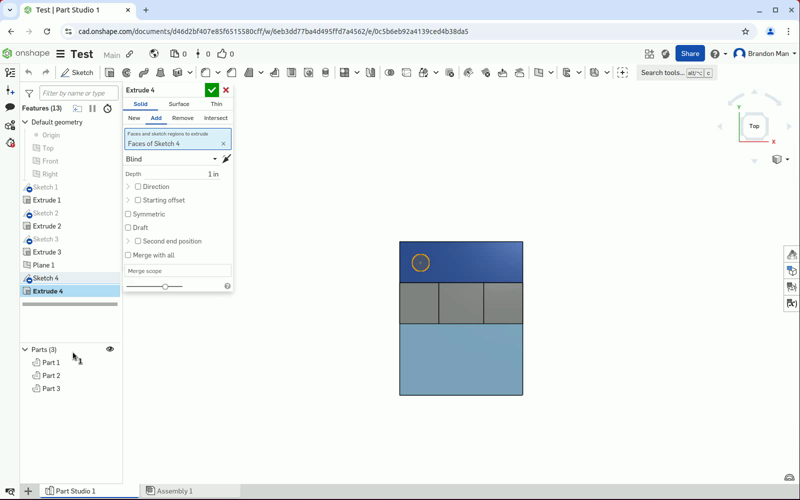
mouse_move(143, 106)
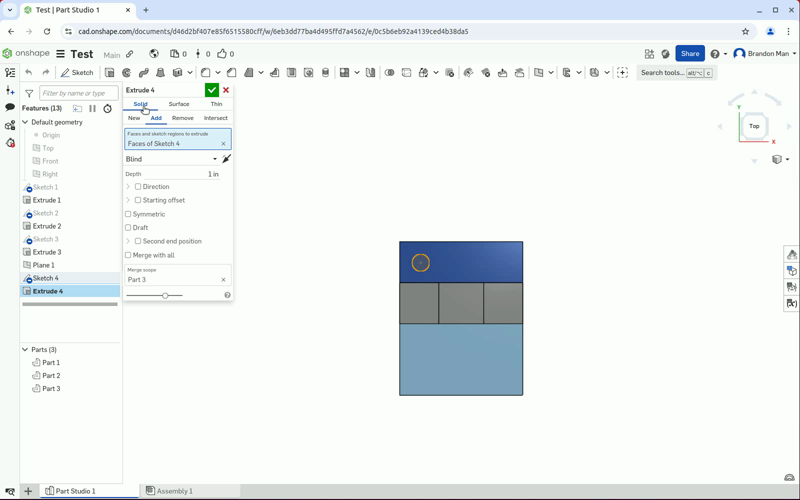
click(143, 106)
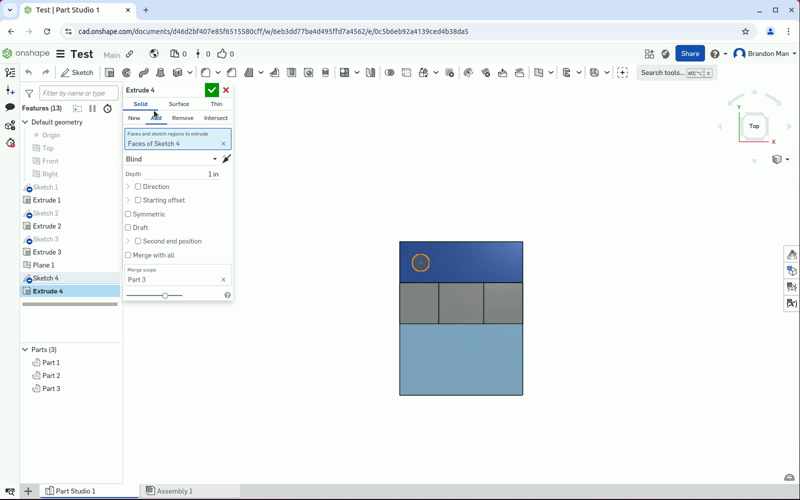
mouse_move(186, 120)
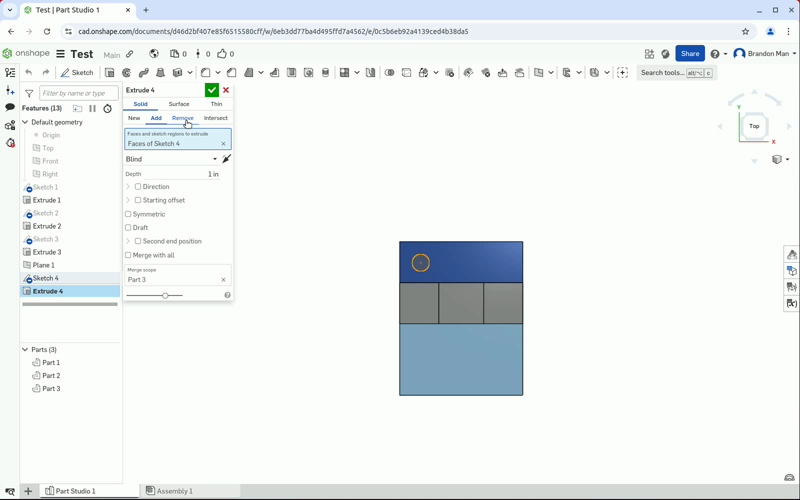
click(186, 120)
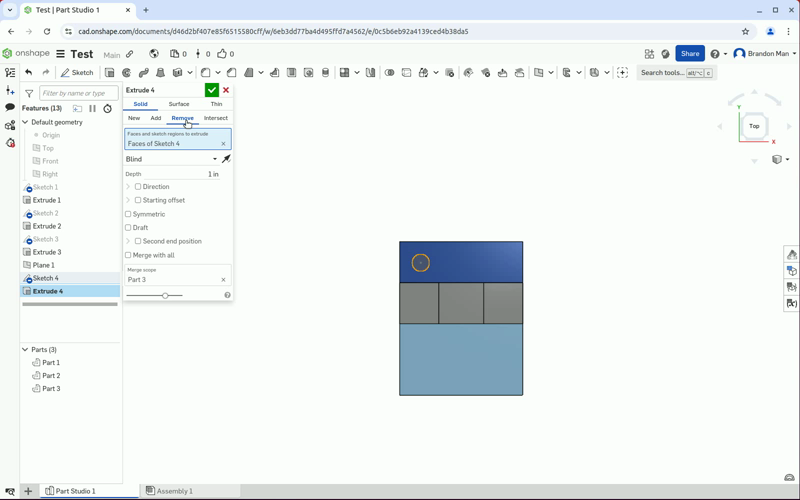
key(tab, 4)
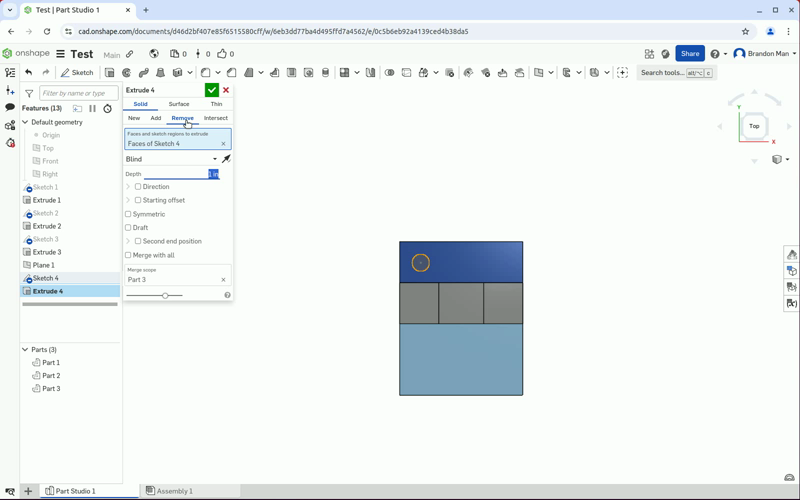
text(8.425)
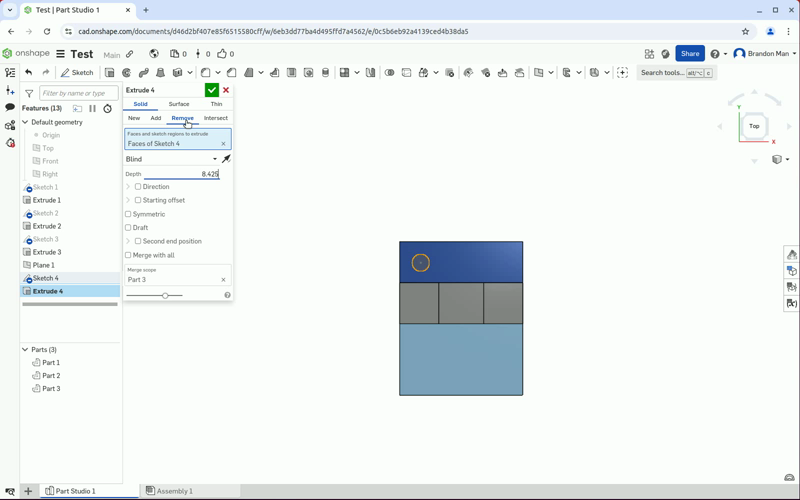
key(tab, 6)
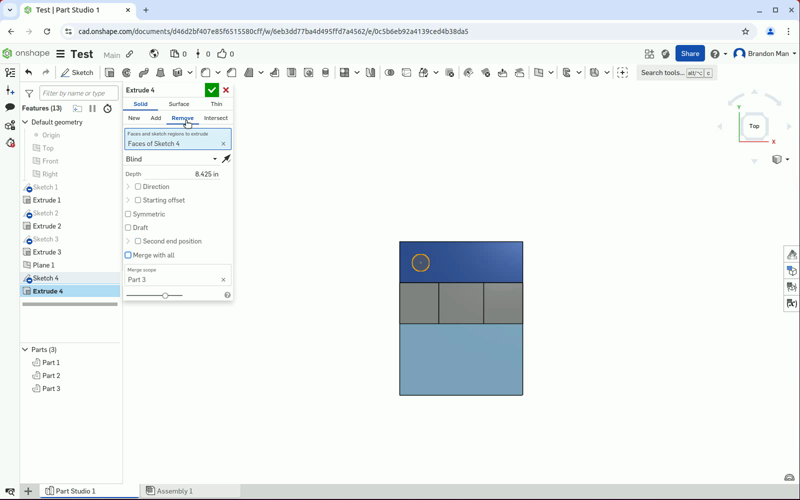
key(space)
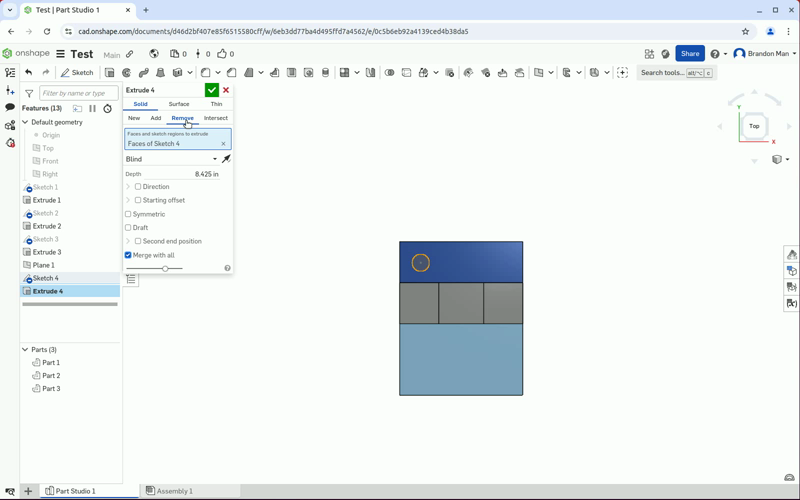
key(enter)
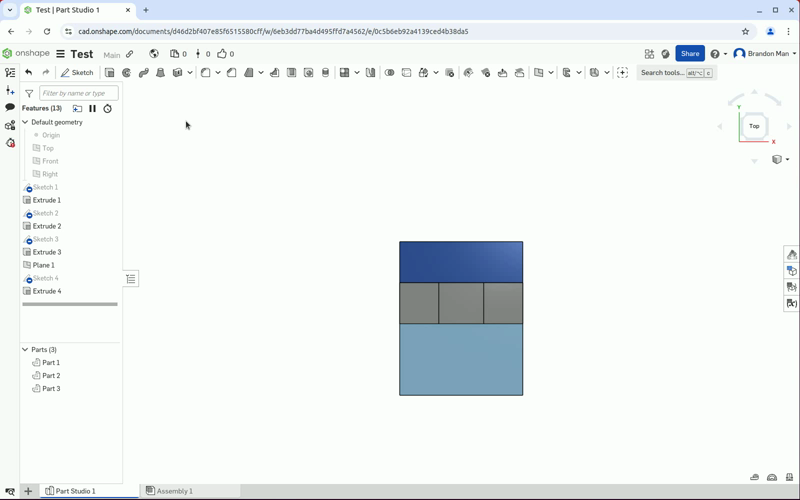
key(shift+h)
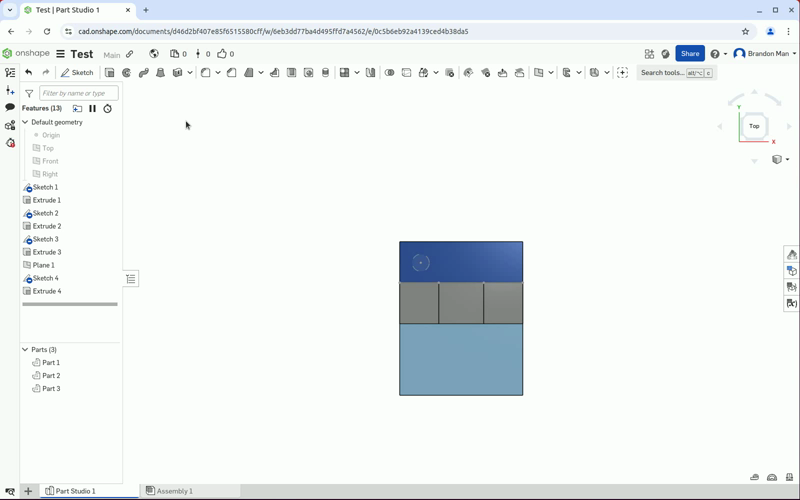
key(shift+h)
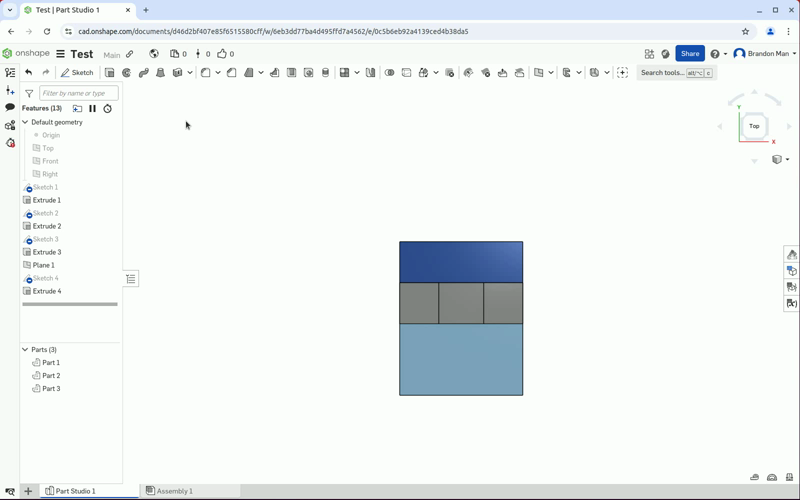
mouse_move(73, 189)
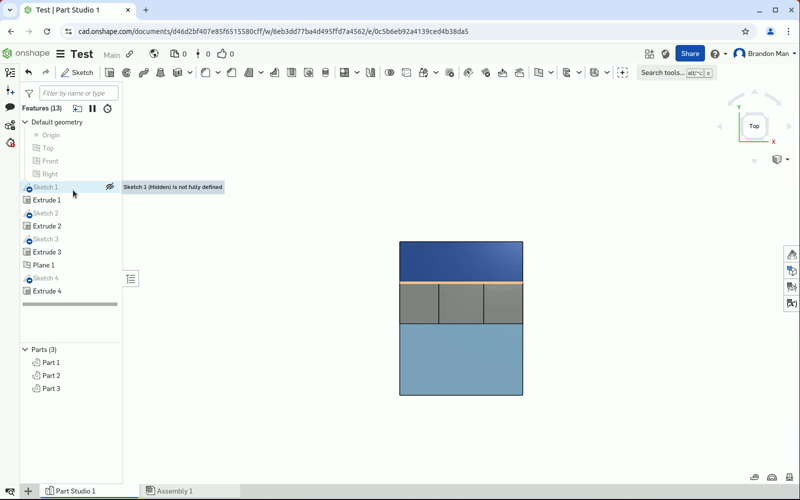
click(73, 189)
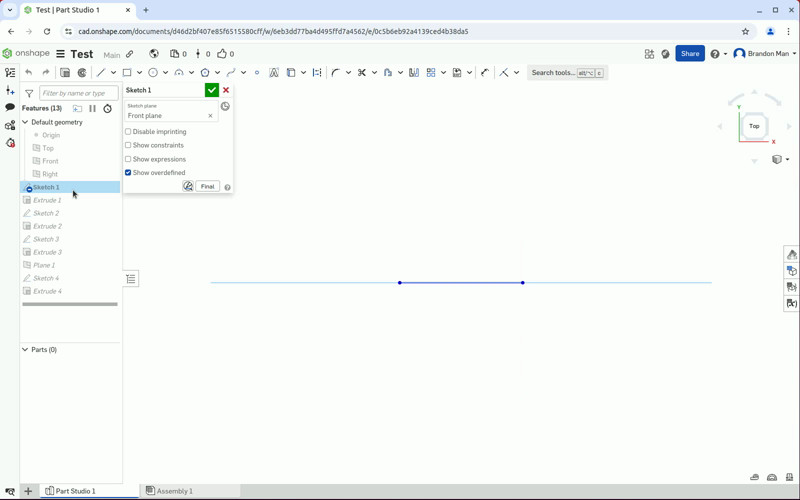
mouse_move(229, 92)
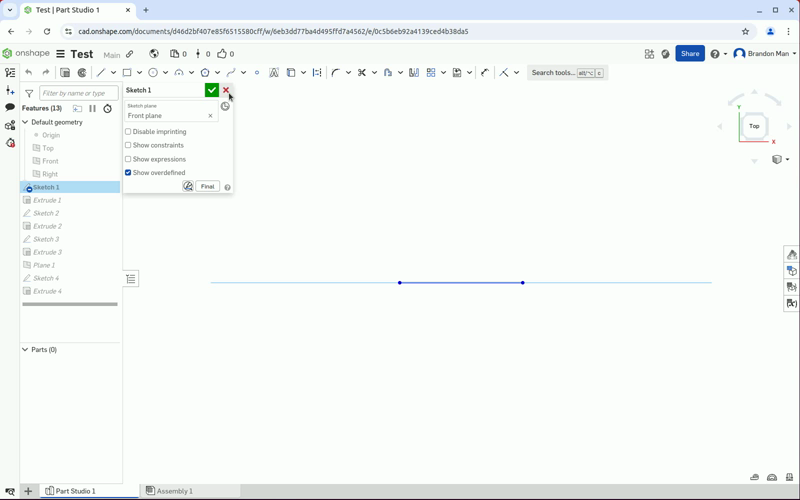
click(229, 92)
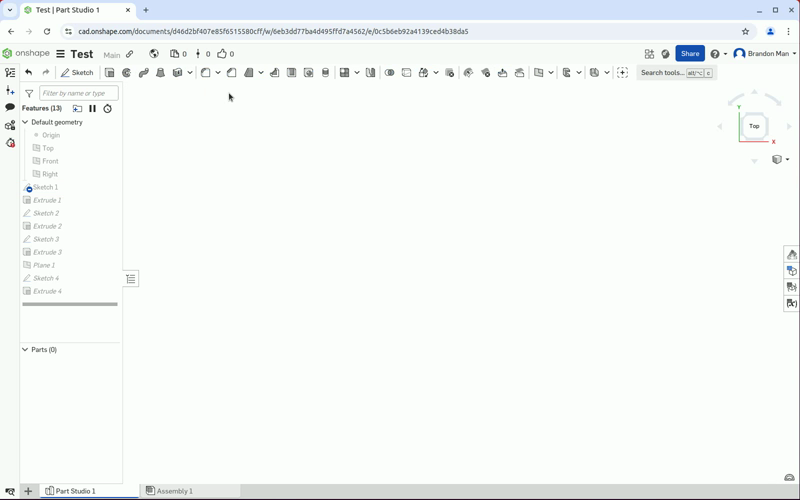
key(shift+s)
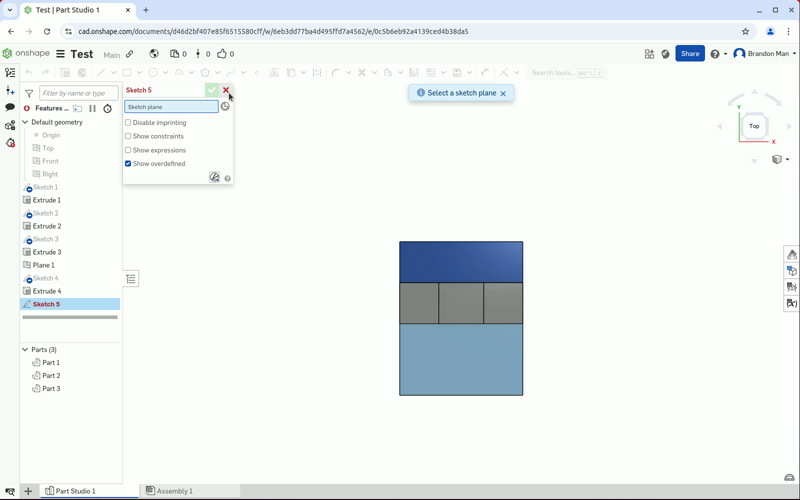
mouse_move(73, 267)
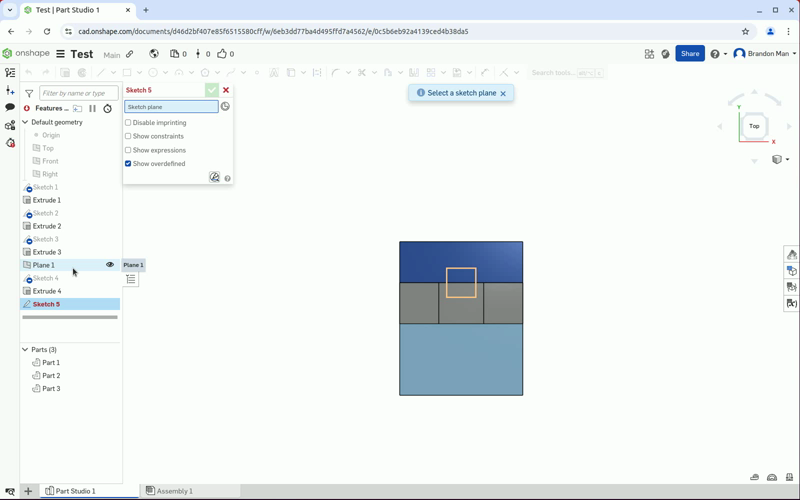
click(73, 267)
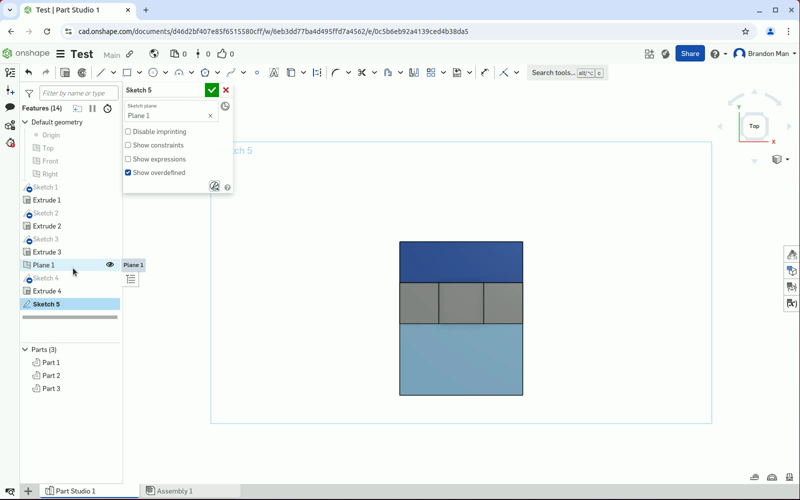
mouse_move(73, 352)
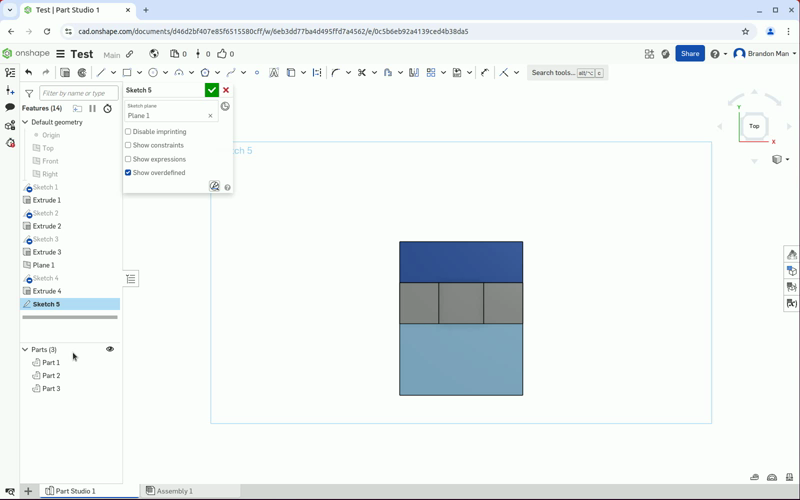
key(y)
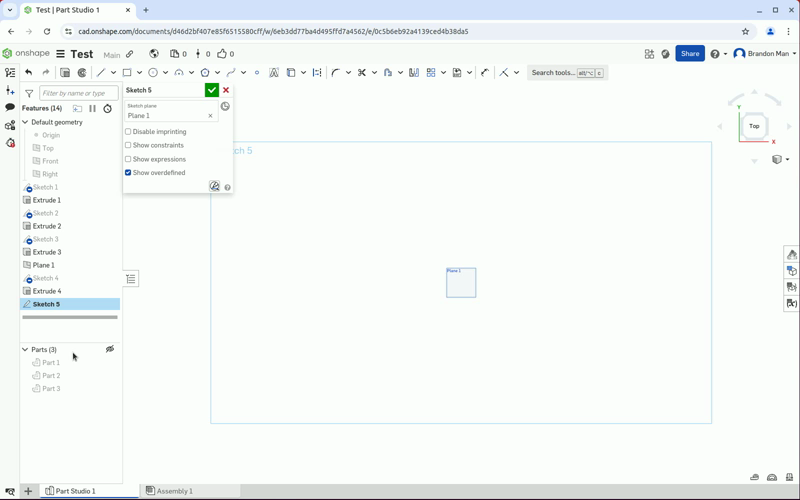
key(c)
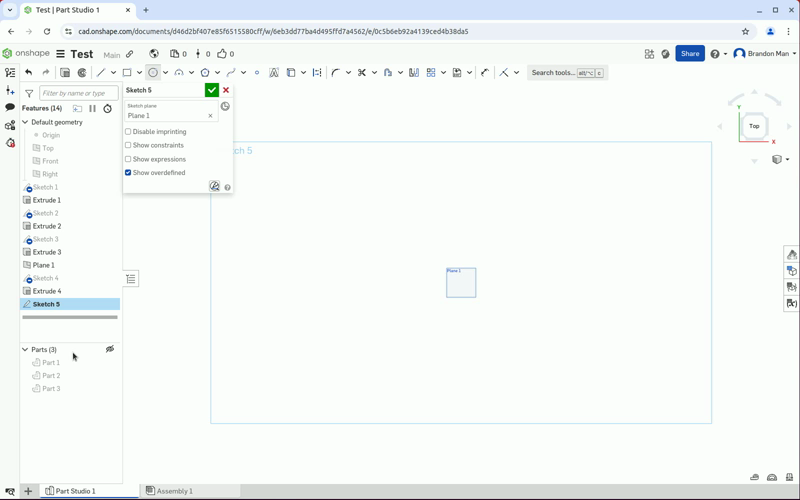
key_down(shift)
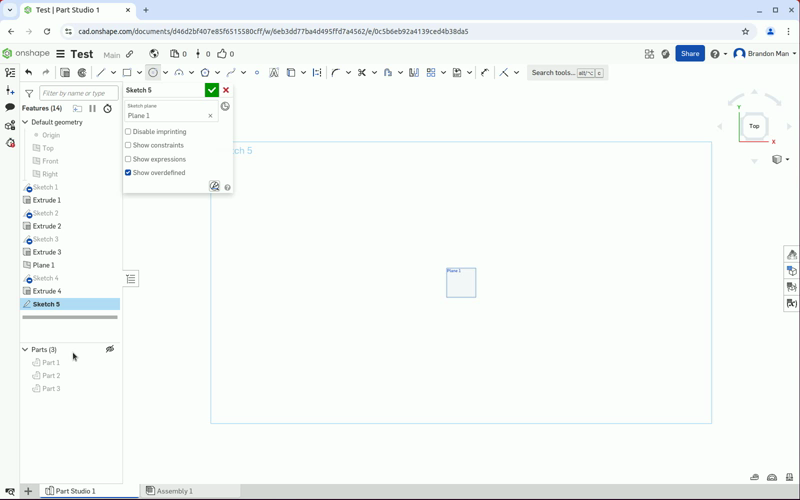
mouse_move(501, 262)
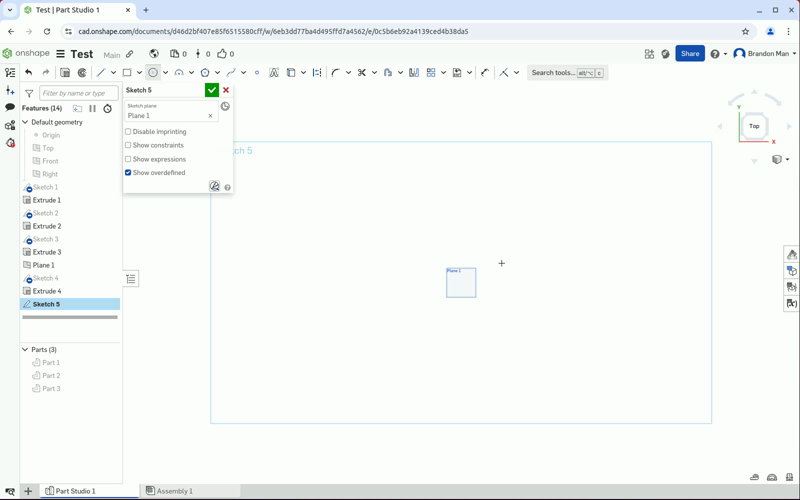
click(501, 262)
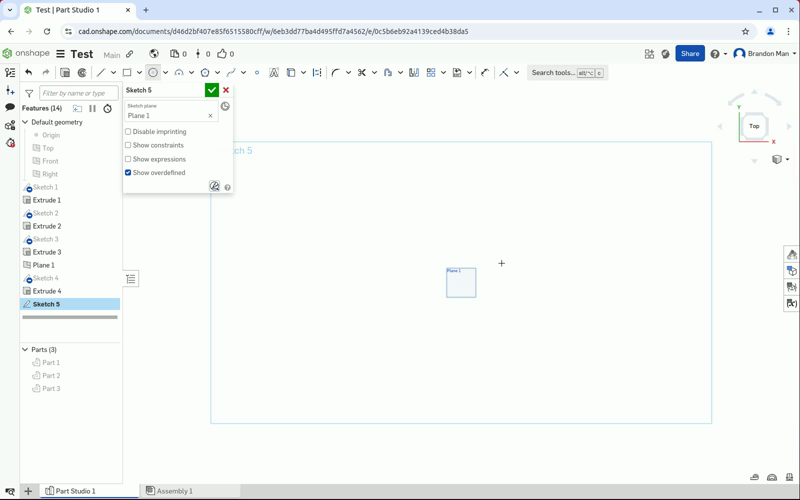
key_up(shift)
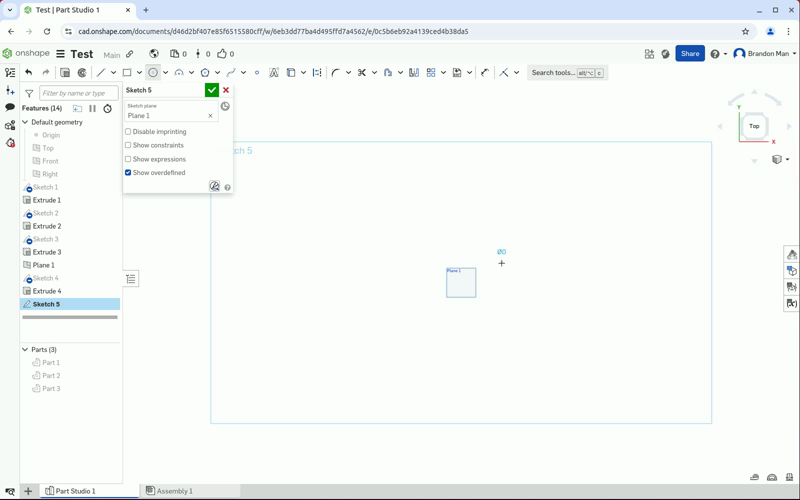
mouse_move(510, 262)
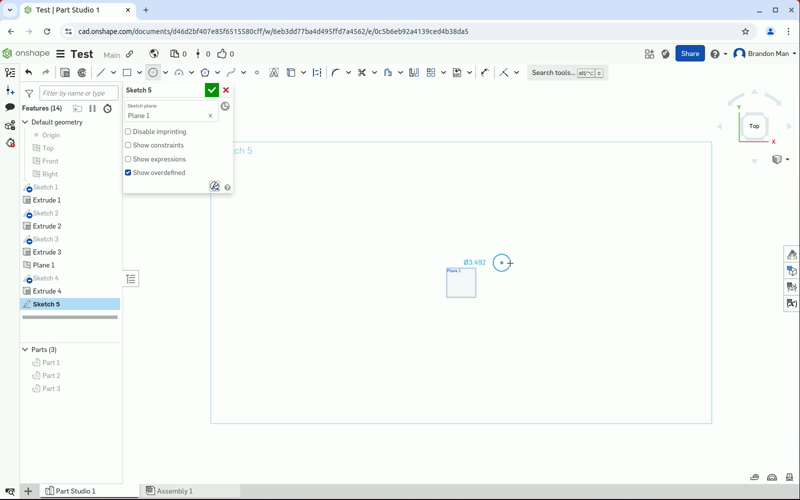
click(510, 262)
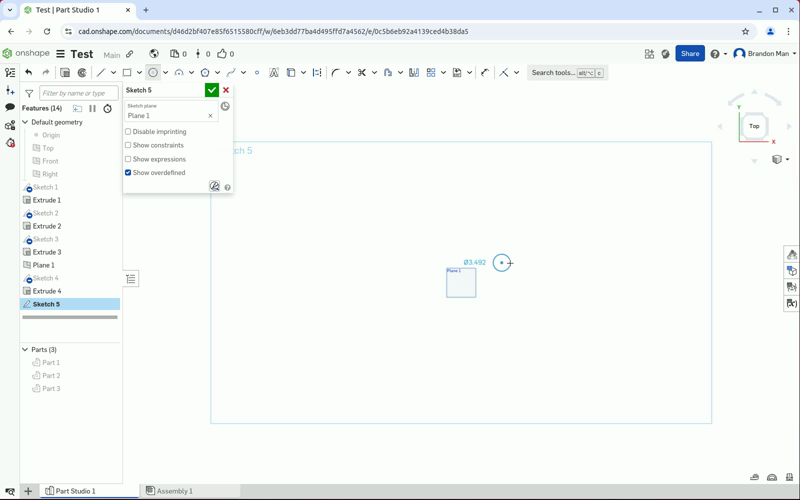
key(esc)
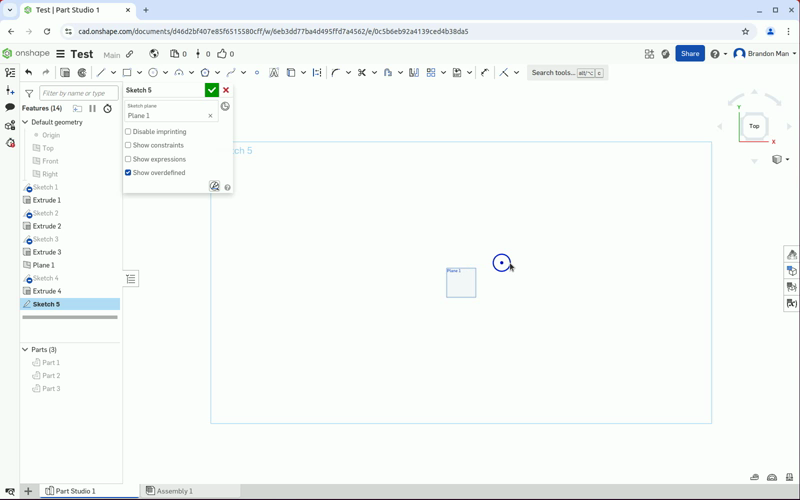
mouse_move(499, 268)
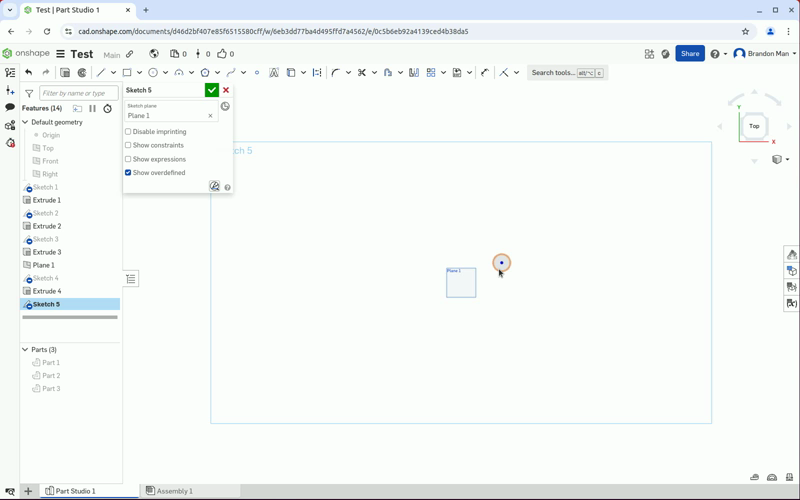
scroll(6)
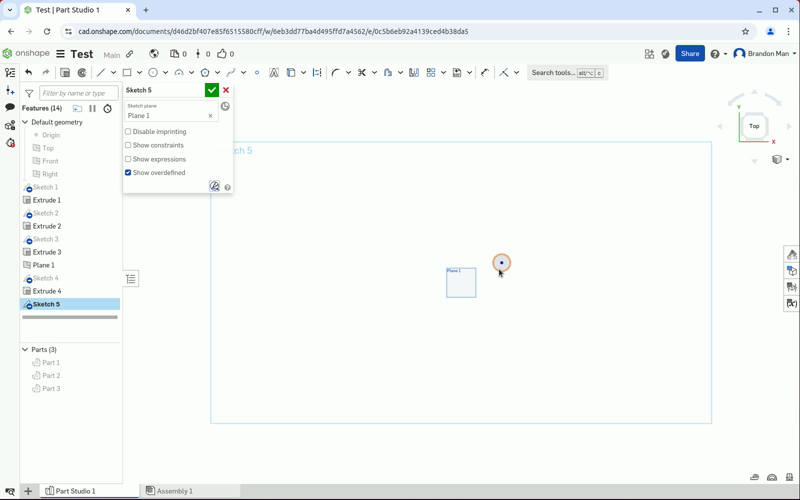
scroll(6)
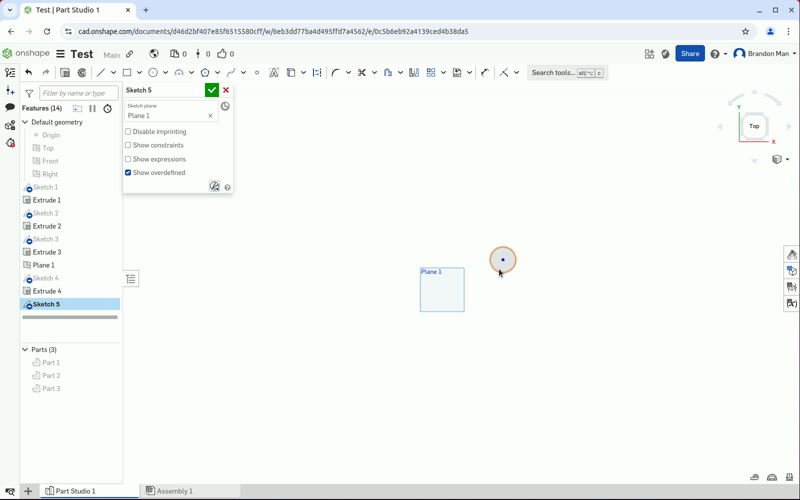
scroll(6)
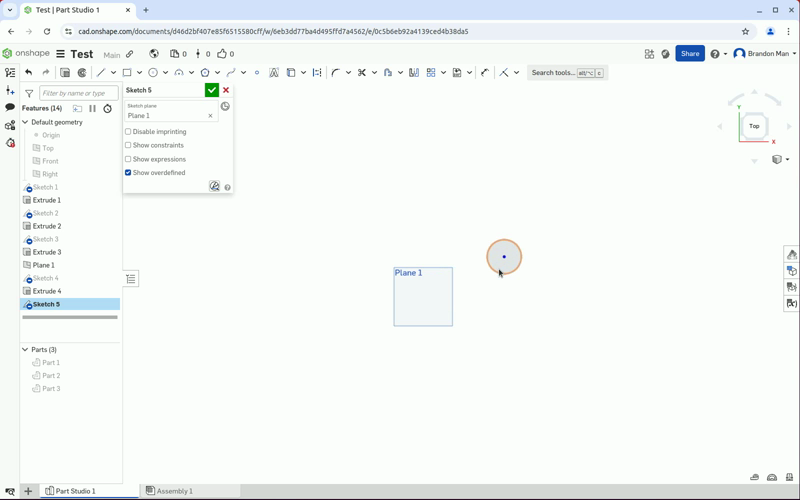
scroll(6)
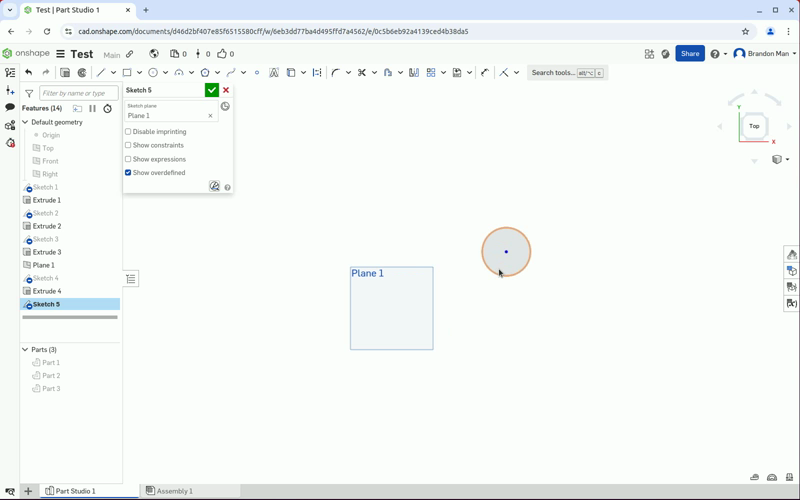
scroll(6)
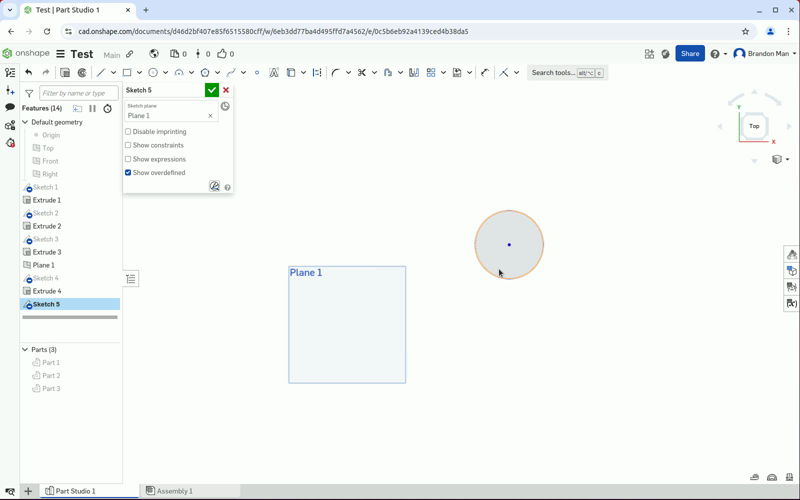
scroll(6)
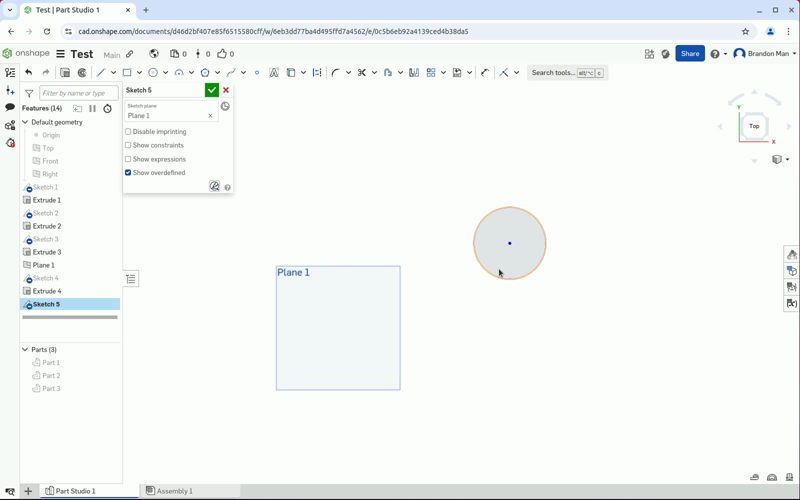
scroll(6)
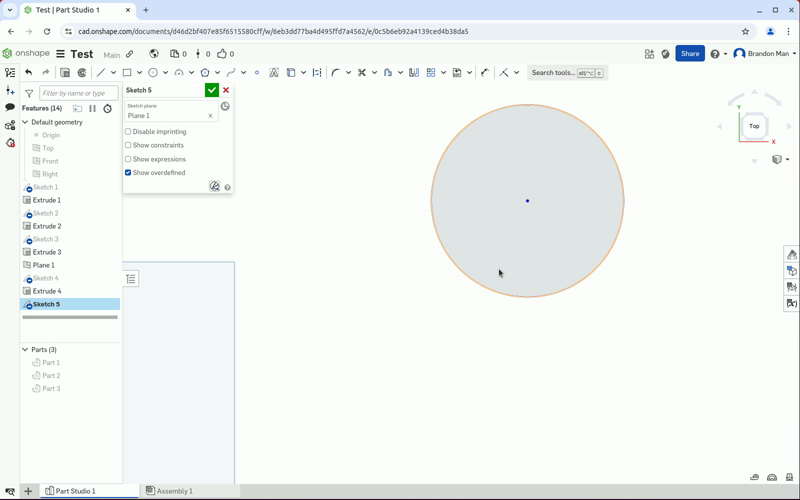
click(499, 268)
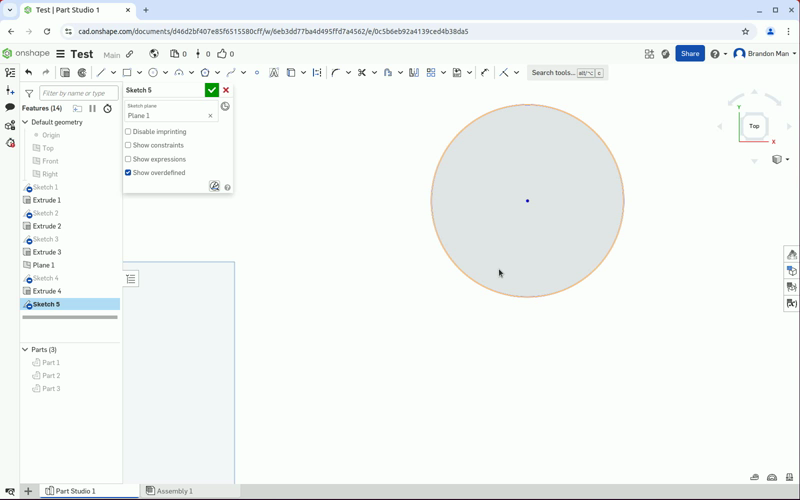
scroll(-6)
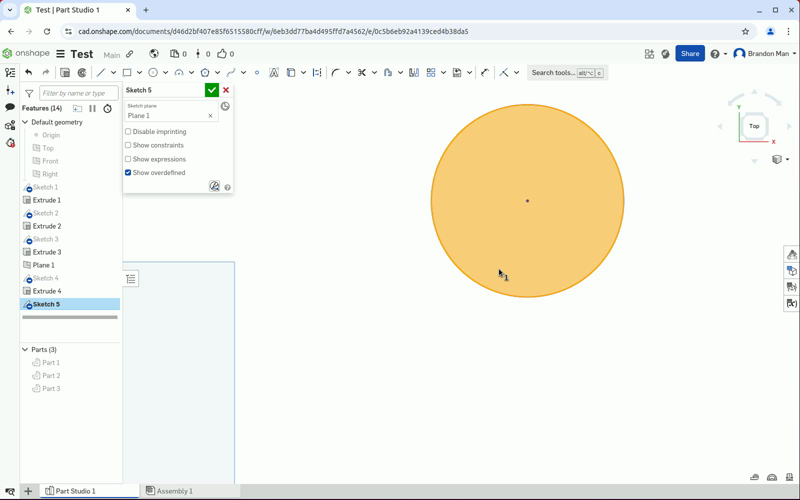
scroll(-6)
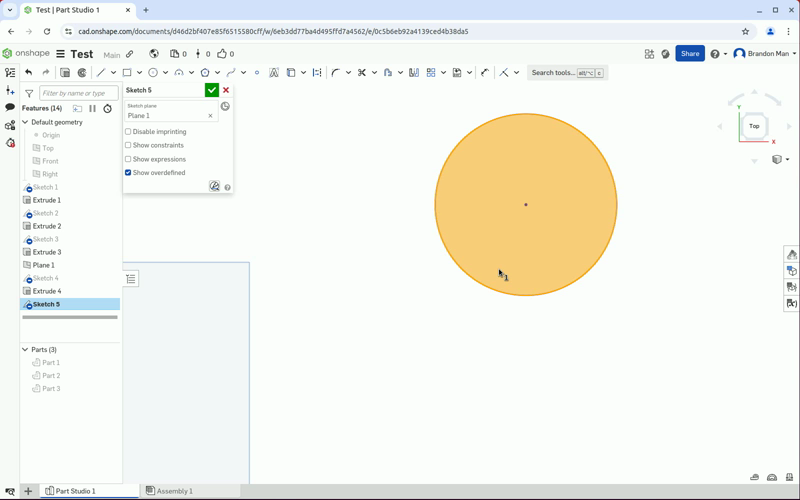
scroll(-6)
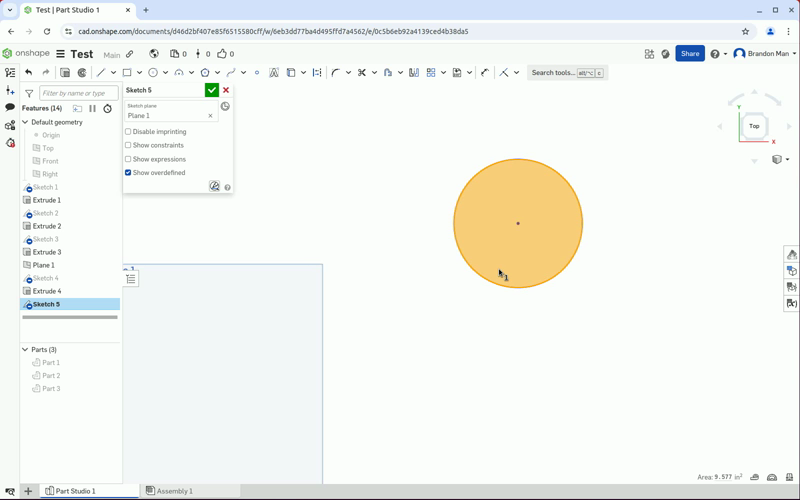
scroll(-6)
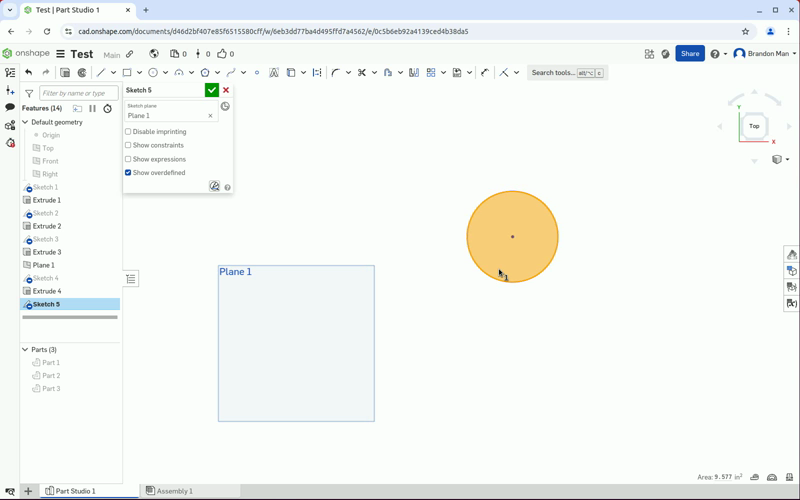
scroll(-6)
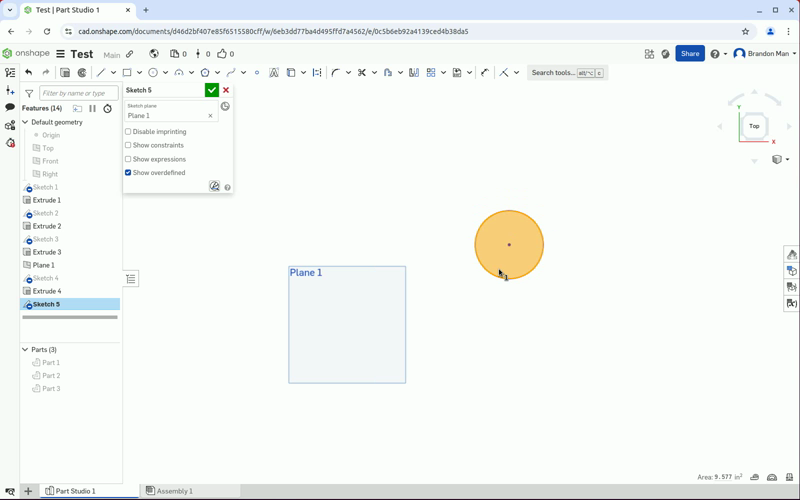
scroll(-6)
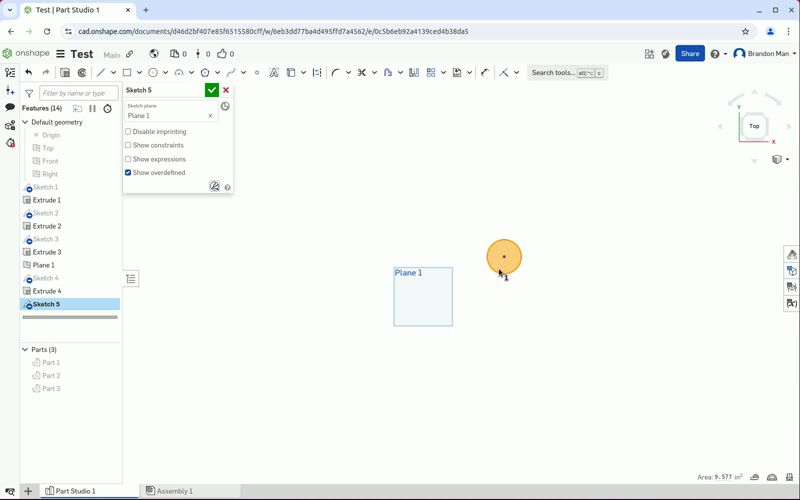
scroll(-6)
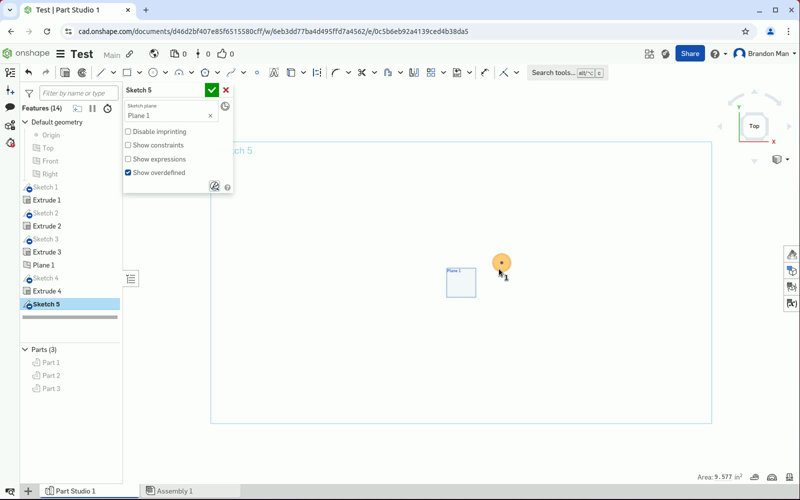
mouse_move(73, 352)
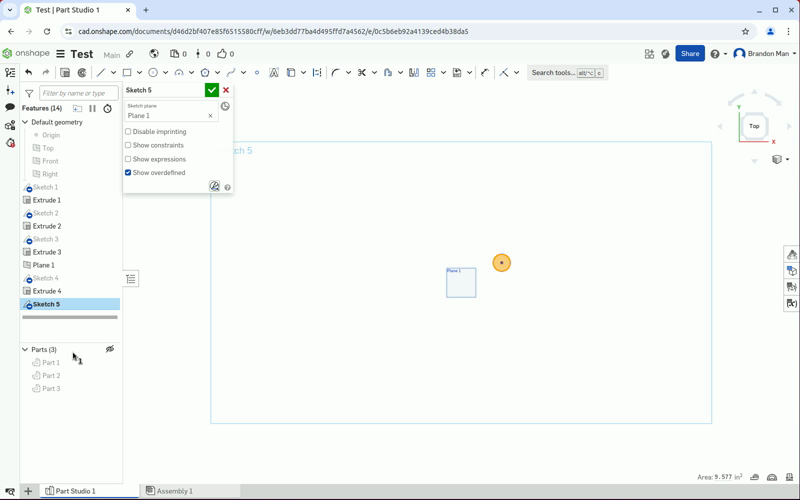
key(shift+y)
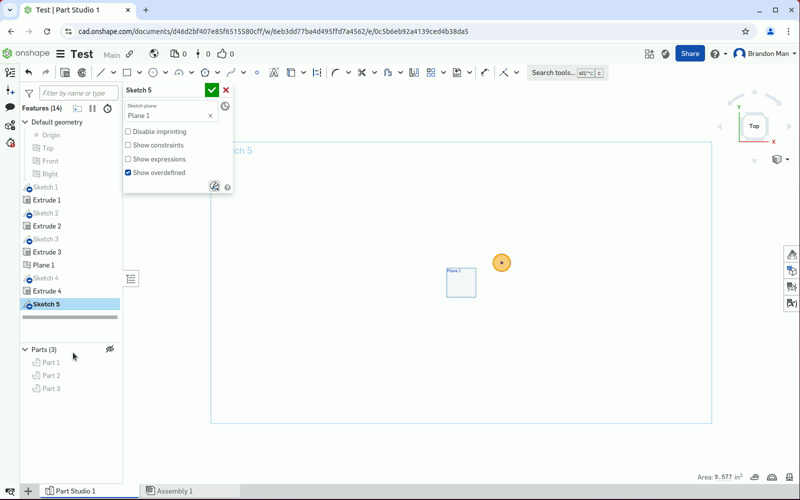
key(shift+e)
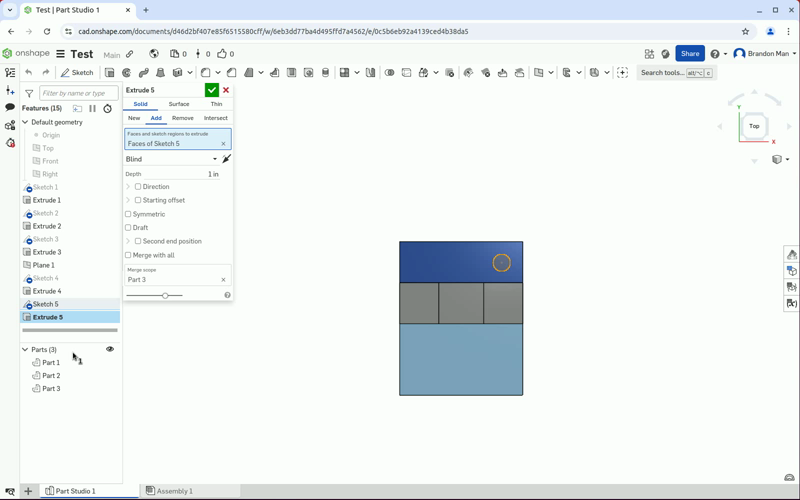
mouse_move(143, 106)
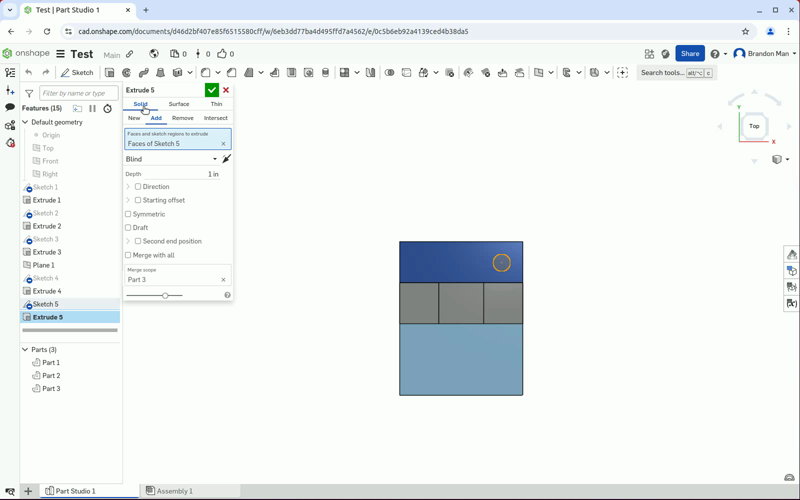
click(143, 106)
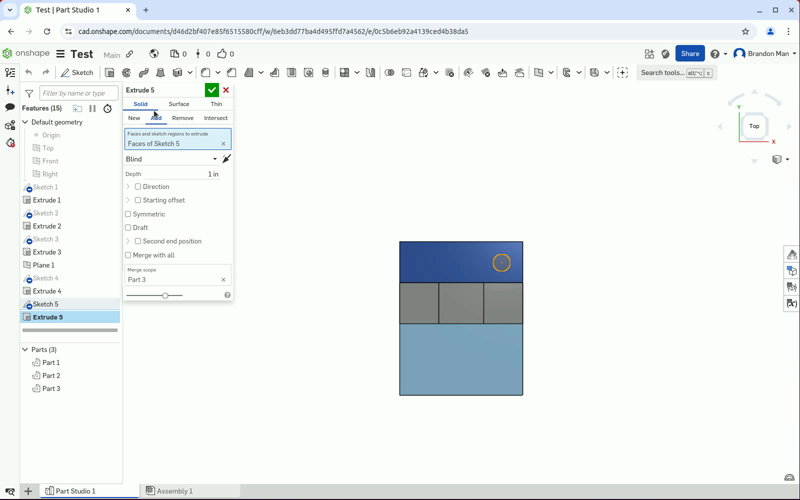
mouse_move(186, 120)
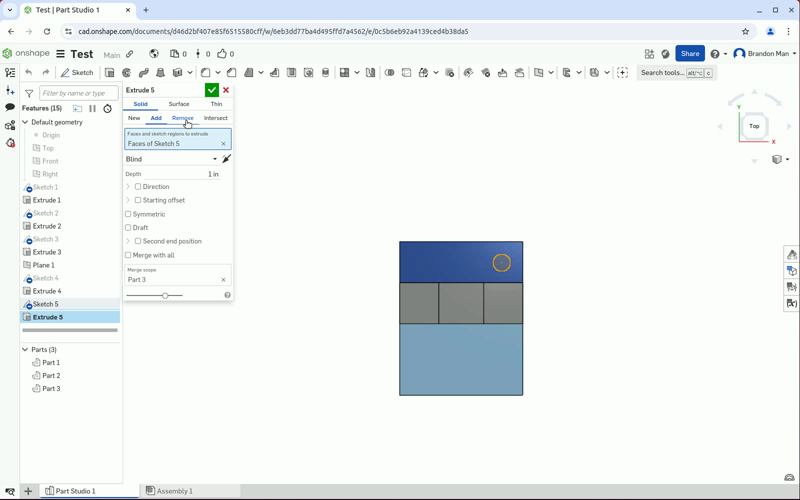
click(186, 120)
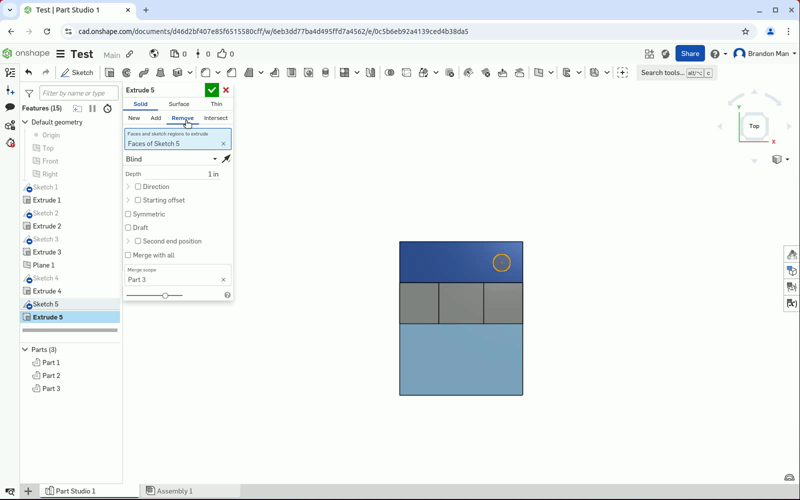
key(tab, 4)
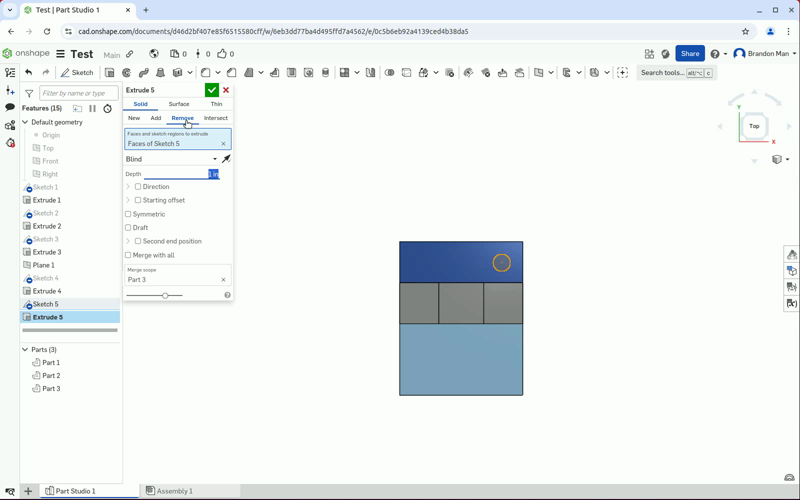
text(8.425)
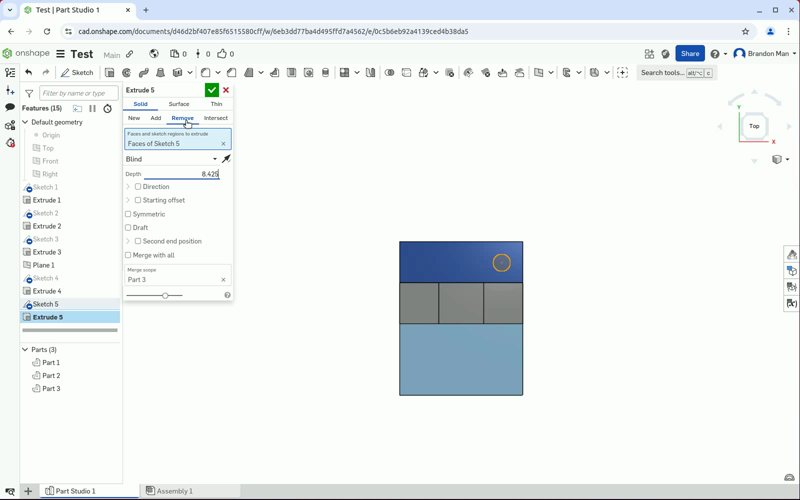
key(tab, 6)
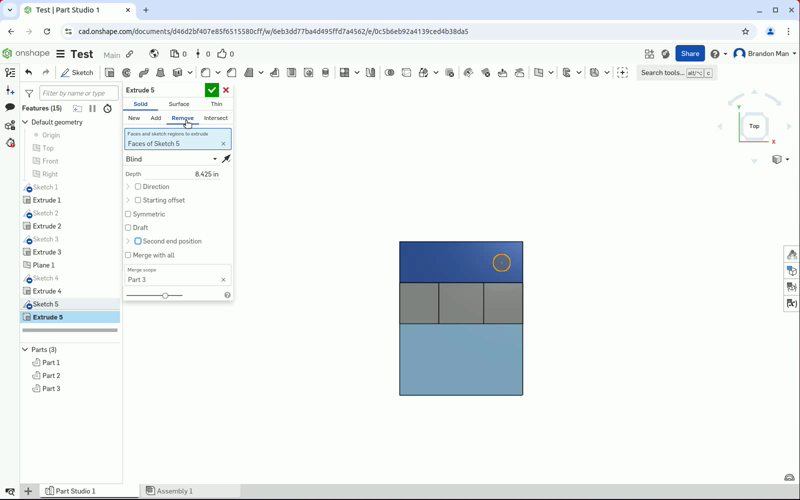
key(space)
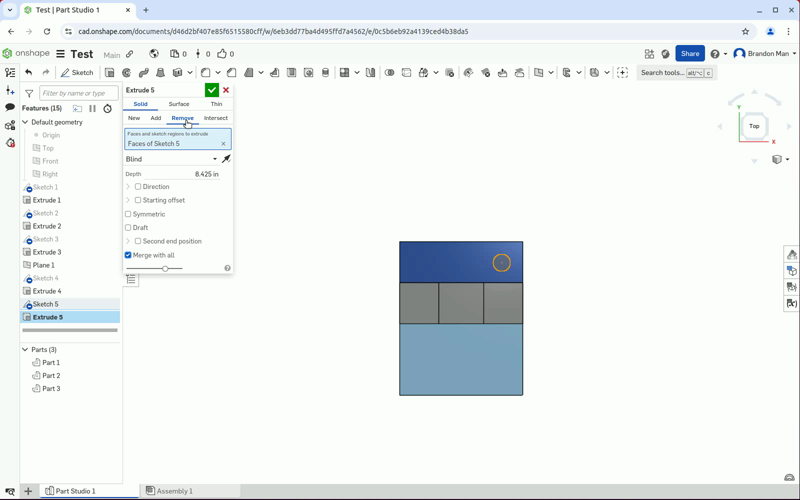
key(enter)
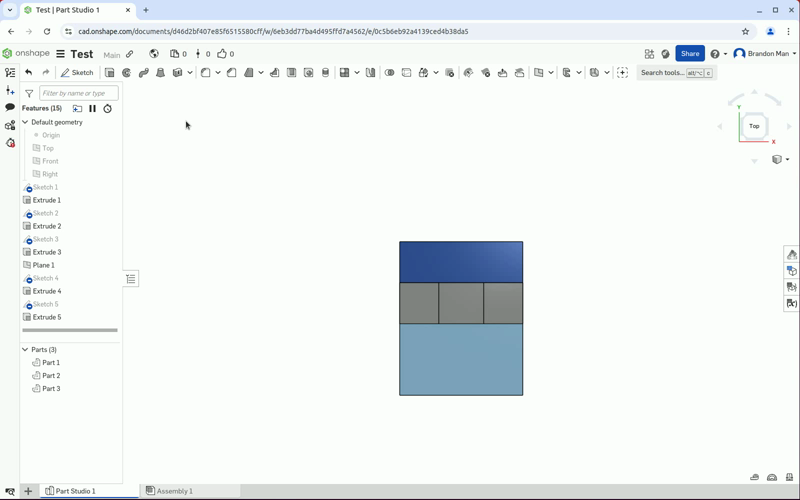
key(shift+h)
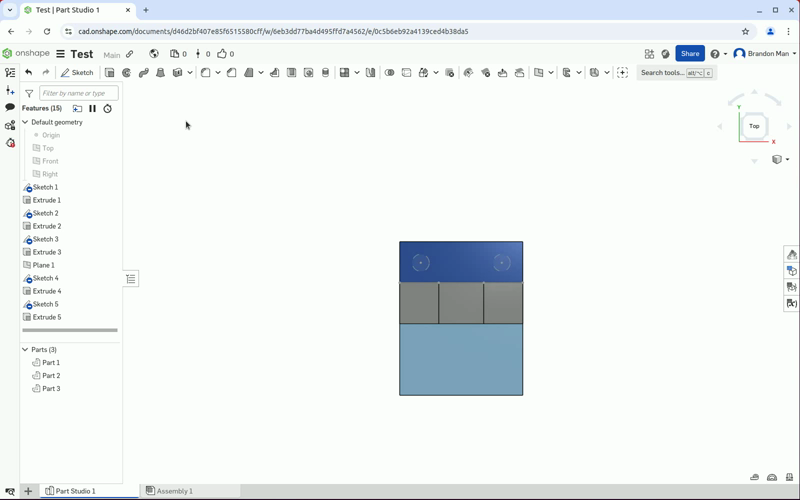
key(shift+h)
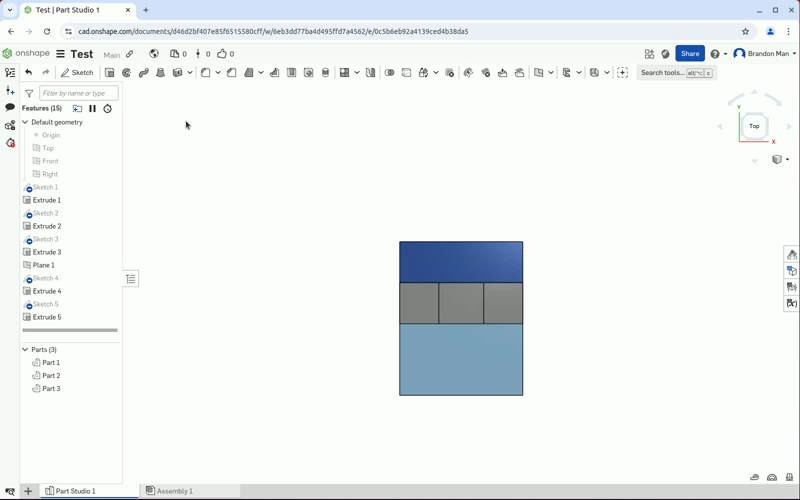
mouse_move(73, 189)
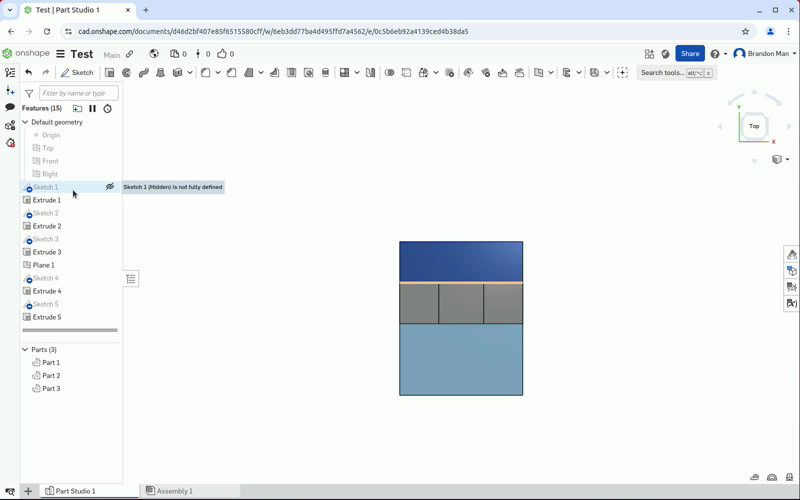
click(73, 189)
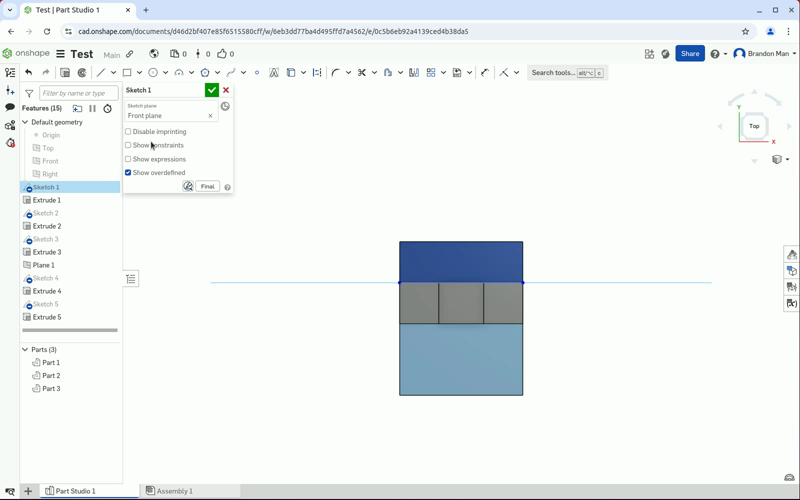
mouse_move(229, 92)
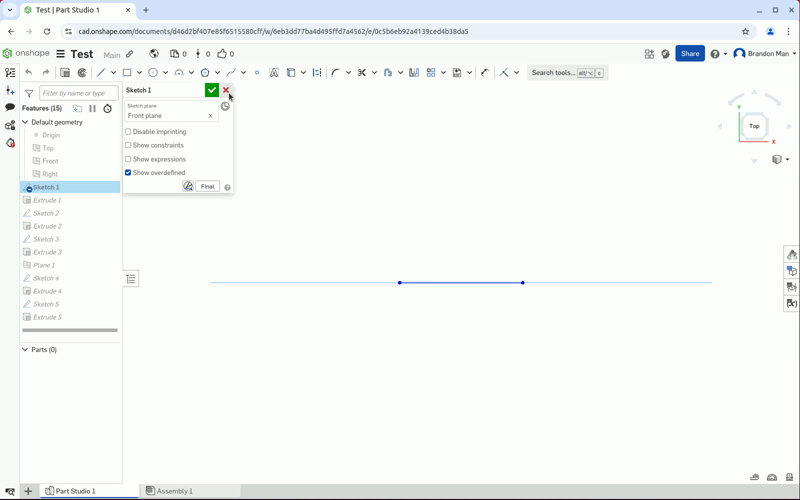
click(229, 92)
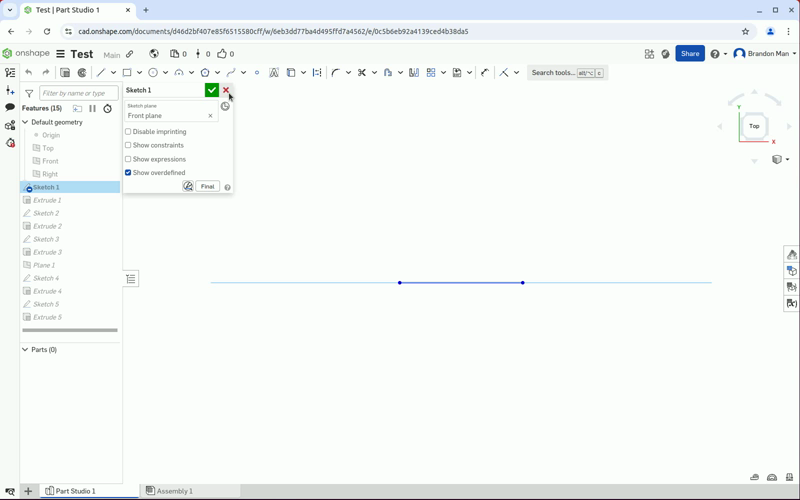
key(shift+s)
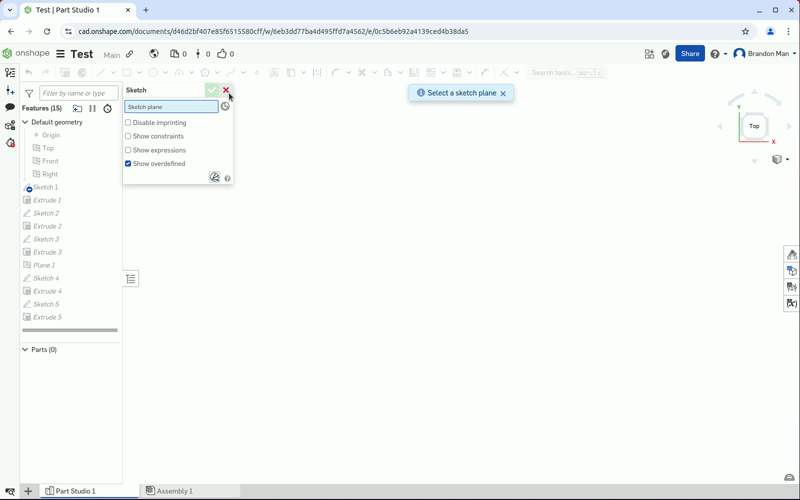
mouse_move(73, 267)
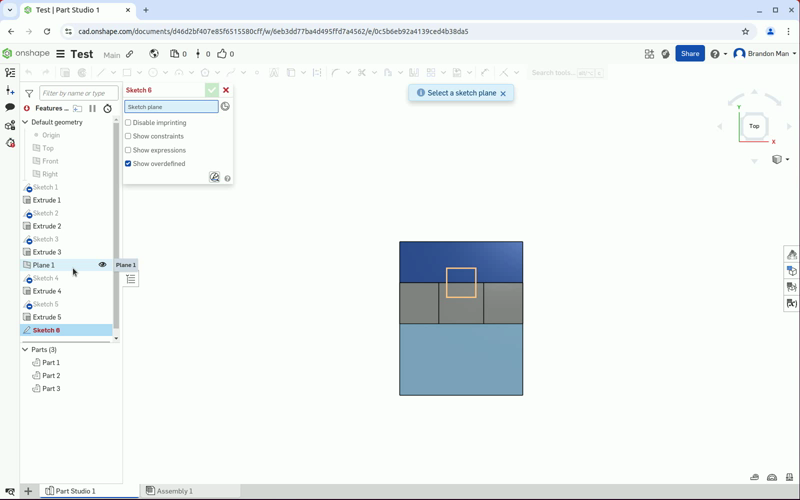
click(73, 267)
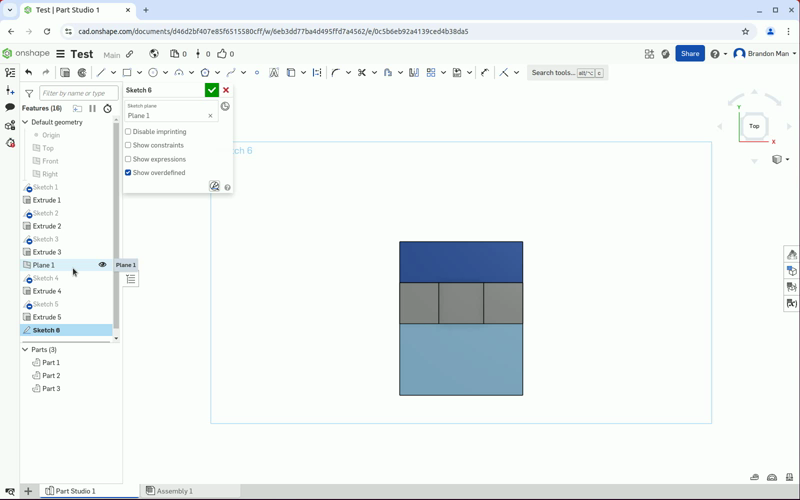
mouse_move(73, 352)
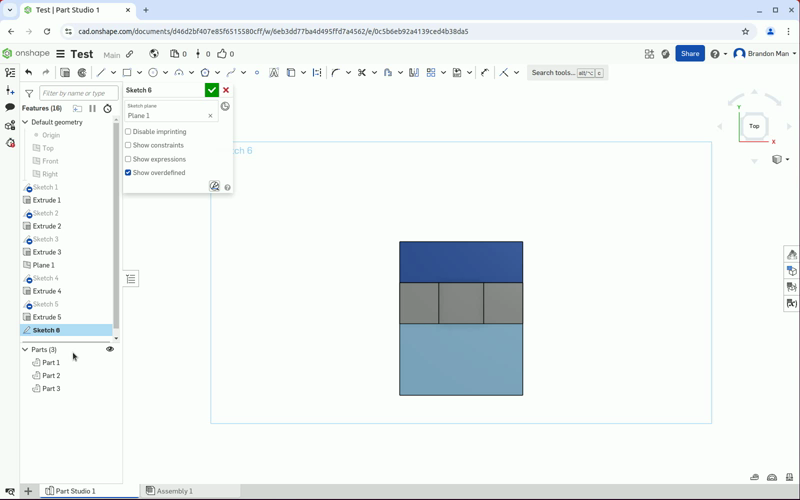
key(y)
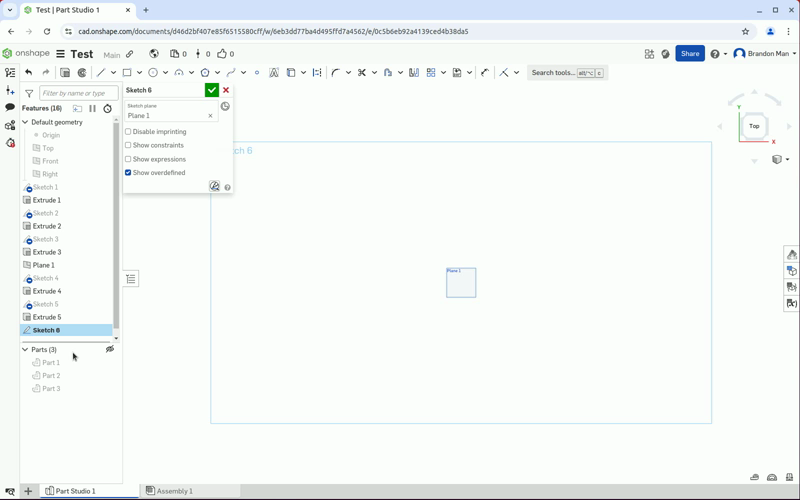
key(c)
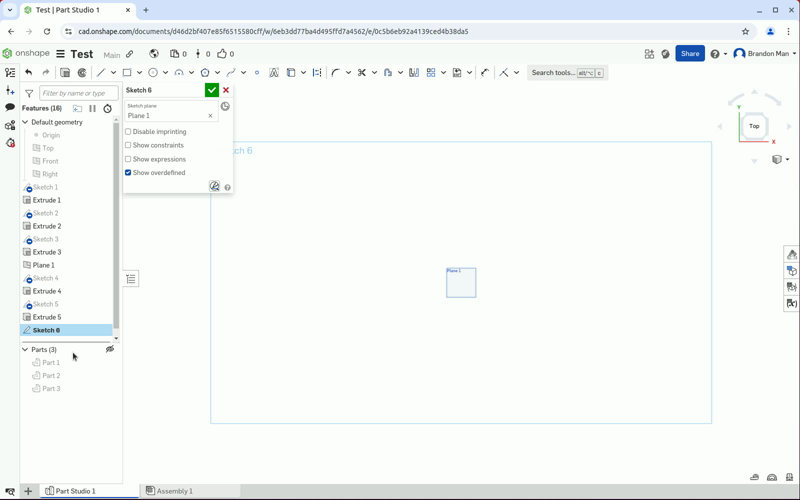
key_down(shift)
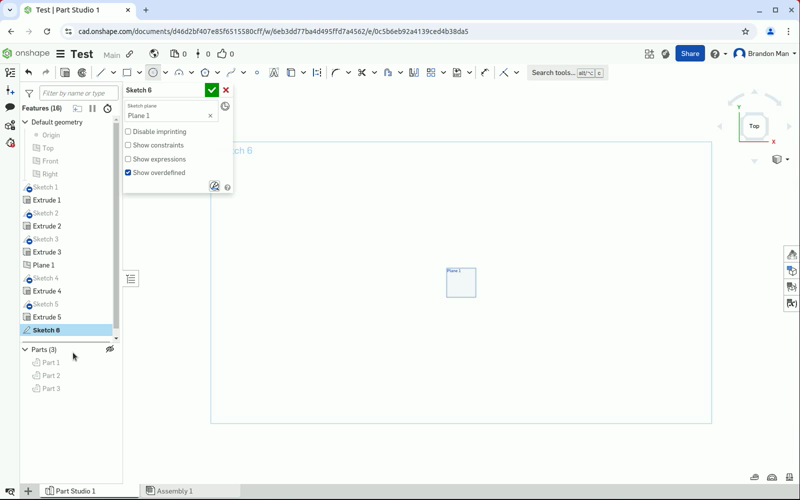
mouse_move(501, 375)
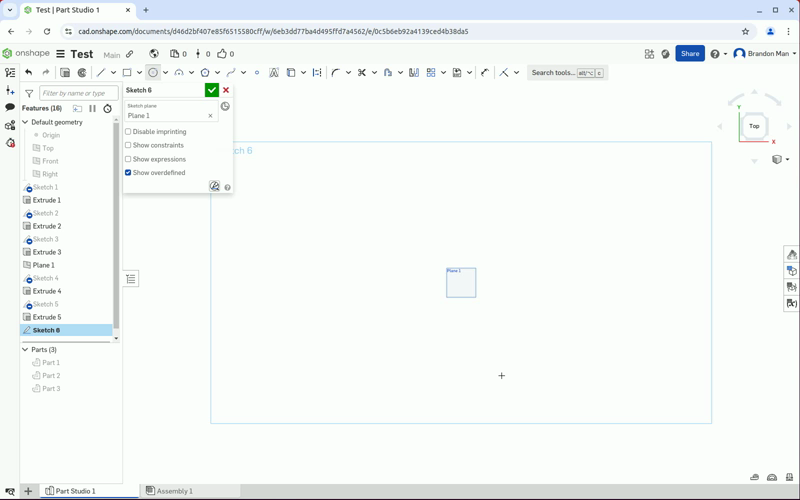
click(501, 375)
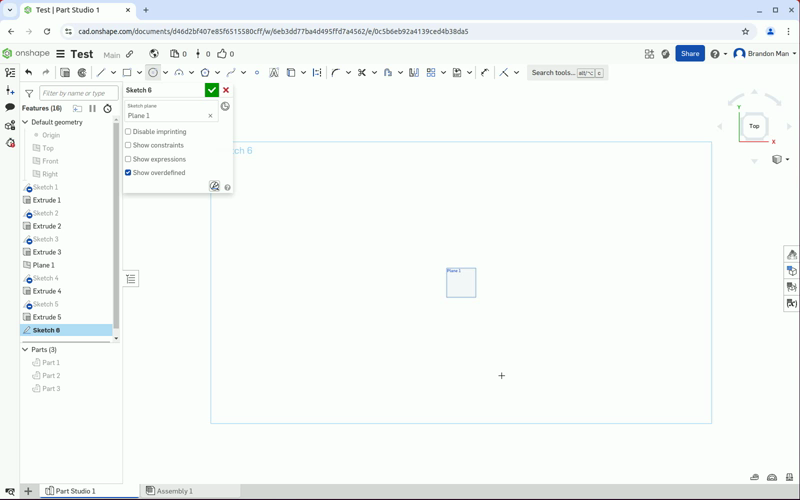
key_up(shift)
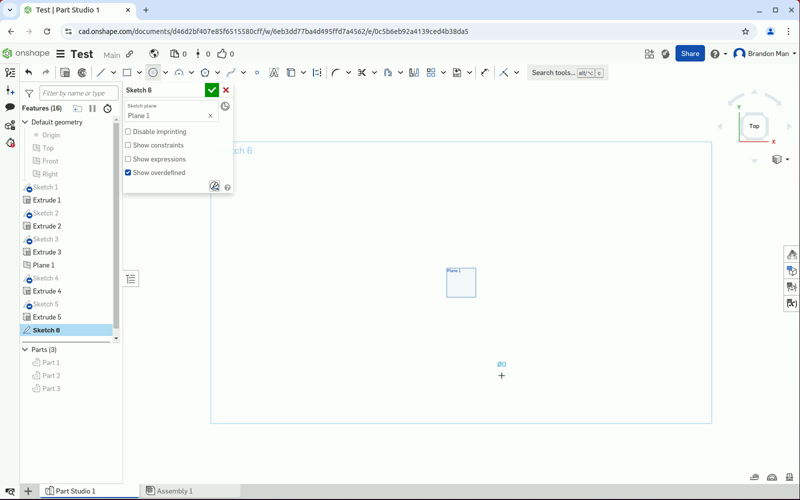
mouse_move(510, 375)
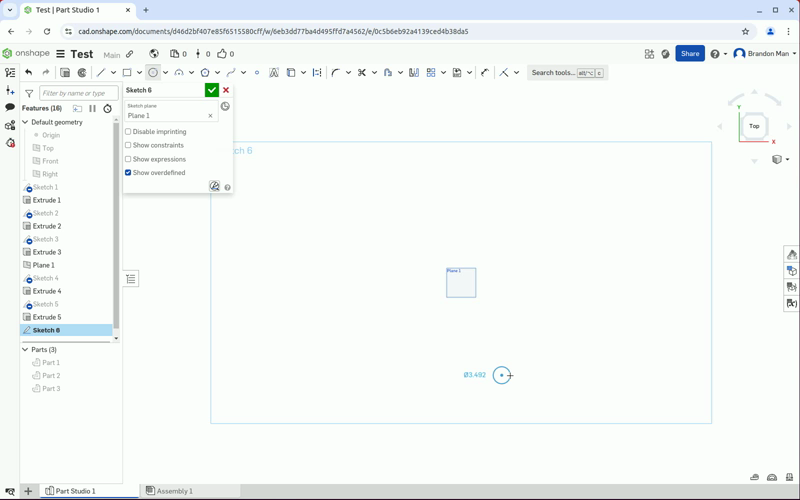
click(510, 375)
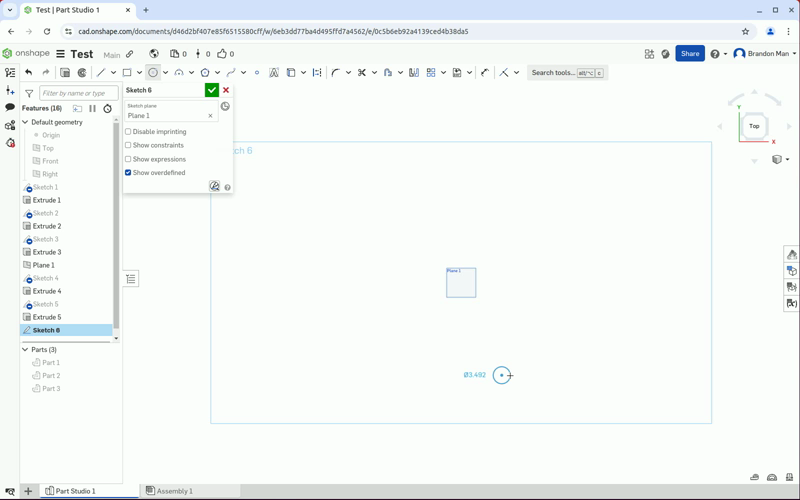
key(esc)
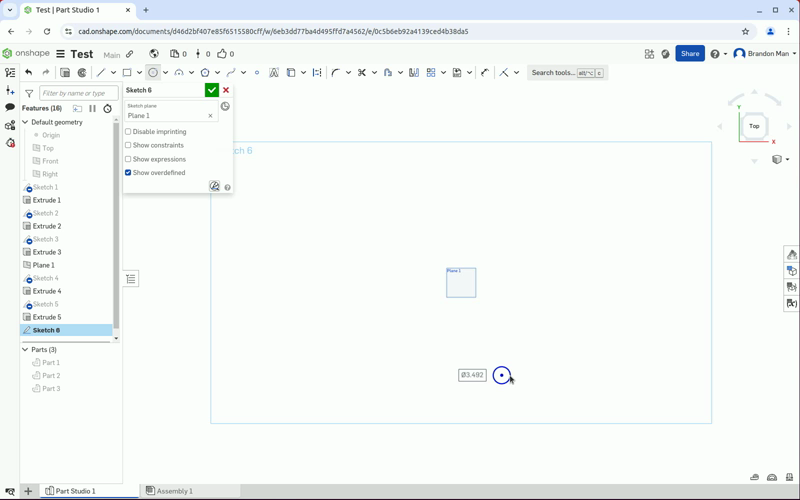
mouse_move(502, 376)
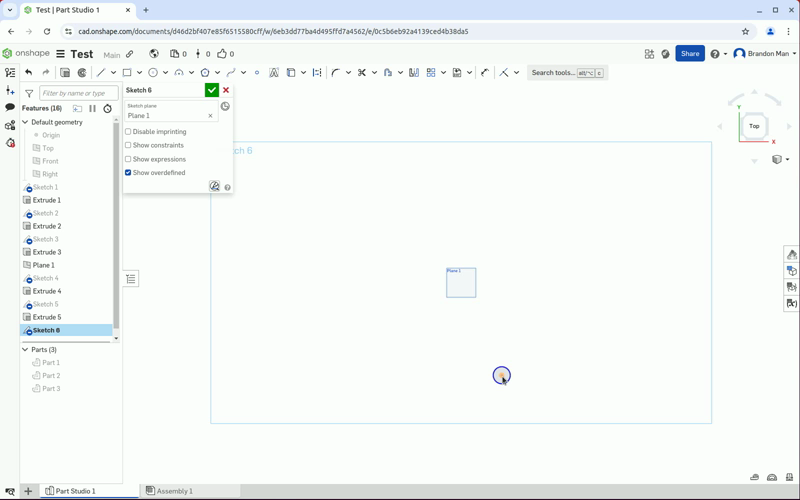
scroll(6)
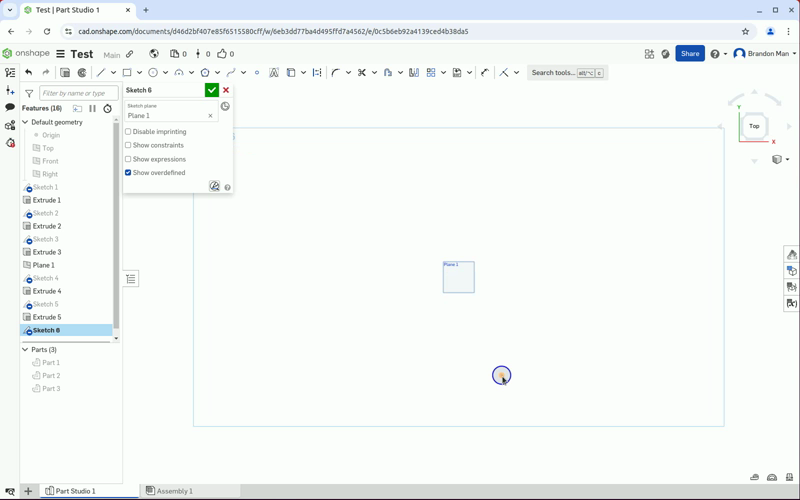
scroll(6)
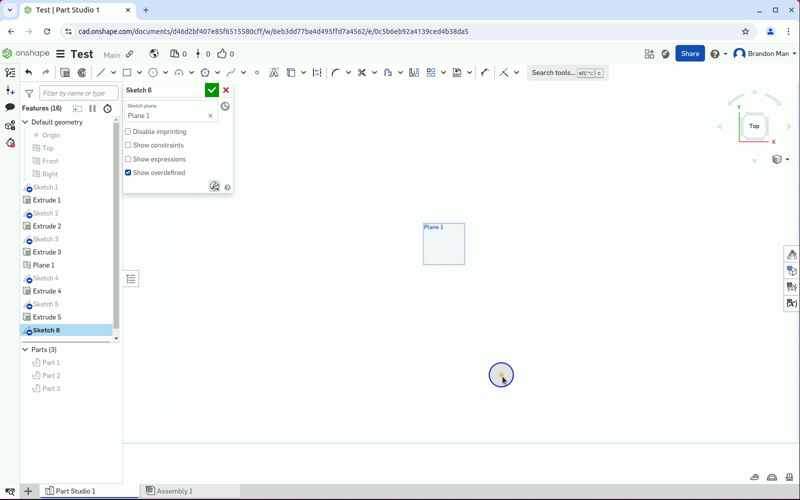
scroll(6)
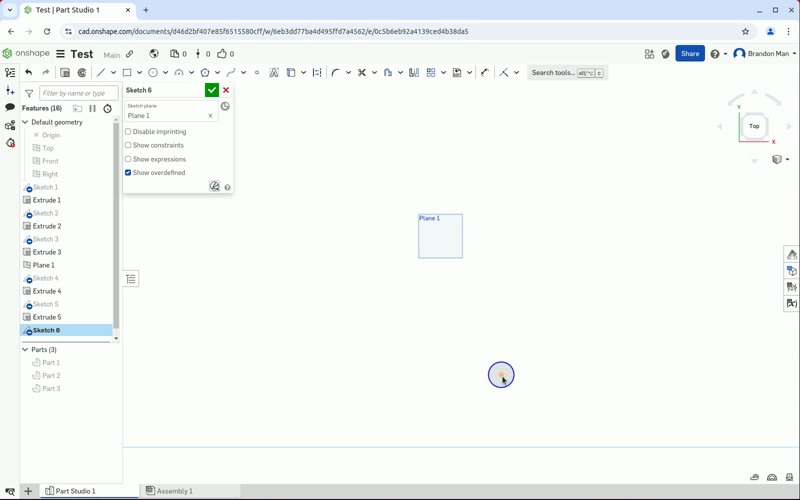
scroll(6)
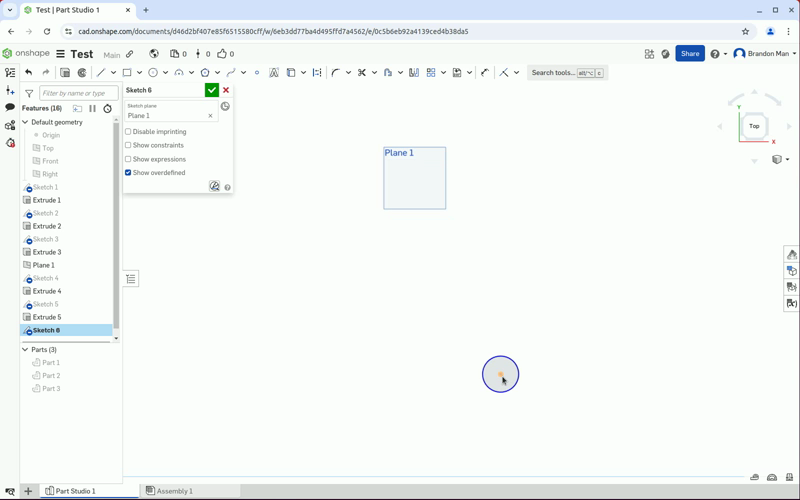
scroll(6)
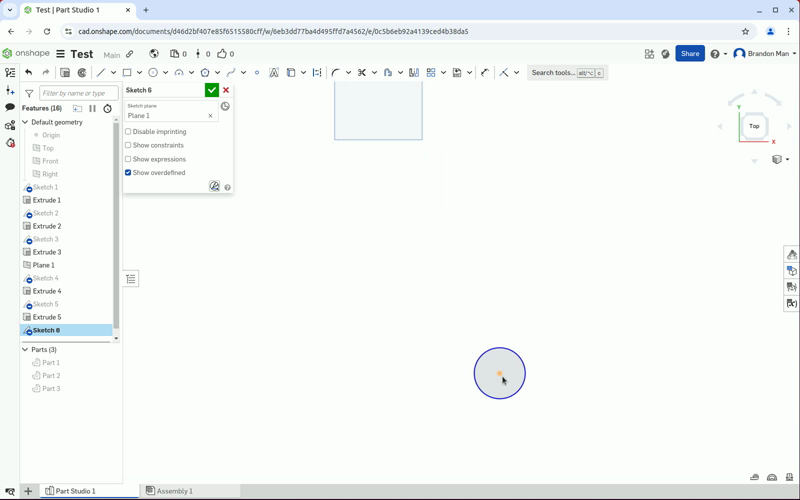
scroll(6)
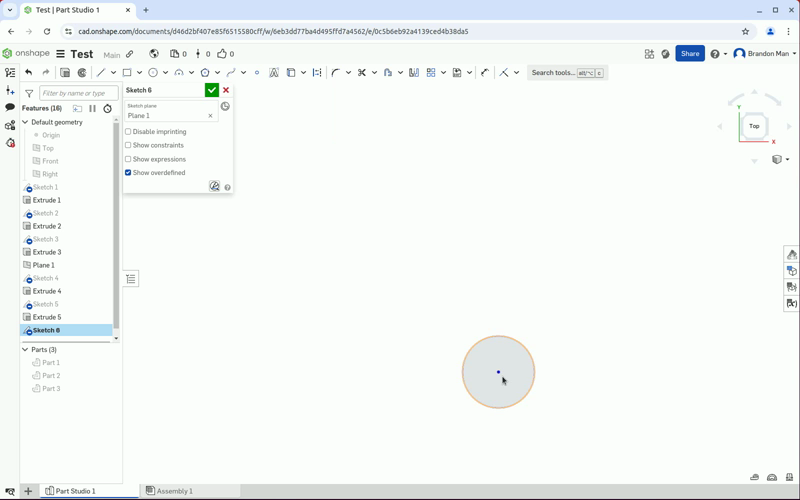
scroll(6)
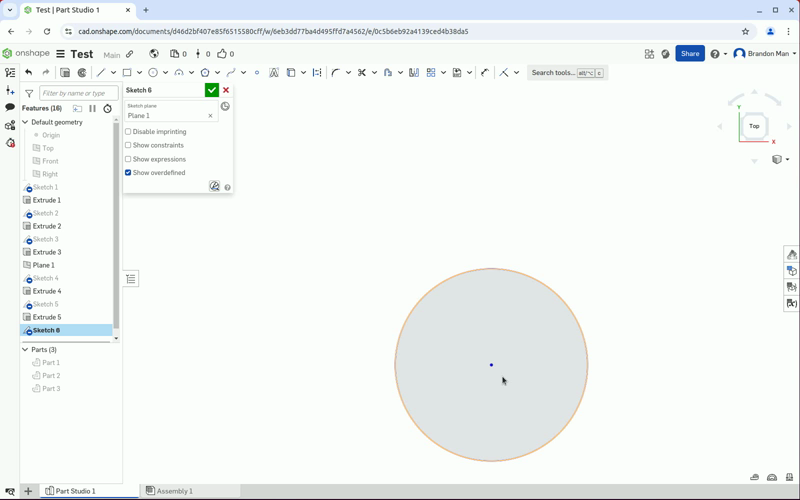
click(502, 376)
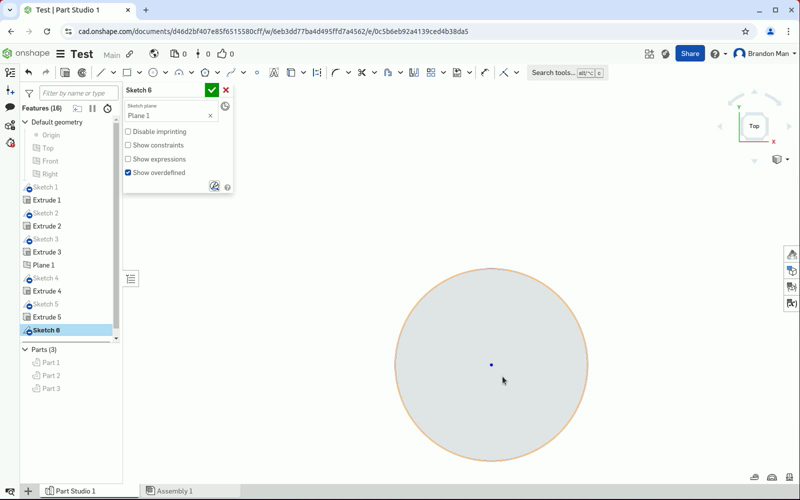
scroll(-6)
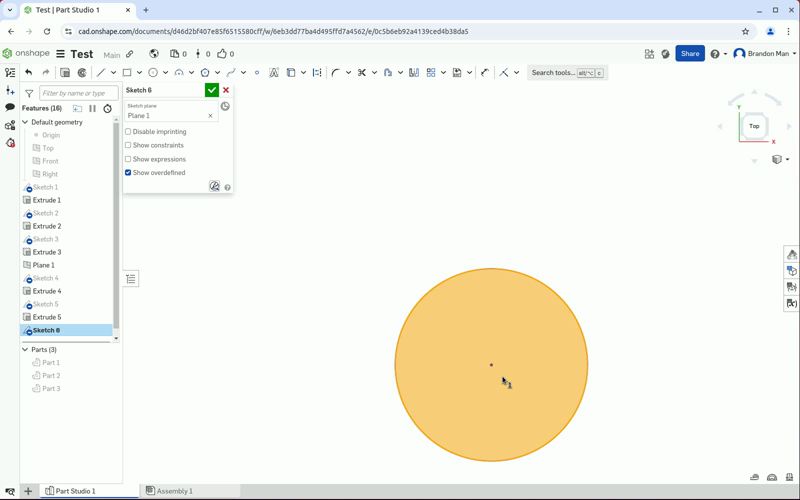
scroll(-6)
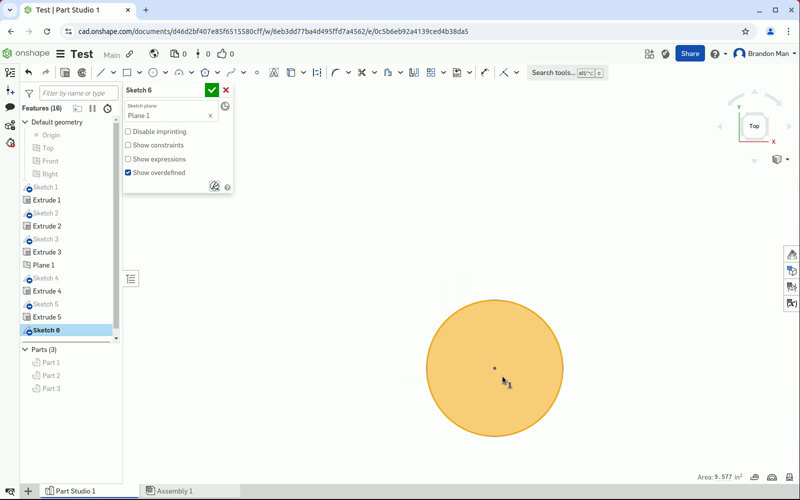
scroll(-6)
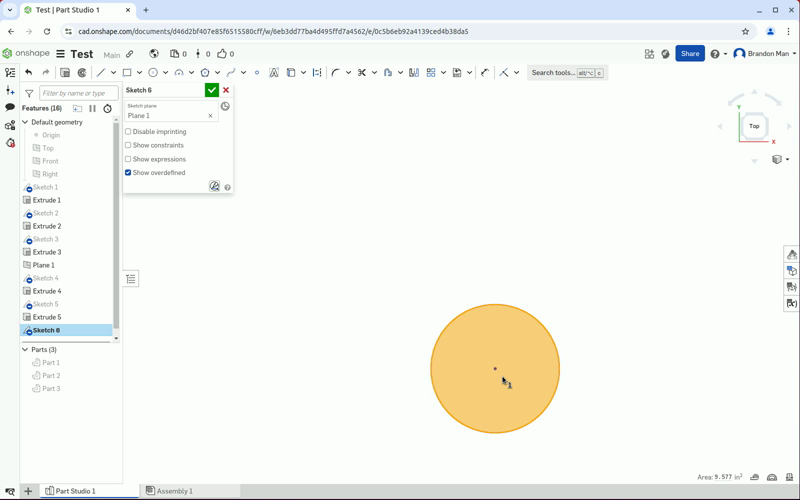
scroll(-6)
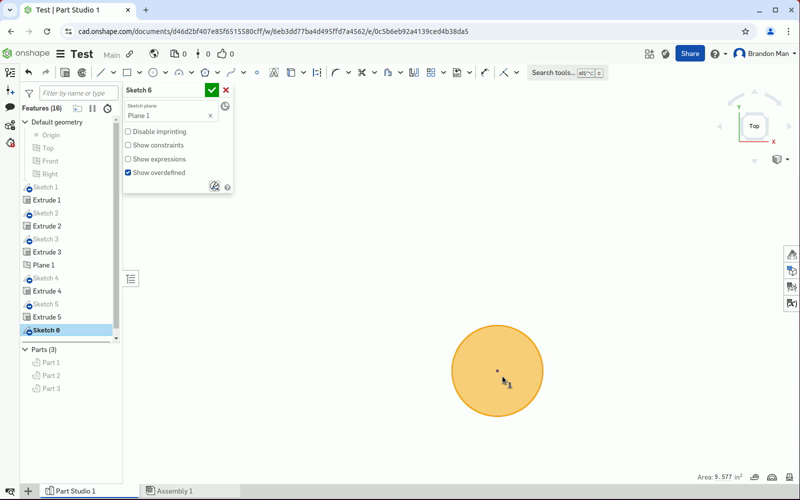
scroll(-6)
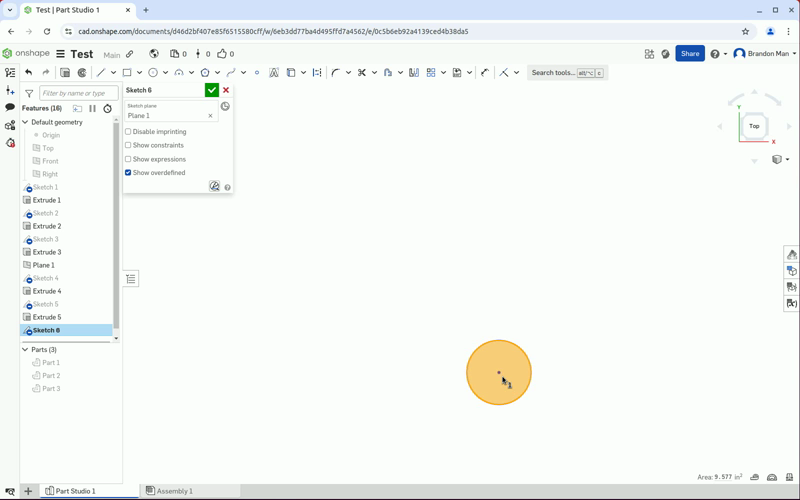
scroll(-6)
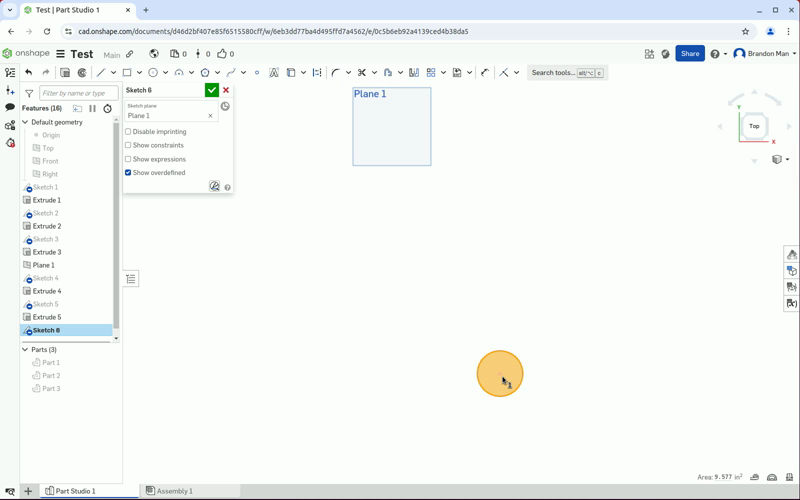
scroll(-6)
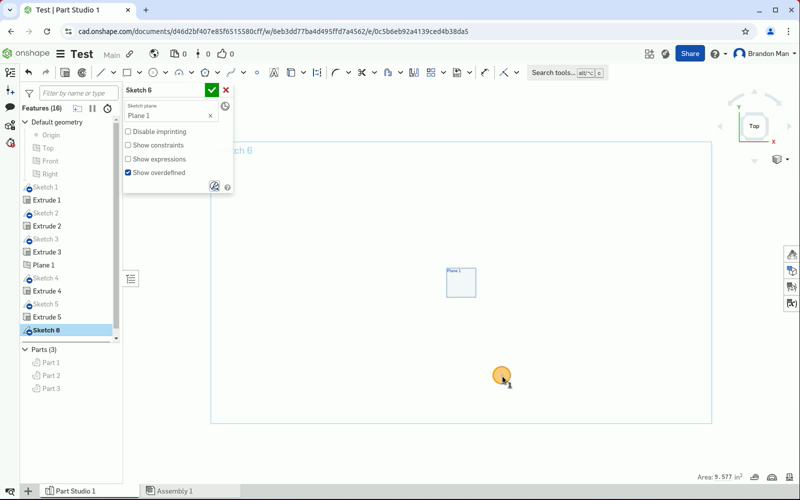
mouse_move(73, 352)
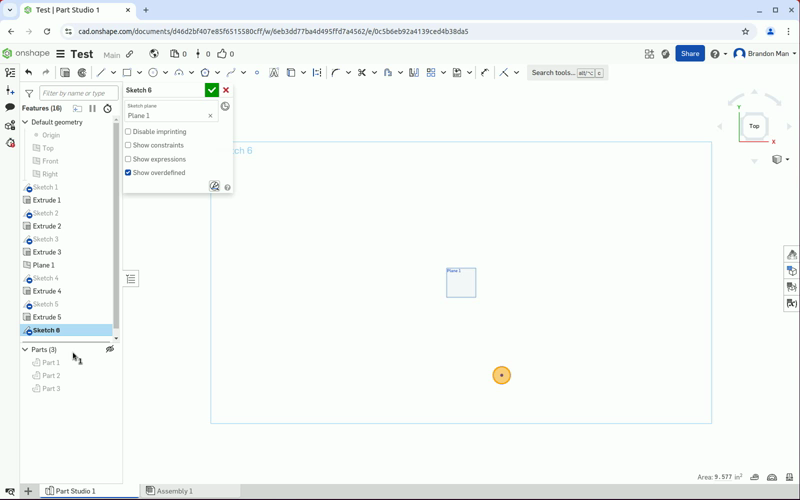
key(shift+y)
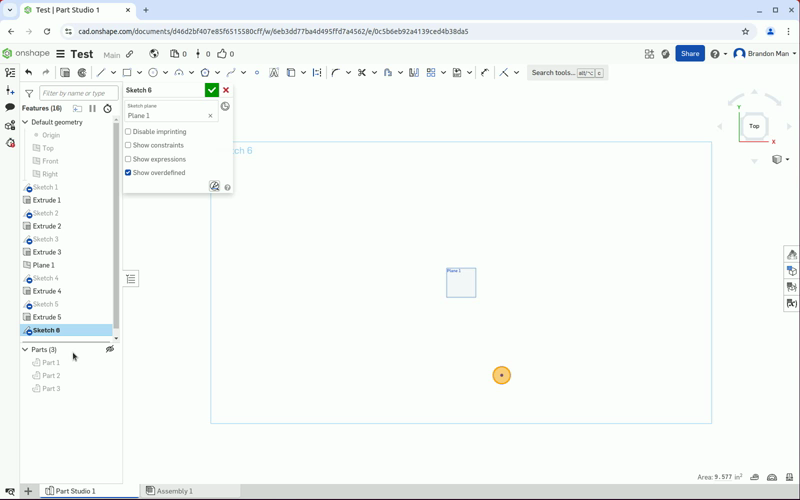
key(shift+e)
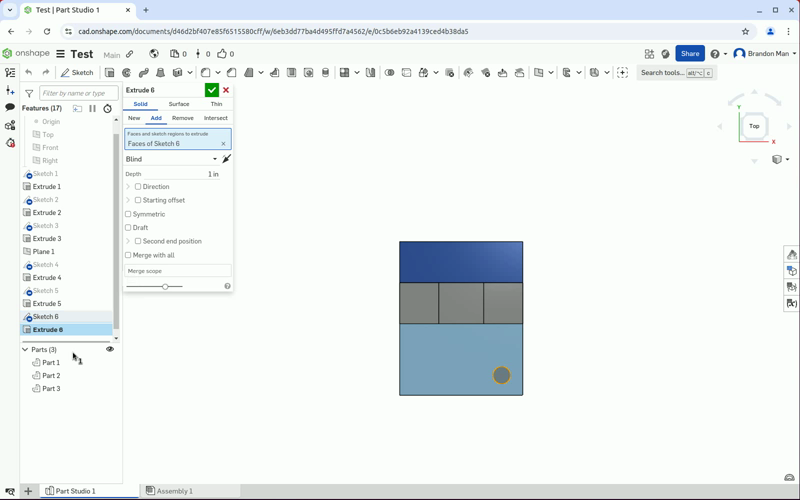
mouse_move(143, 106)
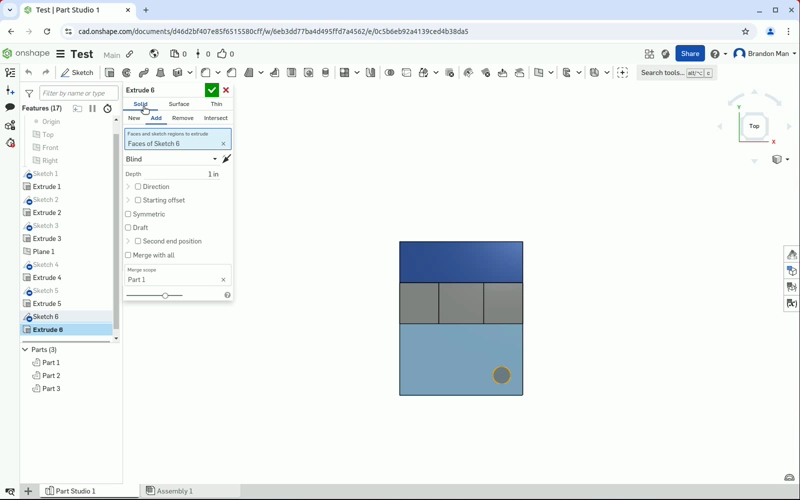
click(143, 106)
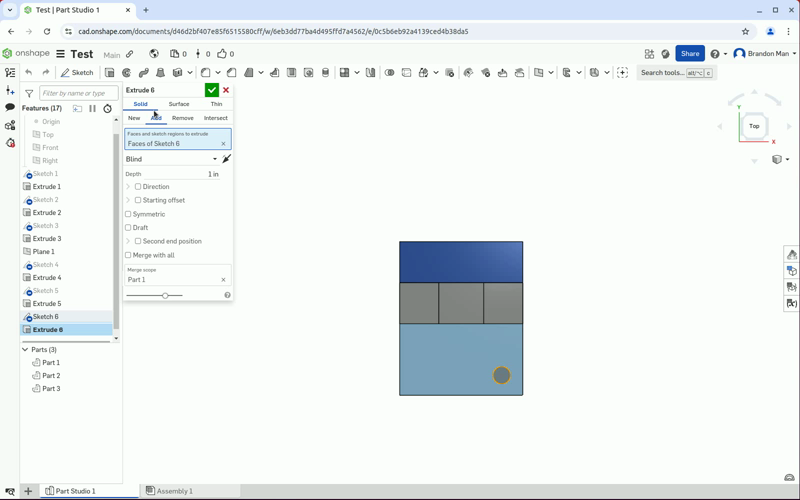
mouse_move(186, 120)
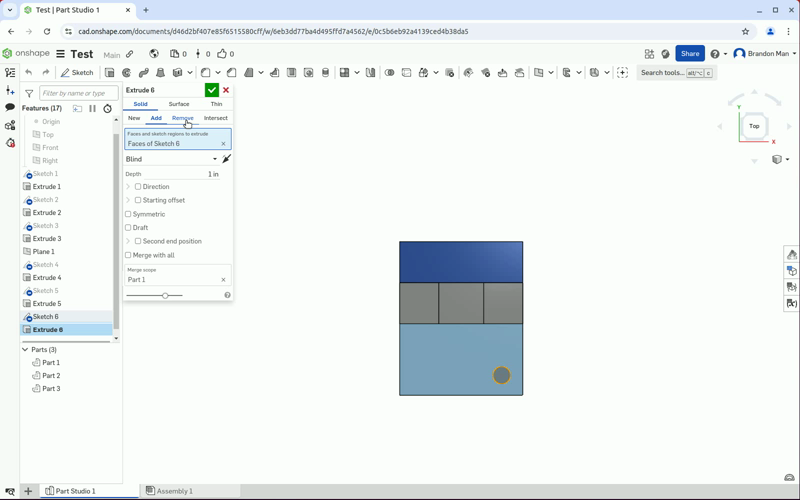
click(186, 120)
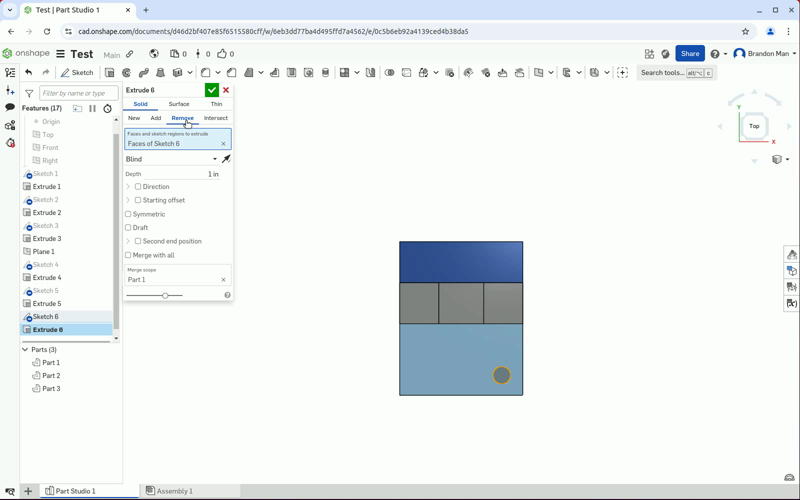
key(tab, 4)
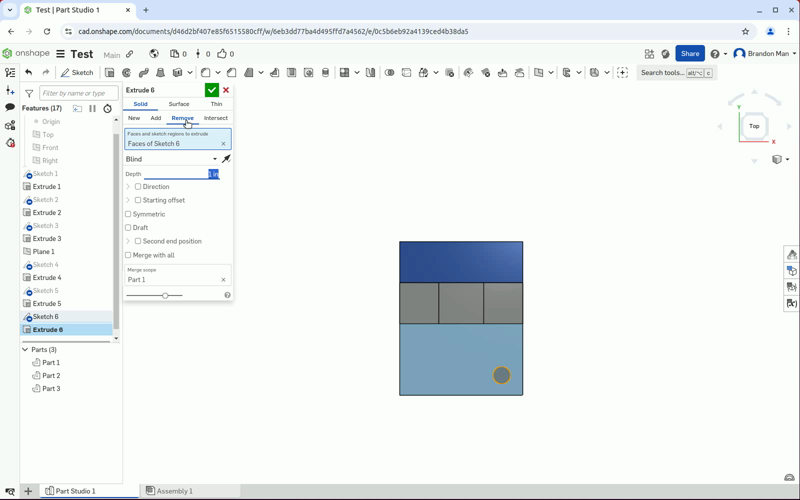
text(8.425)
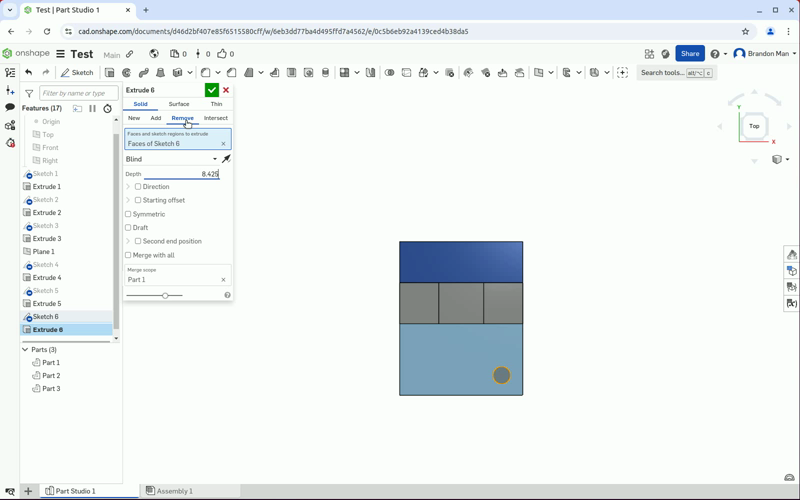
key(tab, 6)
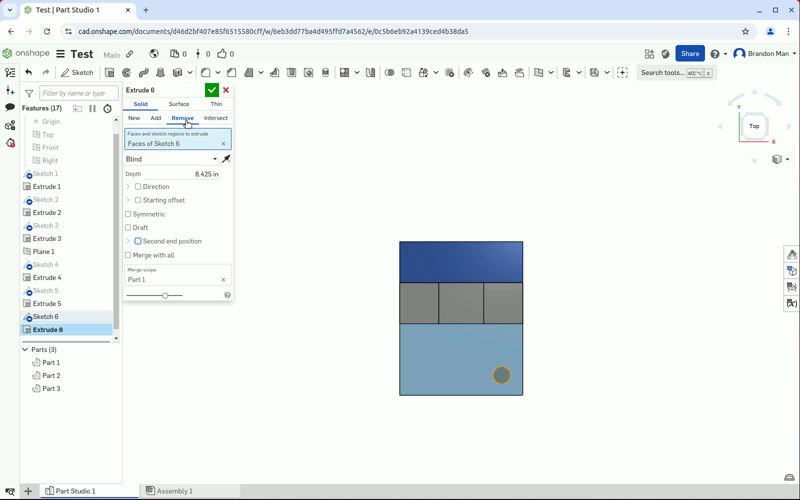
key(space)
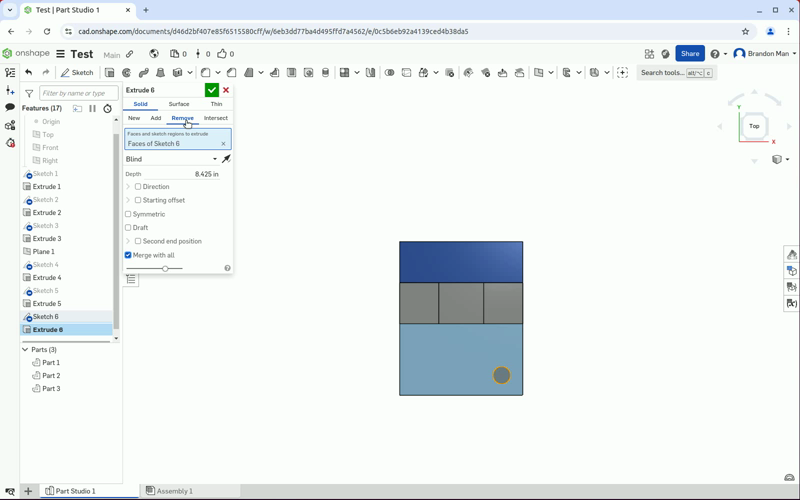
key(enter)
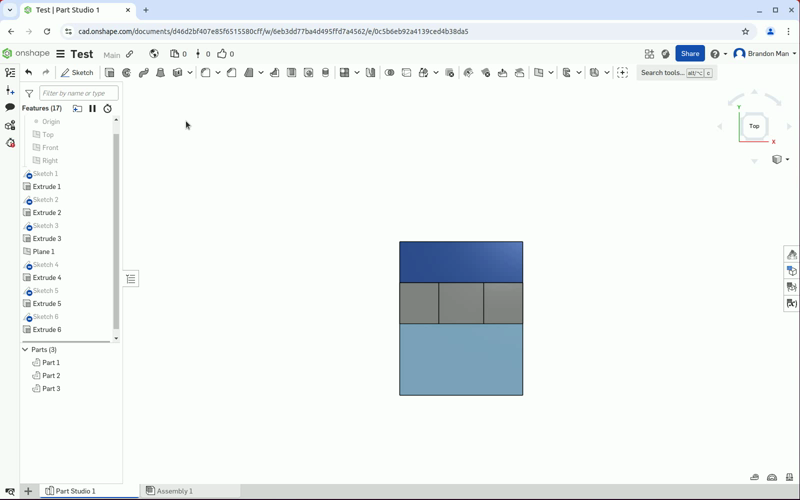
key(shift+h)
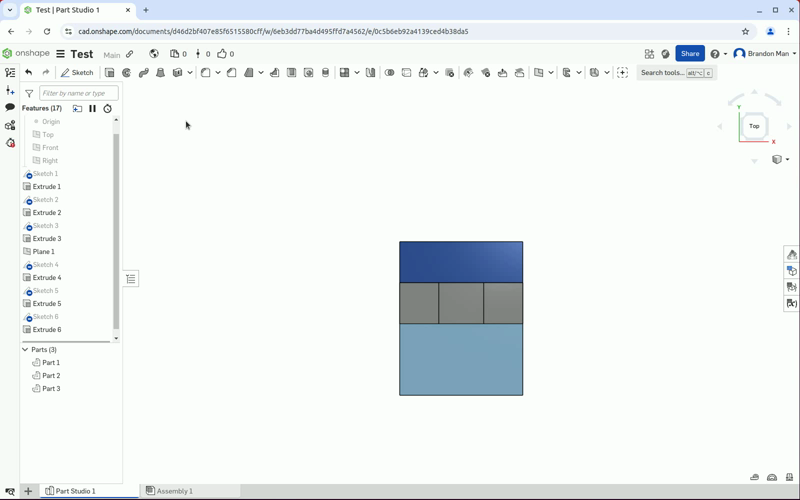
key(shift+h)
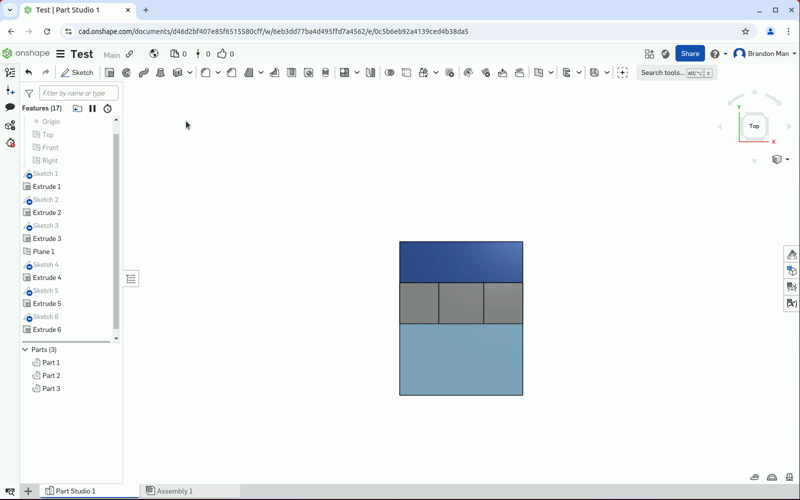
mouse_move(69, 176)
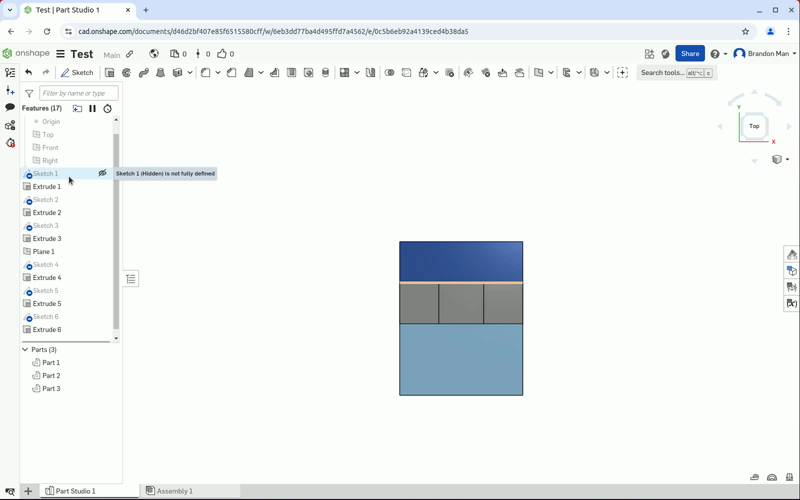
click(69, 176)
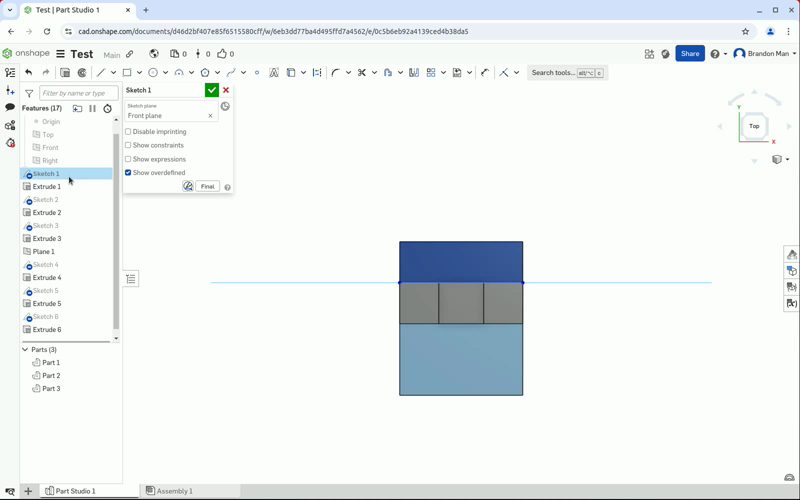
mouse_move(229, 92)
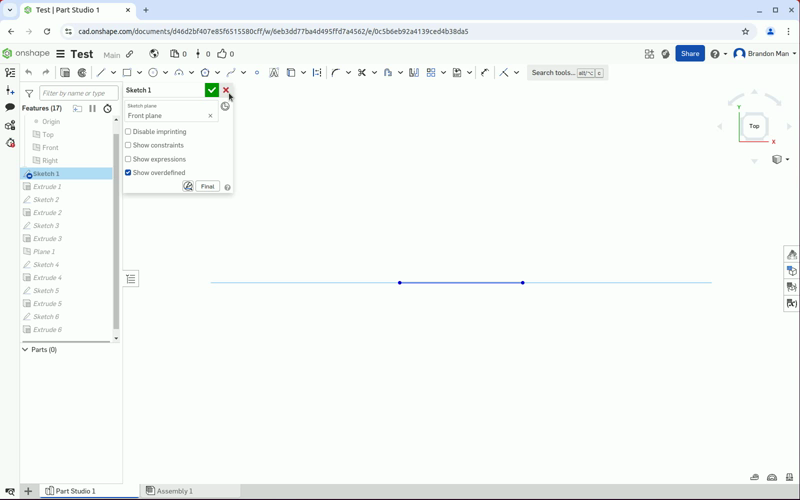
click(229, 92)
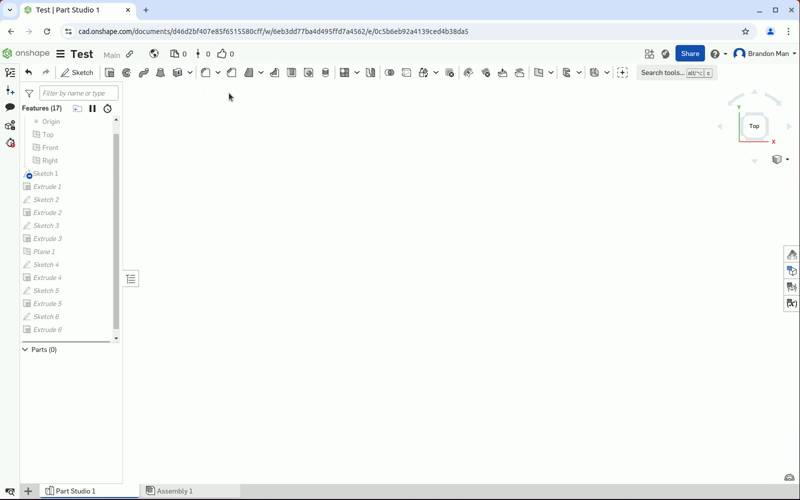
key(shift+s)
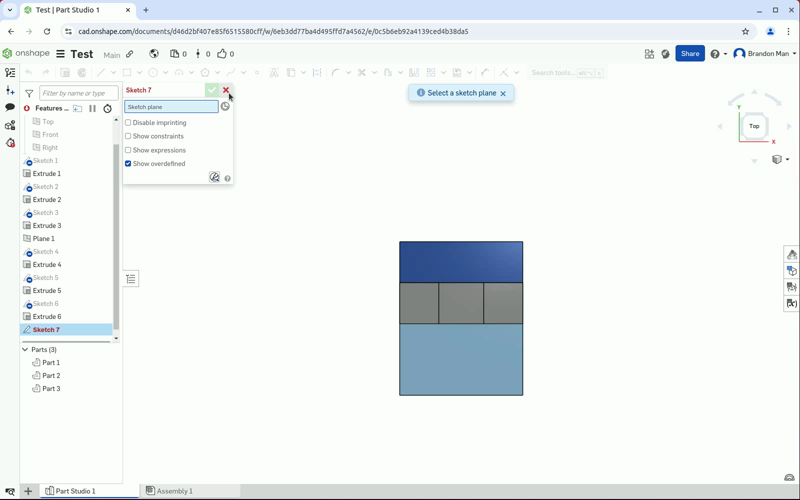
mouse_move(69, 241)
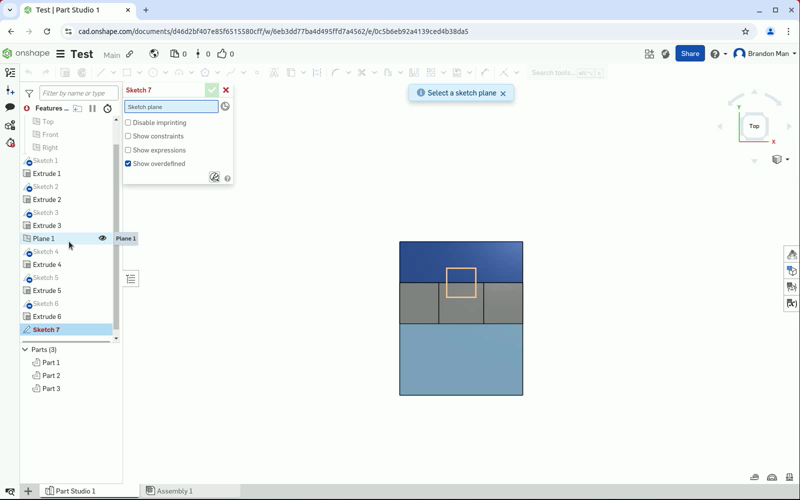
click(69, 241)
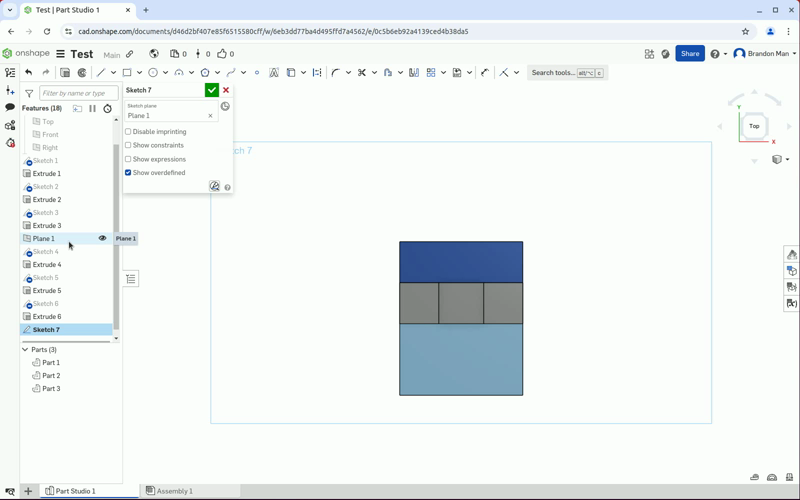
mouse_move(73, 352)
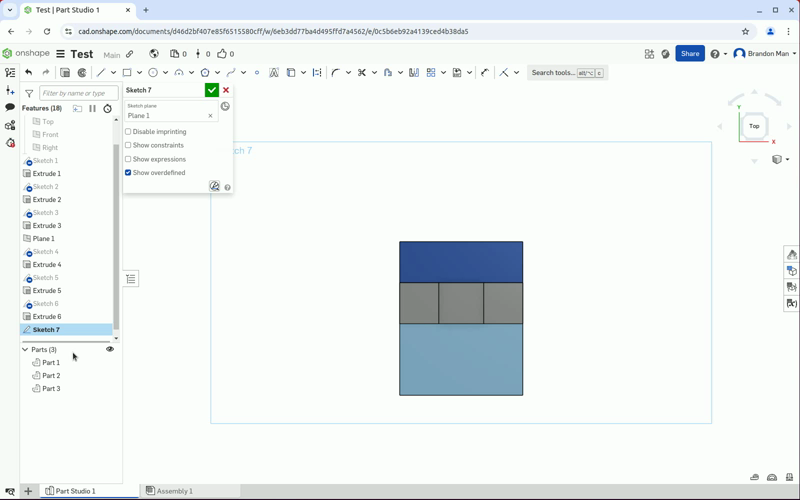
key(y)
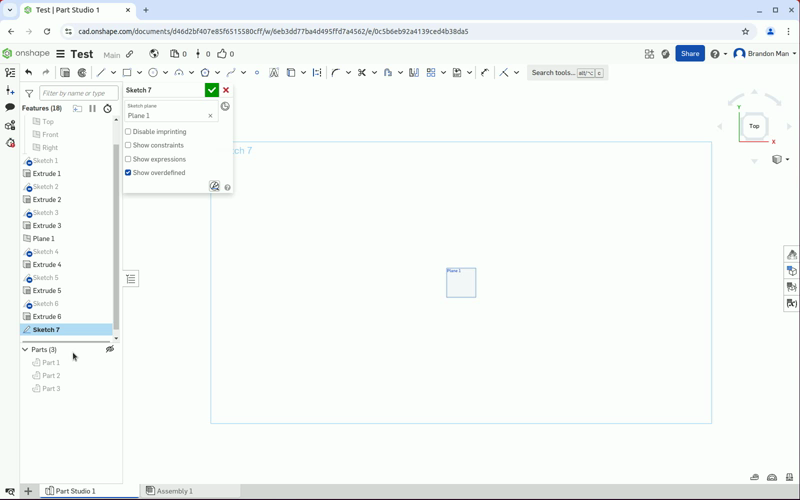
key(c)
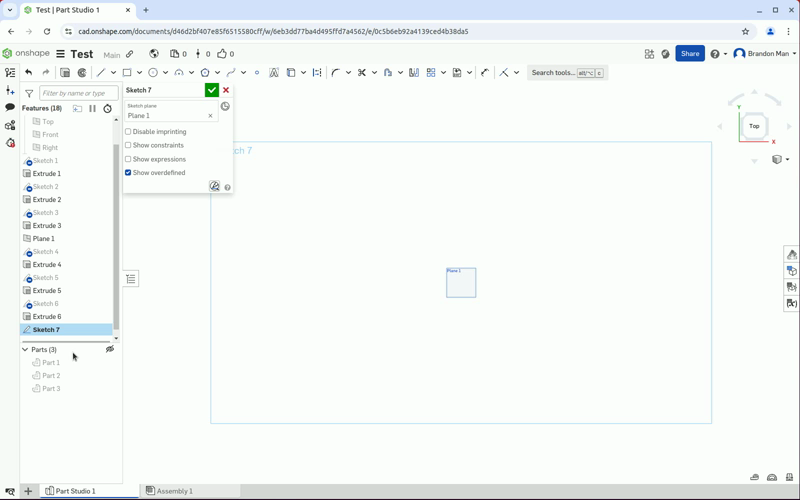
key_down(shift)
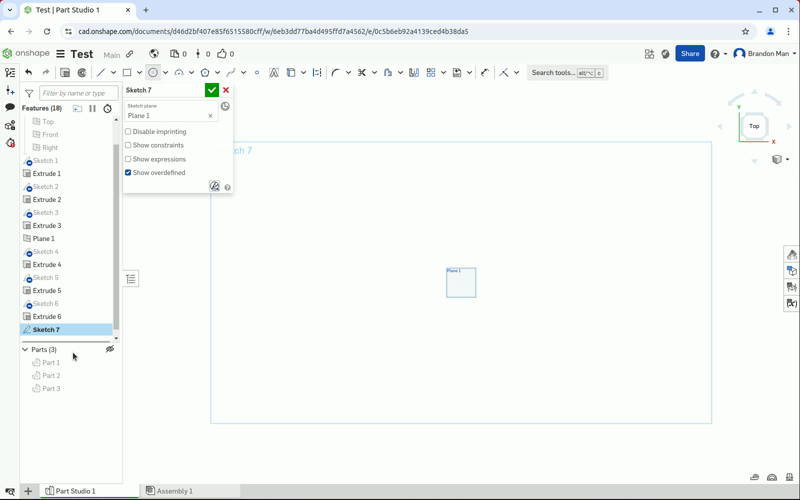
mouse_move(420, 375)
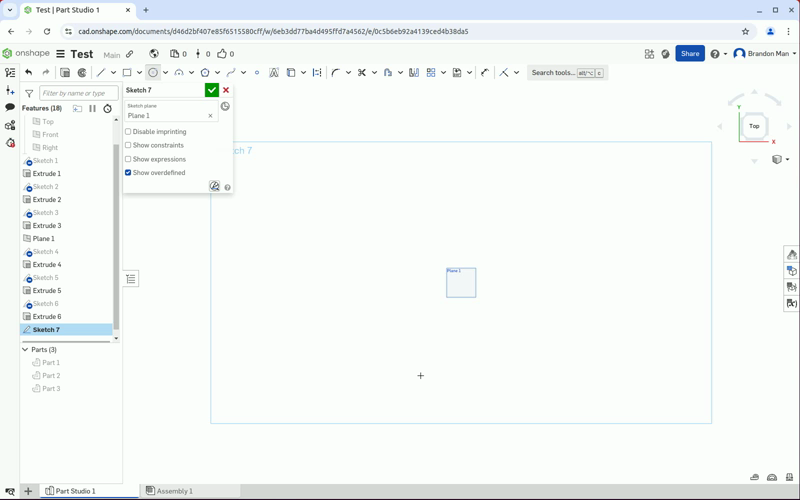
click(420, 375)
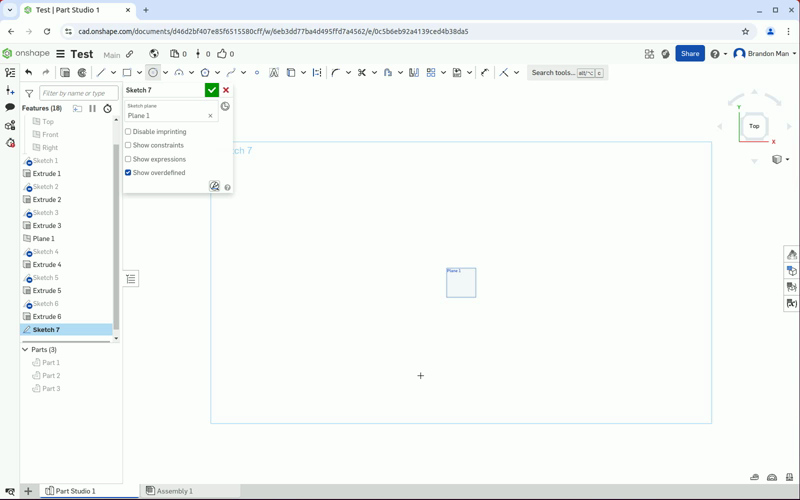
key_up(shift)
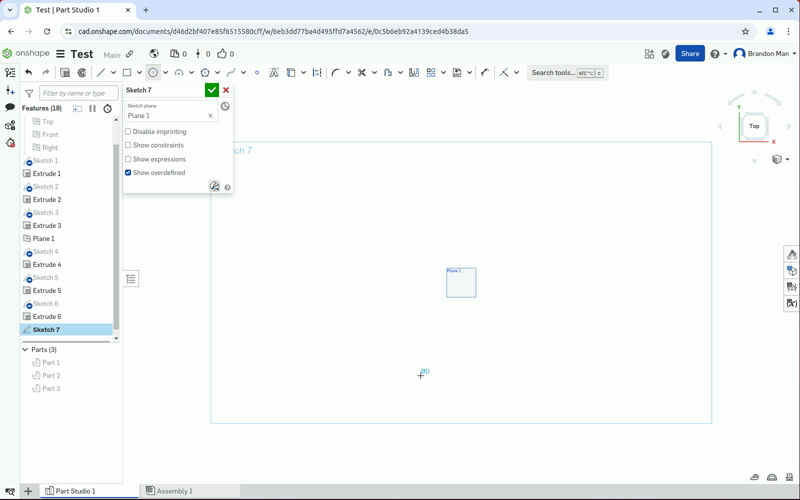
mouse_move(429, 375)
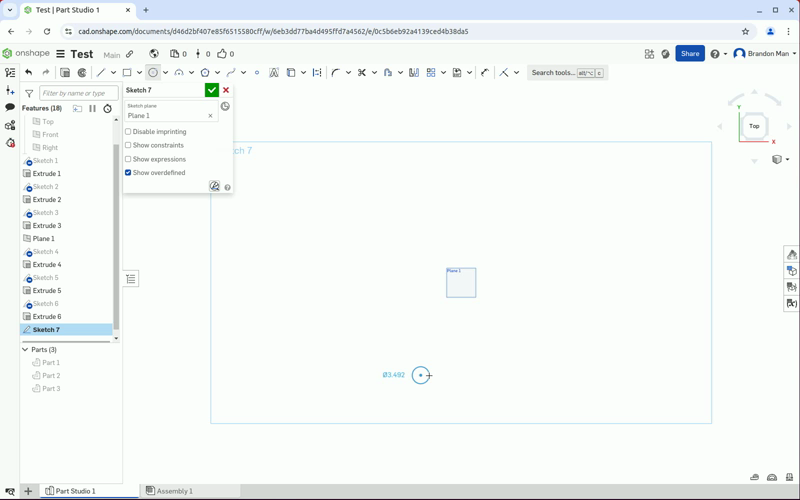
click(429, 375)
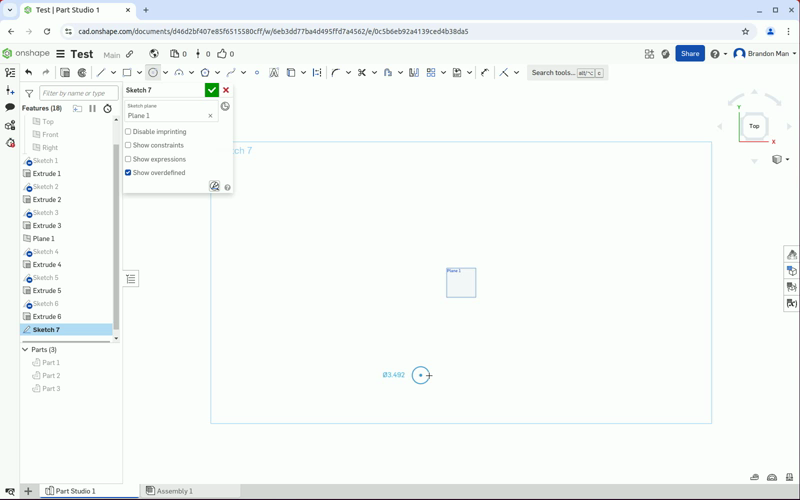
key(esc)
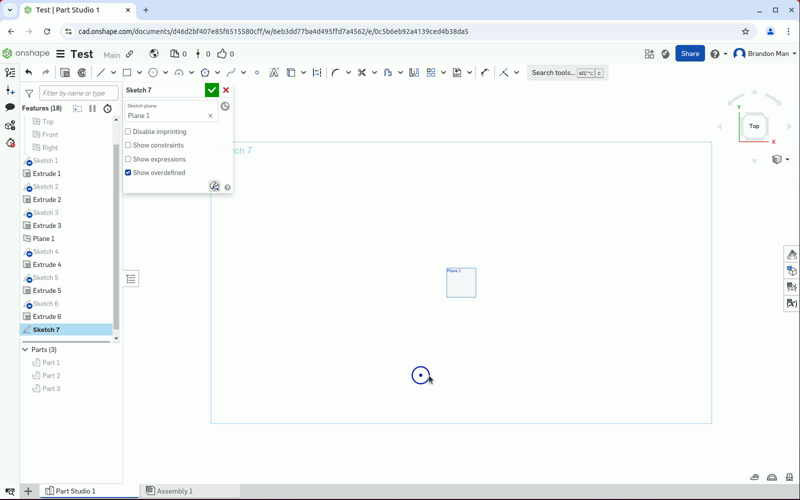
mouse_move(418, 372)
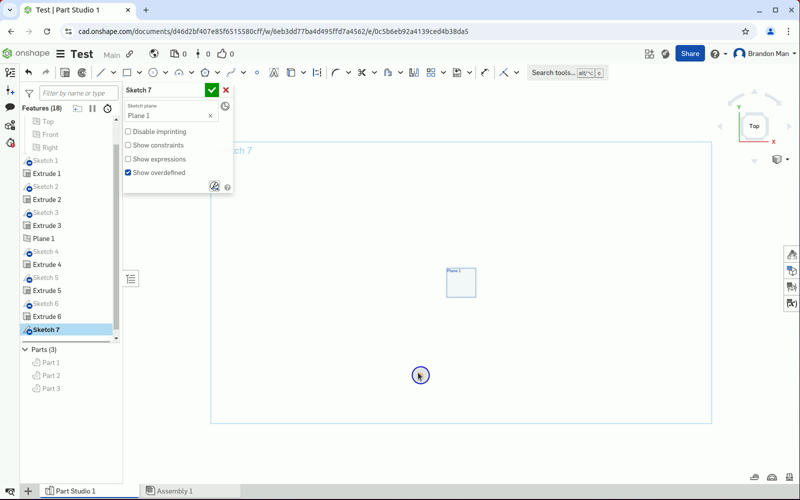
scroll(6)
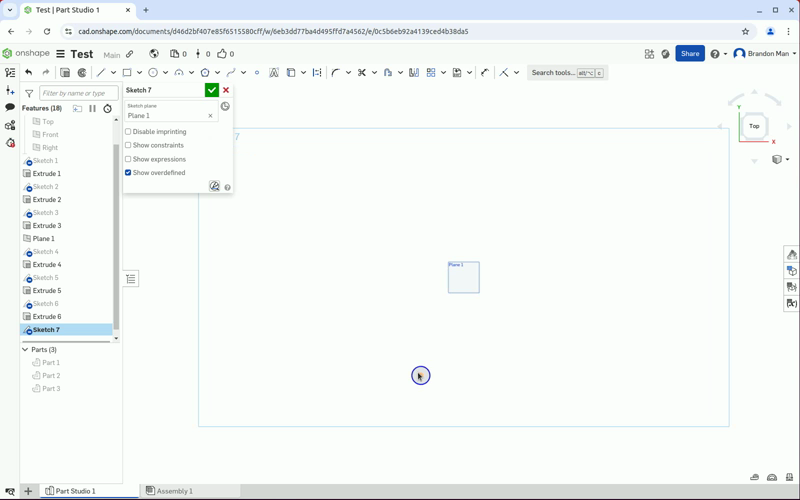
scroll(6)
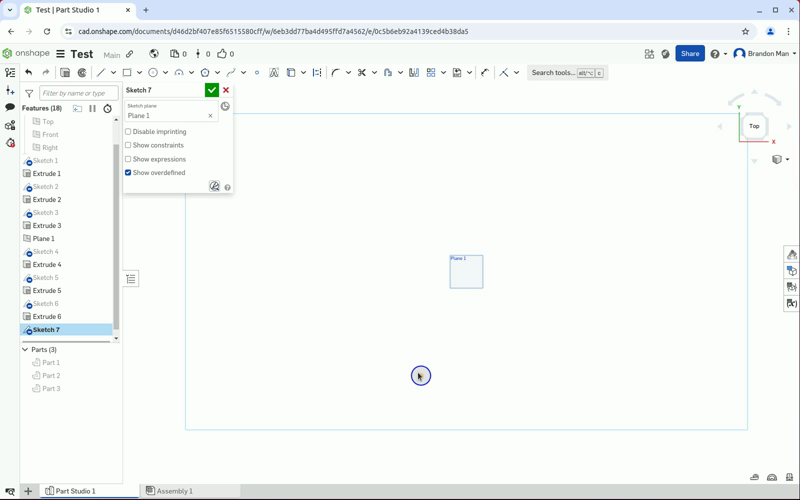
scroll(6)
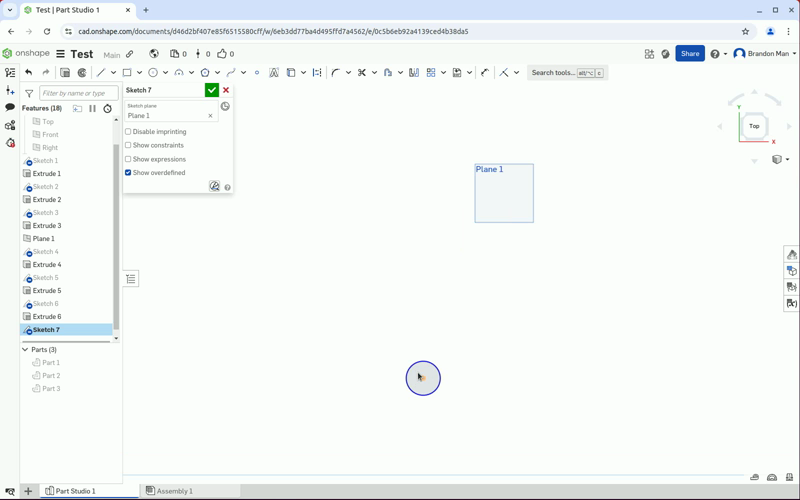
scroll(6)
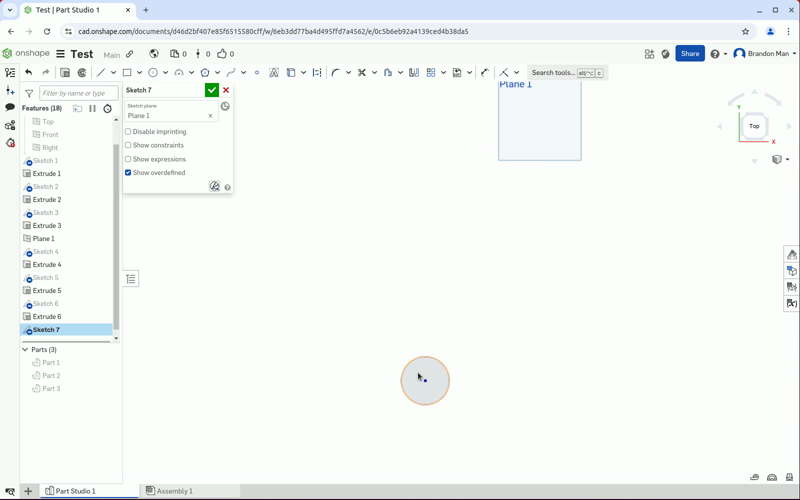
scroll(6)
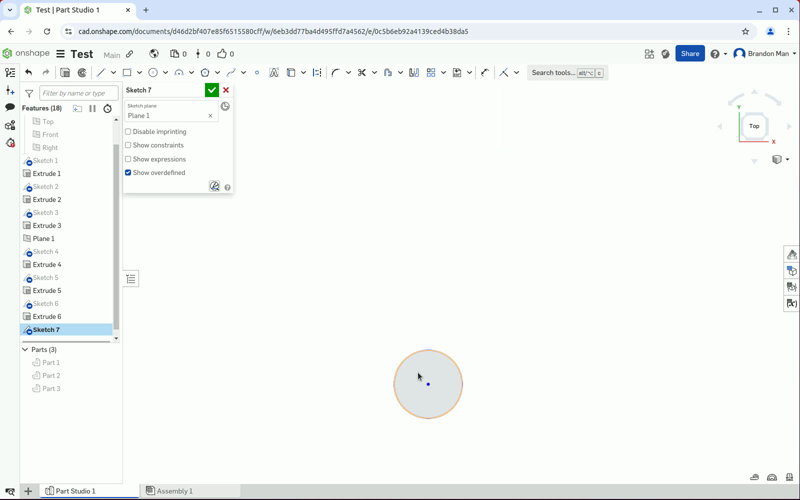
scroll(6)
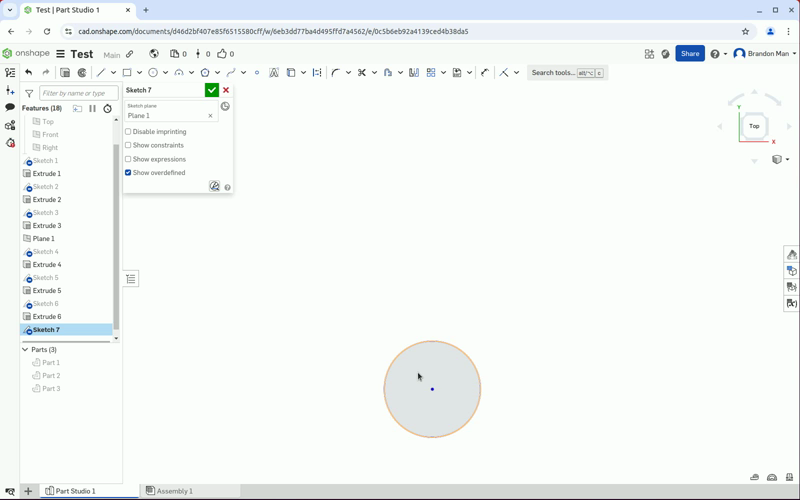
scroll(6)
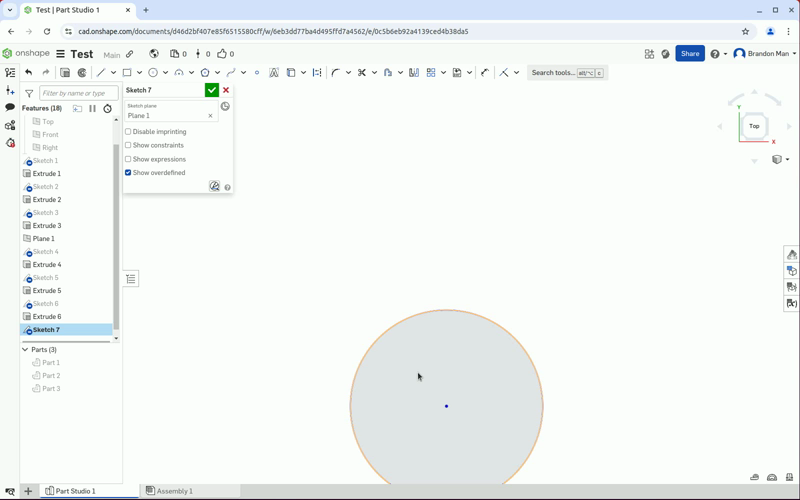
click(418, 372)
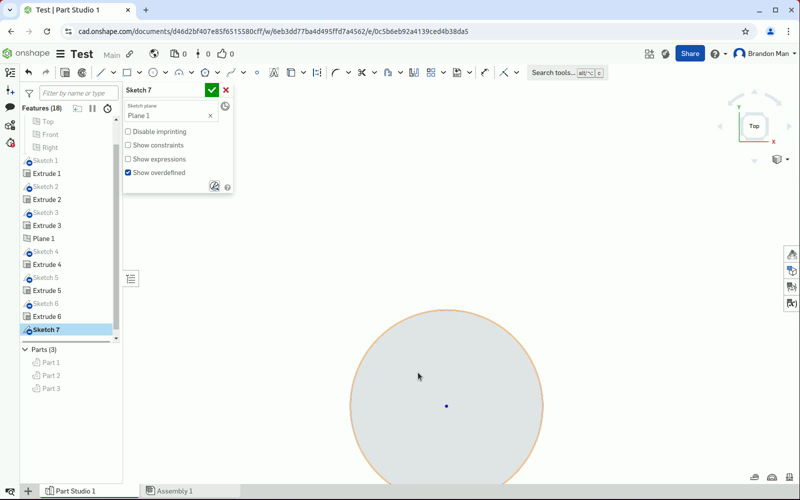
scroll(-6)
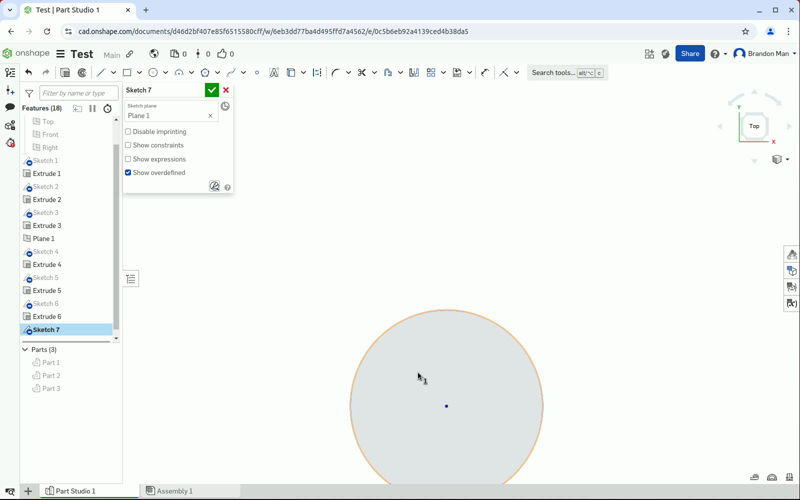
scroll(-6)
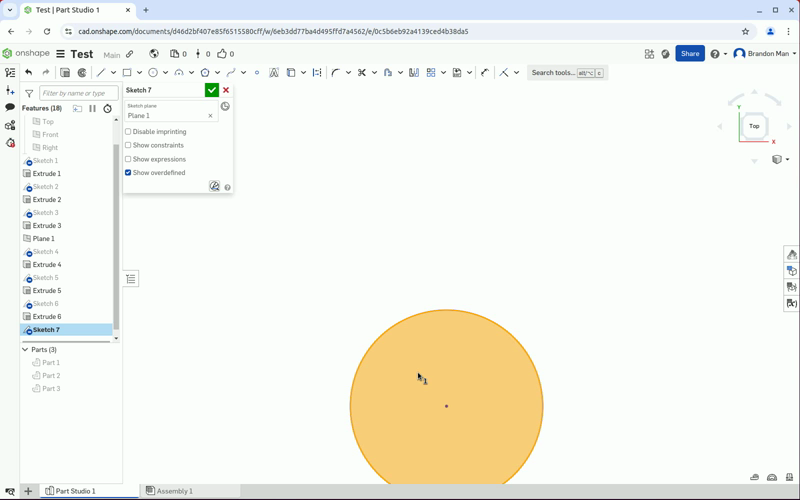
scroll(-6)
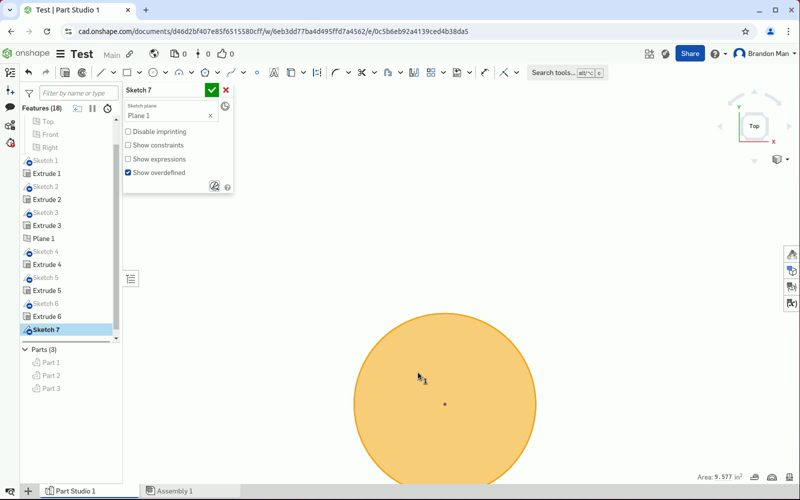
scroll(-6)
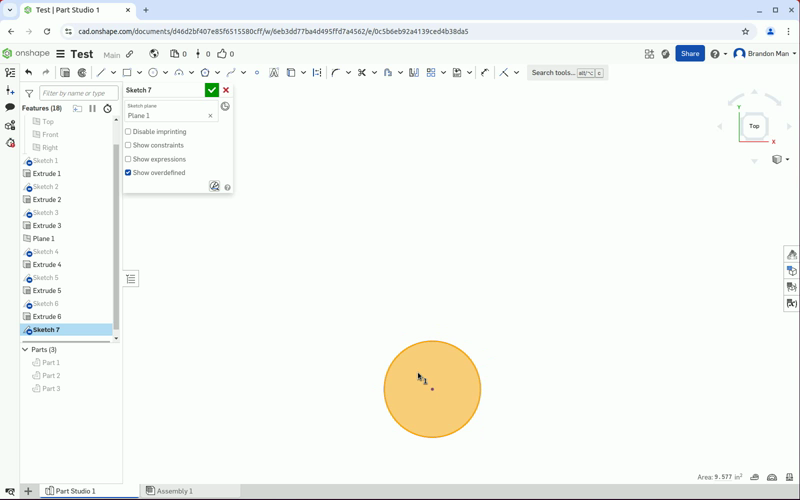
scroll(-6)
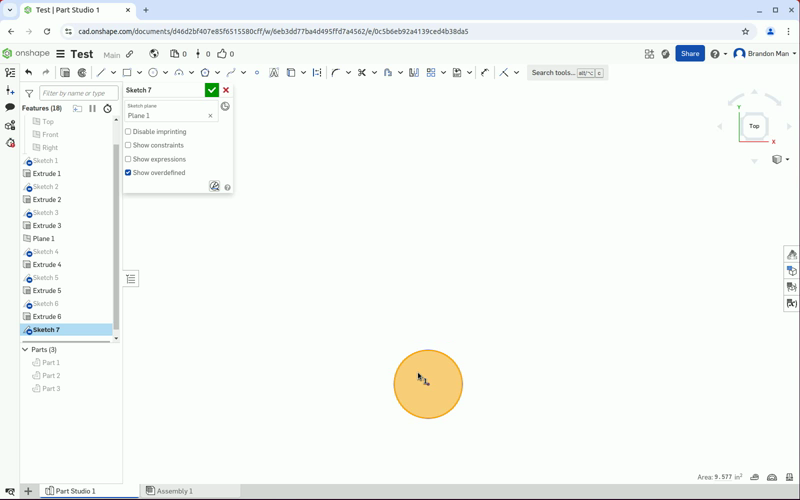
scroll(-6)
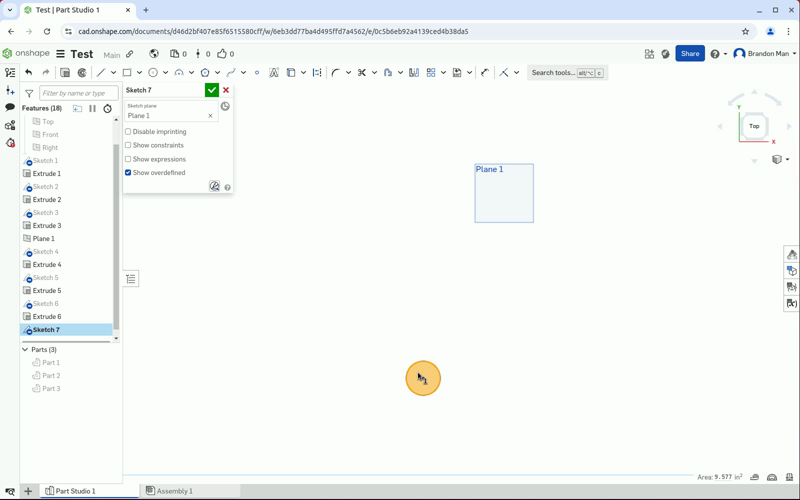
scroll(-6)
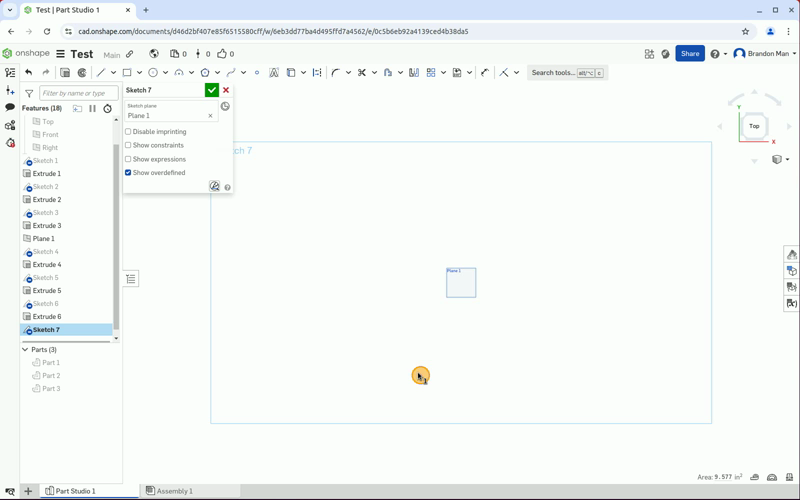
mouse_move(73, 352)
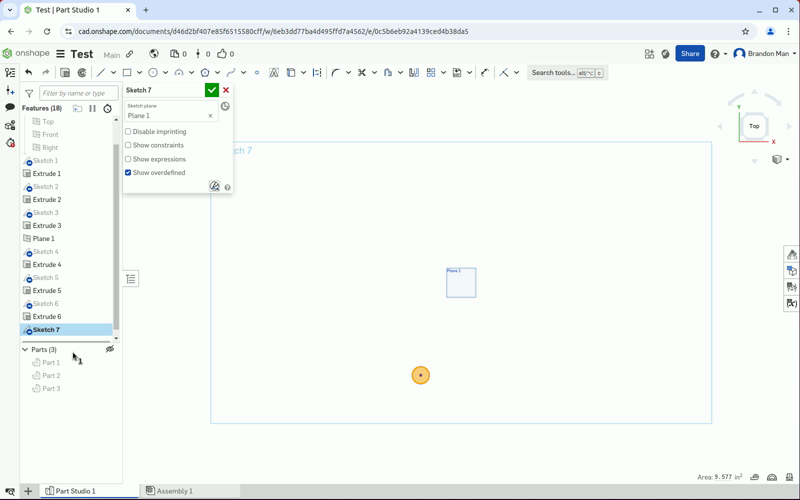
key(shift+y)
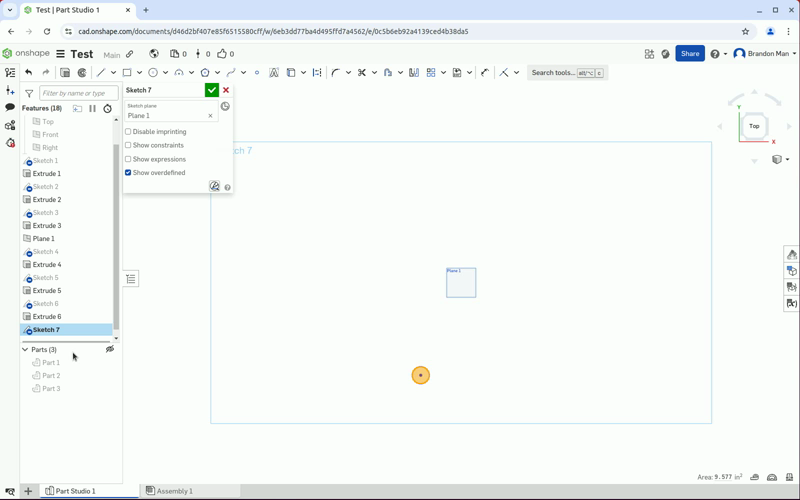
key(shift+e)
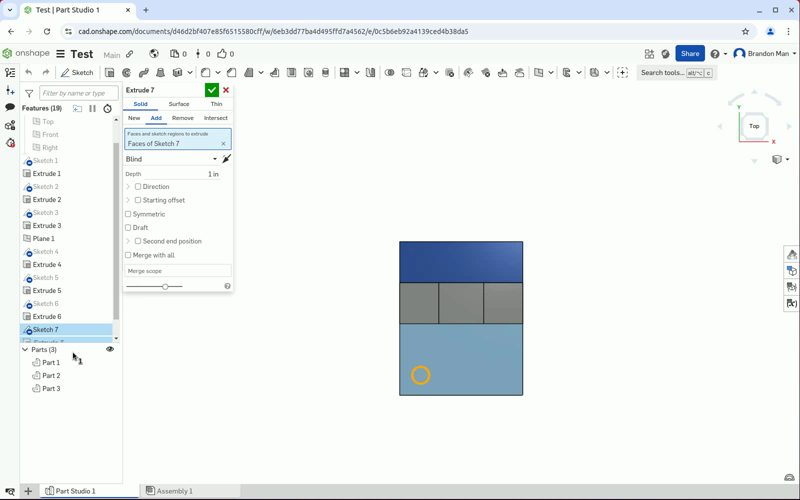
mouse_move(143, 106)
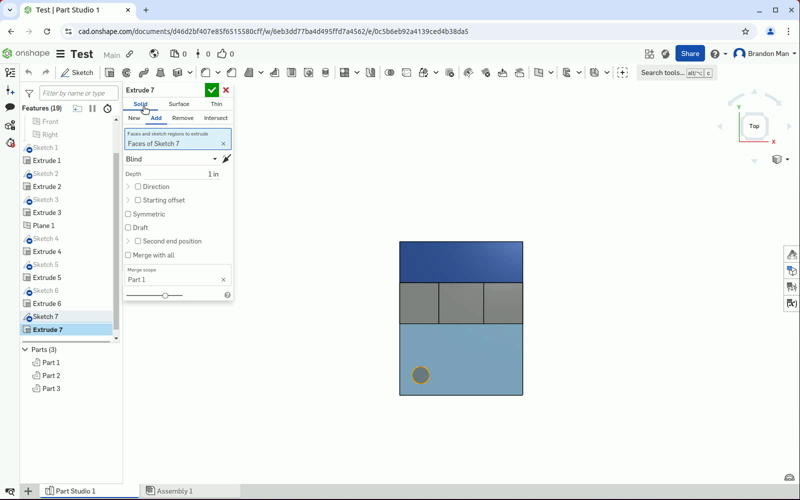
click(143, 106)
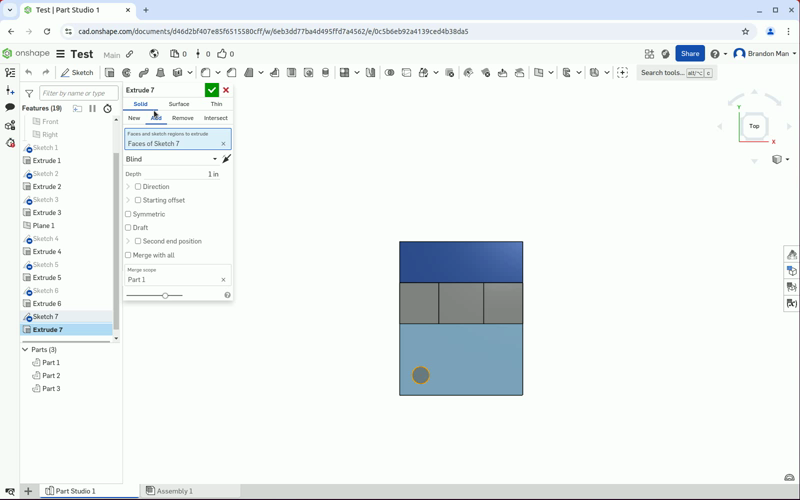
mouse_move(186, 120)
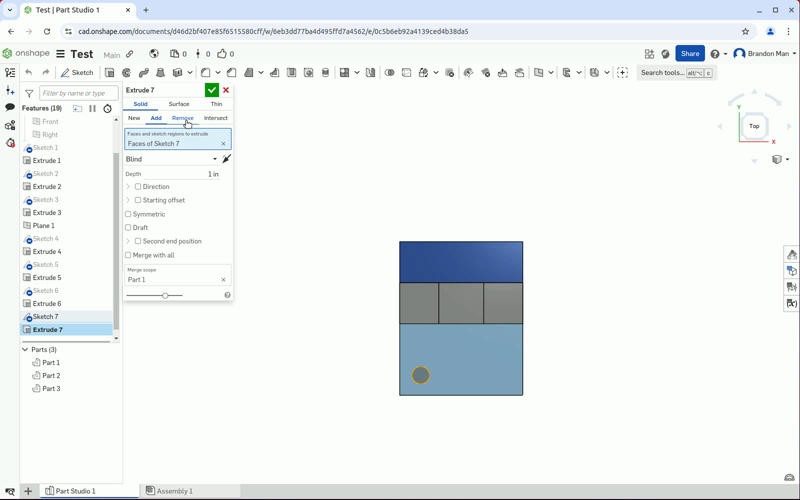
click(186, 120)
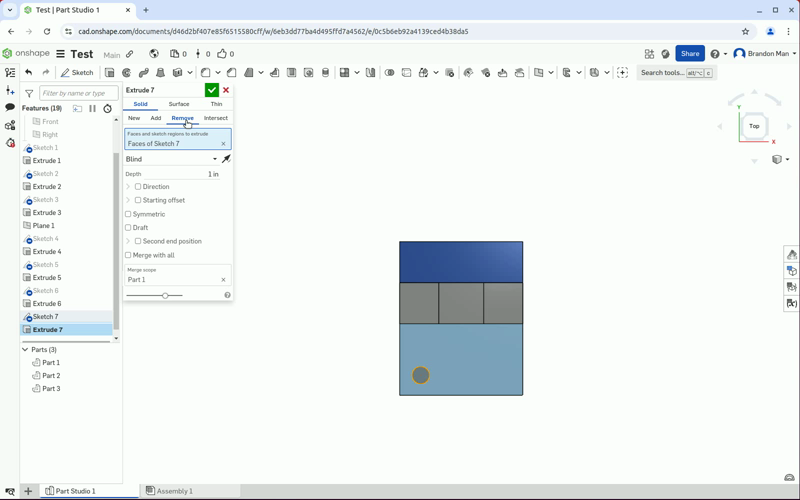
key(tab, 4)
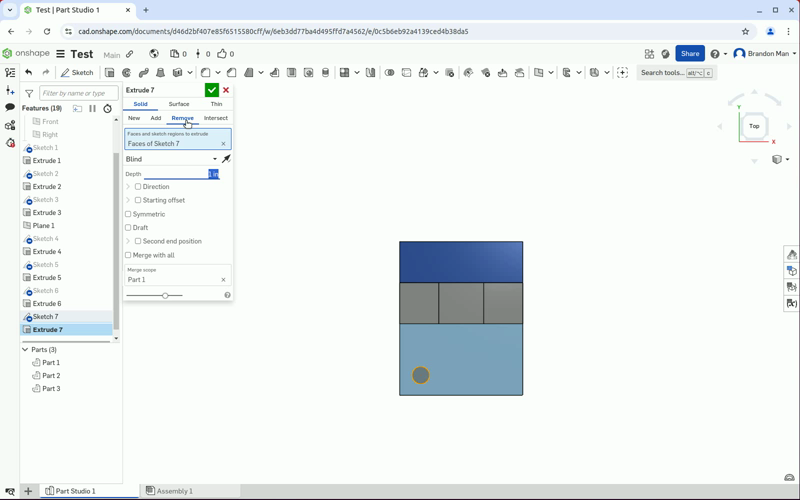
text(8.425)
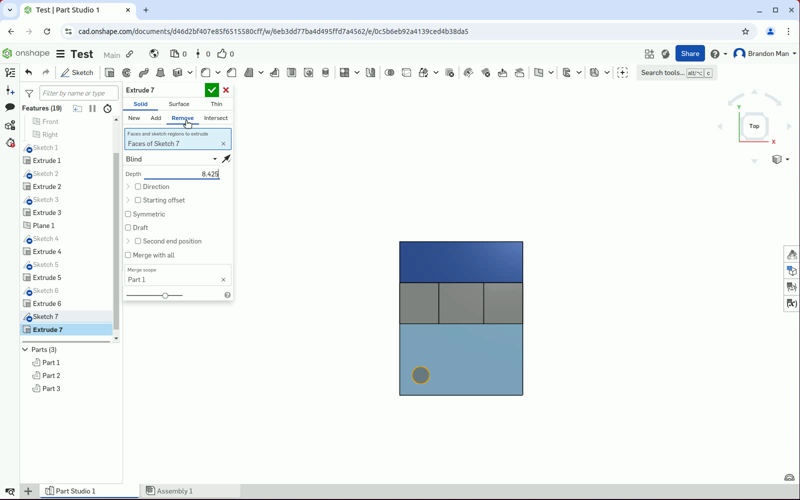
key(tab, 6)
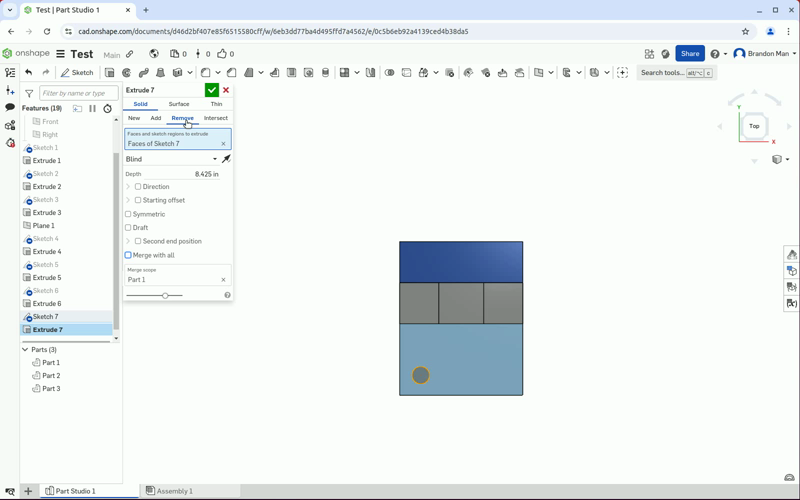
key(space)
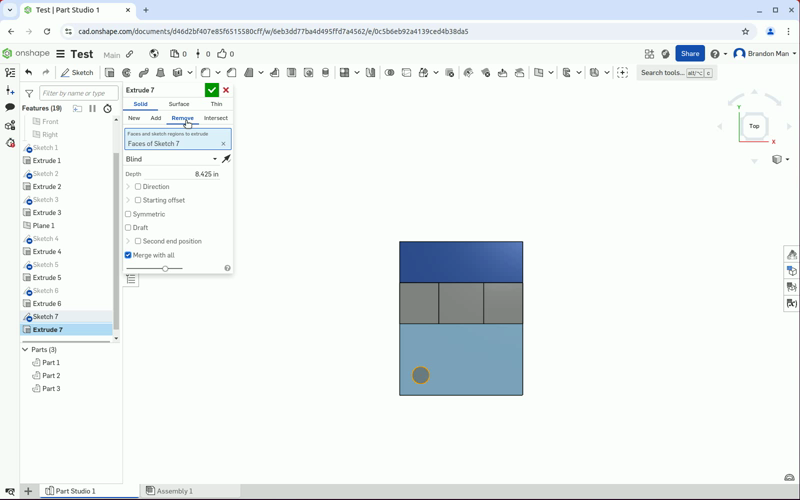
key(enter)
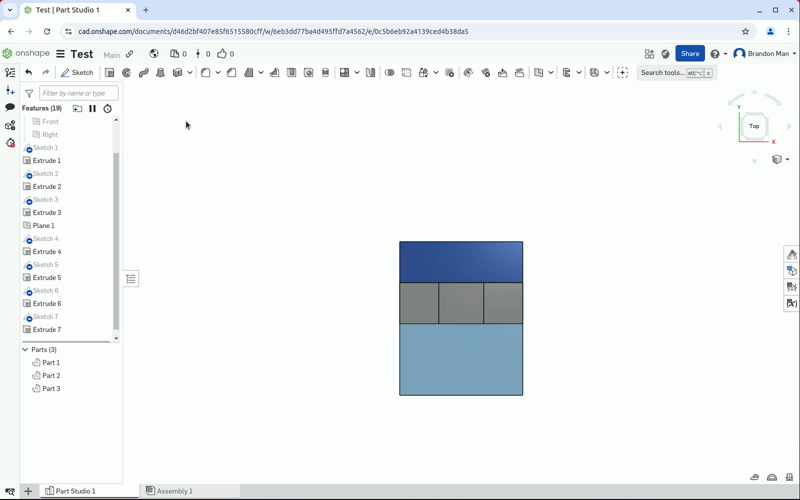
key(shift+h)
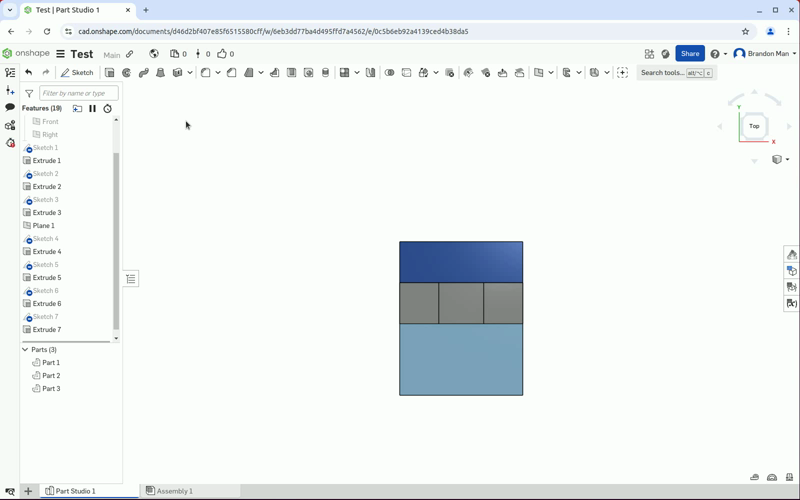
key(shift+h)
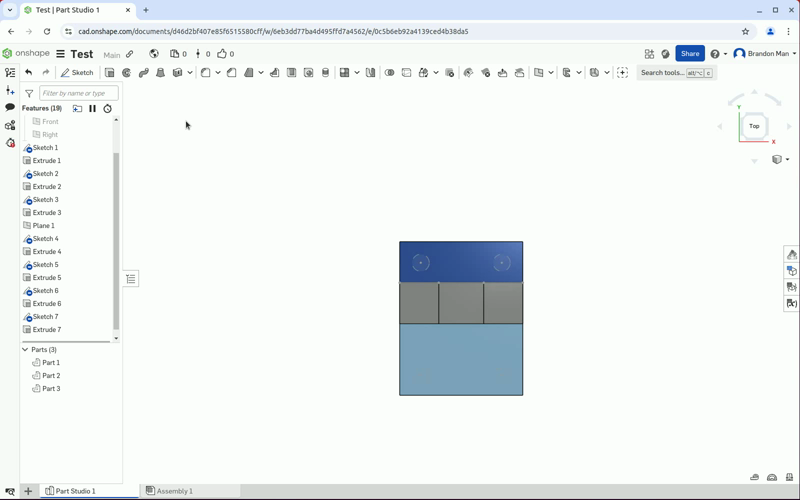
key(shift+7)
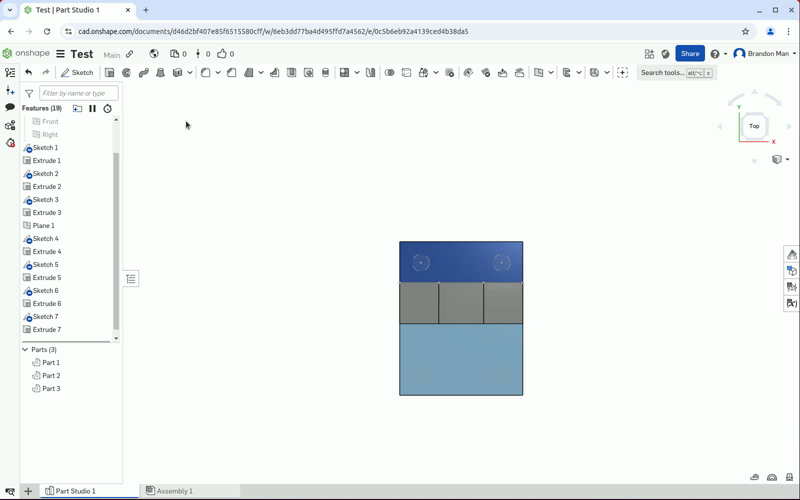
key(up, 3)
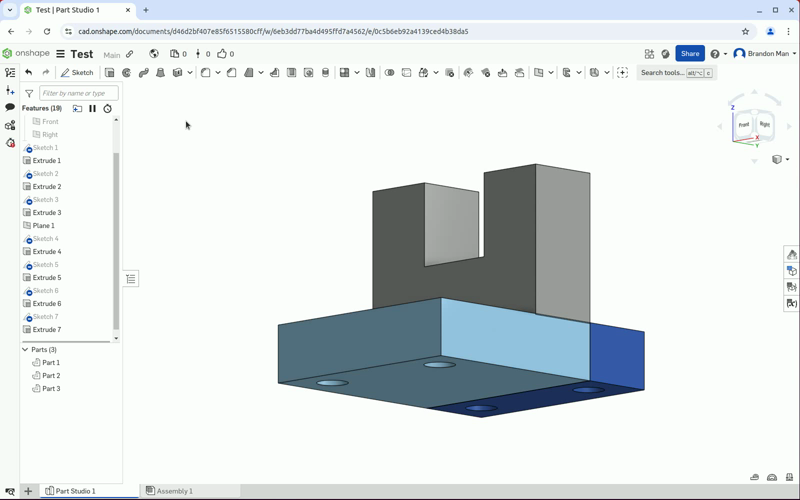
key(left, 3)
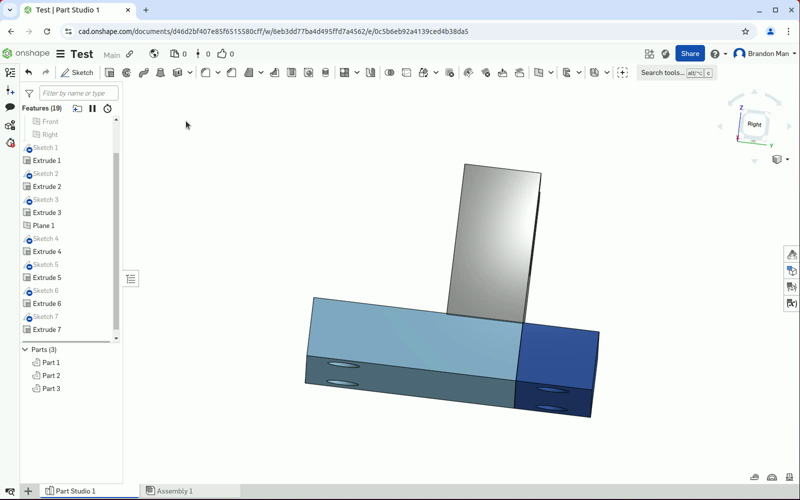
key(right, 3)
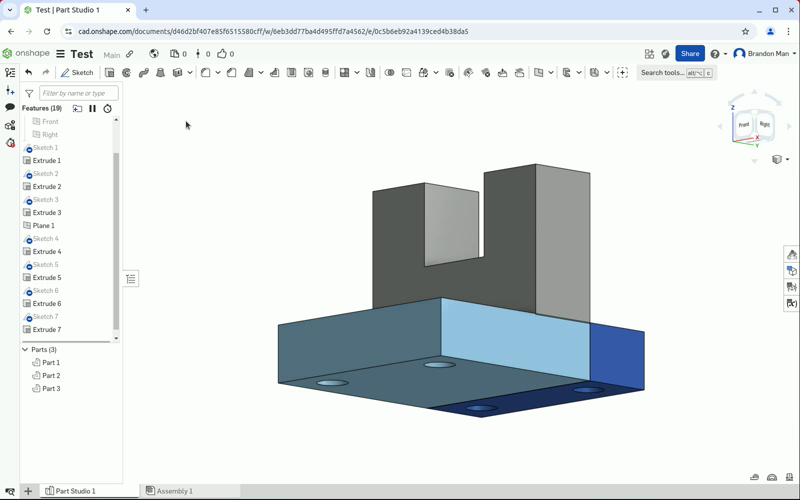
key(down, 3)
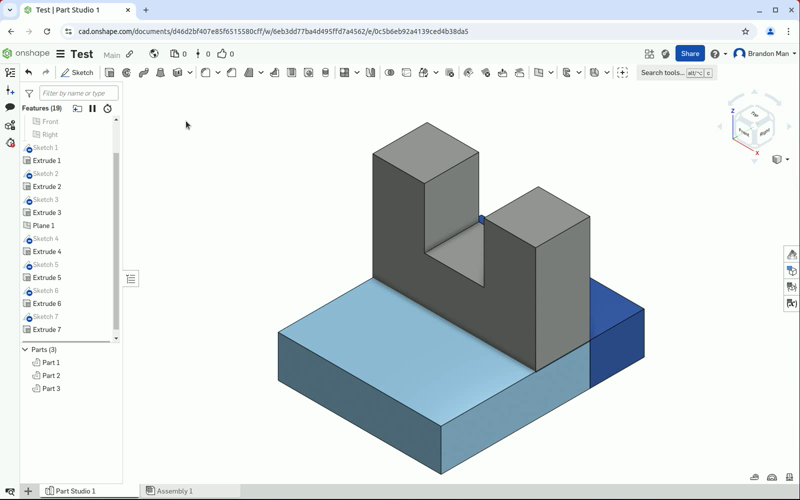
mouse_move(69, 150)
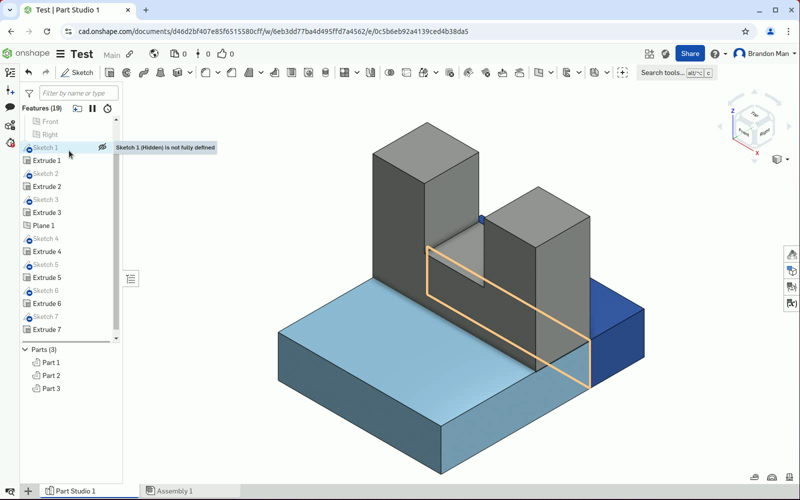
click(69, 150)